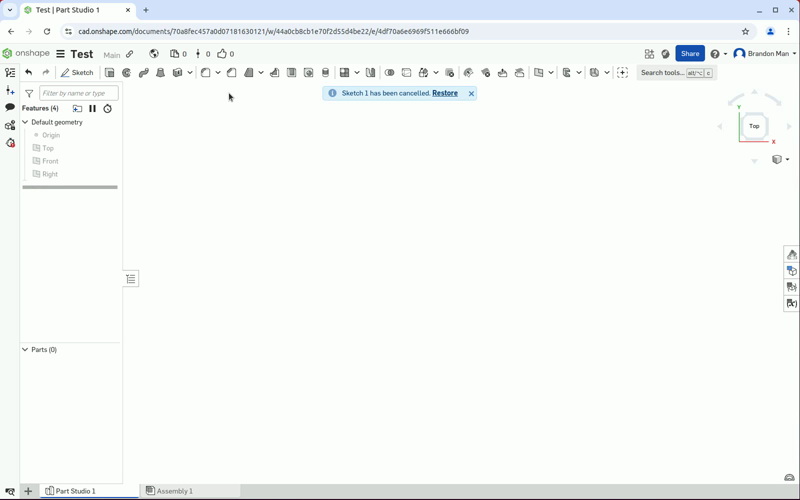
key(shift+h)
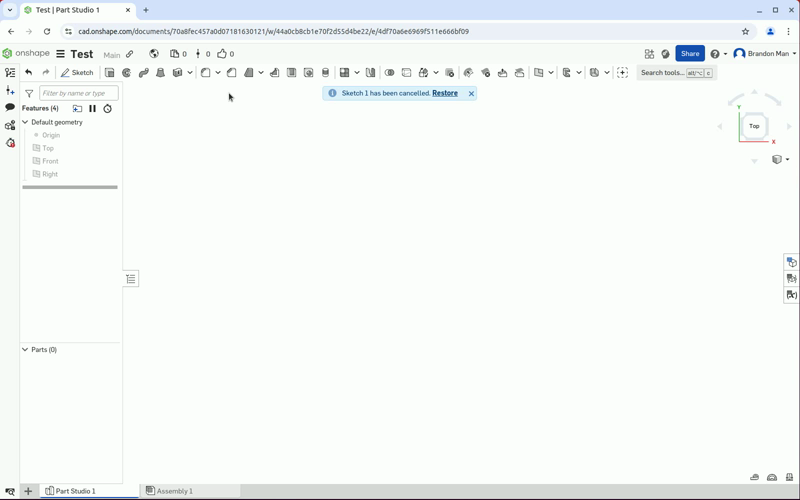
mouse_move(73, 352)
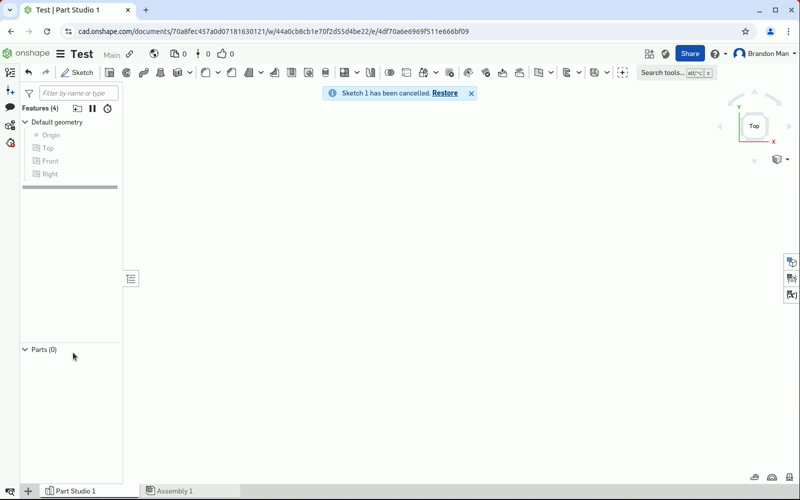
key(y)
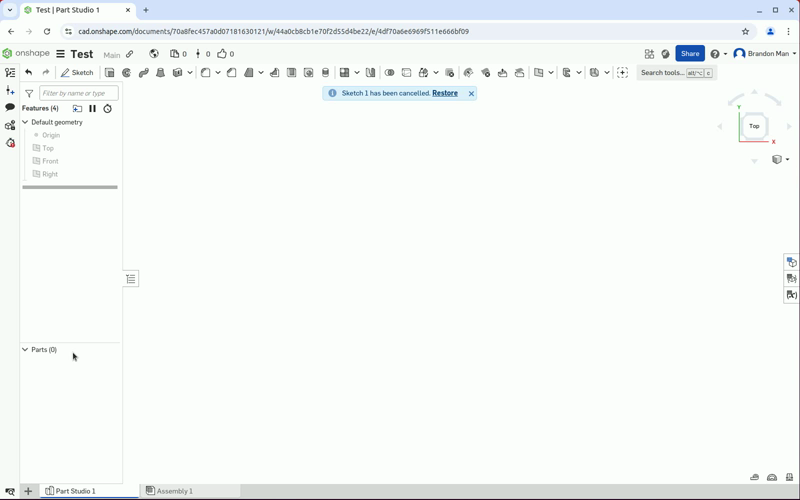
key(shift+p)
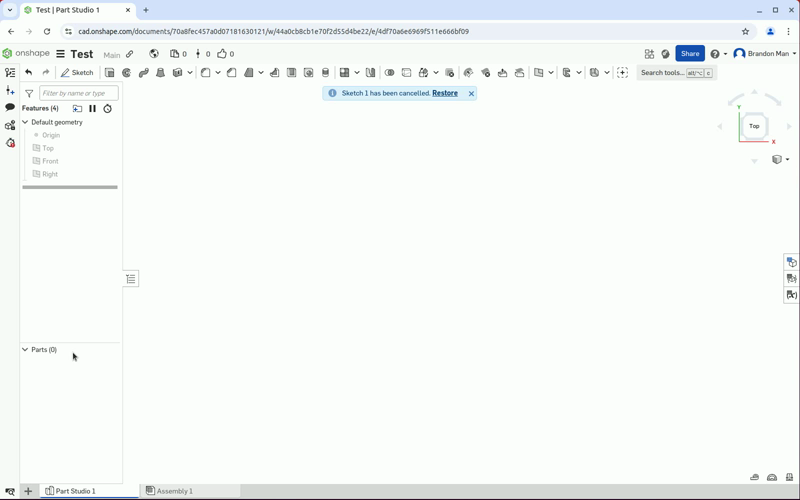
key(space)
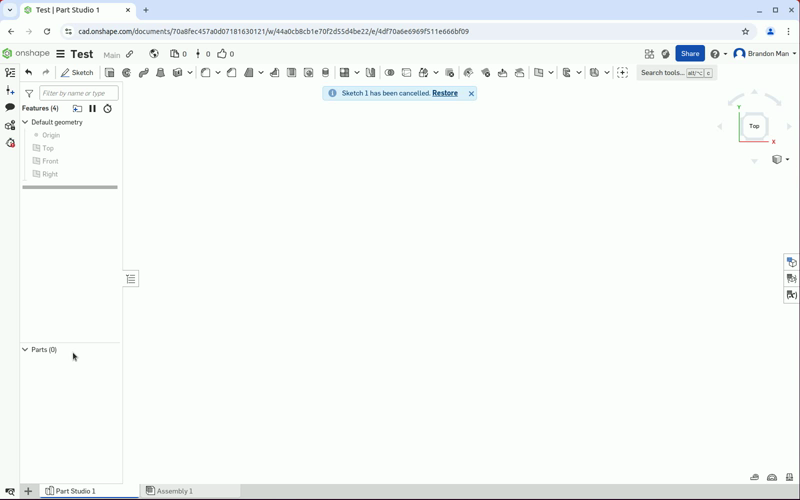
key_down(shift)
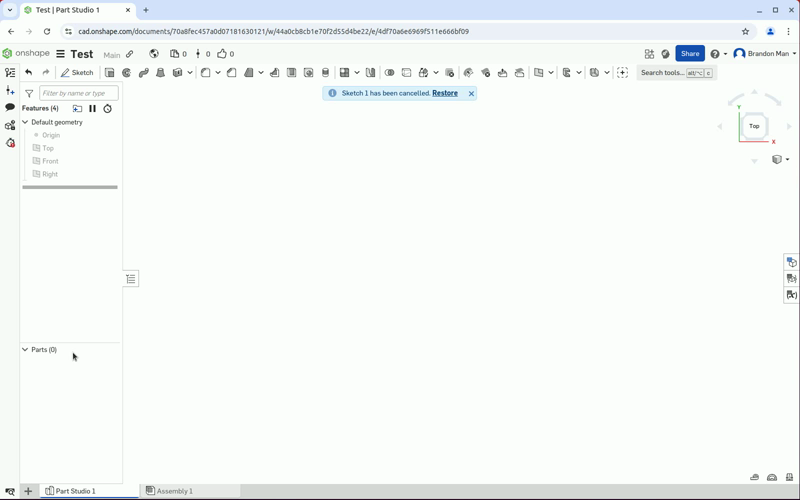
key(up)
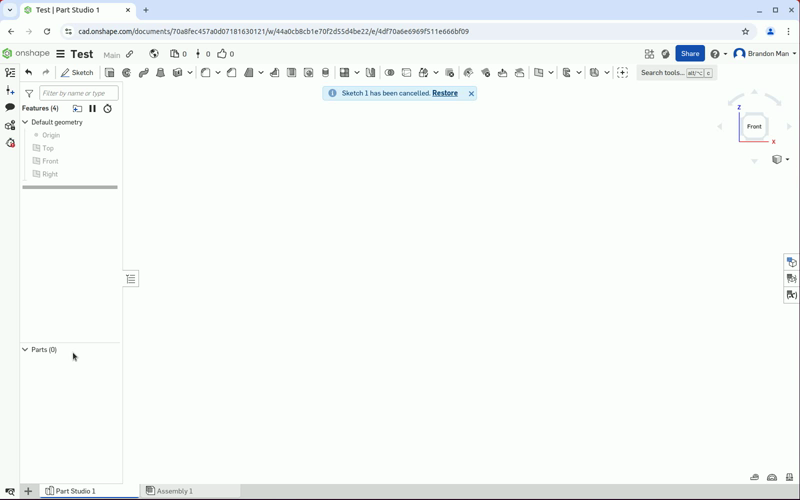
key_up(shift)
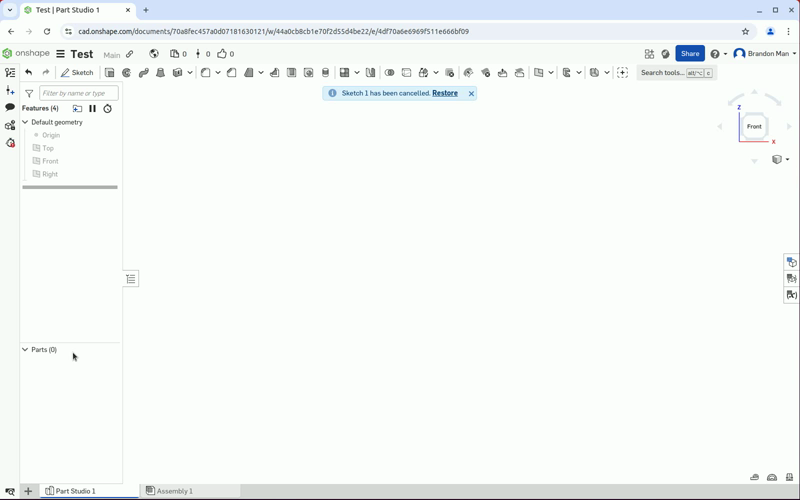
mouse_move(73, 352)
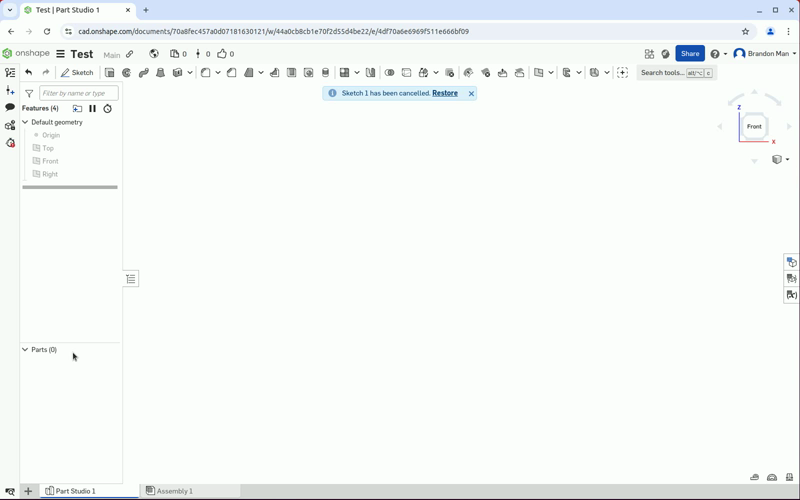
key(shift+y)
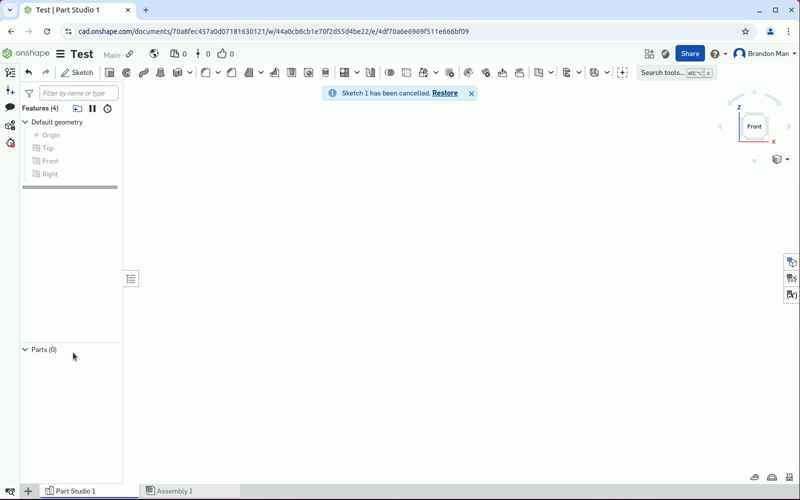
key(shift+s)
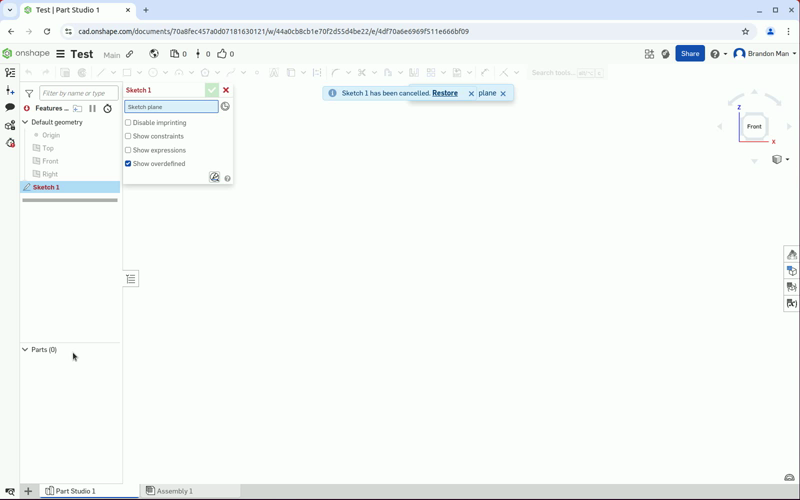
mouse_move(73, 163)
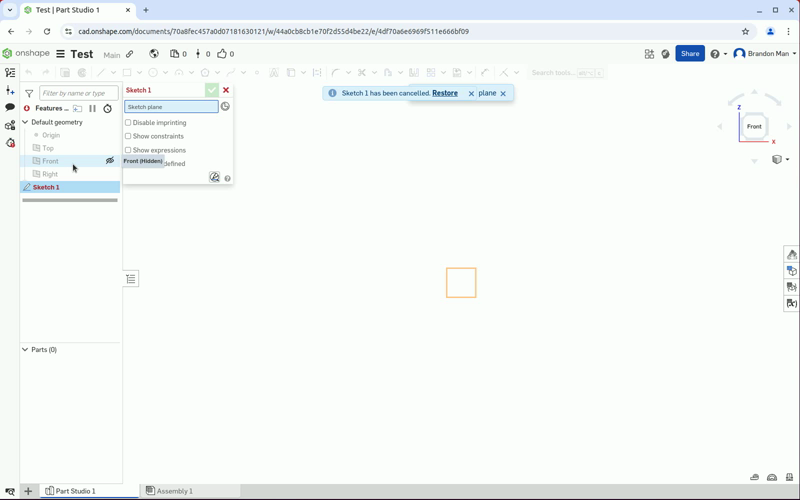
click(73, 163)
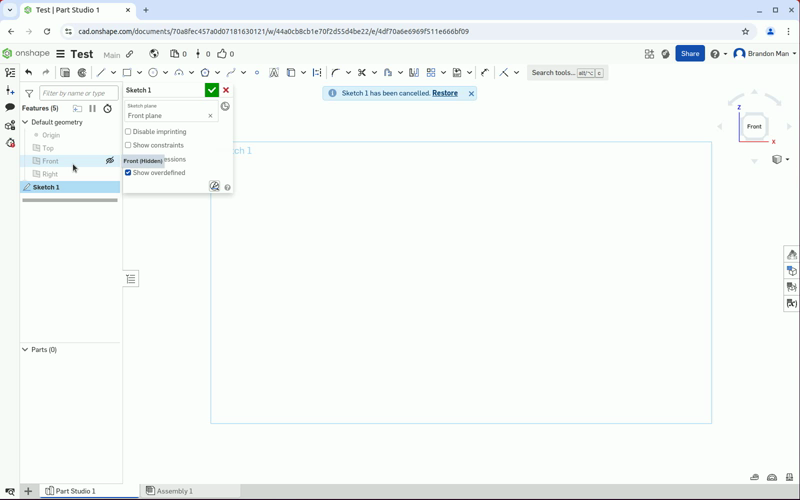
mouse_move(73, 352)
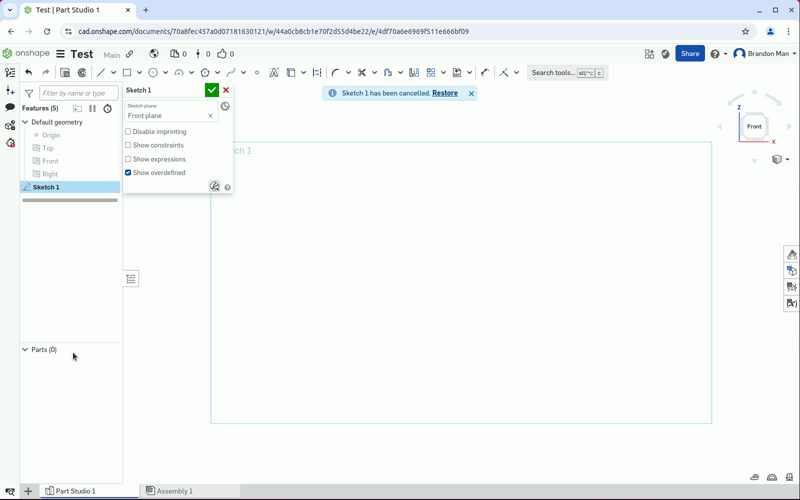
key(y)
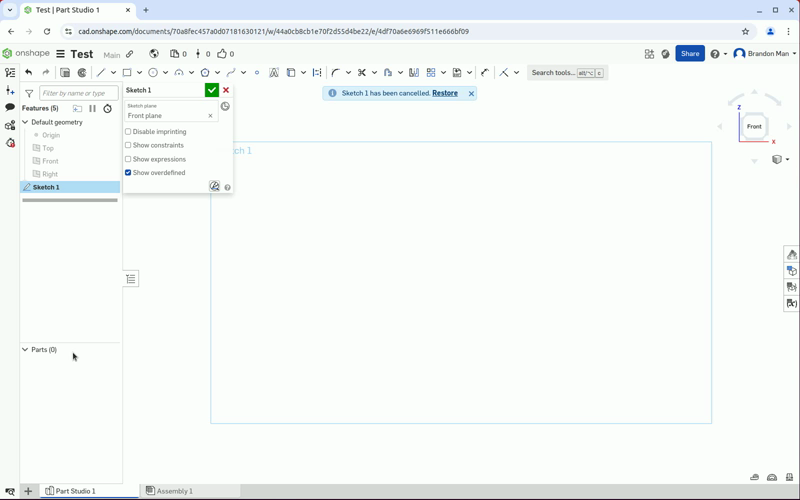
key(l)
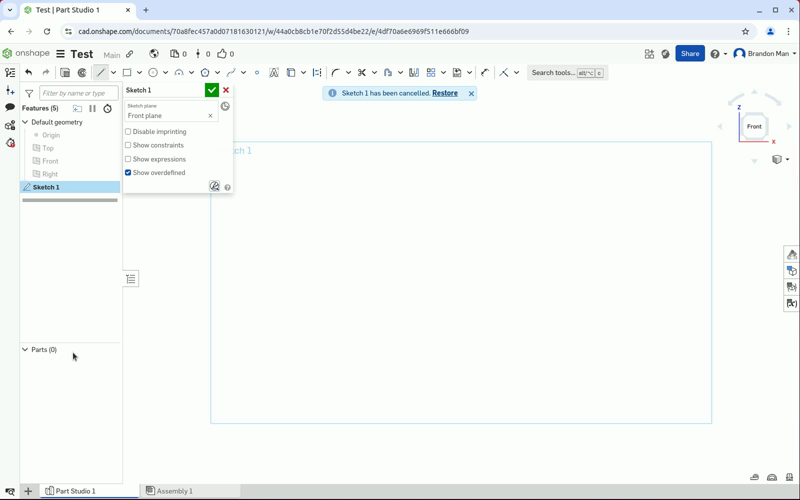
key_down(shift)
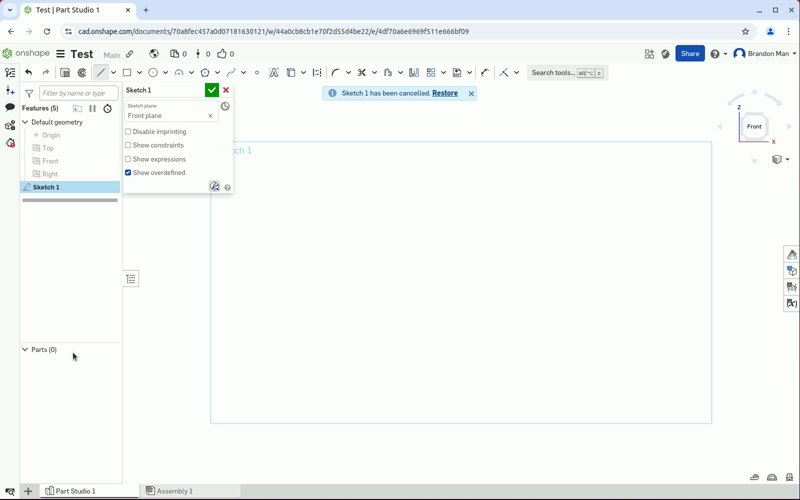
mouse_move(494, 266)
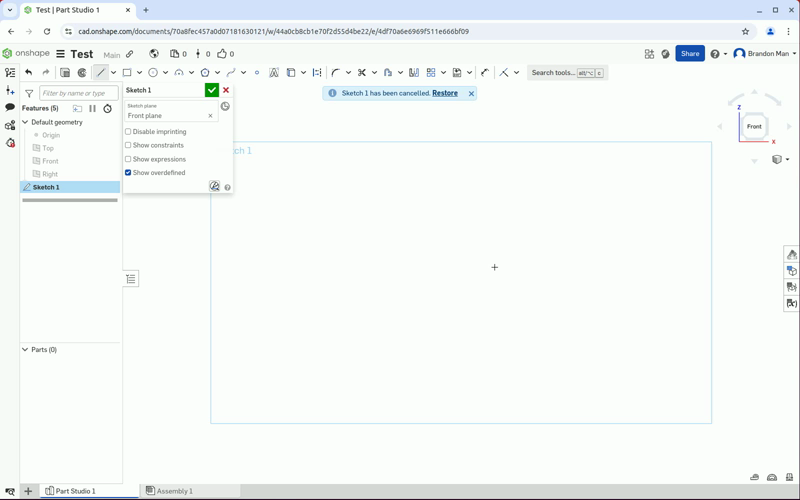
click(494, 266)
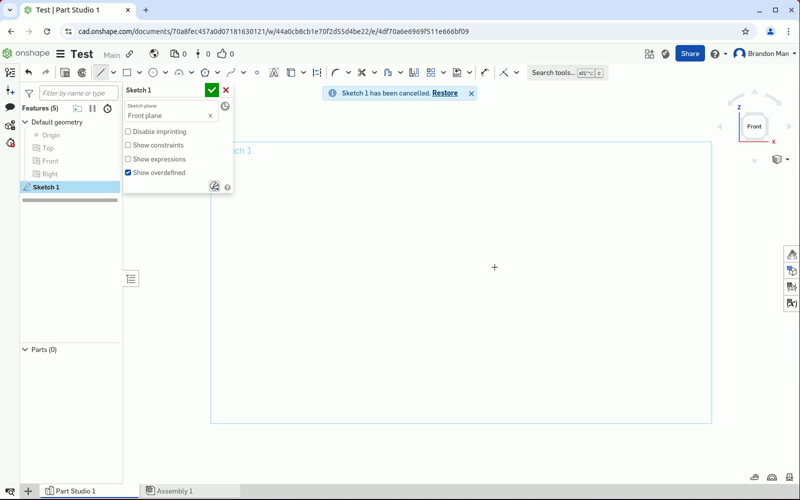
key_up(shift)
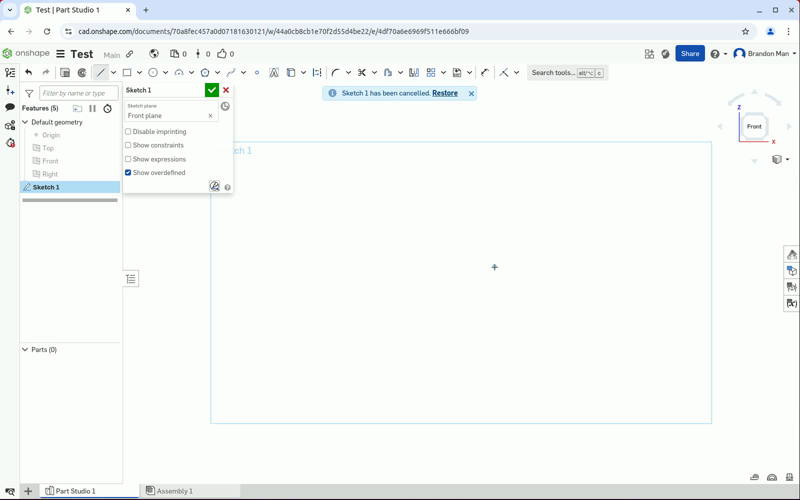
key_down(shift)
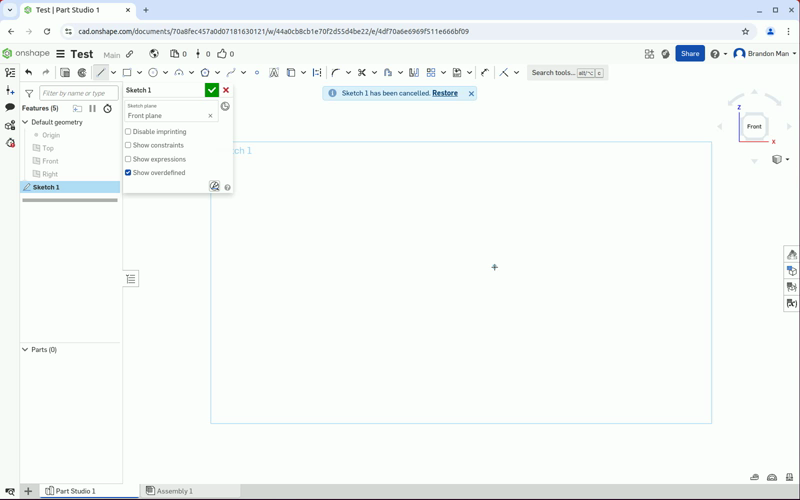
mouse_move(524, 266)
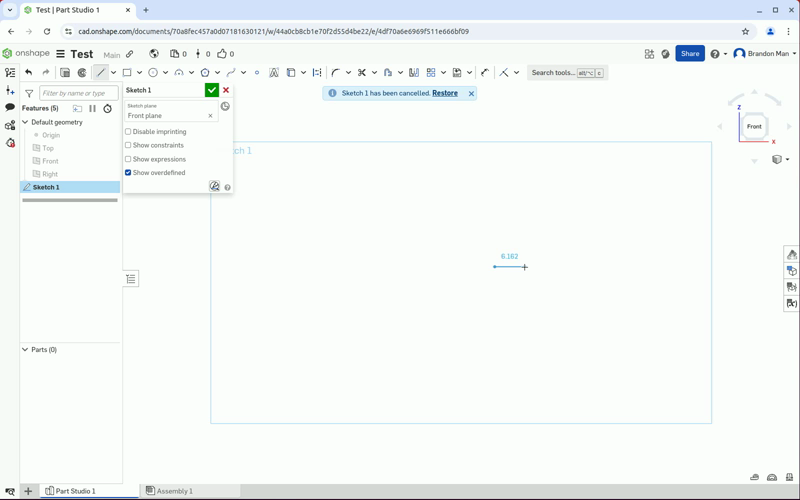
mouse_move(503, 264)
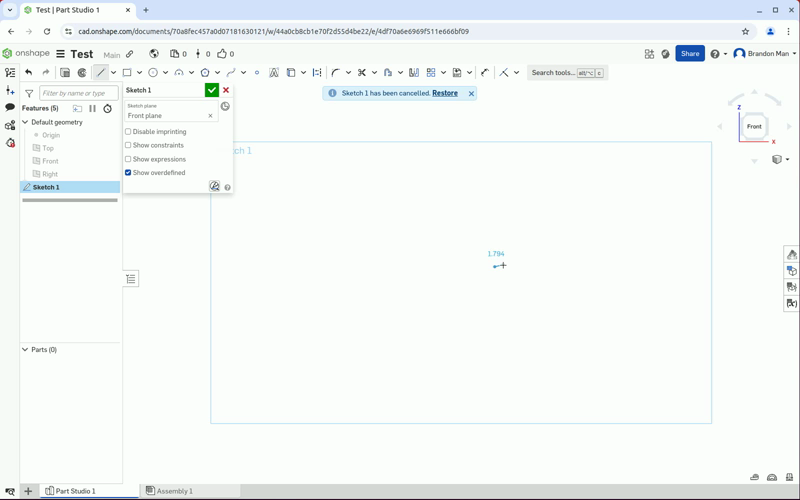
click(503, 264)
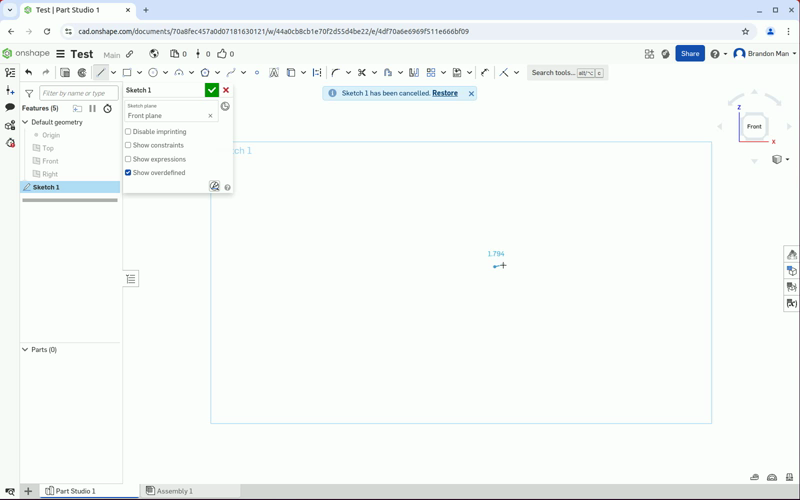
key_up(shift)
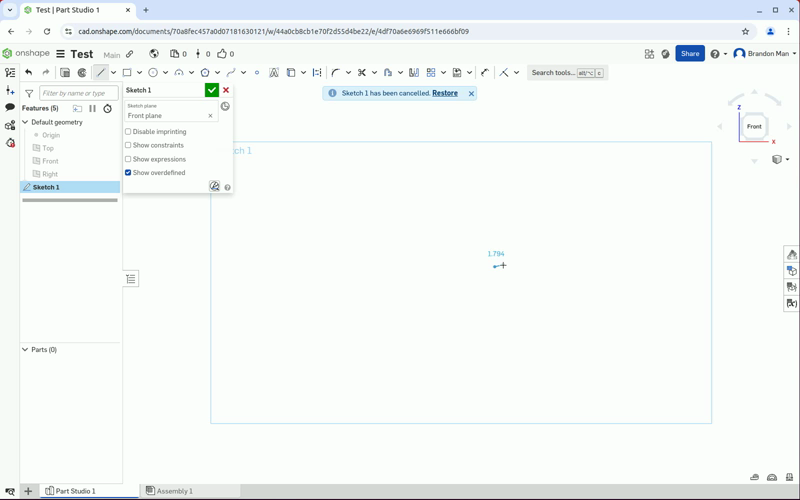
key(esc)
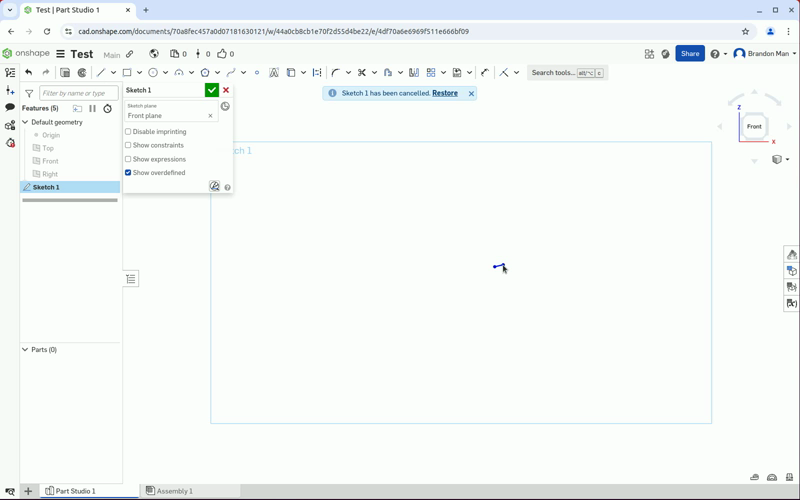
key(a)
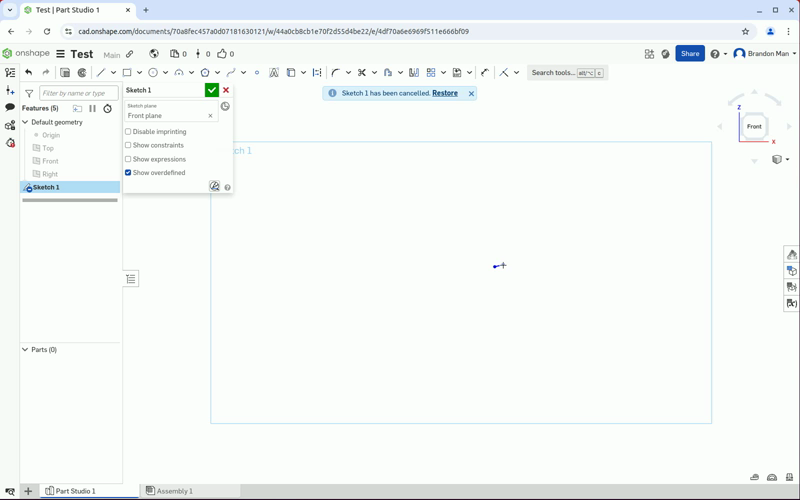
mouse_move(503, 264)
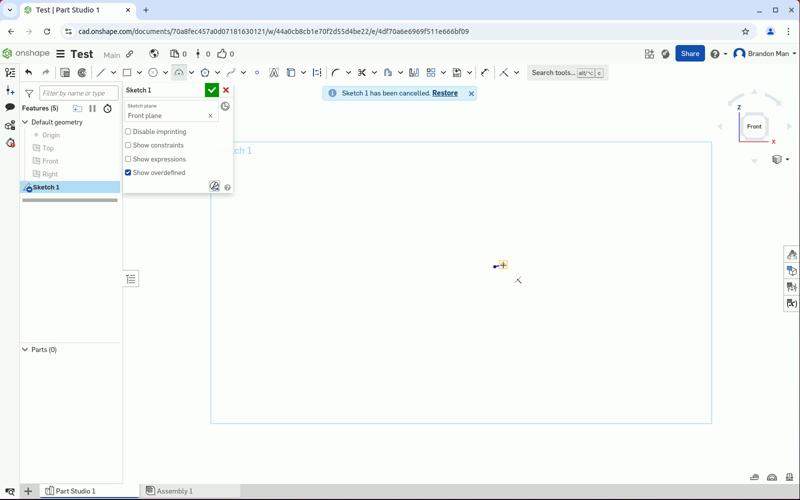
click(503, 264)
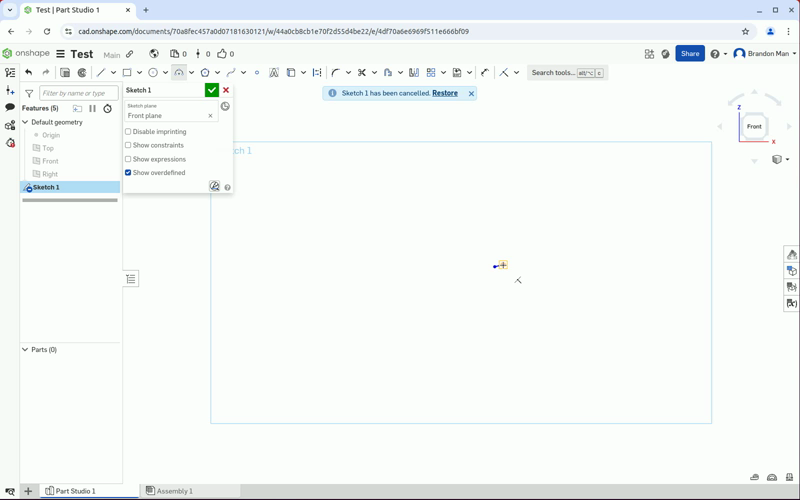
mouse_move(494, 266)
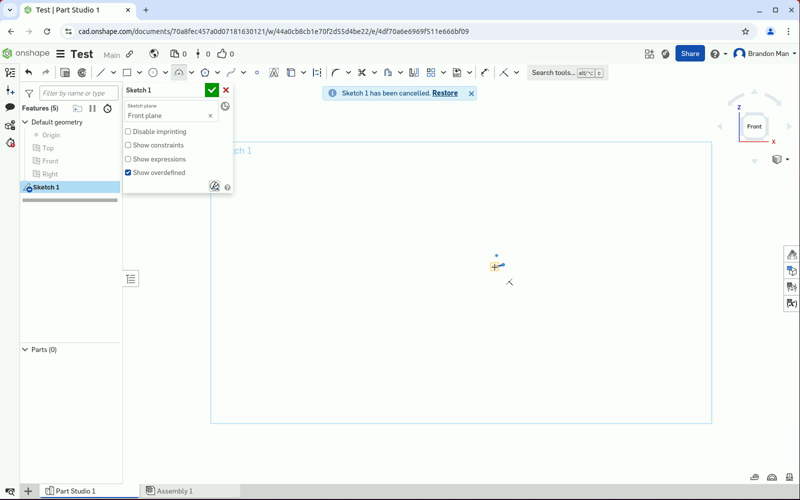
click(494, 266)
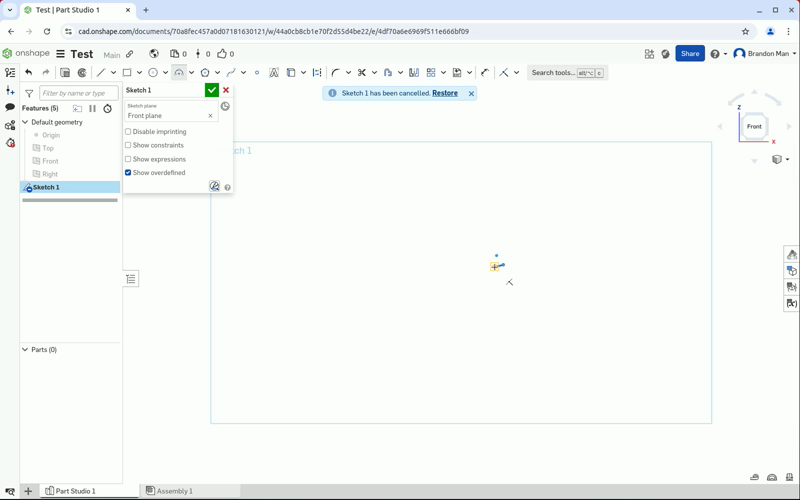
key_down(shift)
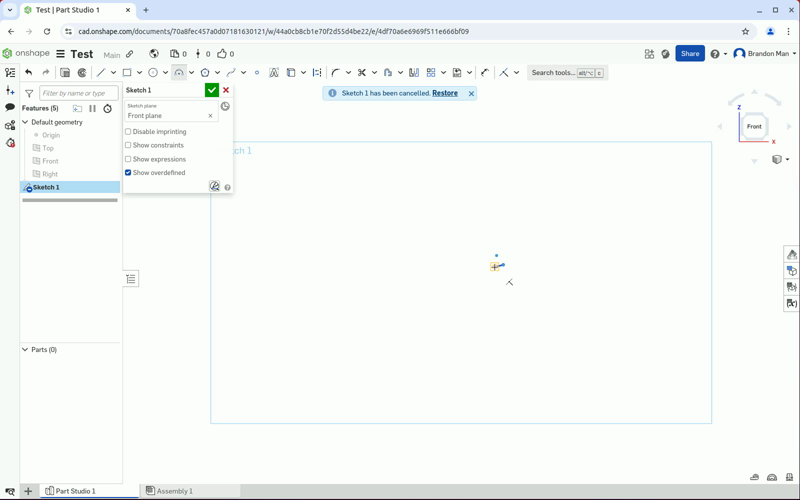
mouse_move(498, 264)
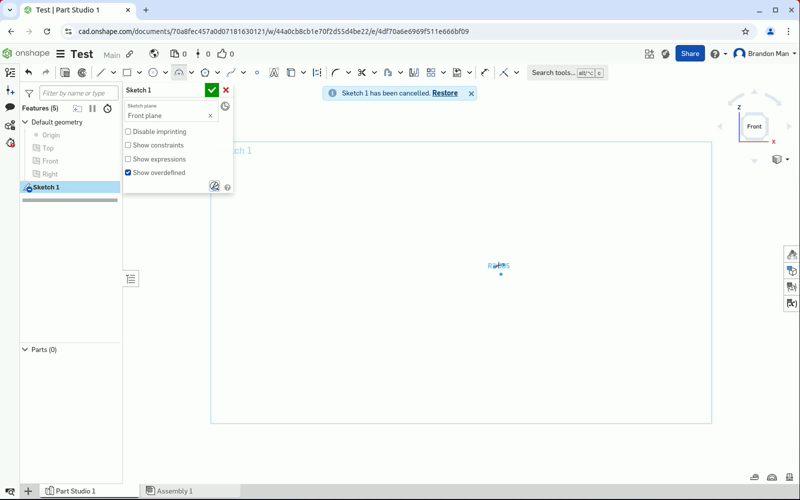
scroll(6)
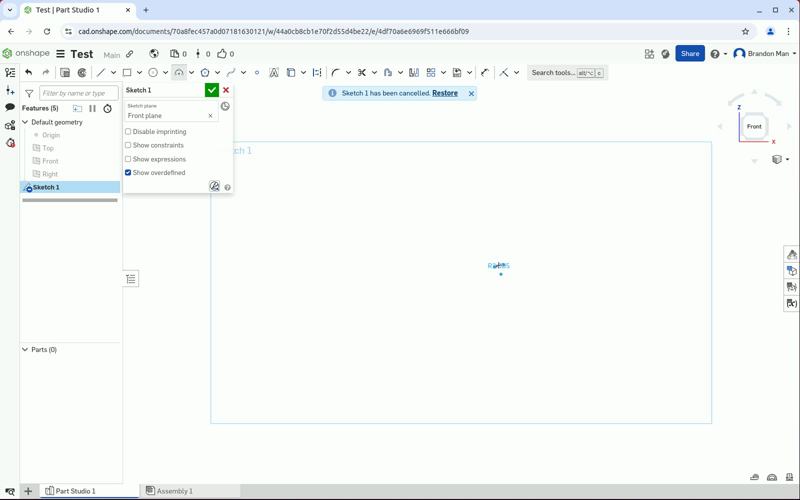
scroll(6)
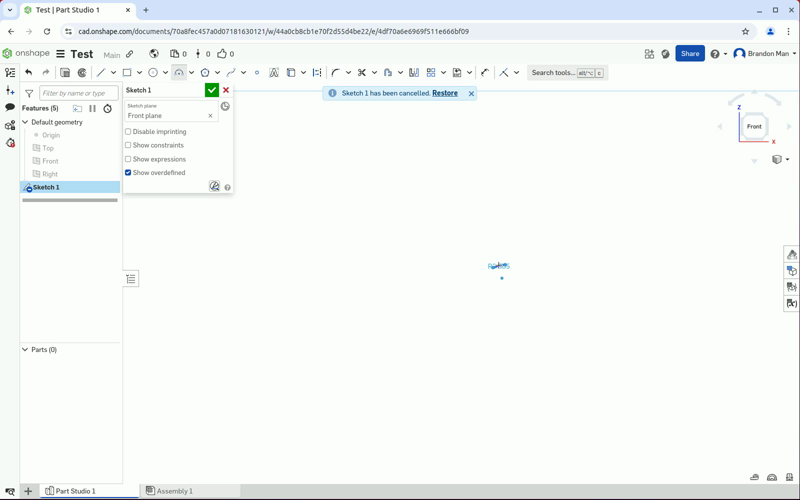
scroll(6)
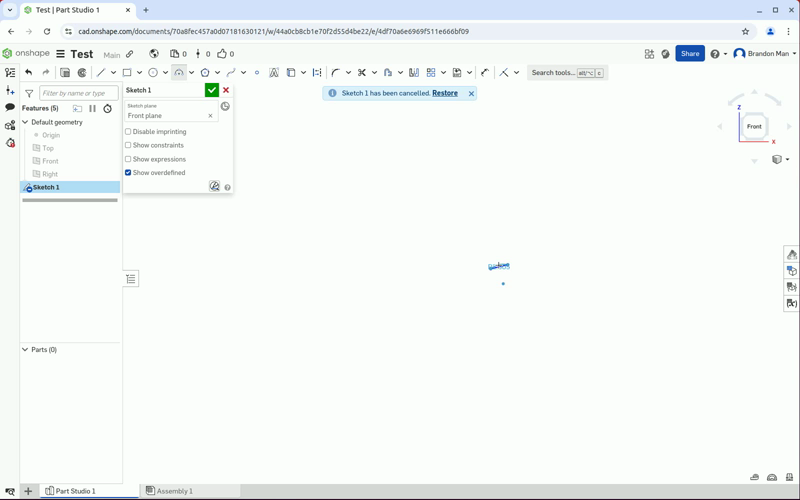
scroll(6)
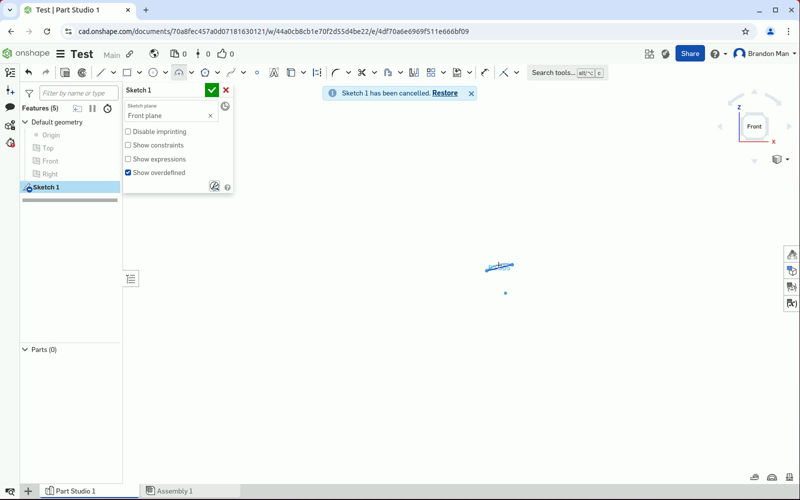
scroll(6)
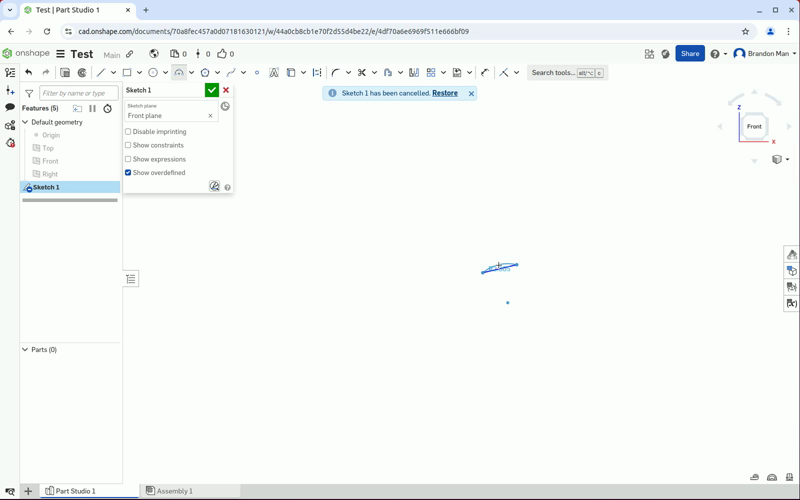
scroll(6)
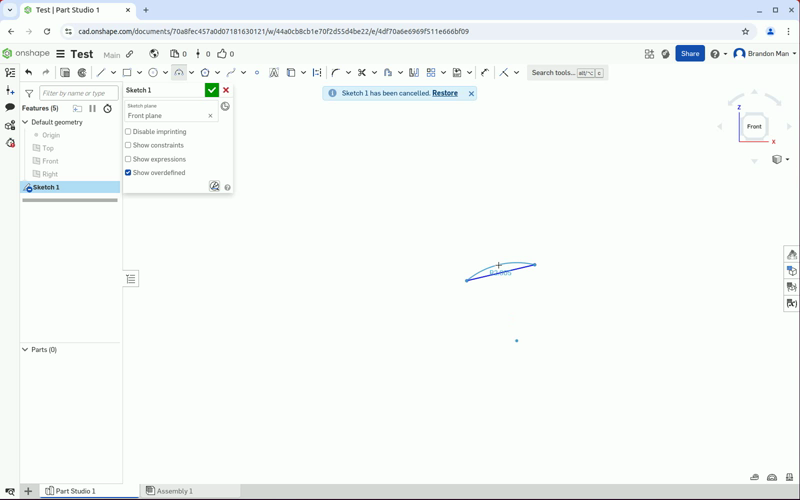
scroll(6)
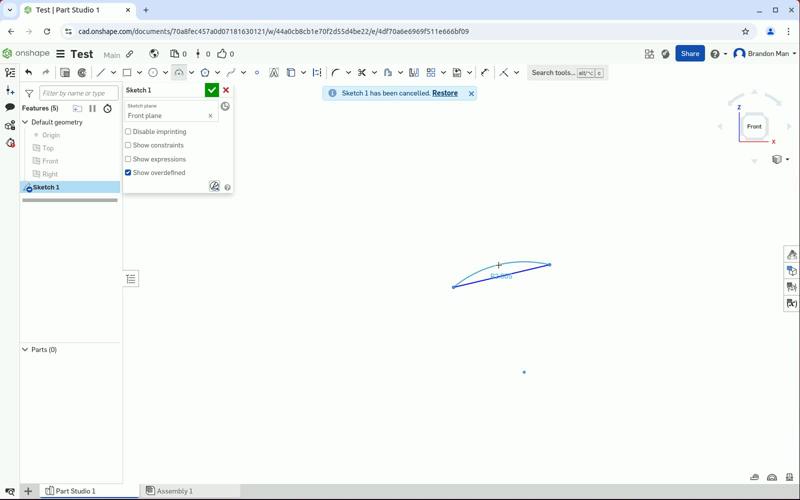
click(498, 264)
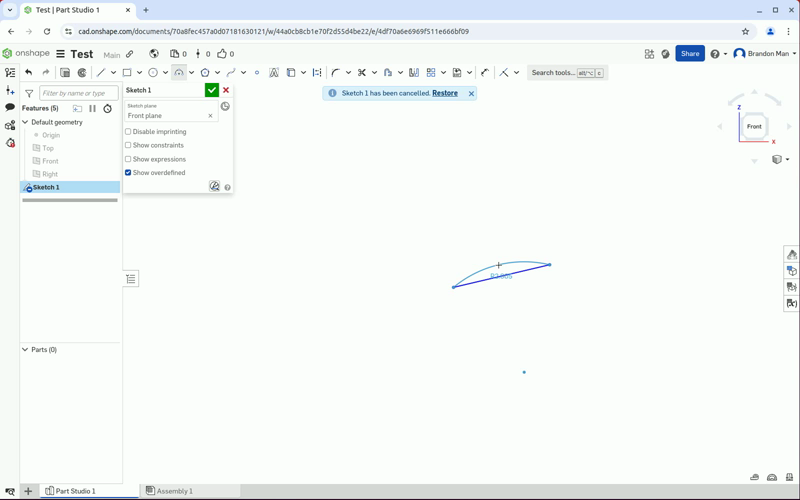
scroll(-6)
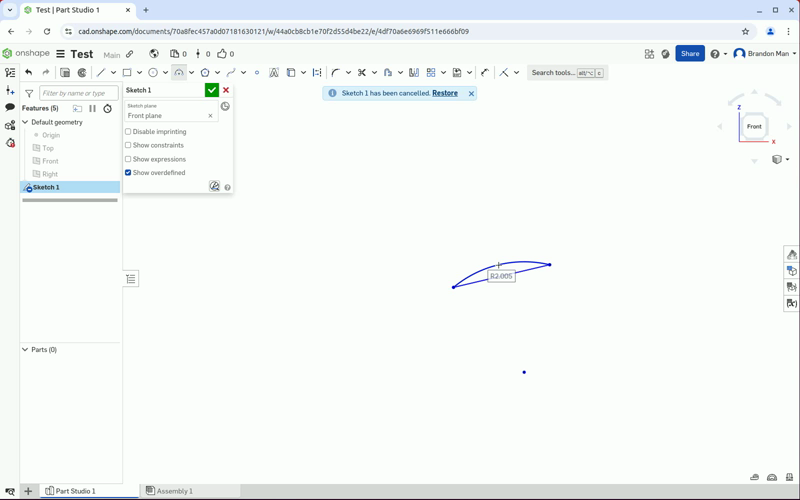
scroll(-6)
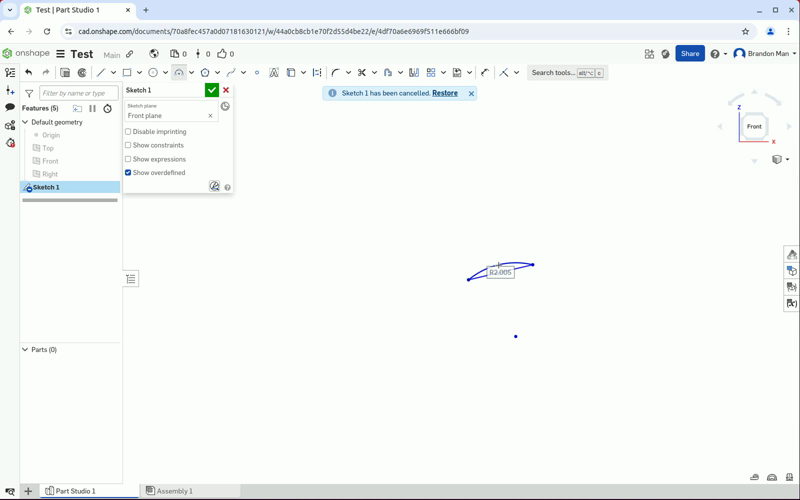
scroll(-6)
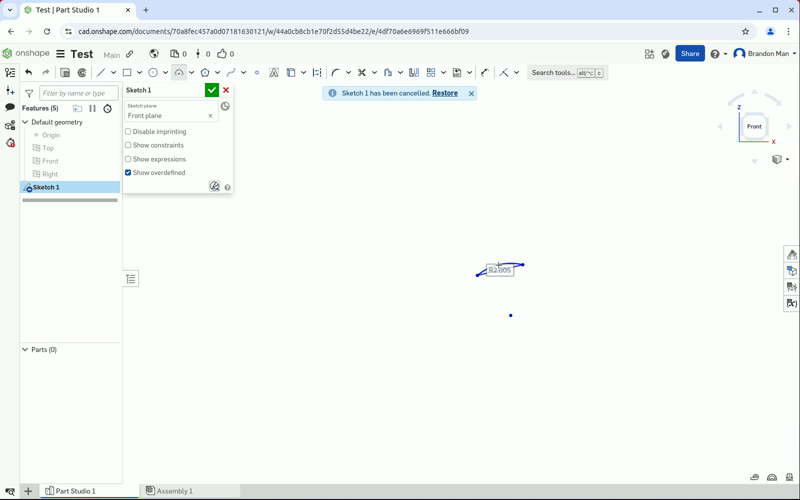
scroll(-6)
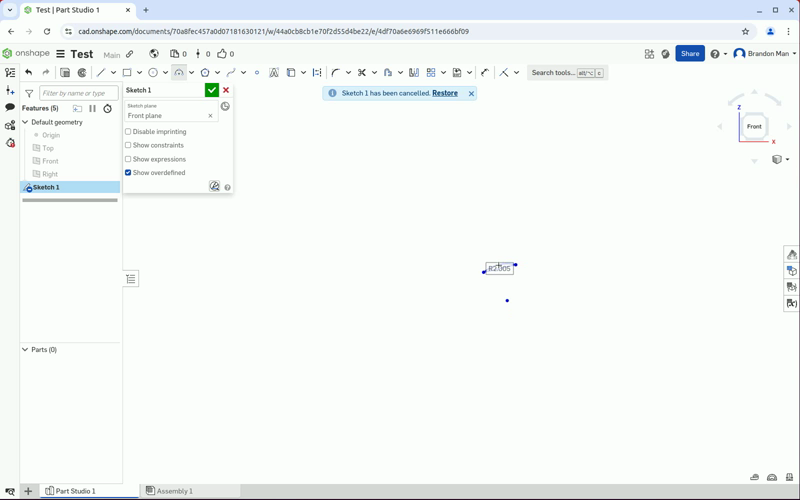
scroll(-6)
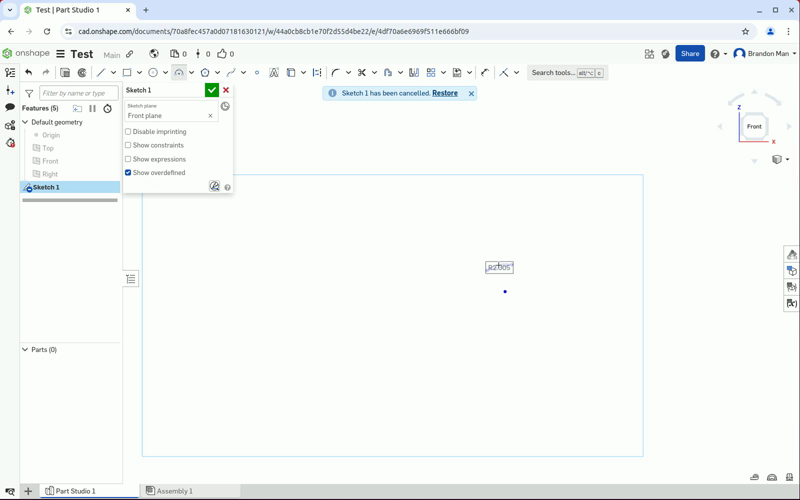
scroll(-6)
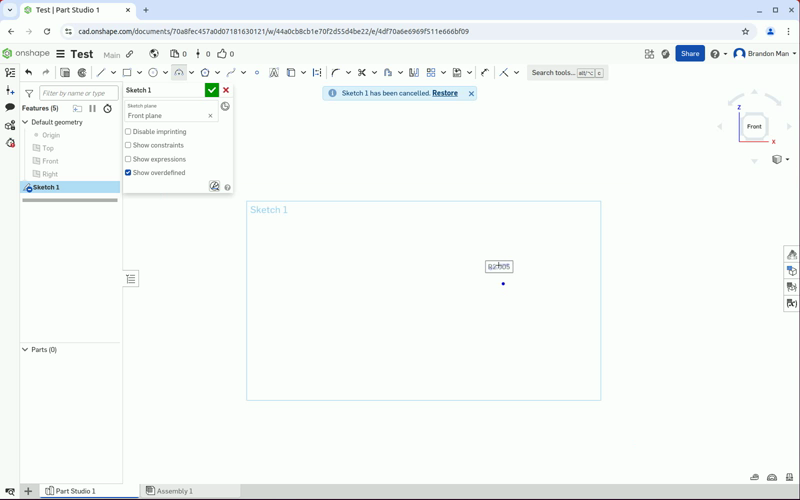
scroll(-6)
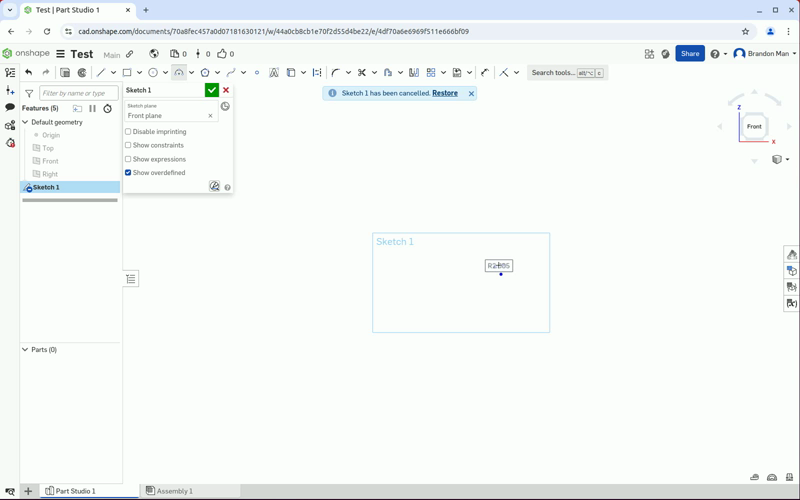
key_up(shift)
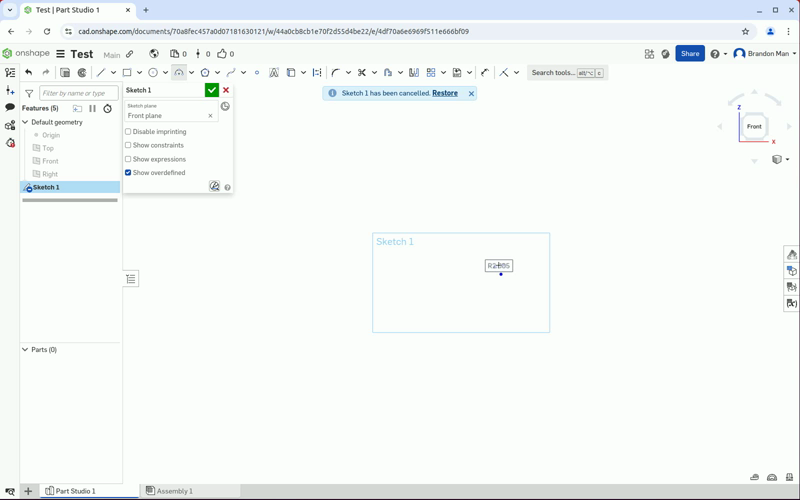
key(esc)
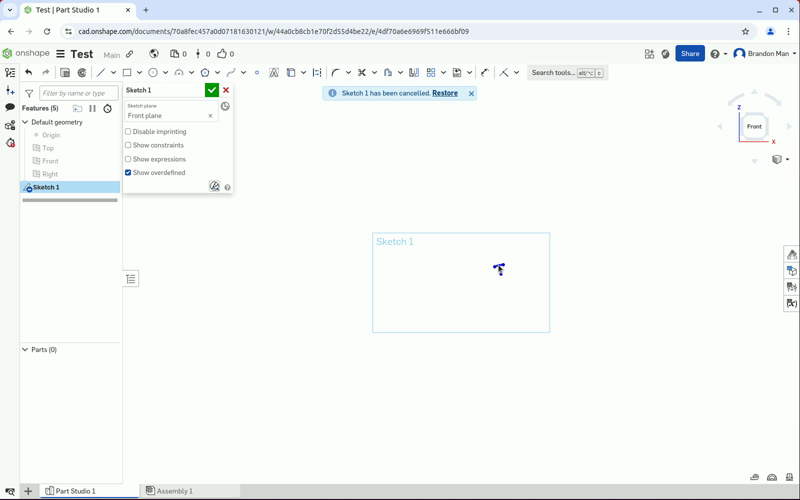
mouse_move(495, 266)
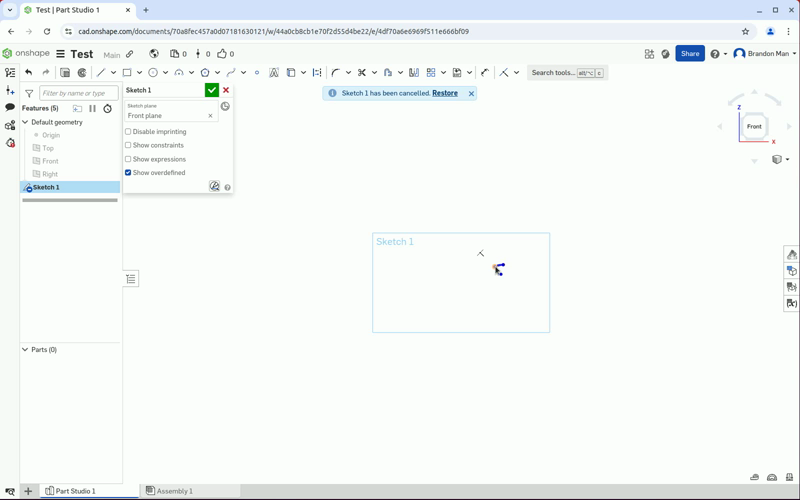
scroll(6)
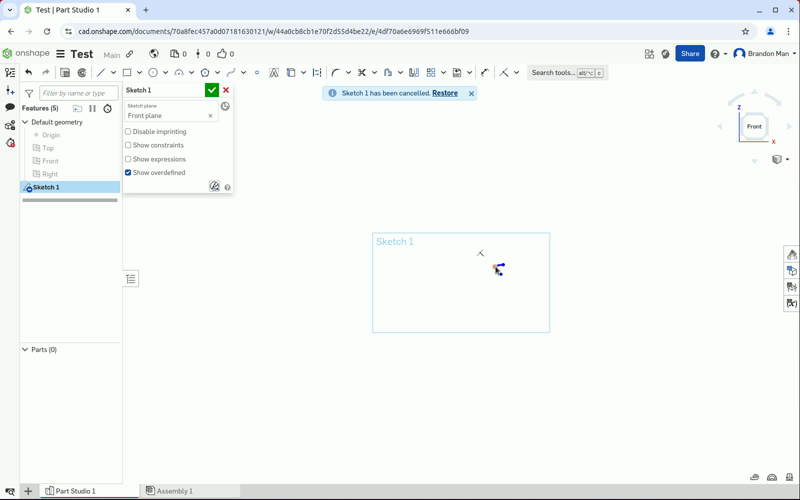
scroll(6)
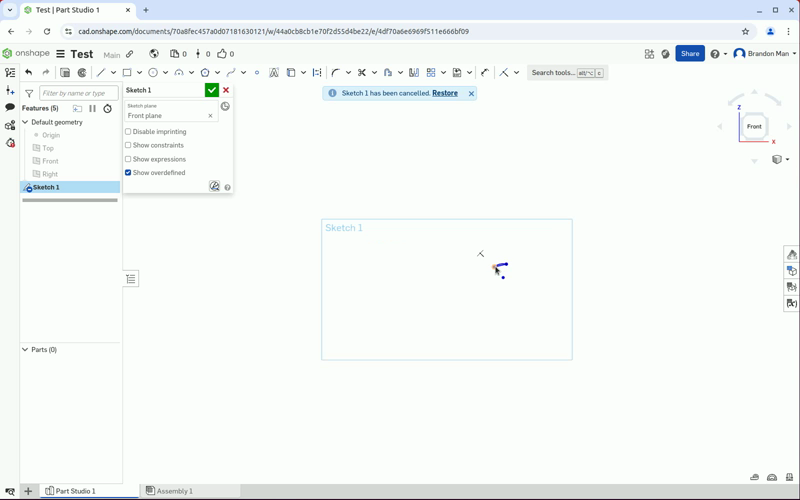
scroll(6)
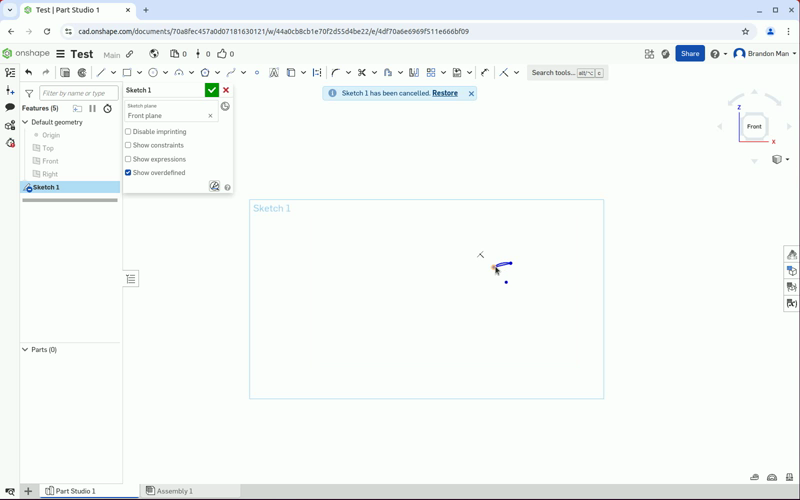
scroll(6)
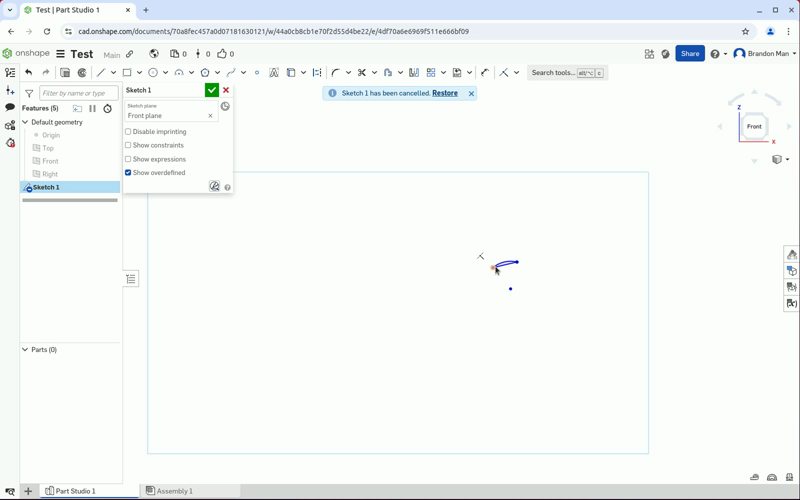
scroll(6)
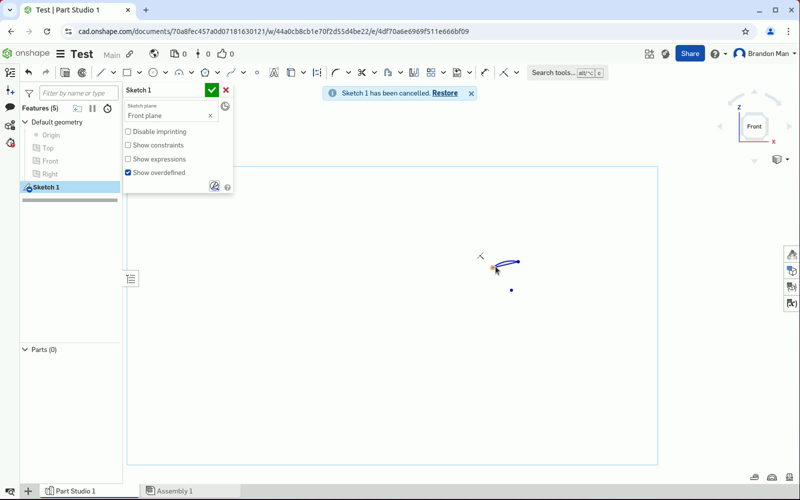
scroll(6)
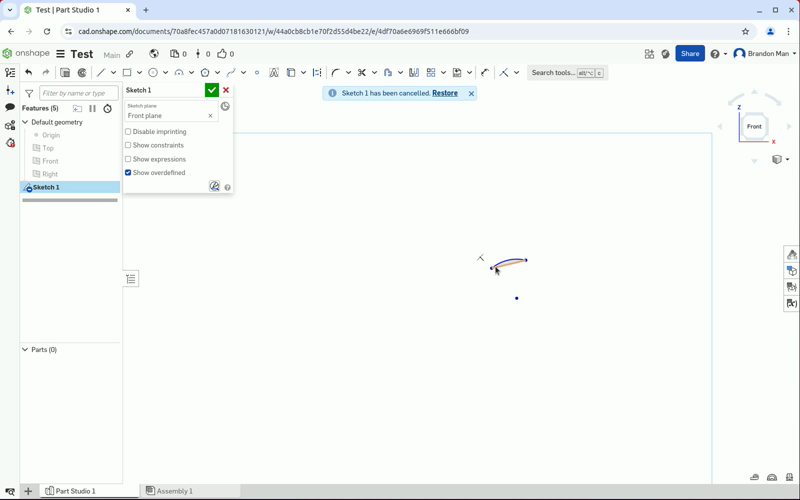
scroll(6)
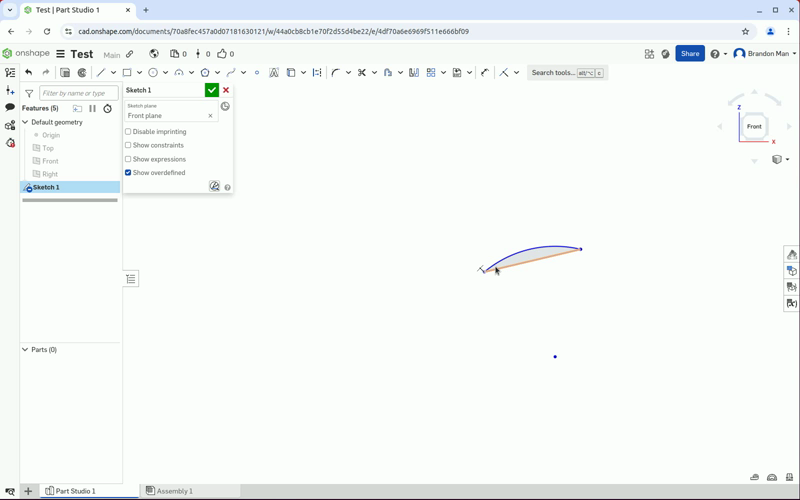
click(495, 266)
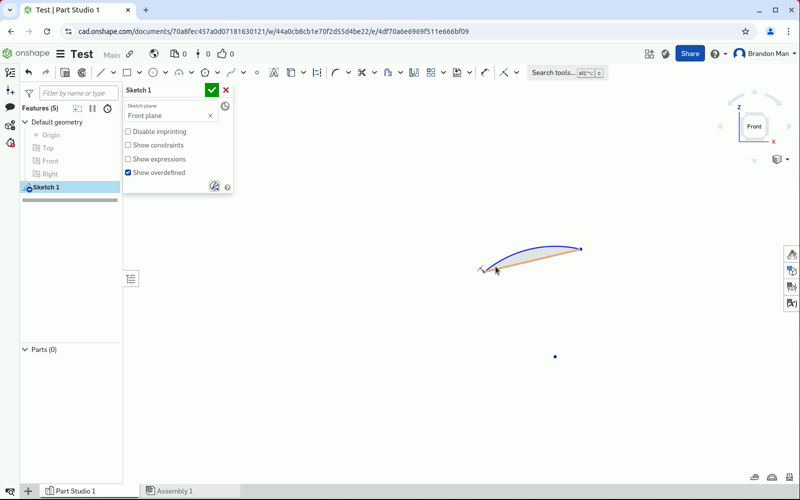
scroll(-6)
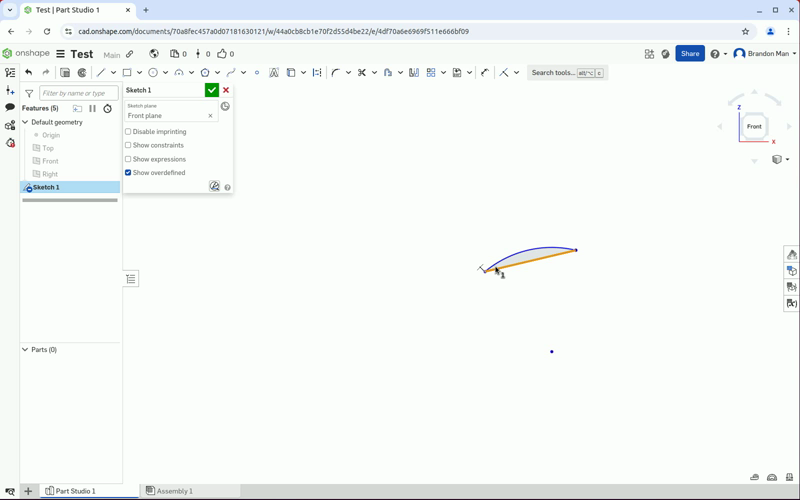
scroll(-6)
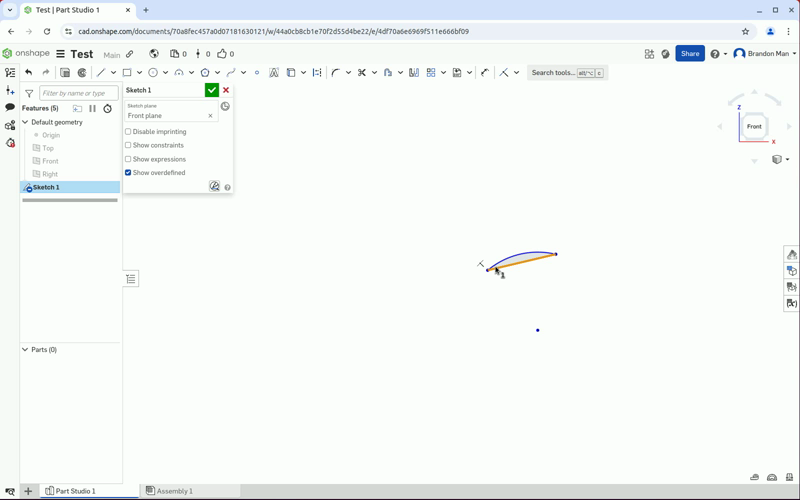
scroll(-6)
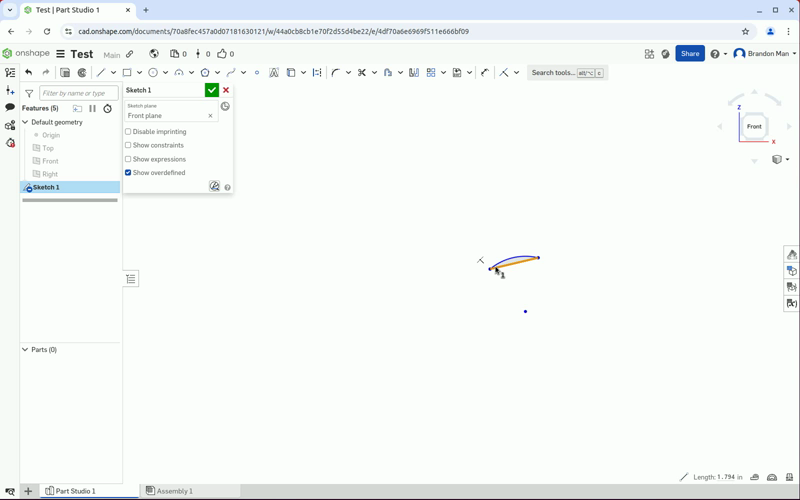
scroll(-6)
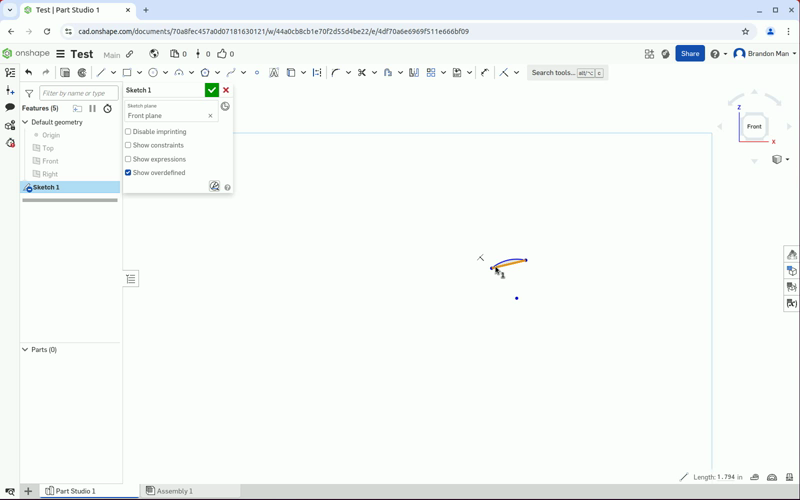
scroll(-6)
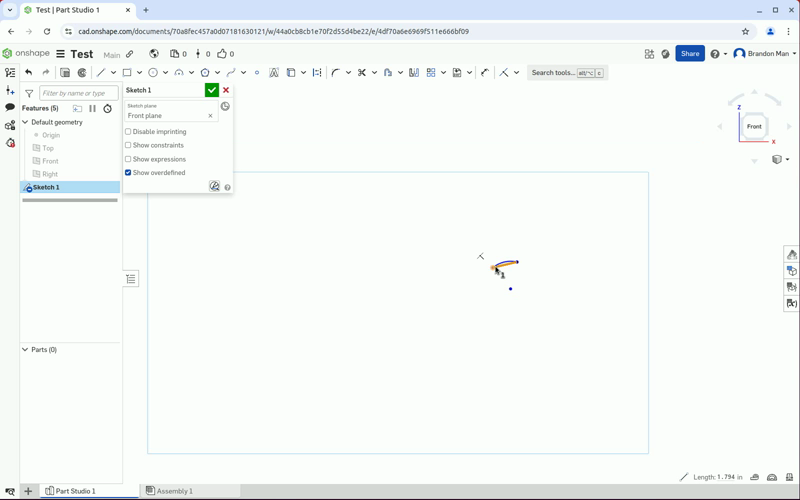
scroll(-6)
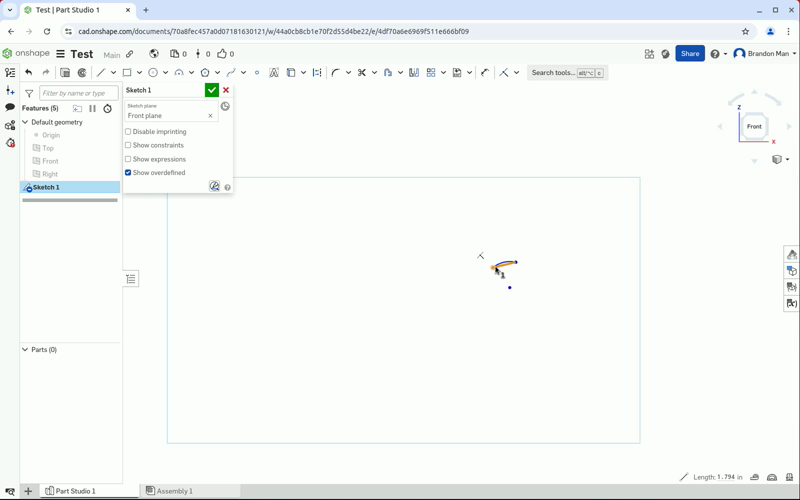
scroll(-6)
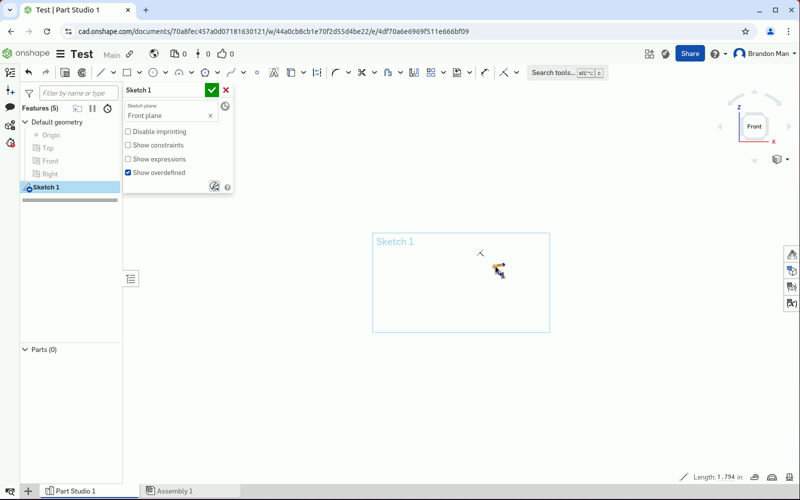
mouse_move(73, 352)
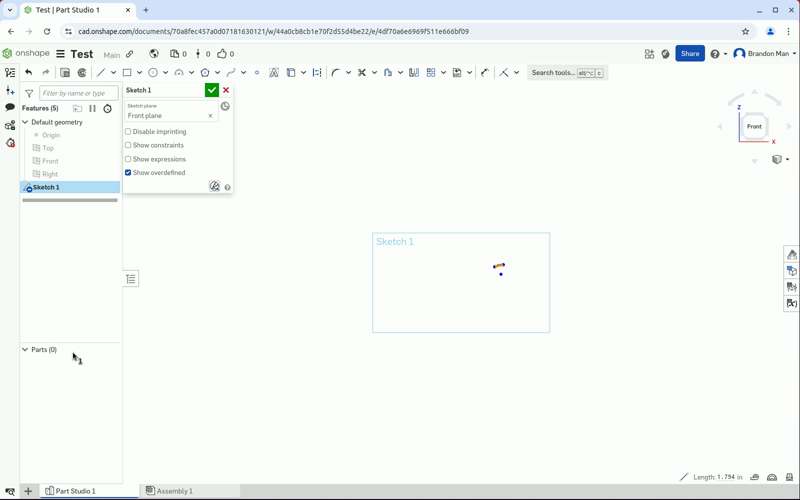
key(shift+y)
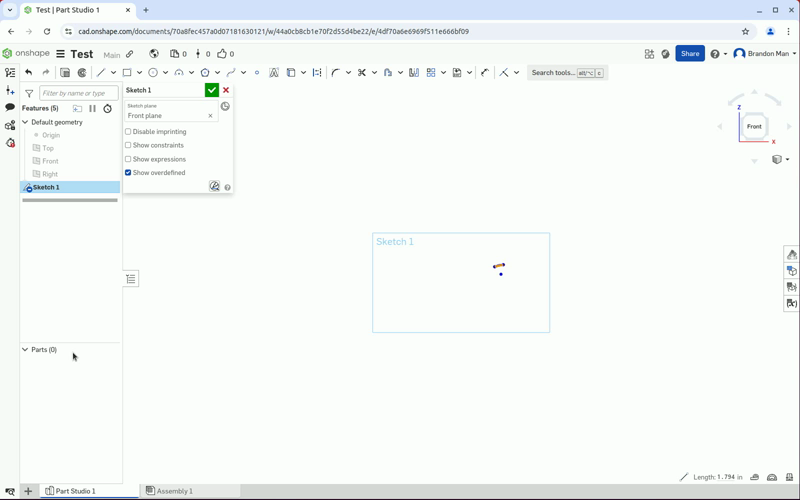
key(shift+e)
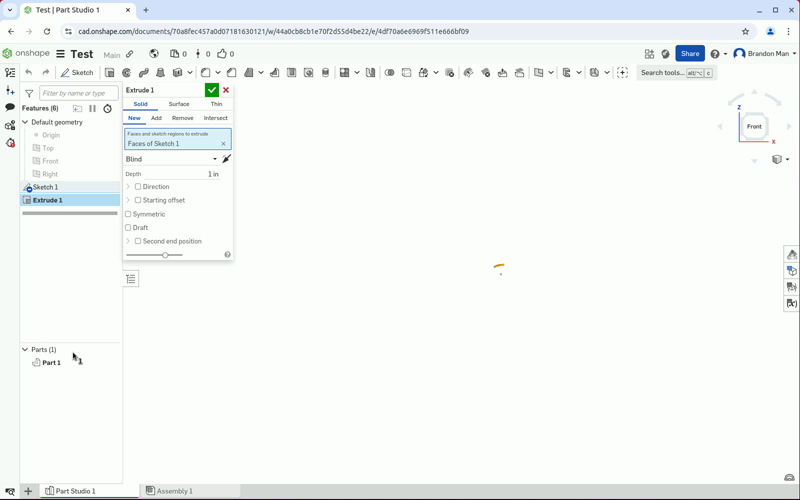
mouse_move(143, 106)
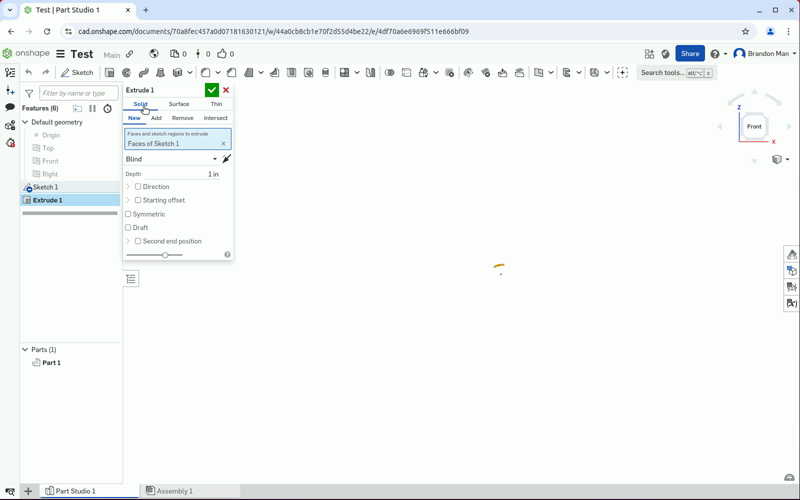
click(143, 106)
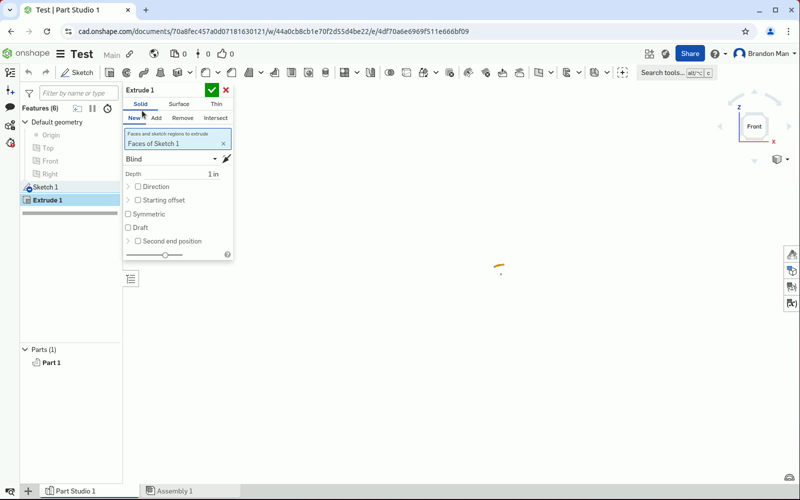
mouse_move(137, 120)
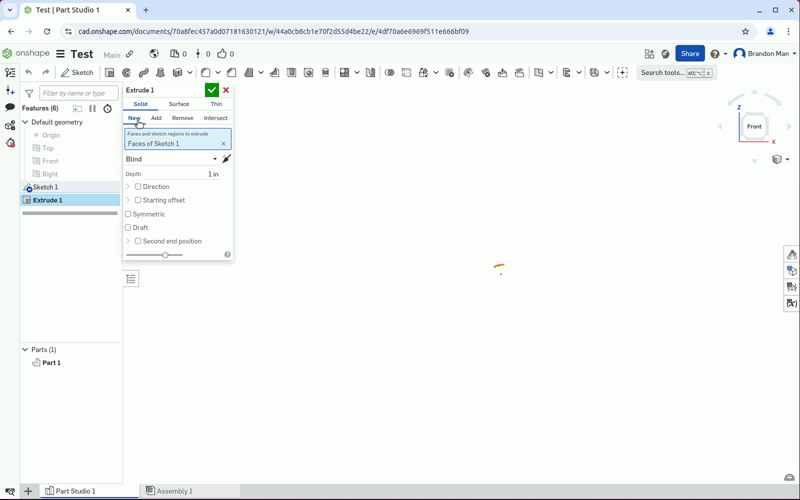
click(137, 120)
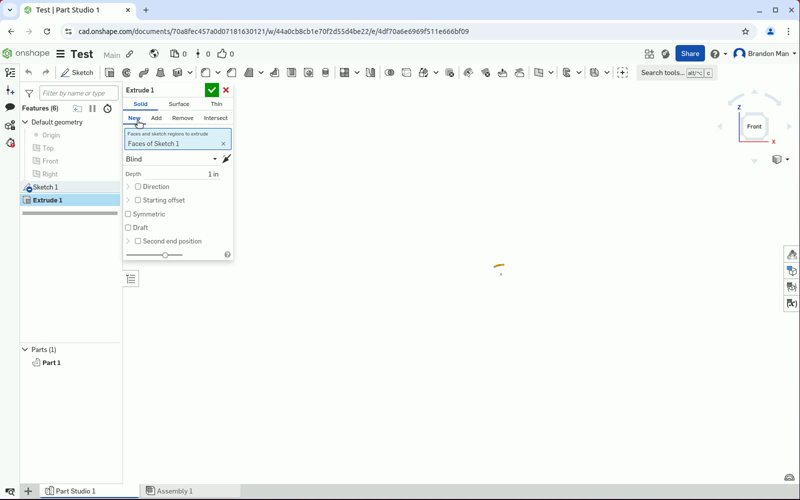
key(tab, 4)
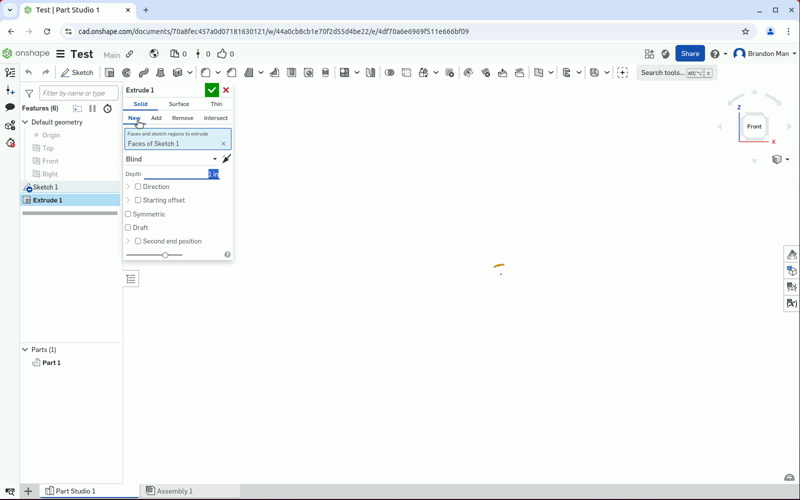
text(0.481)
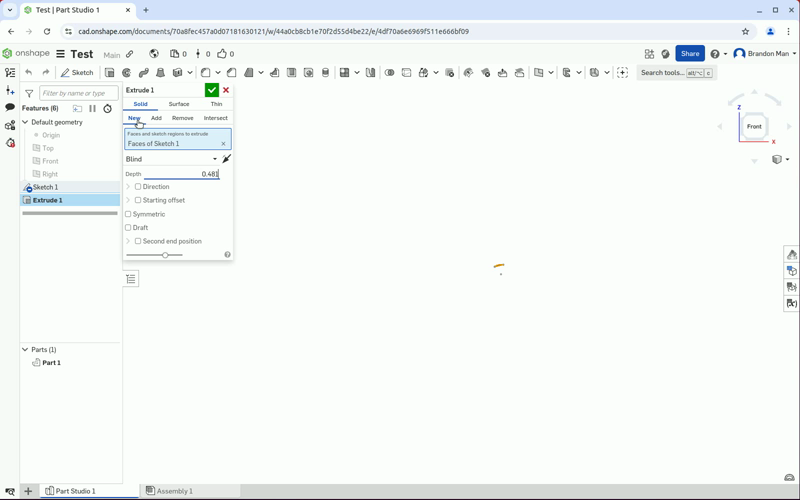
key(enter)
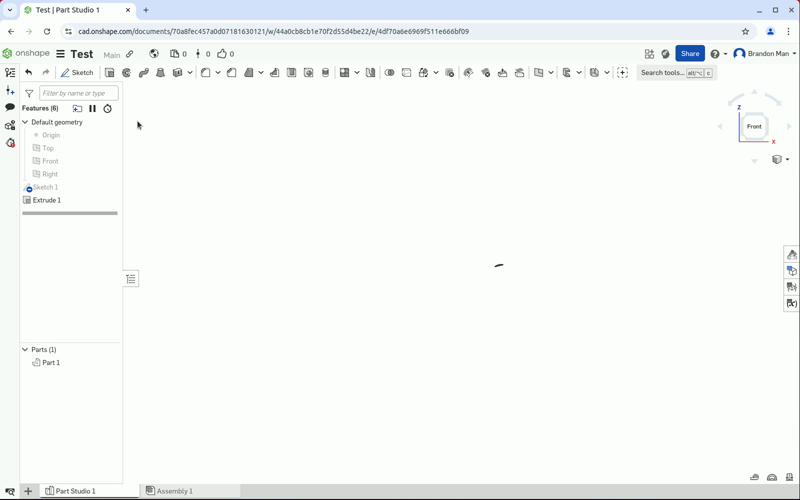
key(shift+h)
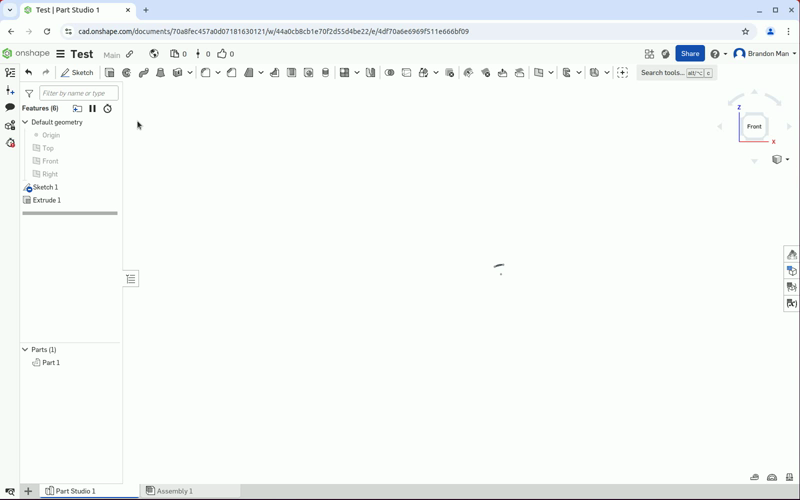
key(shift+h)
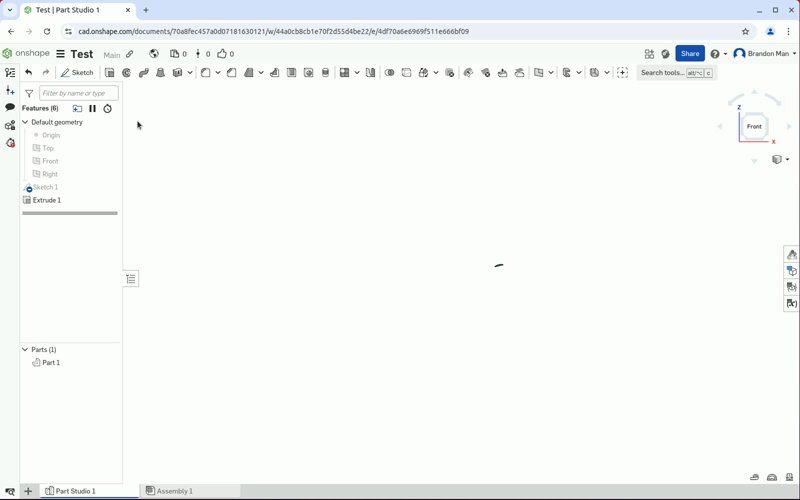
mouse_move(73, 189)
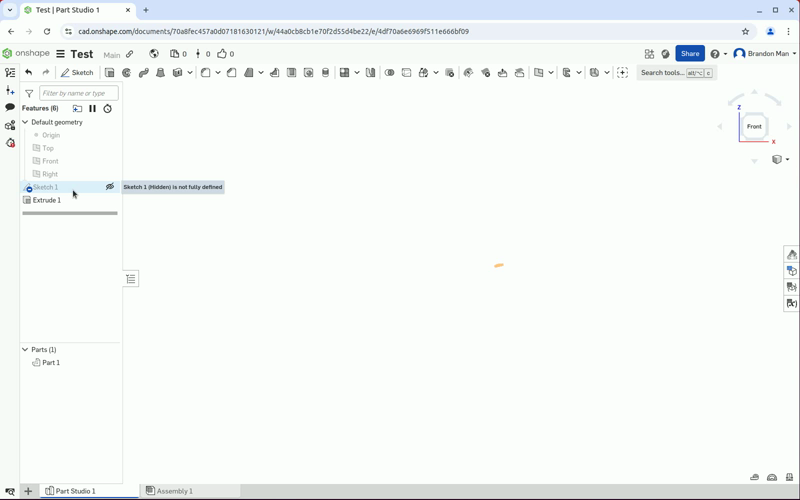
click(73, 189)
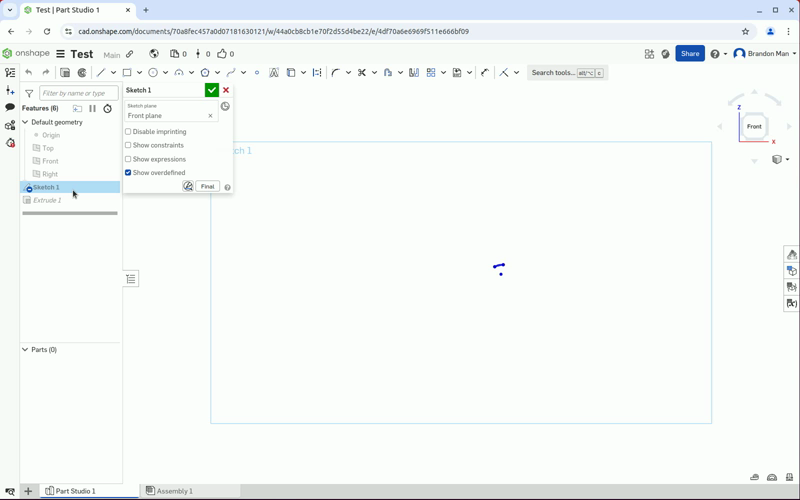
mouse_move(229, 92)
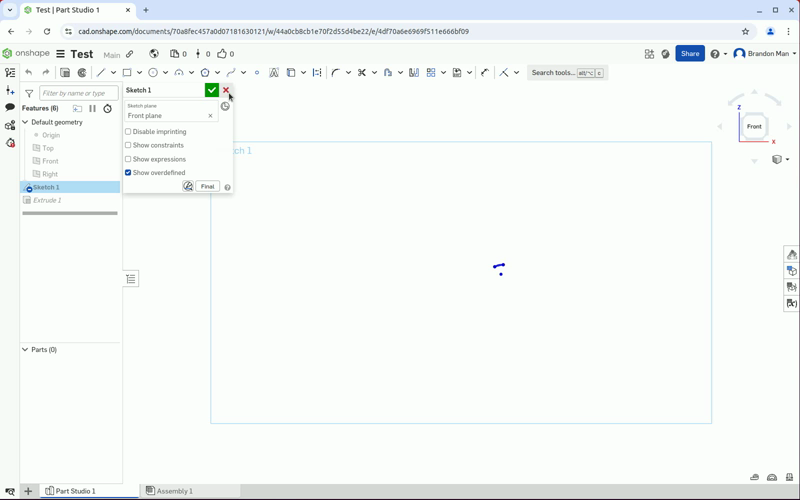
click(229, 92)
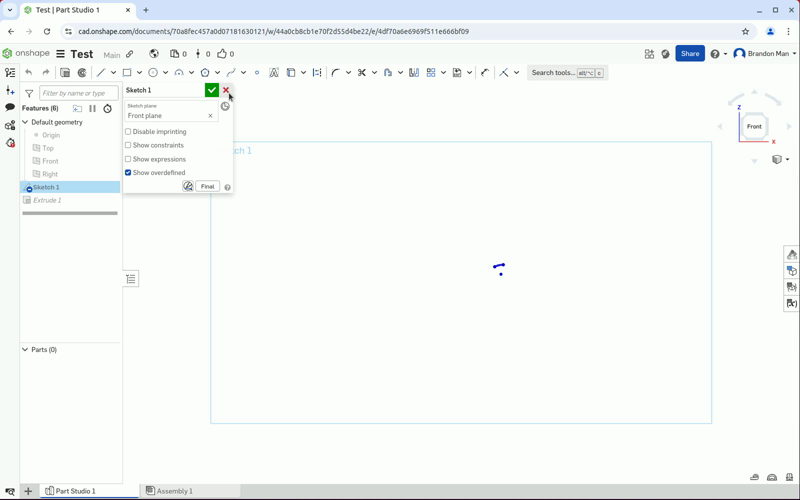
key(shift+s)
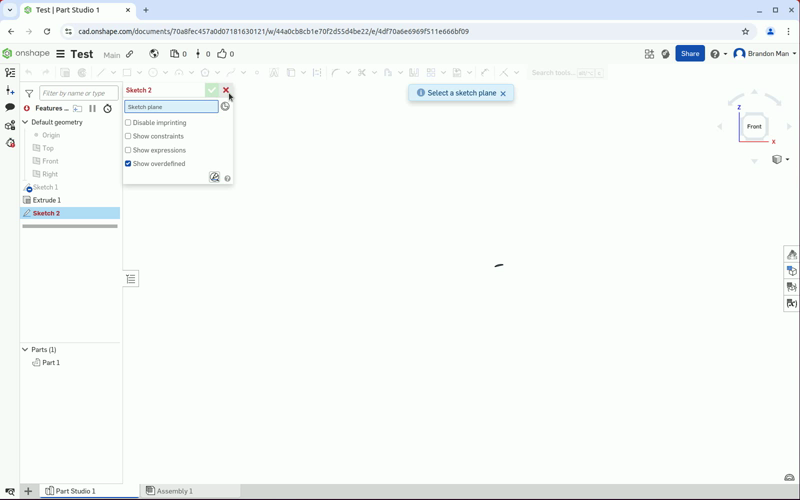
mouse_move(73, 163)
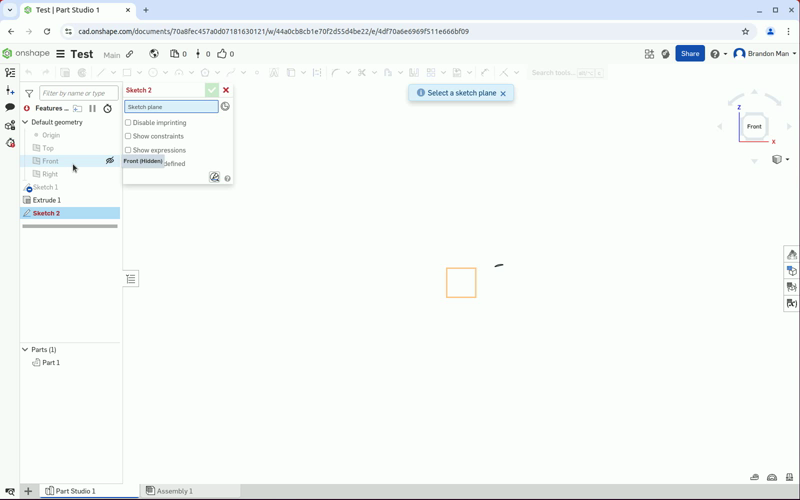
click(73, 163)
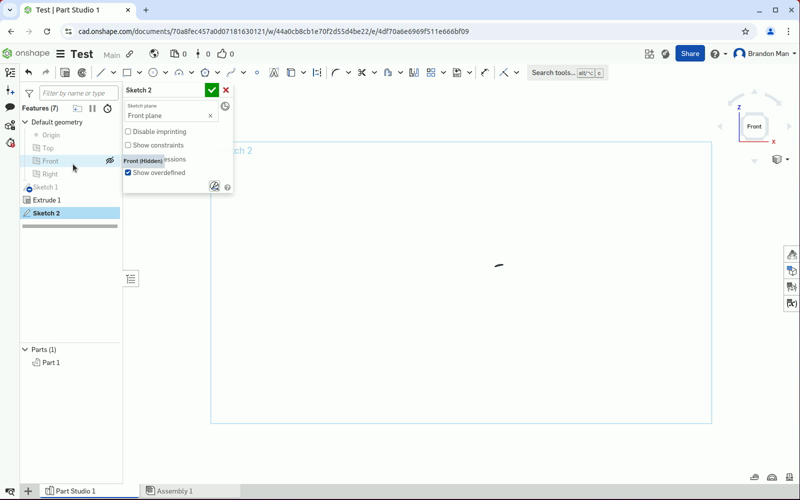
mouse_move(73, 352)
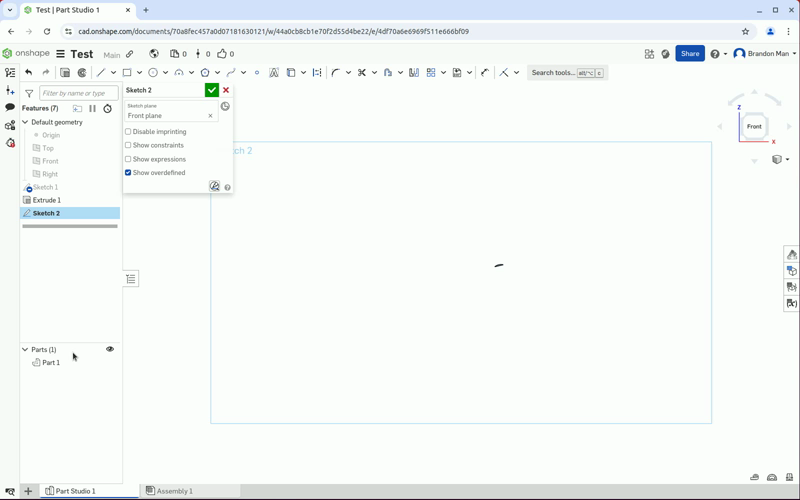
key(y)
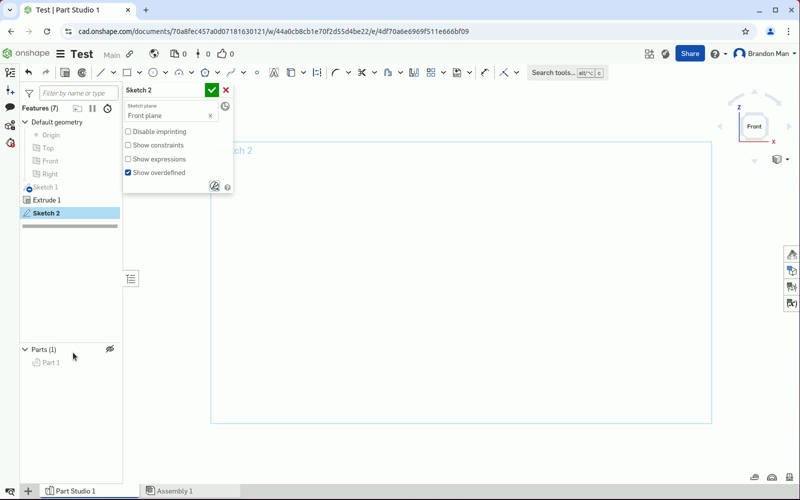
key(c)
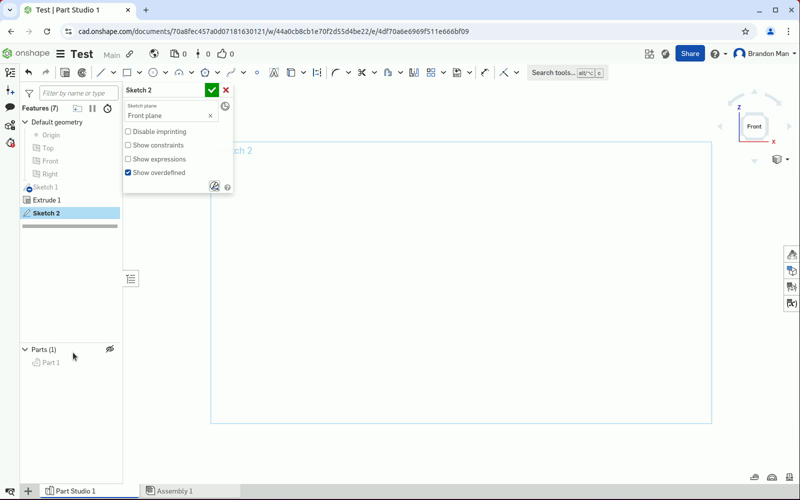
key_down(shift)
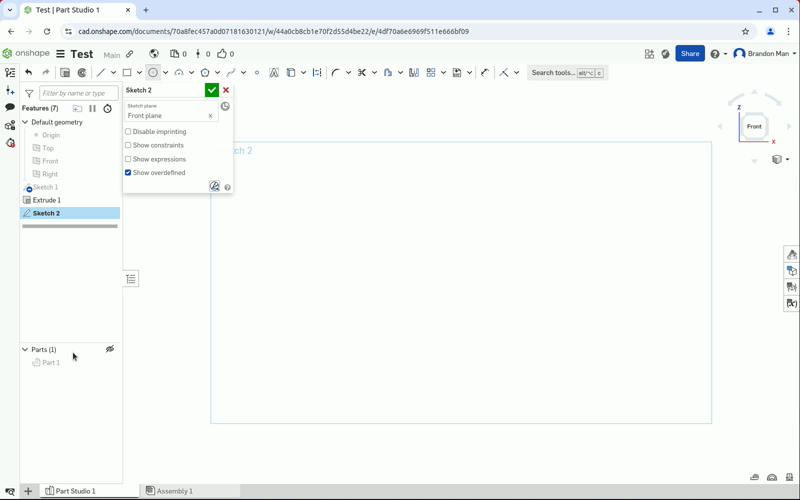
mouse_move(461, 178)
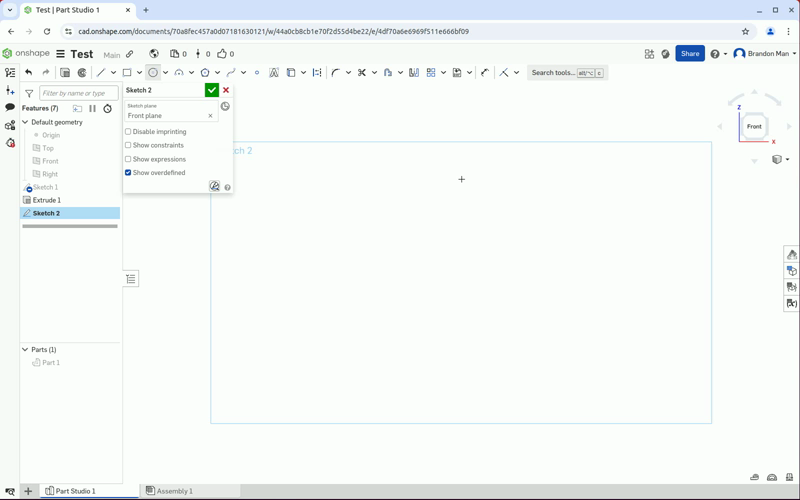
click(461, 178)
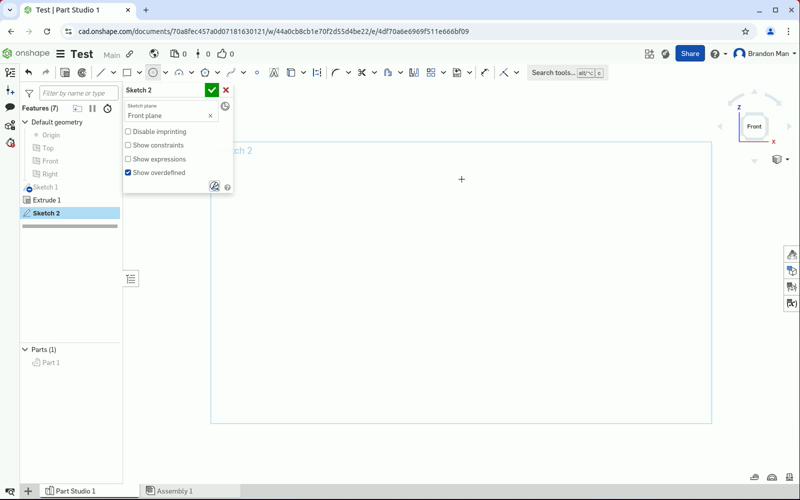
key_up(shift)
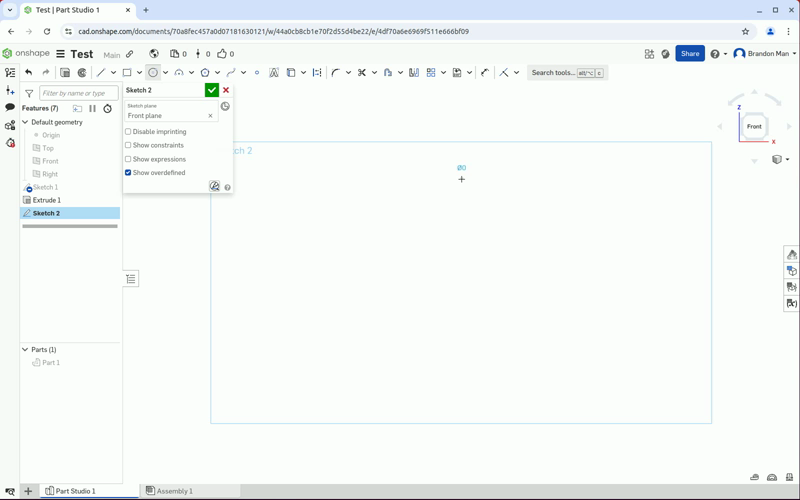
mouse_move(471, 178)
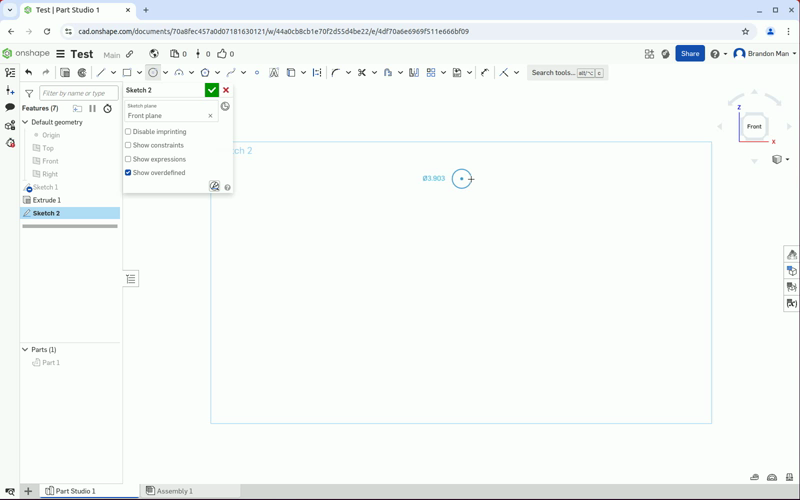
click(471, 178)
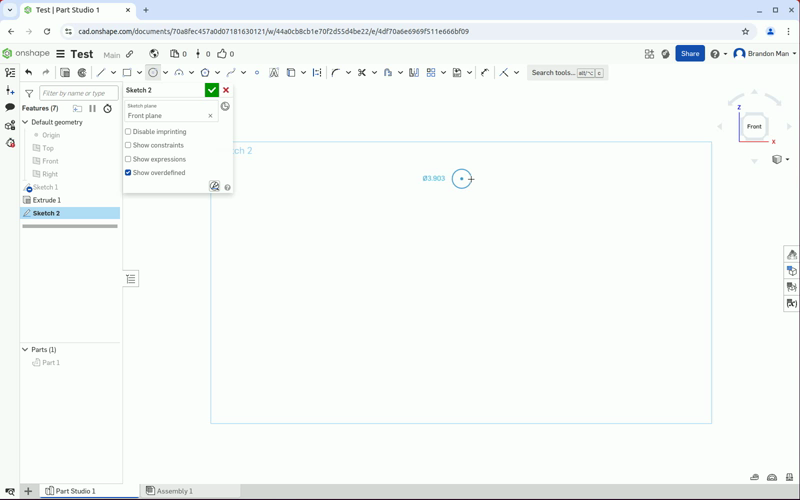
key(esc)
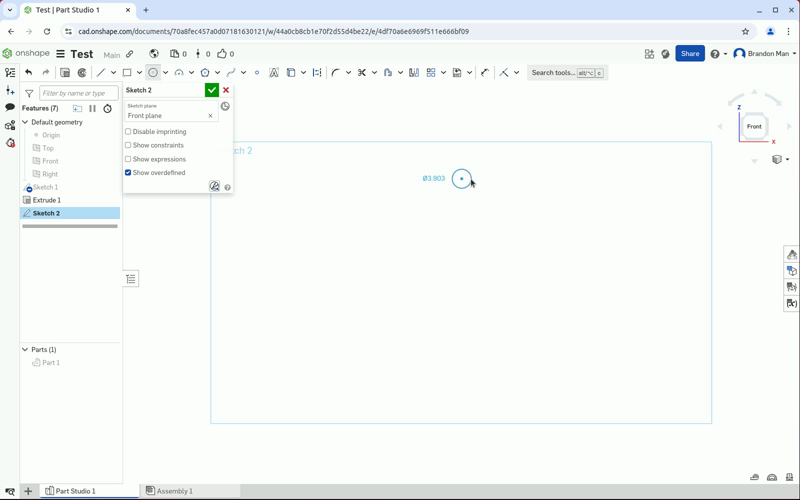
key(c)
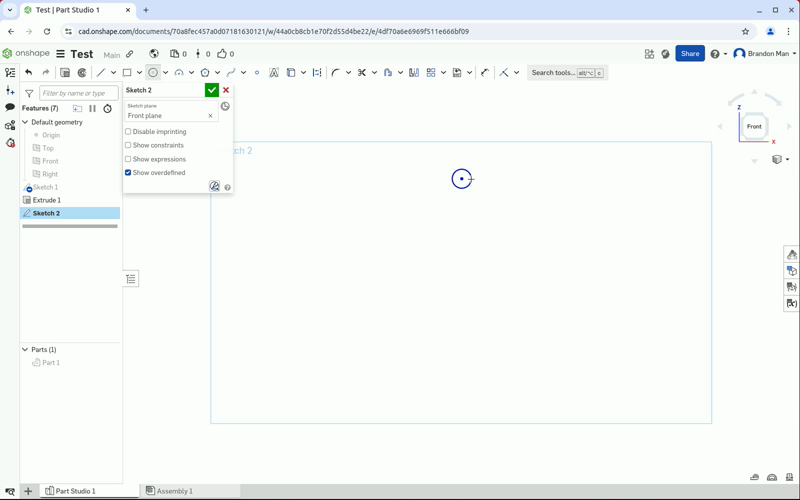
key_down(shift)
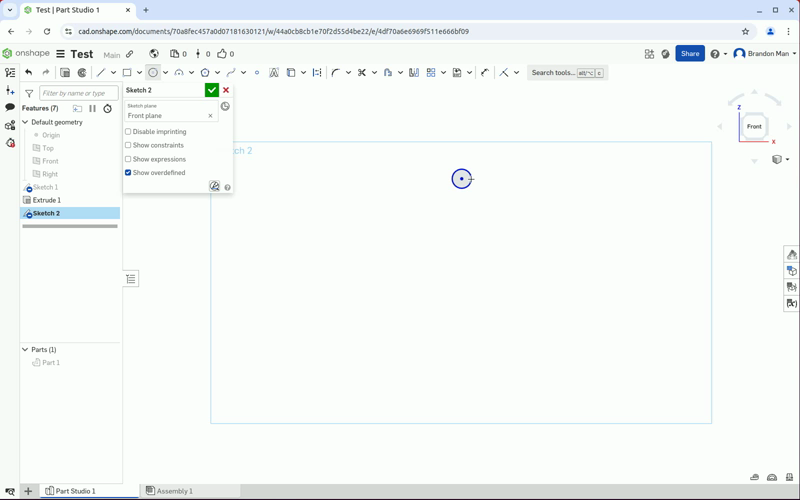
mouse_move(461, 178)
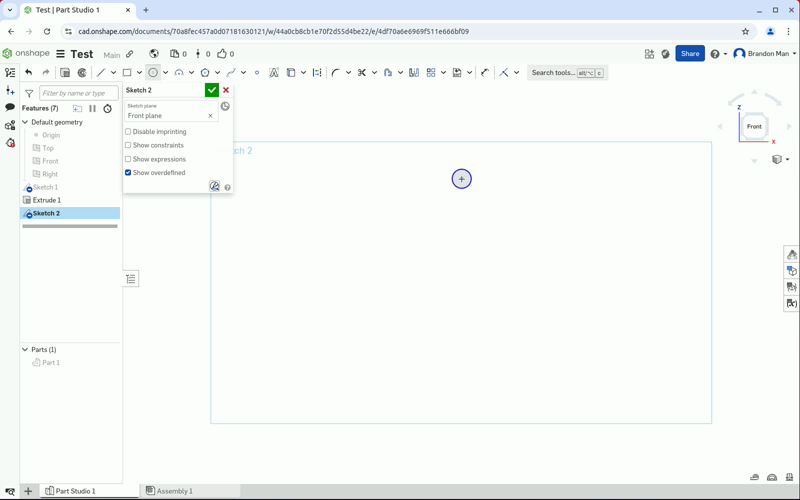
click(461, 178)
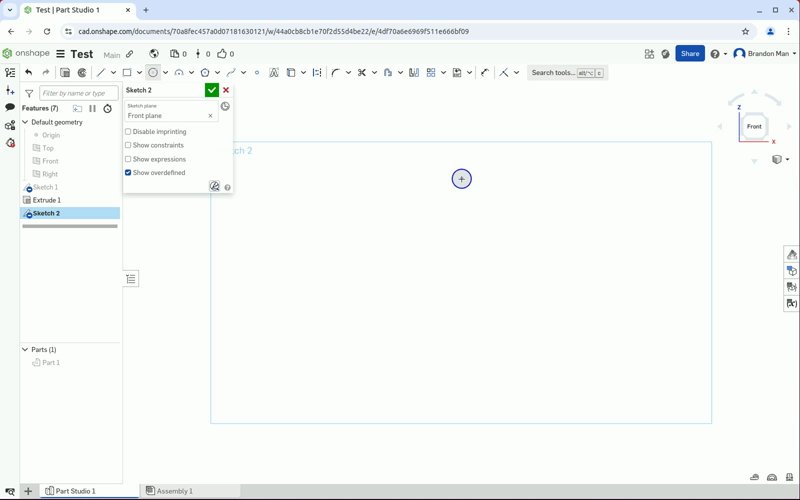
key_up(shift)
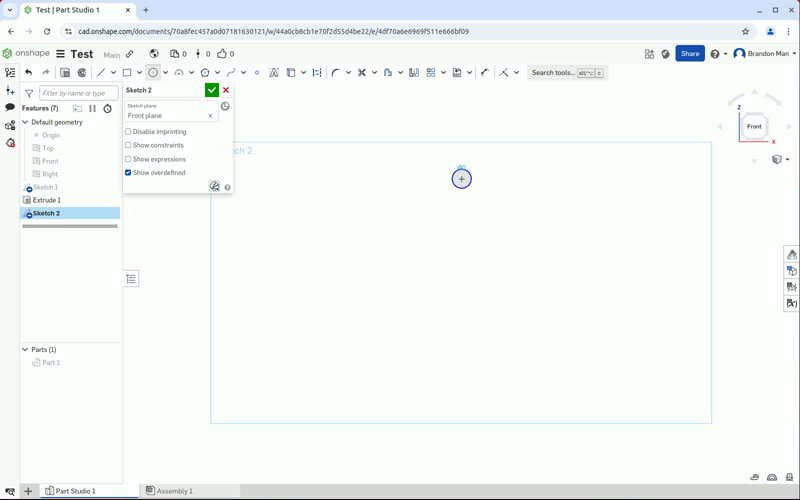
mouse_move(464, 178)
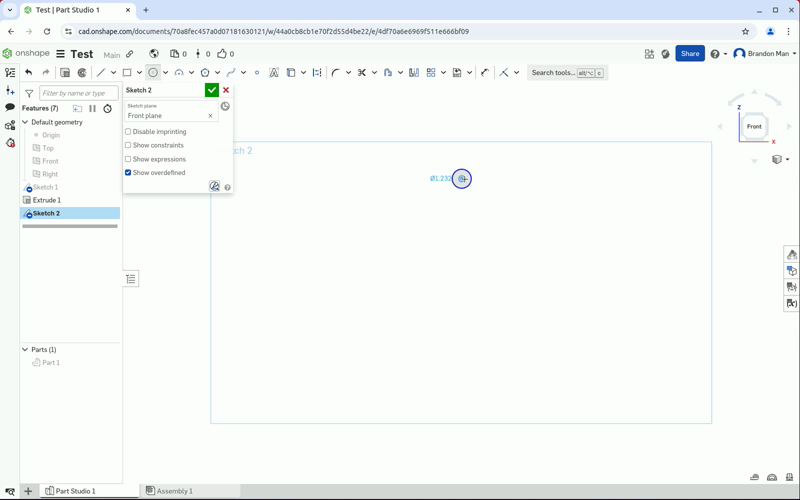
scroll(6)
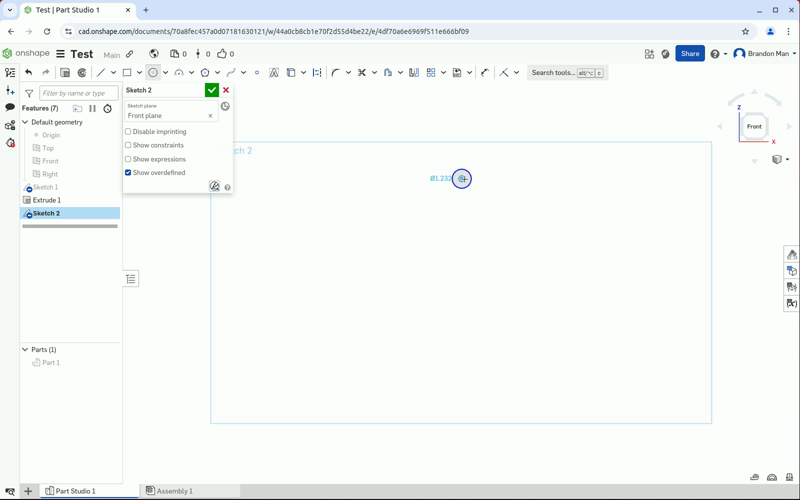
scroll(6)
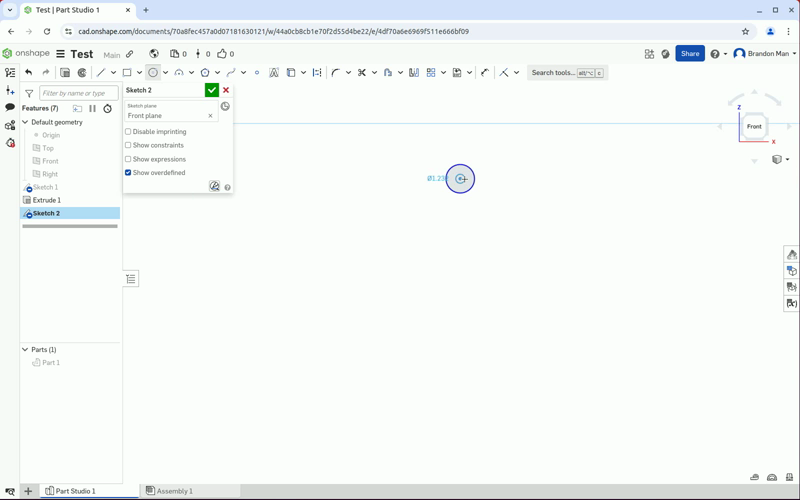
scroll(6)
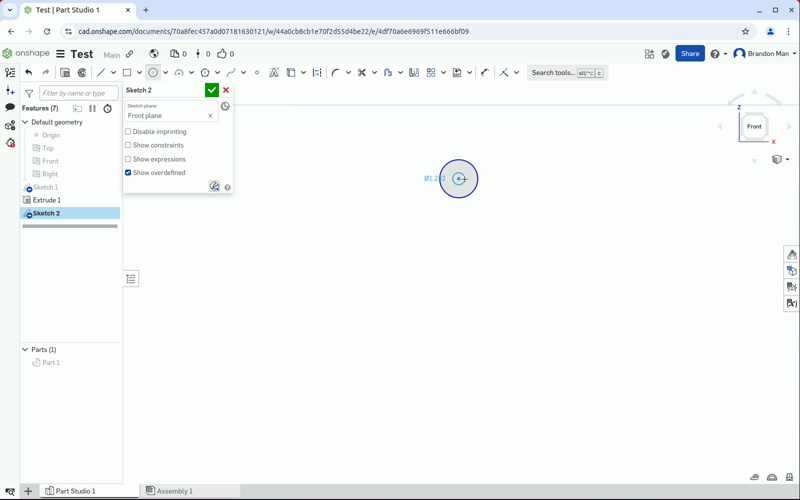
scroll(6)
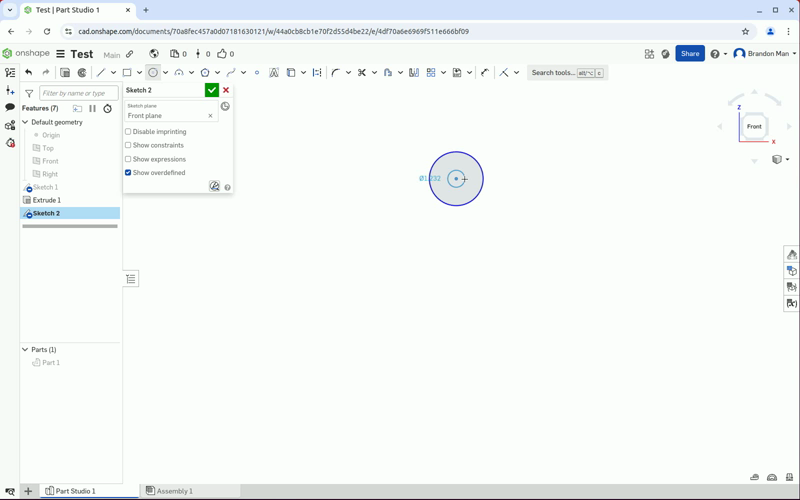
scroll(6)
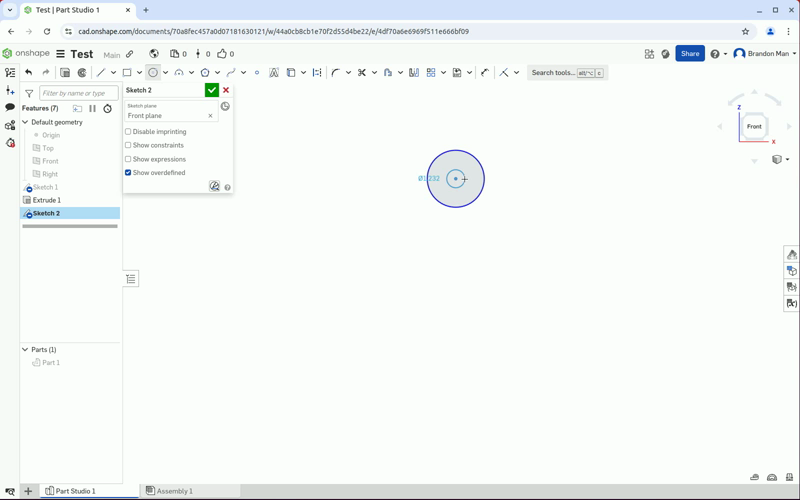
scroll(6)
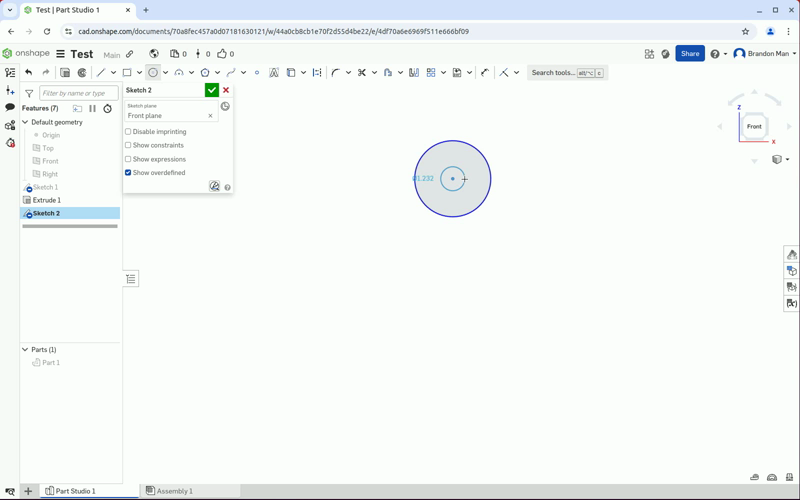
scroll(6)
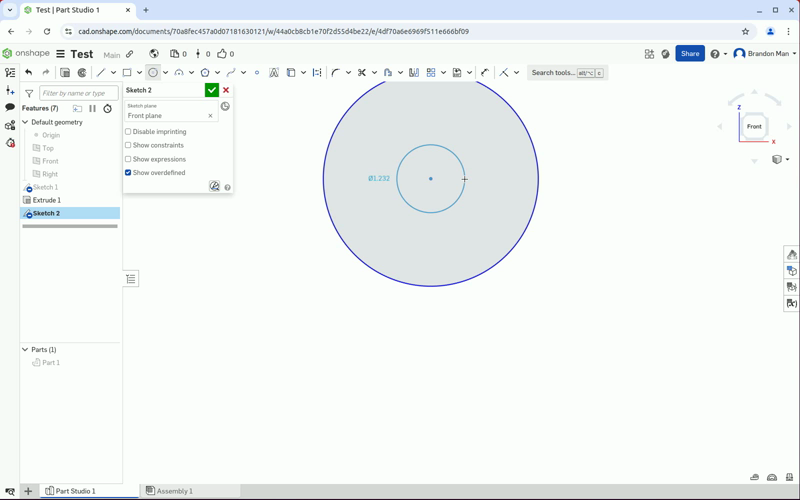
click(464, 178)
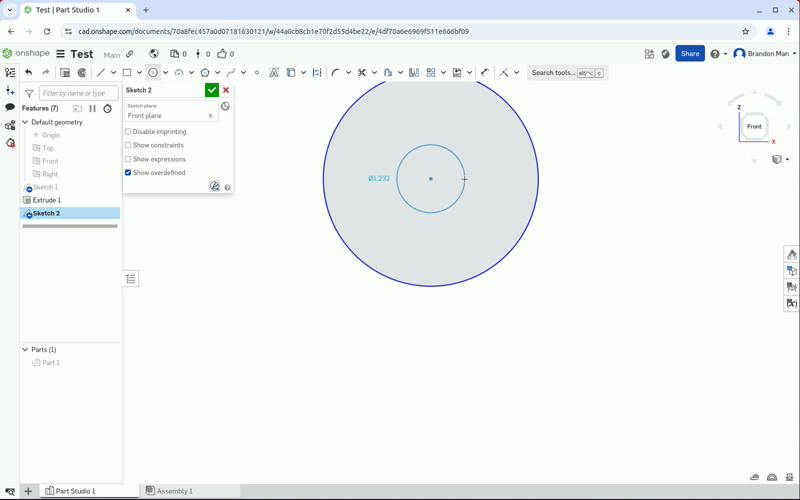
scroll(-6)
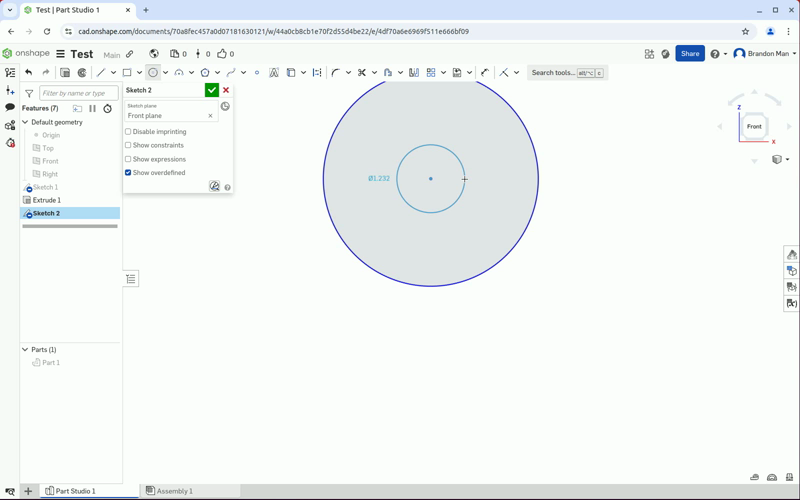
scroll(-6)
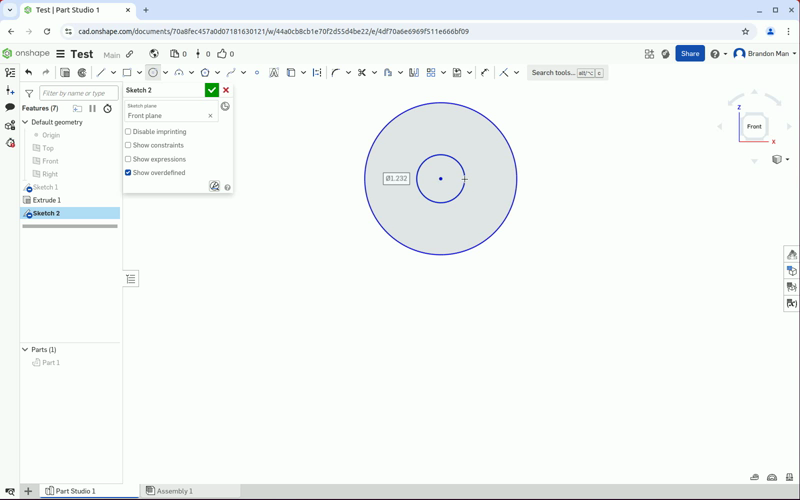
scroll(-6)
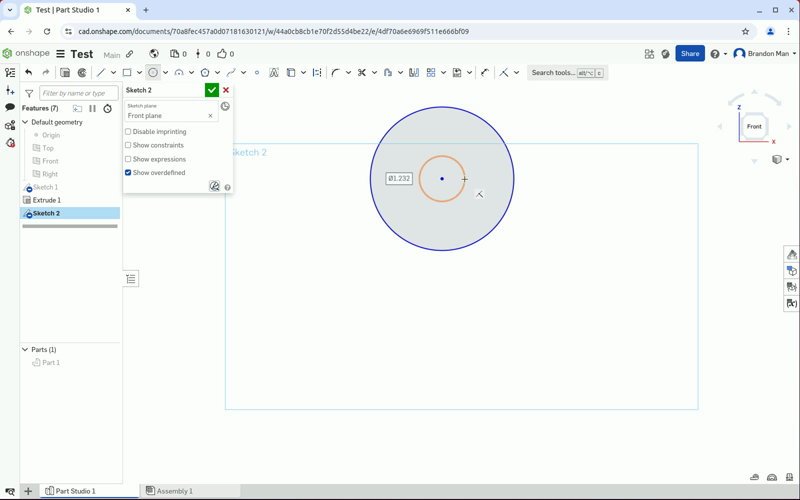
scroll(-6)
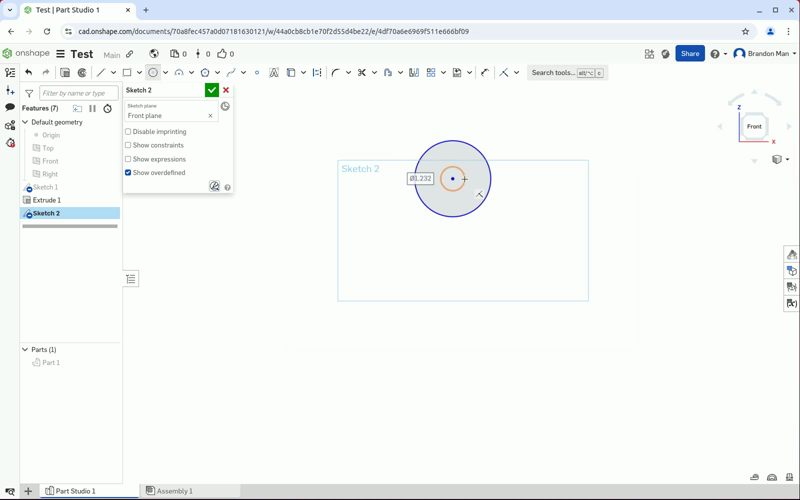
scroll(-6)
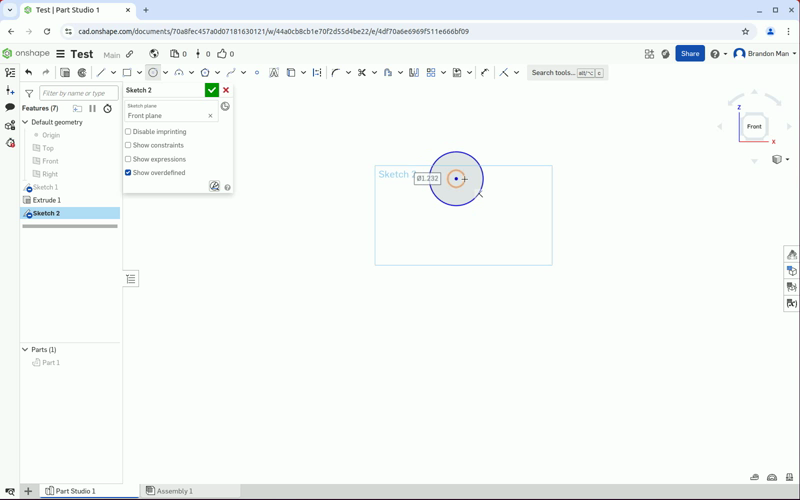
scroll(-6)
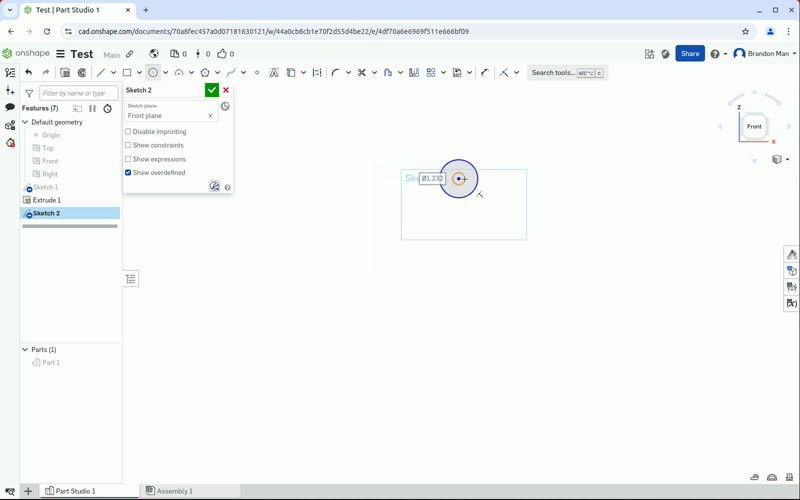
scroll(-6)
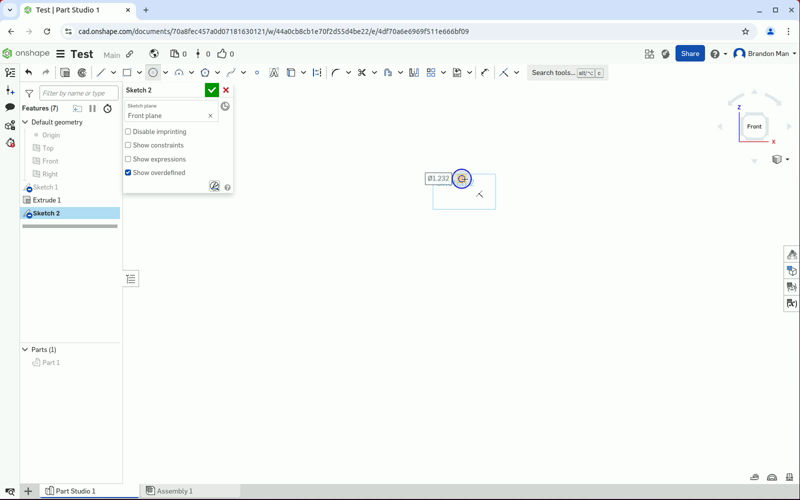
key(esc)
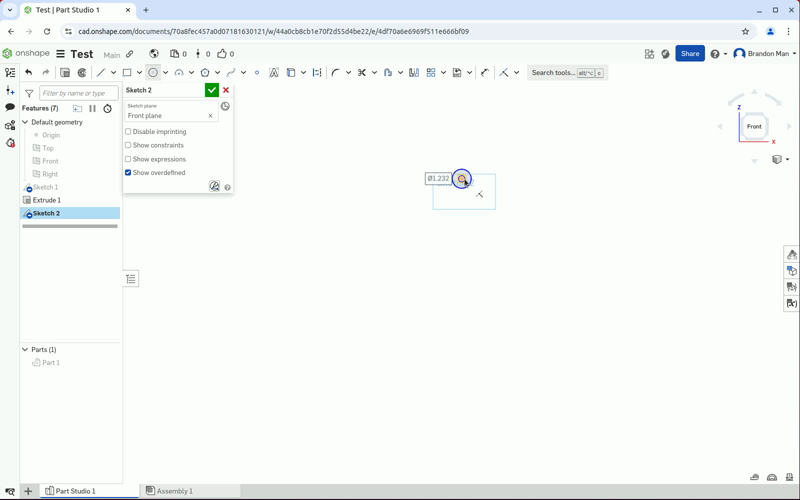
mouse_move(467, 181)
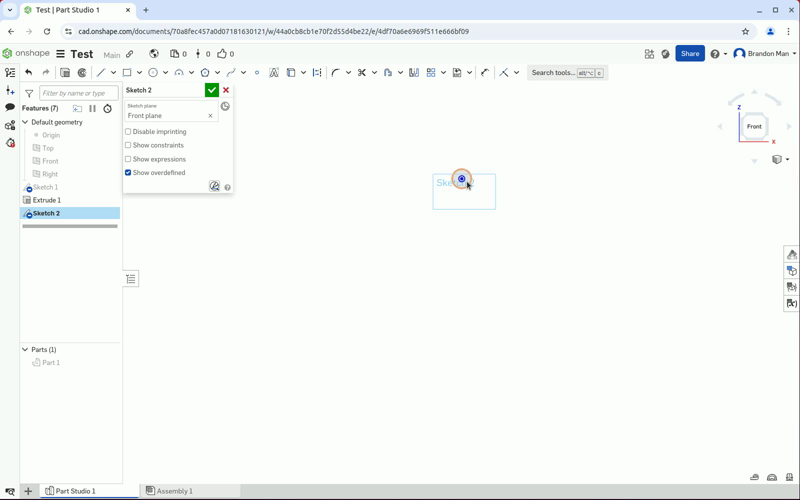
scroll(6)
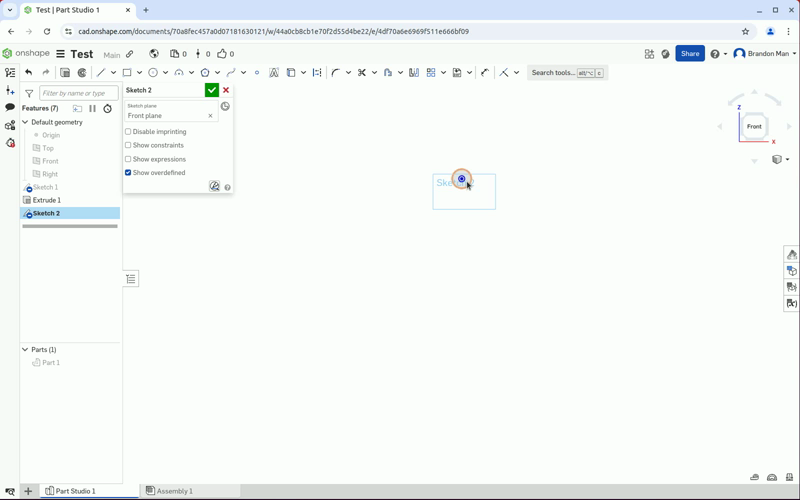
scroll(6)
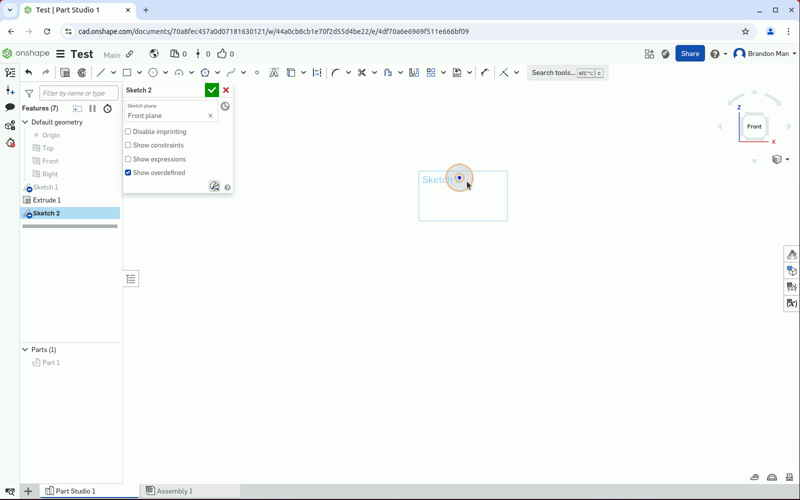
scroll(6)
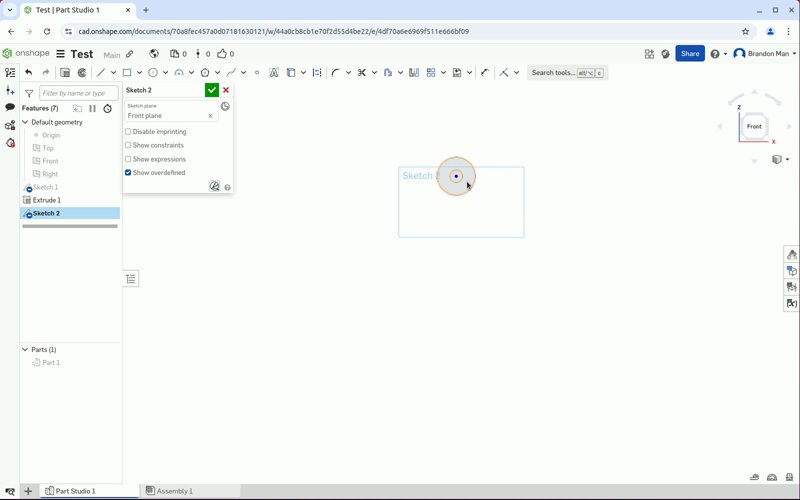
scroll(6)
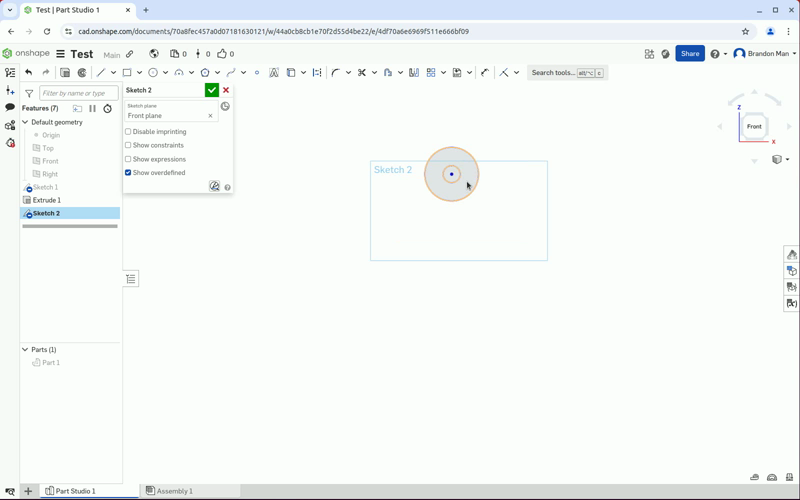
scroll(6)
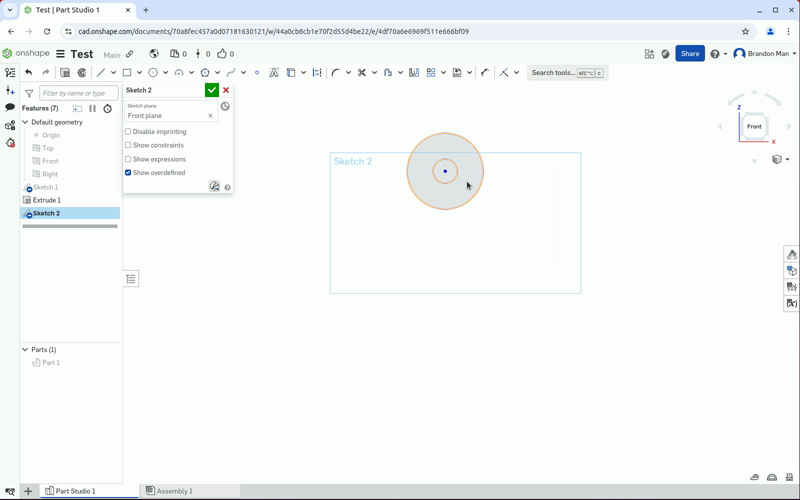
scroll(6)
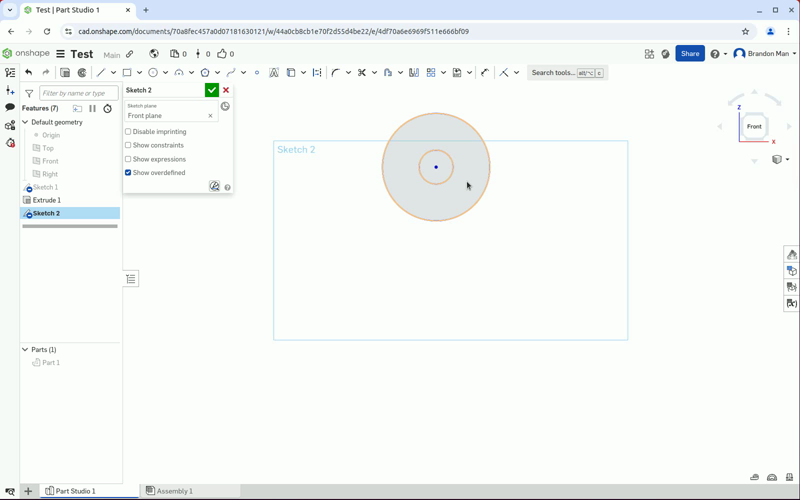
scroll(6)
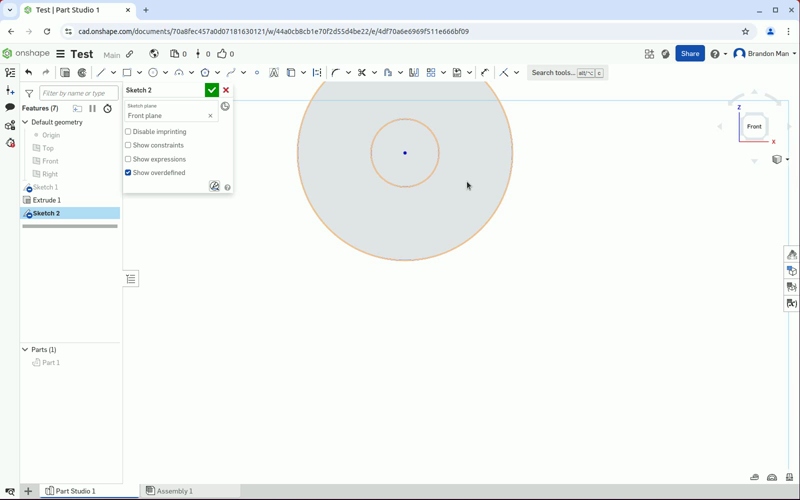
click(467, 181)
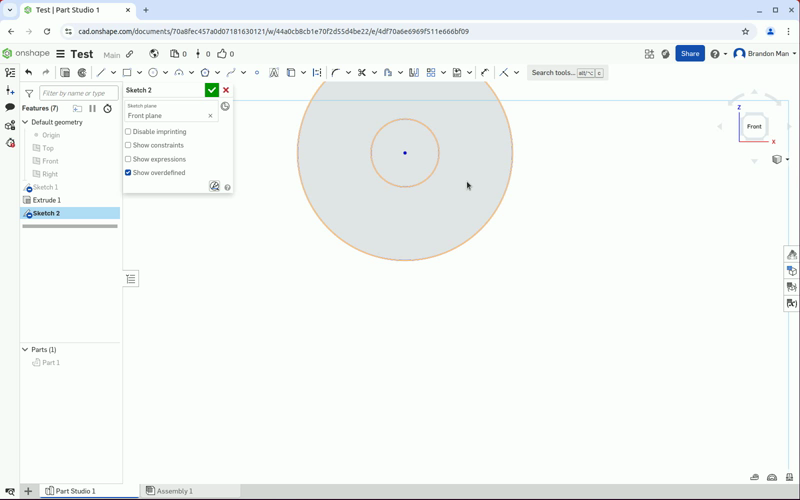
scroll(-6)
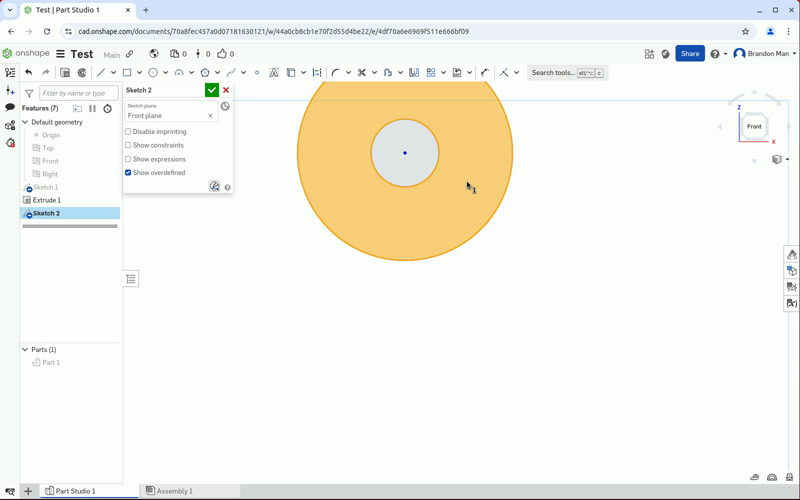
scroll(-6)
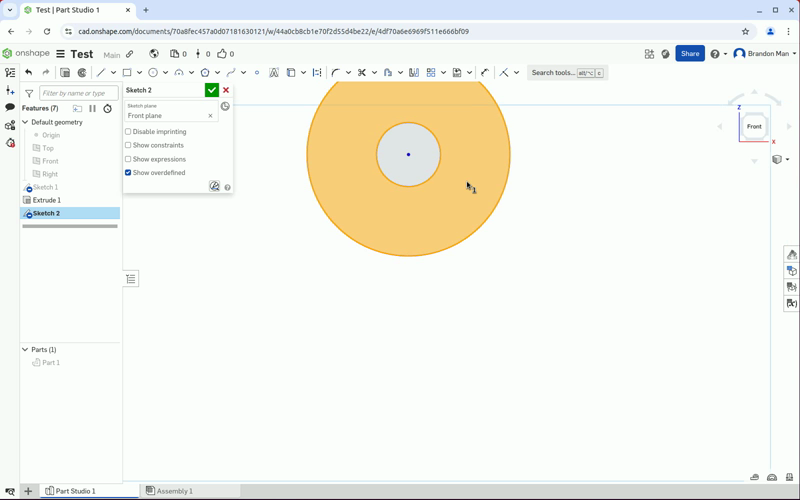
scroll(-6)
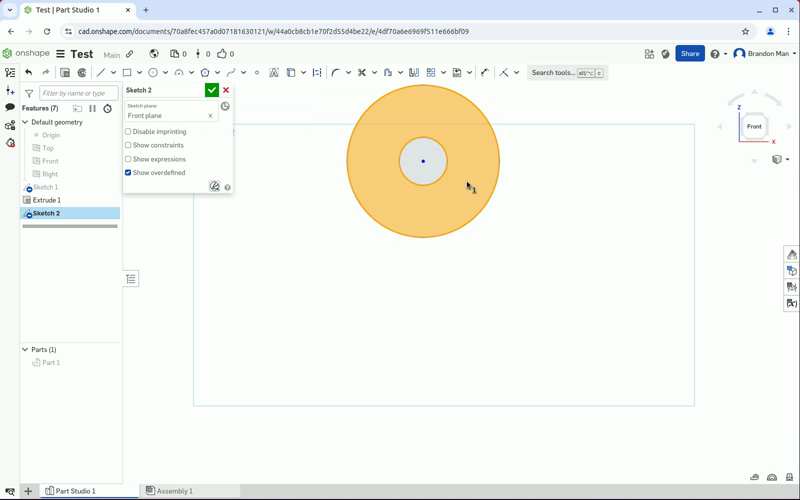
scroll(-6)
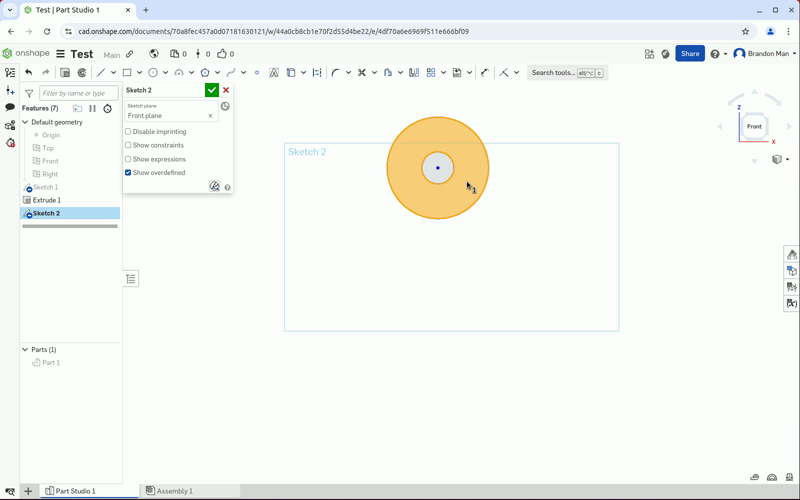
scroll(-6)
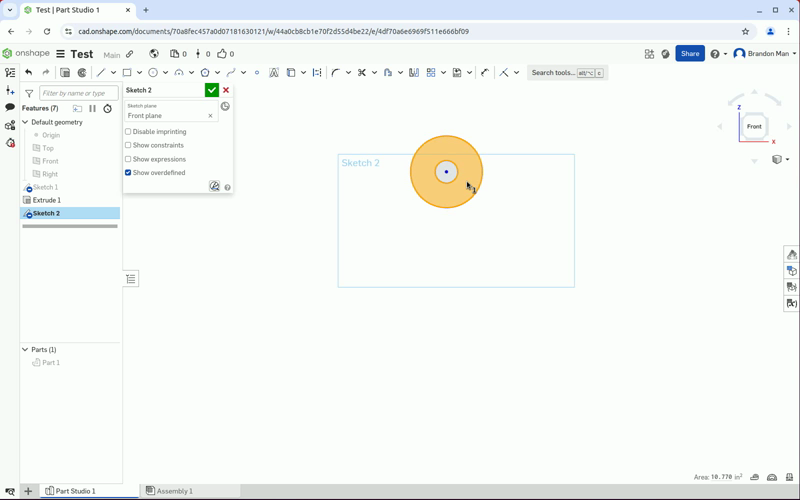
scroll(-6)
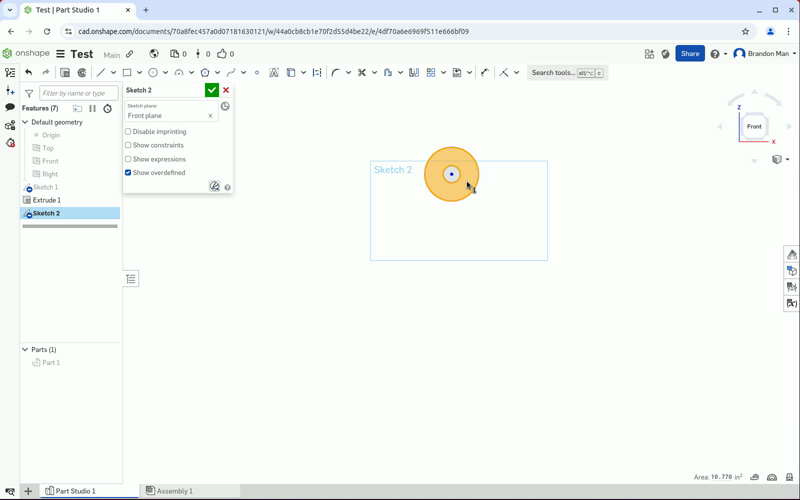
scroll(-6)
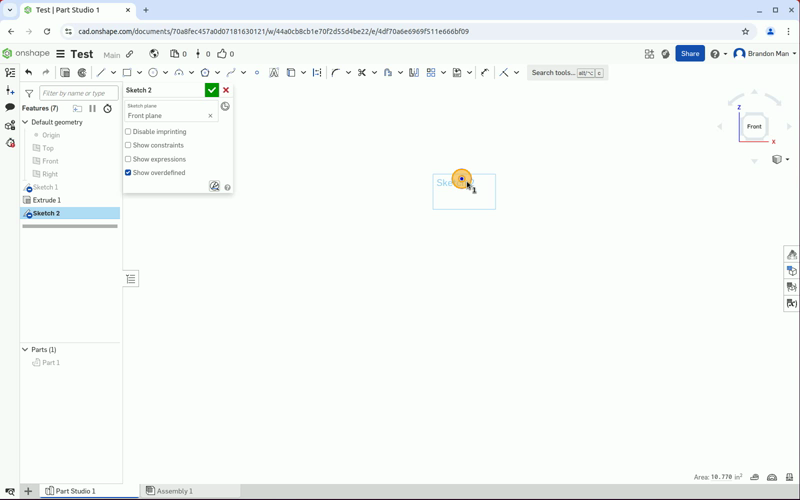
mouse_move(73, 352)
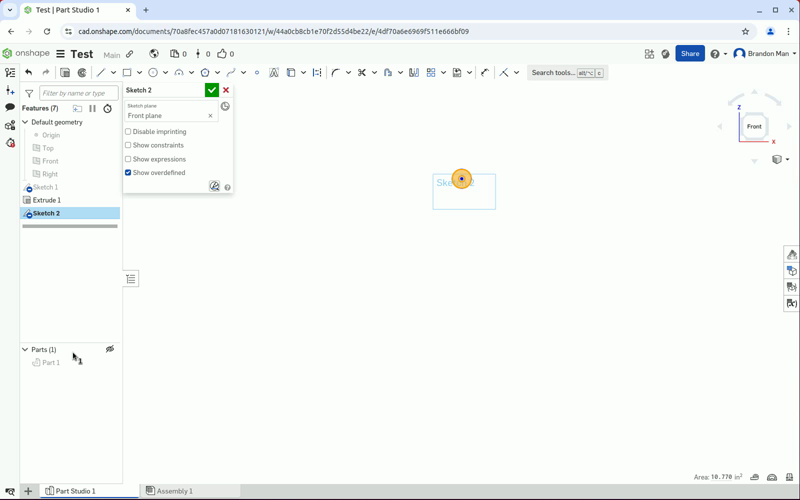
key(shift+y)
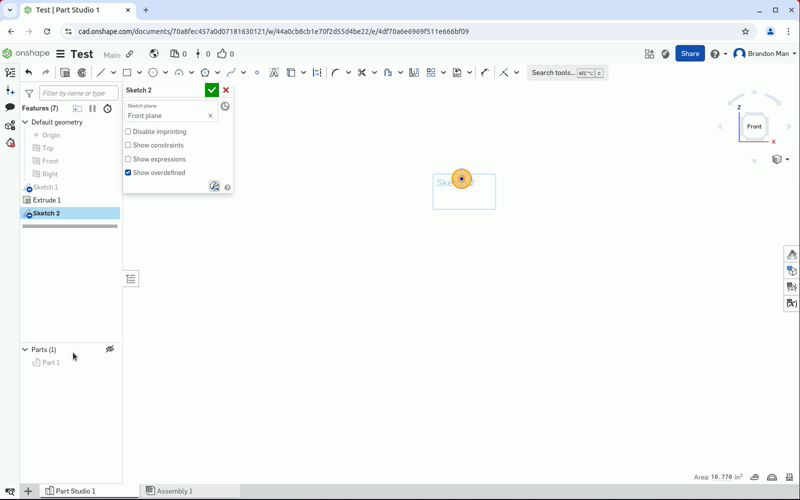
key(shift+e)
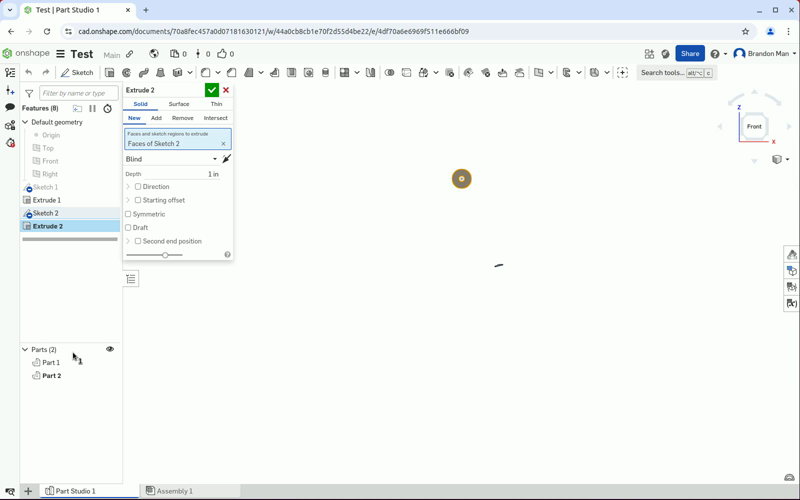
mouse_move(143, 106)
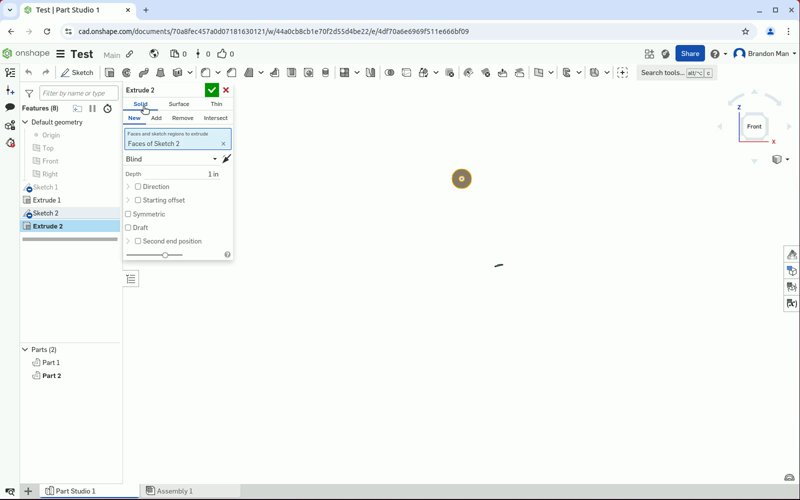
click(143, 106)
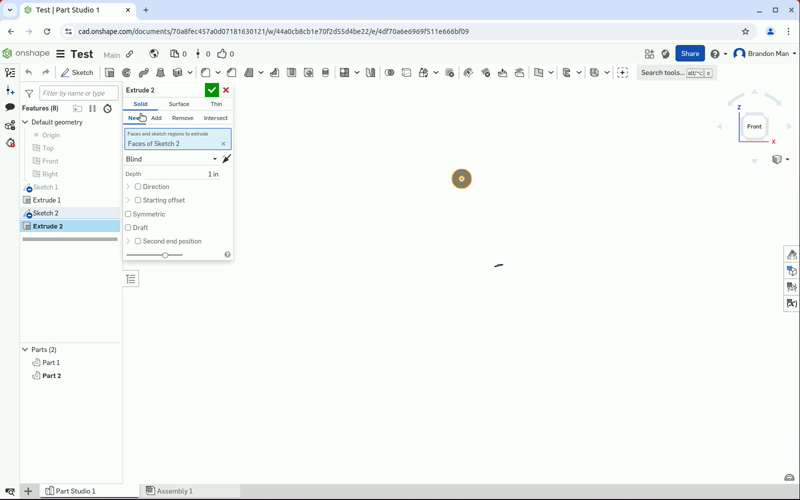
mouse_move(137, 120)
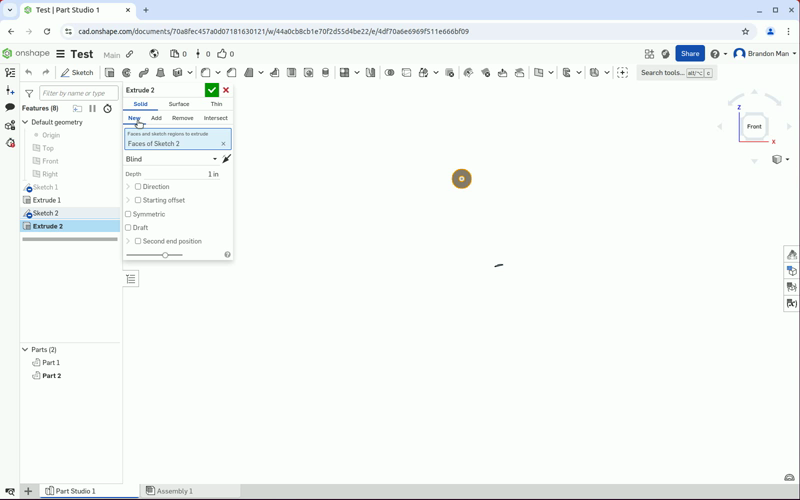
click(137, 120)
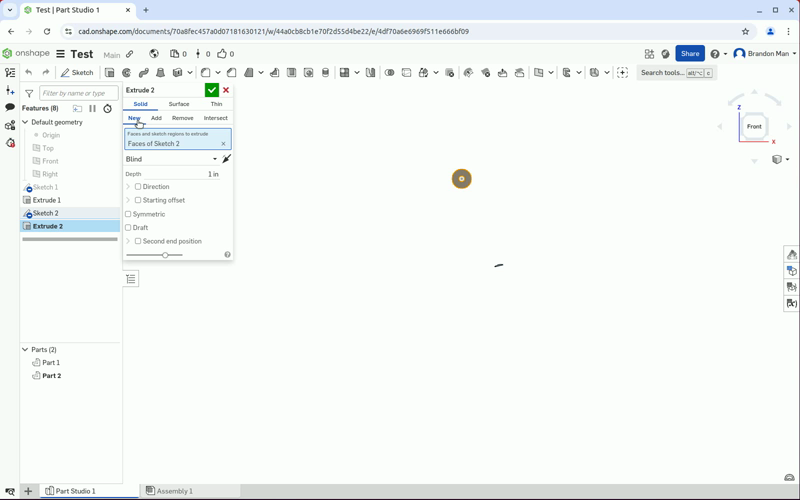
key(tab, 4)
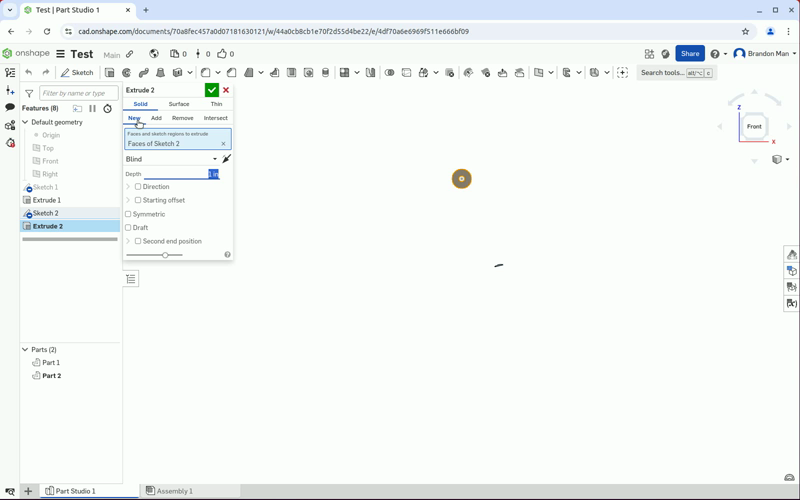
text(0.481)
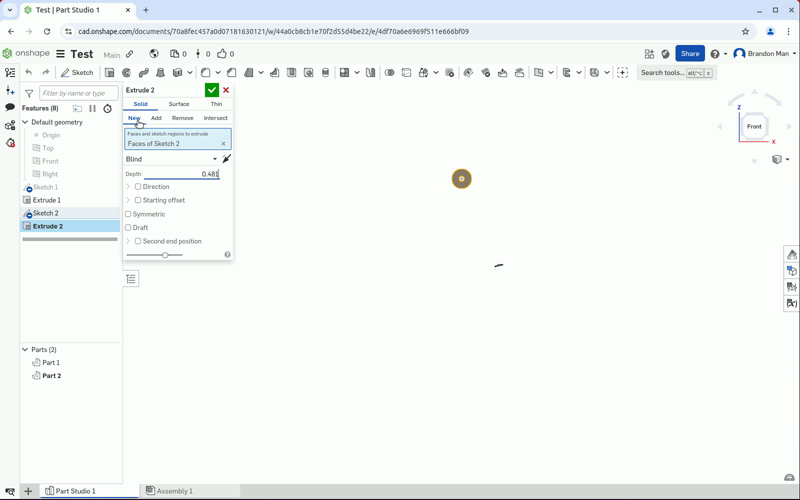
key(enter)
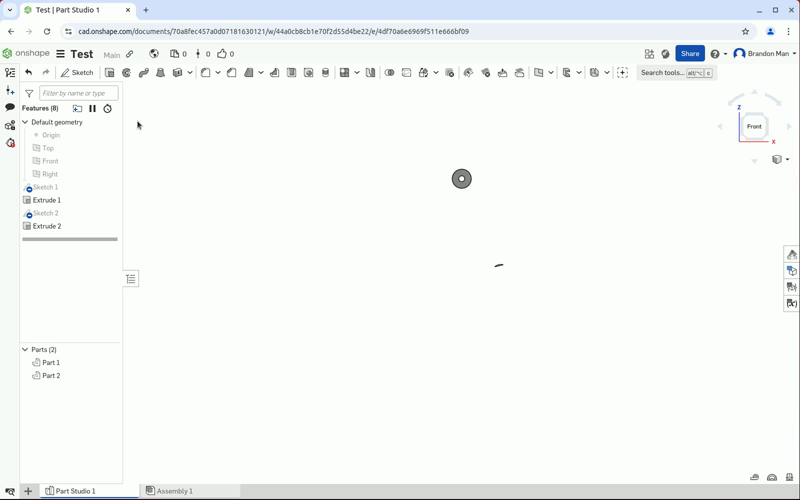
key(shift+h)
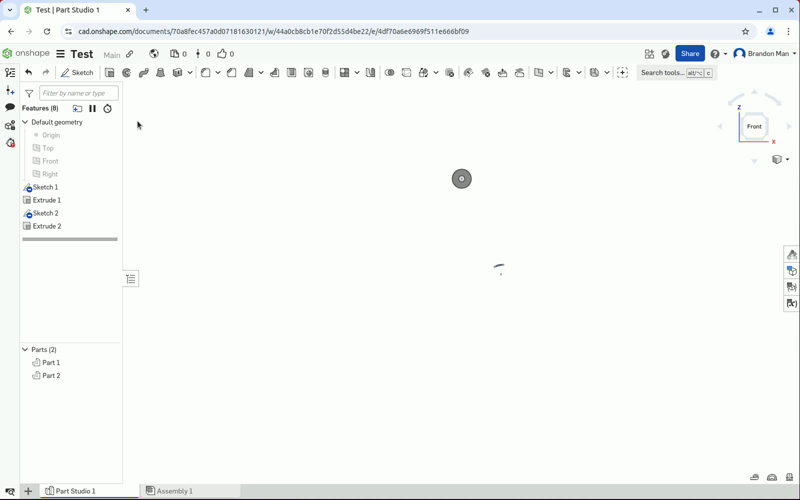
key(shift+h)
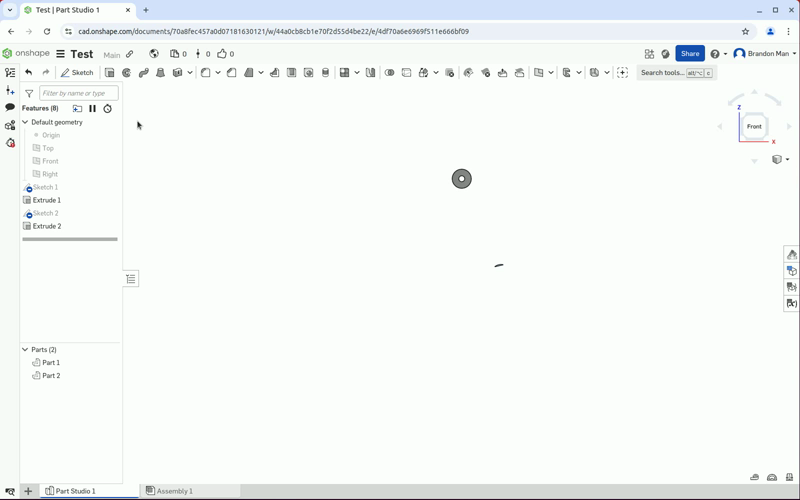
mouse_move(73, 189)
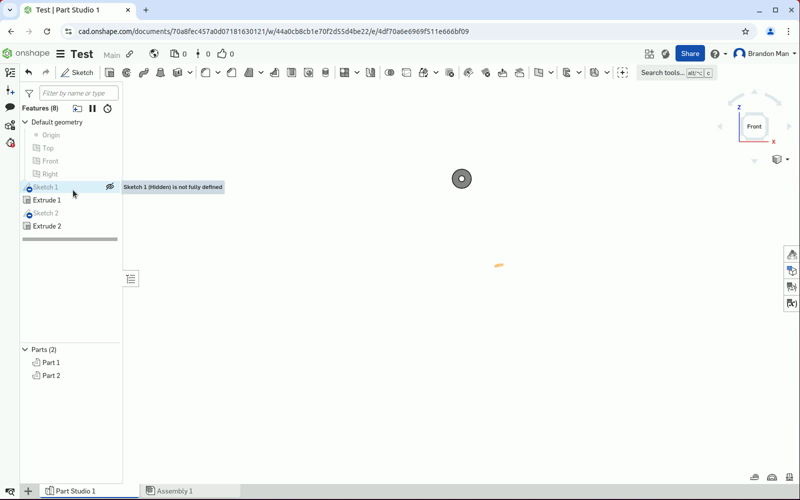
click(73, 189)
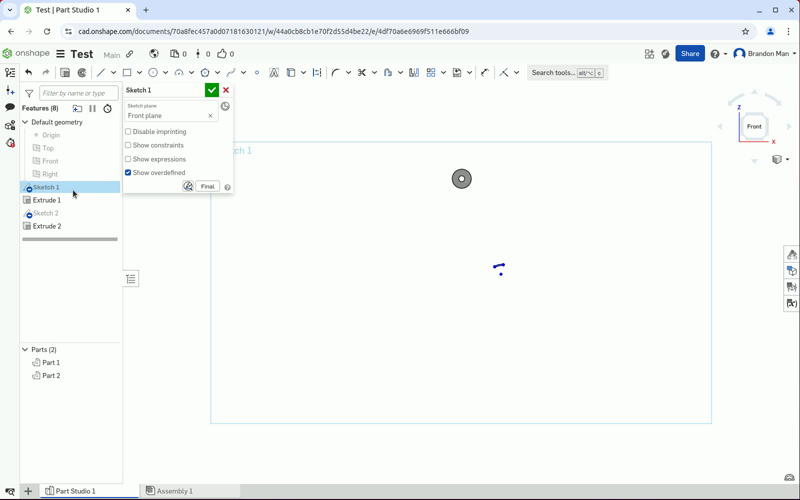
mouse_move(229, 92)
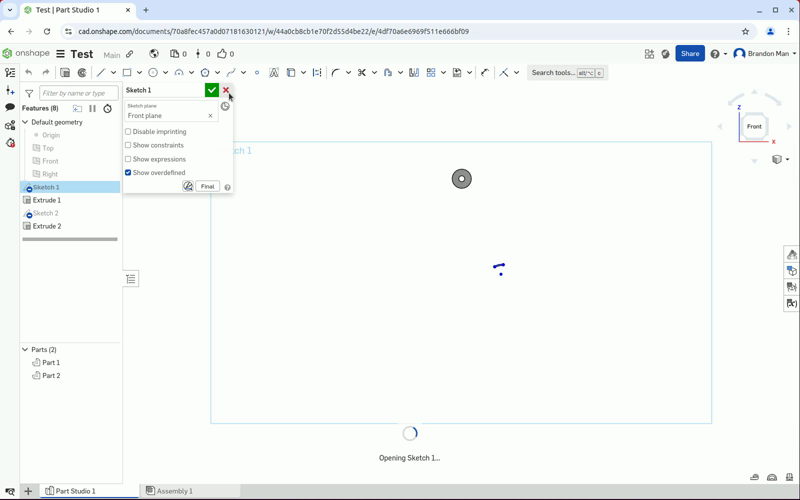
click(229, 92)
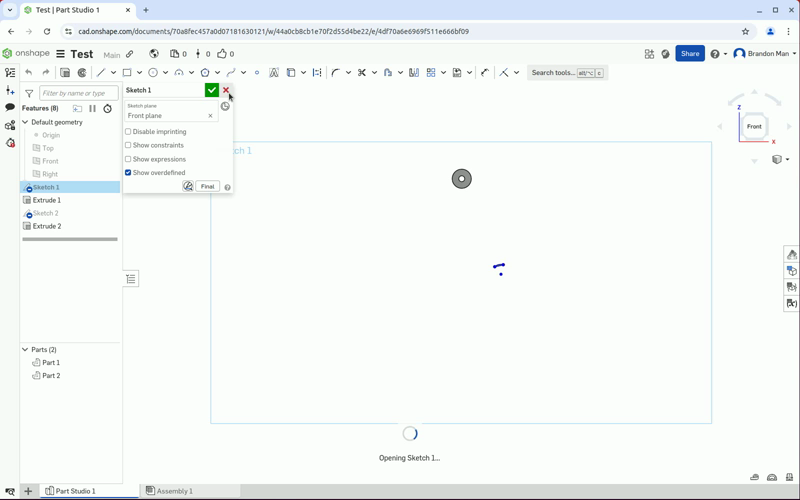
key(shift+s)
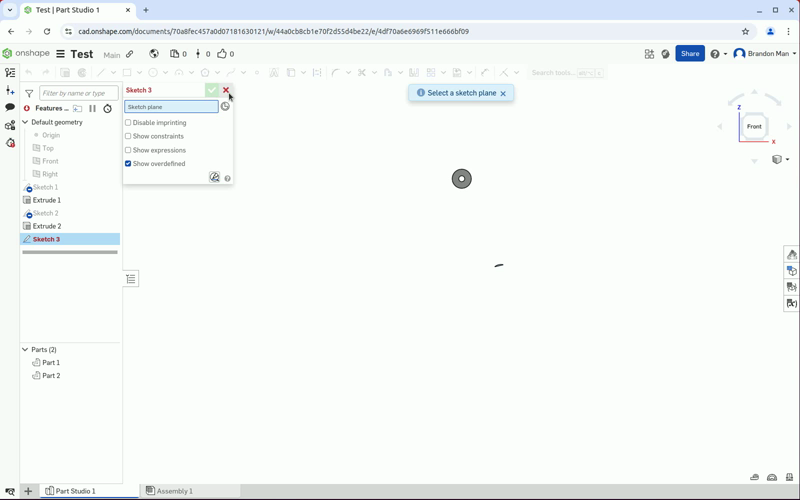
mouse_move(73, 163)
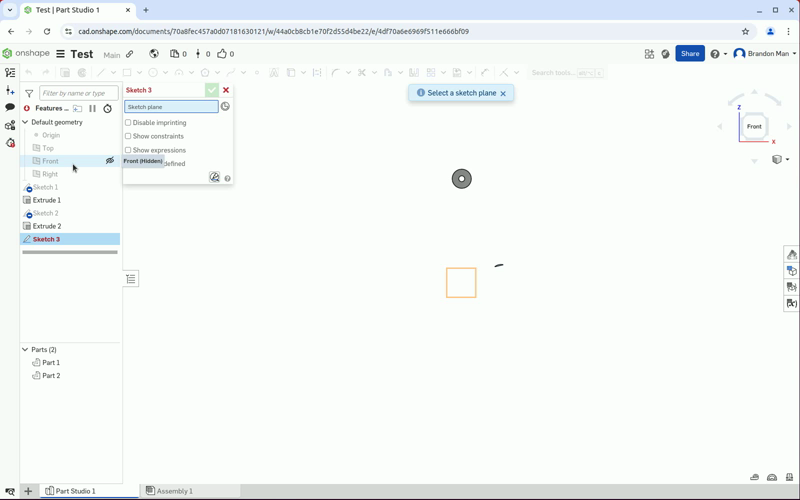
click(73, 163)
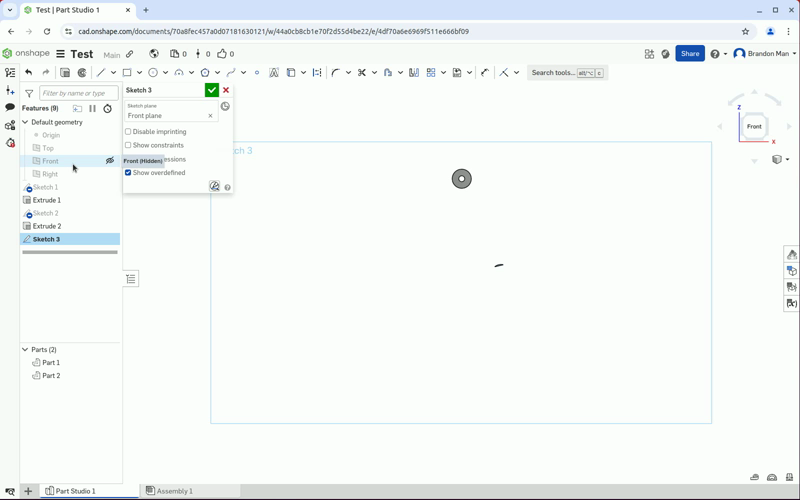
mouse_move(73, 352)
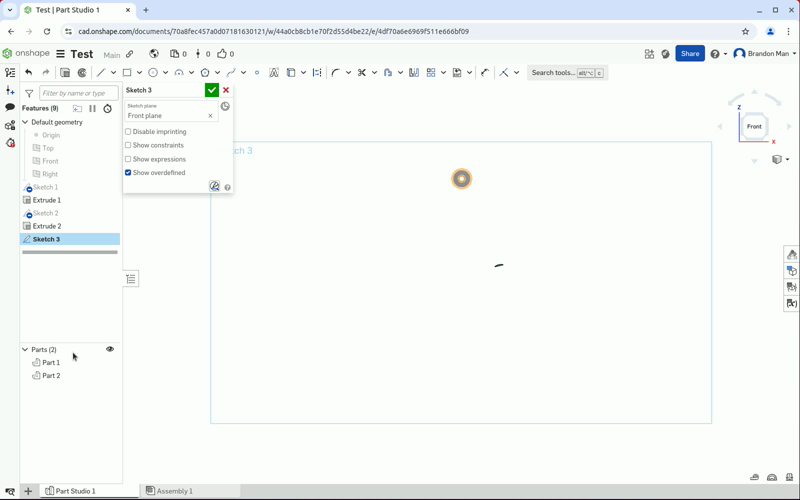
key(y)
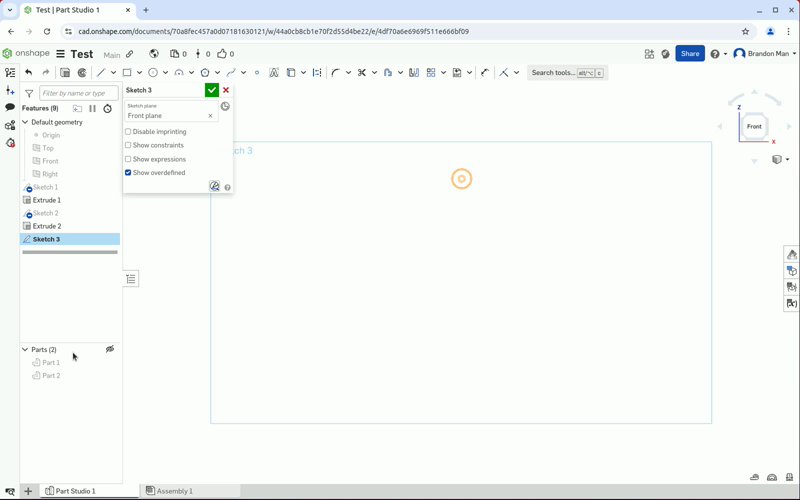
key(c)
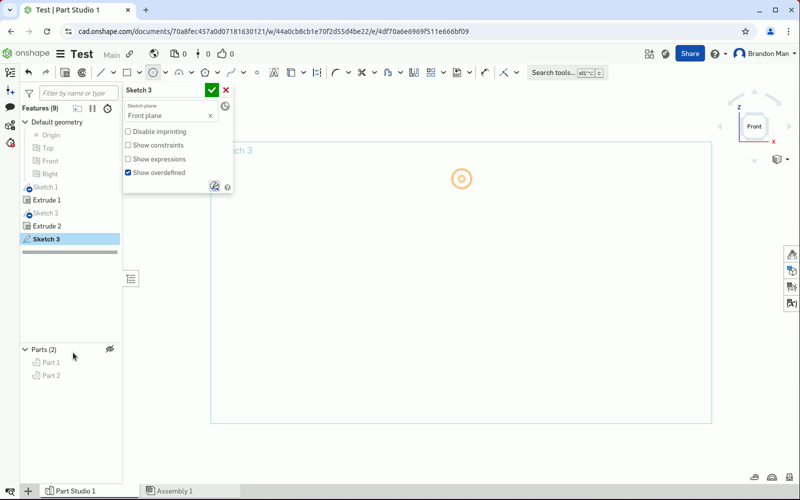
key_down(shift)
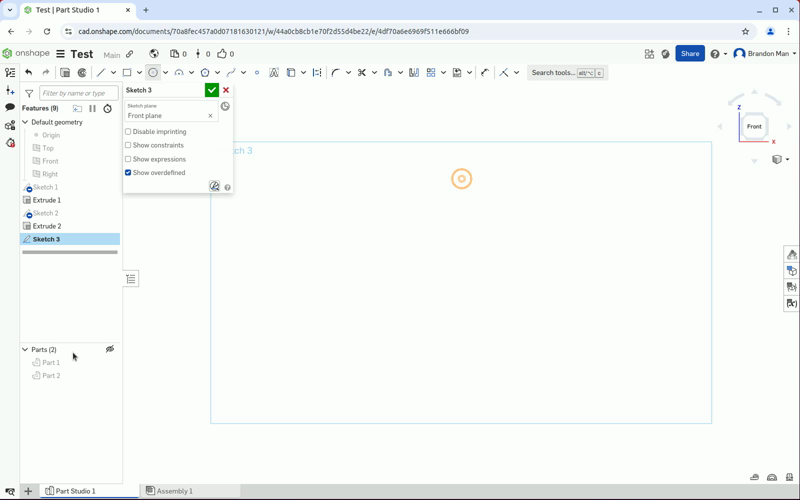
mouse_move(461, 282)
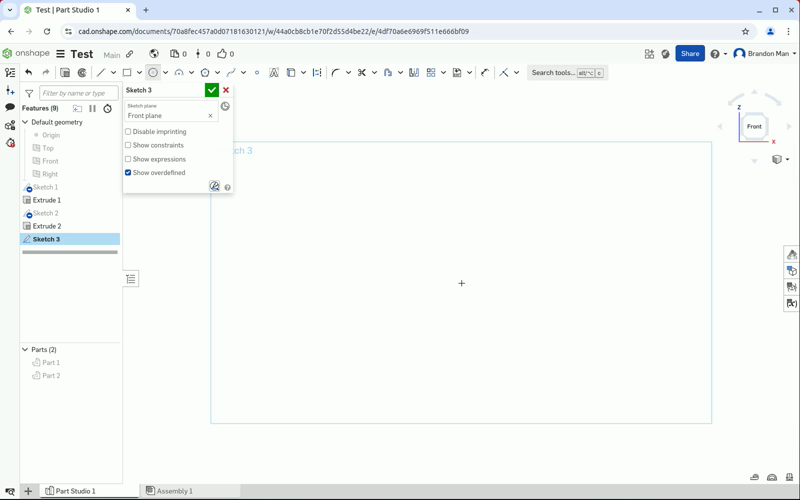
click(461, 282)
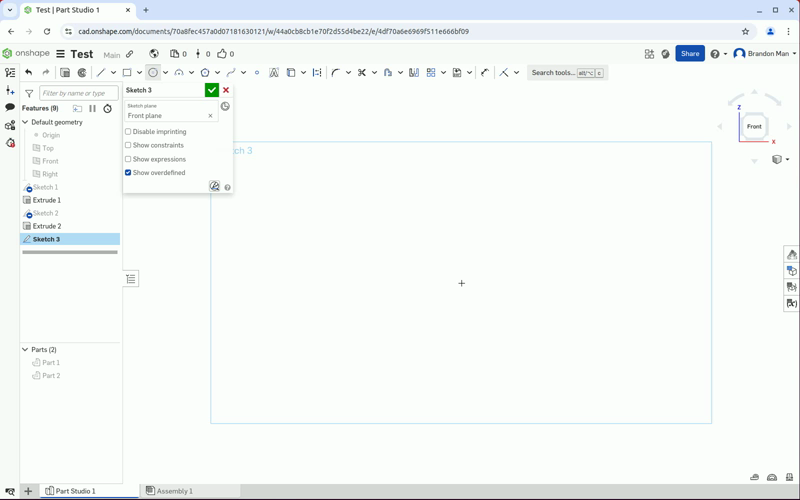
key_up(shift)
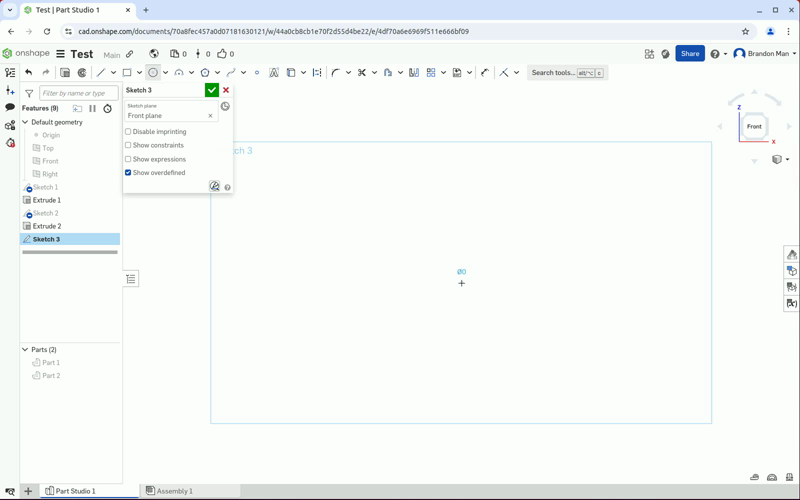
mouse_move(471, 282)
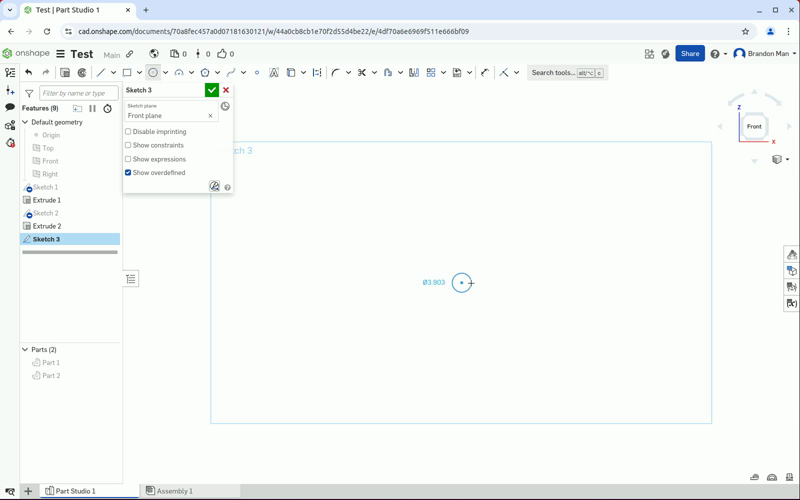
click(471, 282)
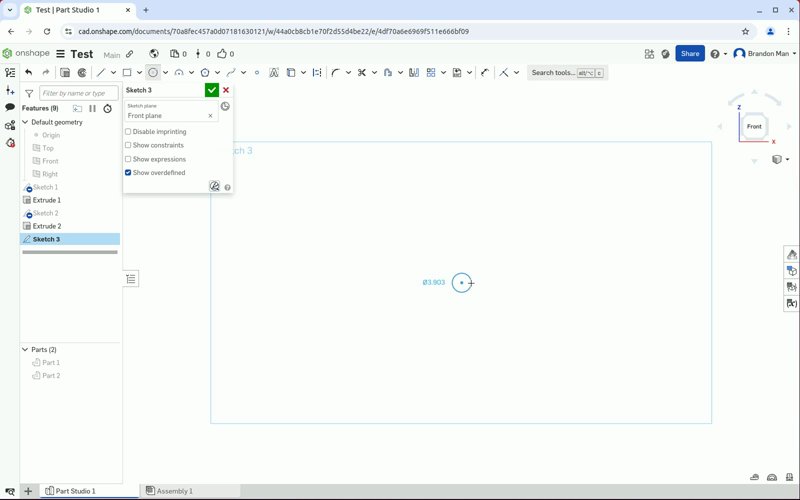
key(esc)
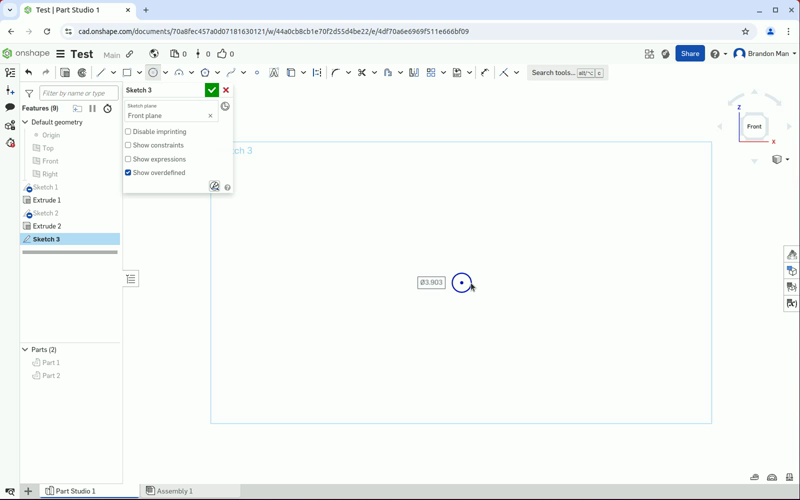
key(c)
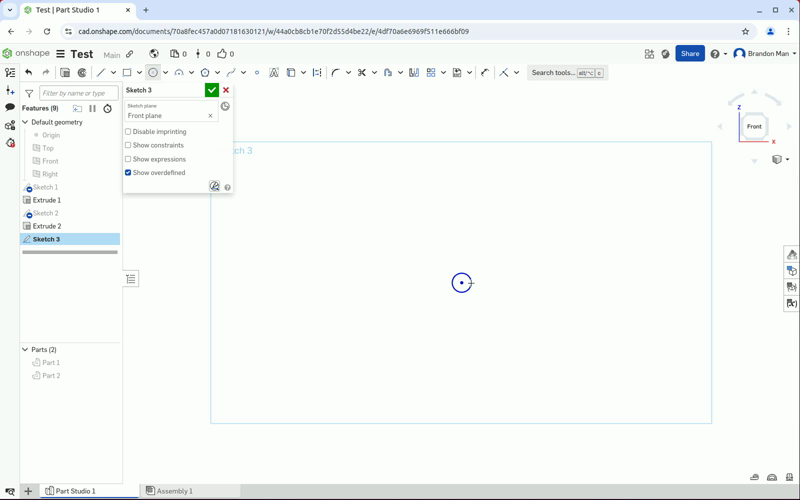
key_down(shift)
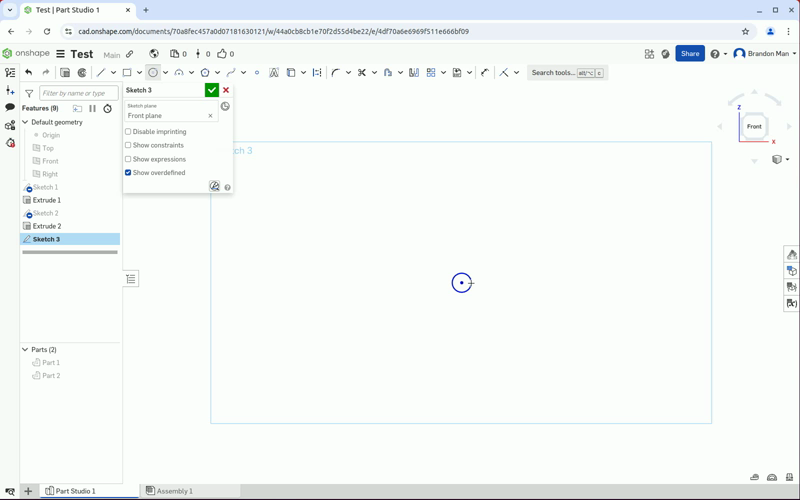
mouse_move(461, 282)
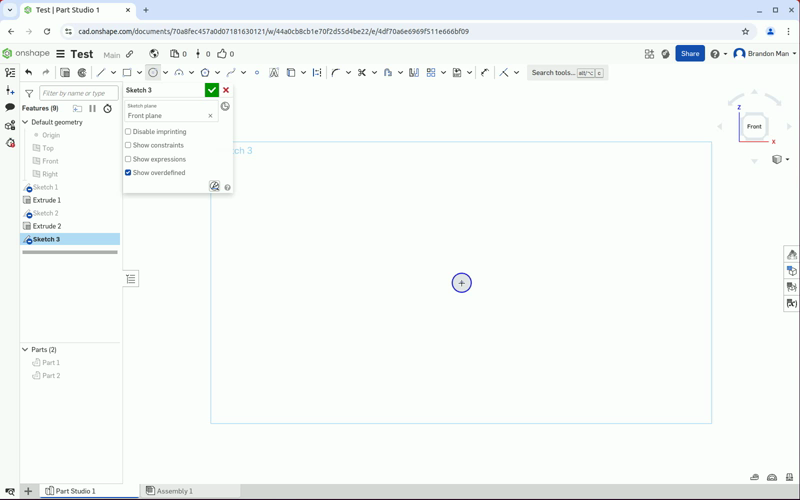
click(461, 282)
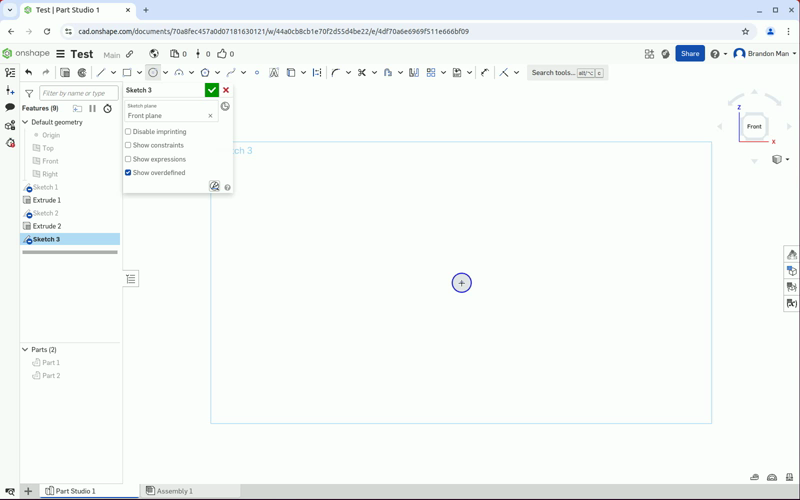
key_up(shift)
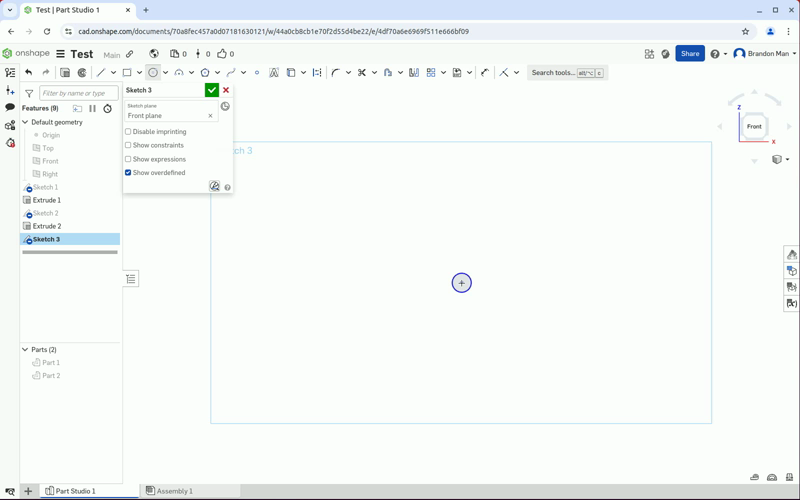
mouse_move(464, 282)
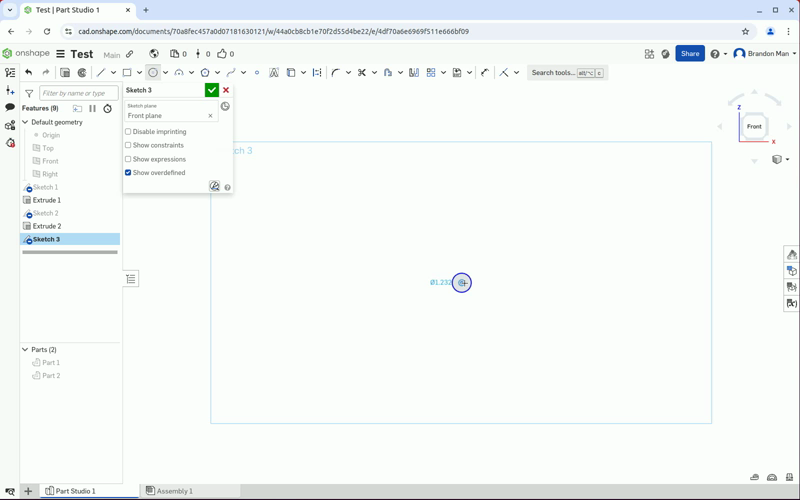
scroll(6)
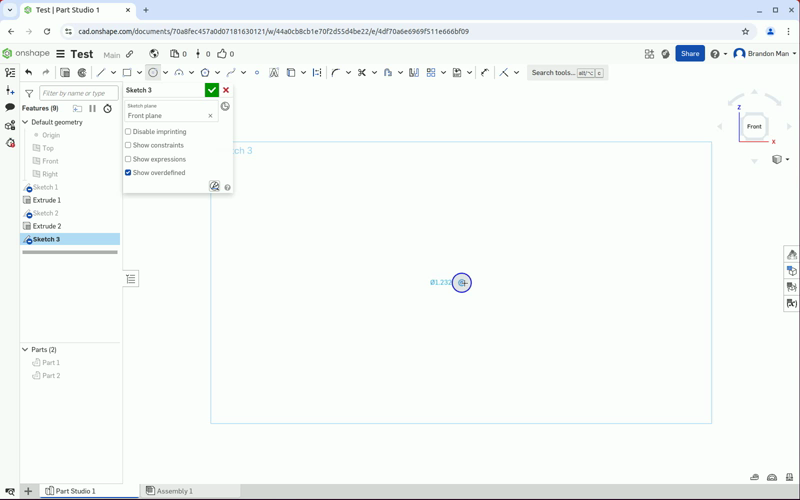
scroll(6)
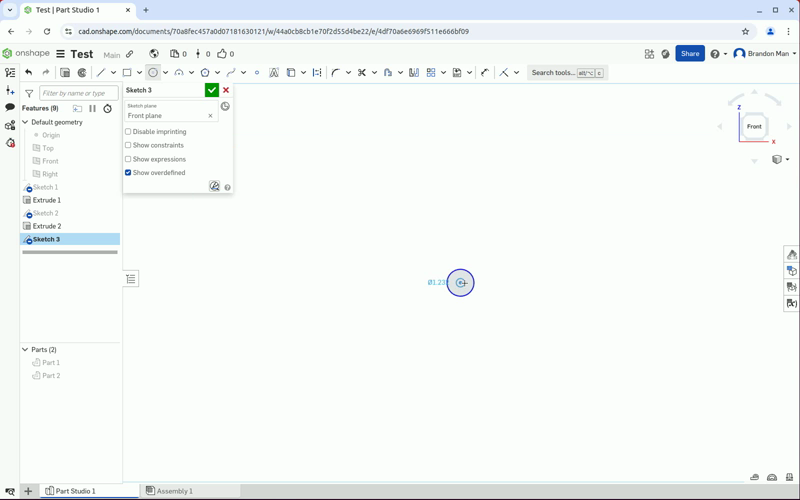
scroll(6)
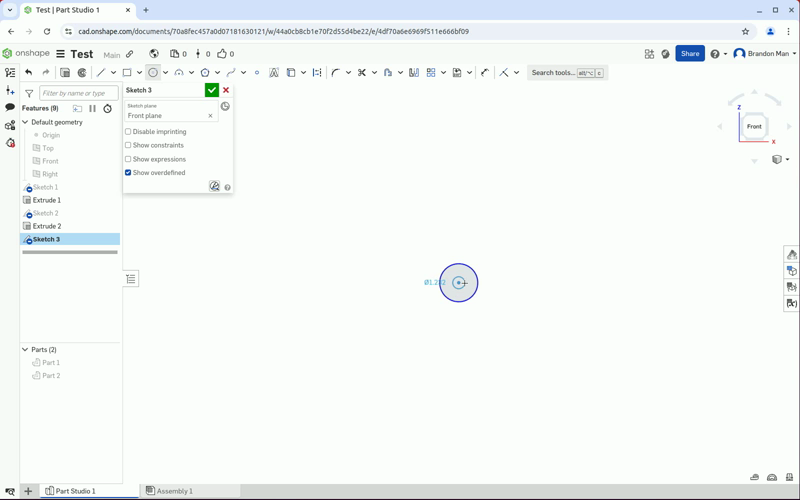
scroll(6)
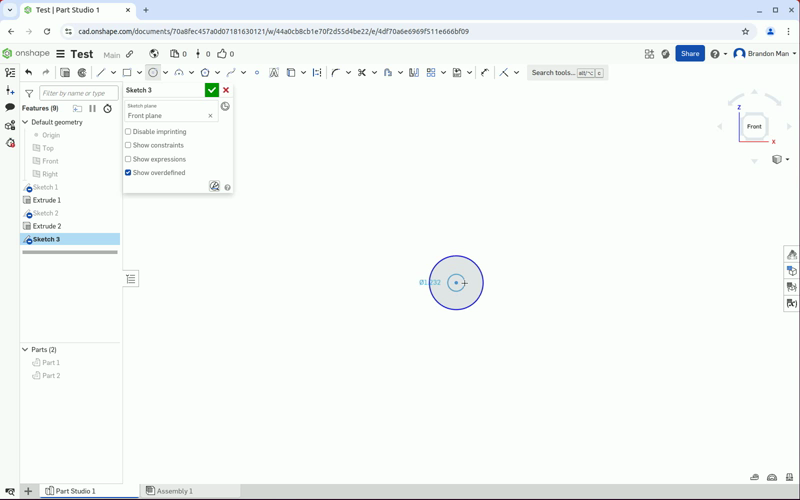
scroll(6)
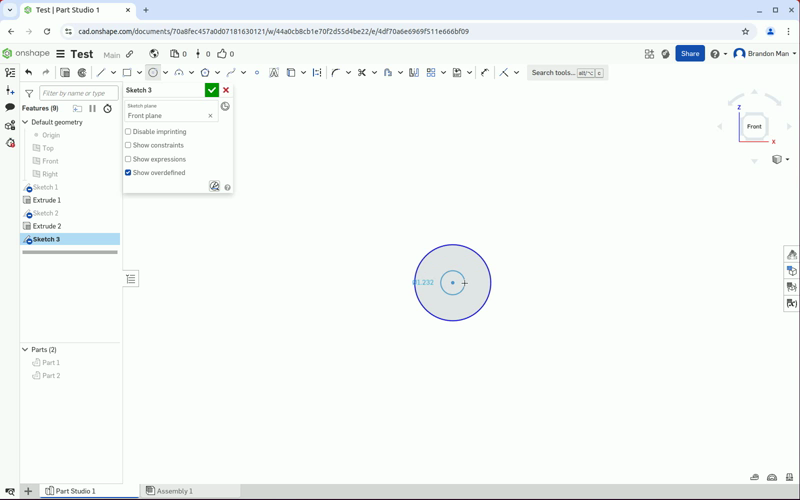
scroll(6)
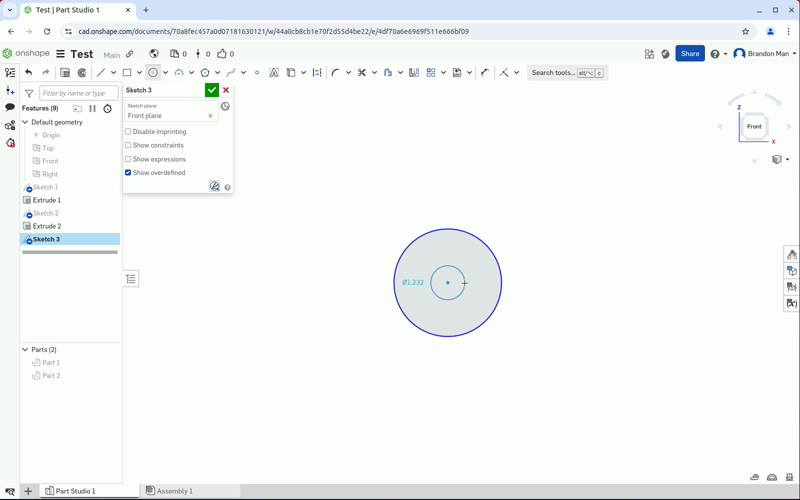
scroll(6)
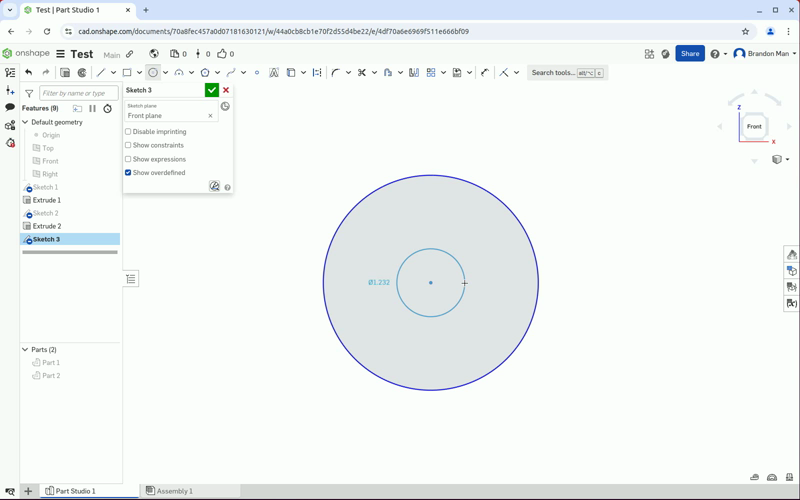
click(464, 282)
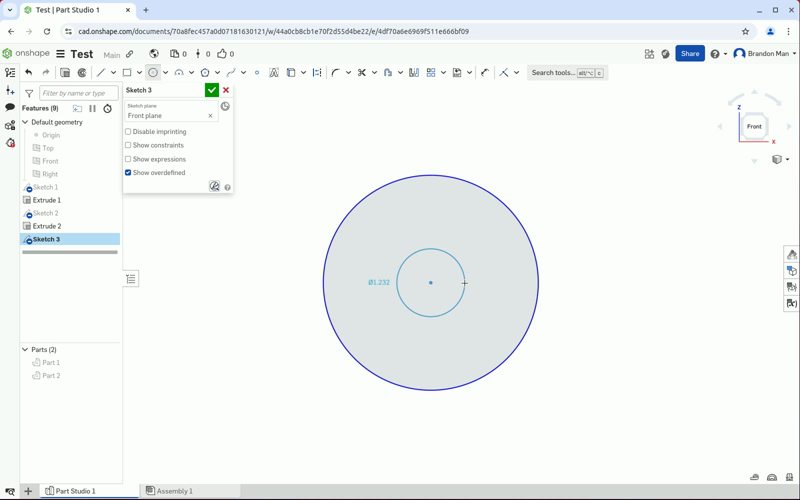
scroll(-6)
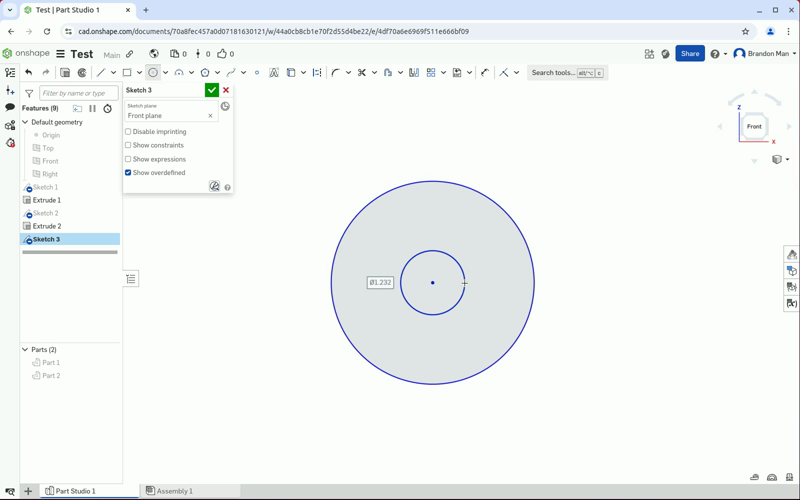
scroll(-6)
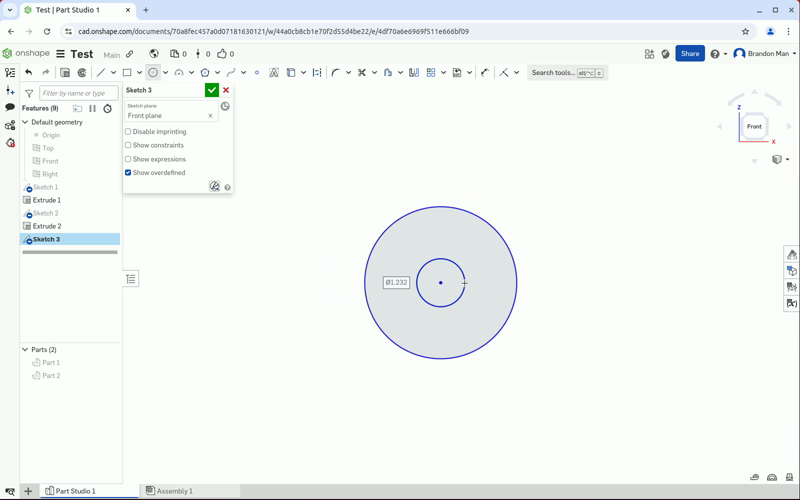
scroll(-6)
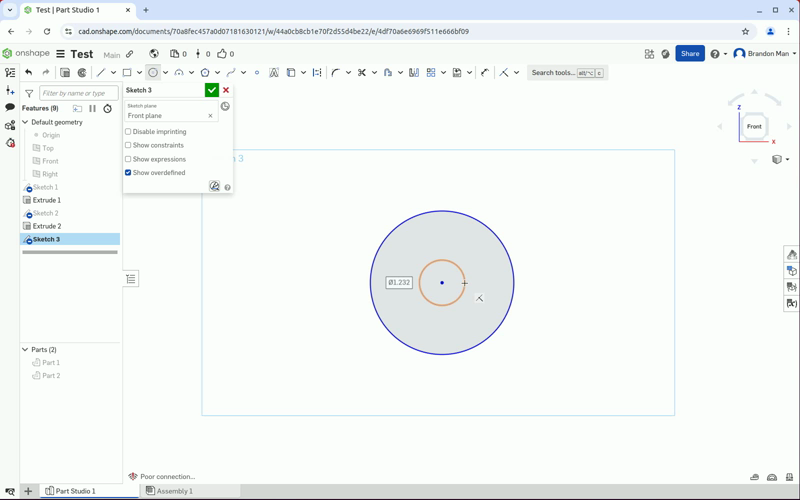
scroll(-6)
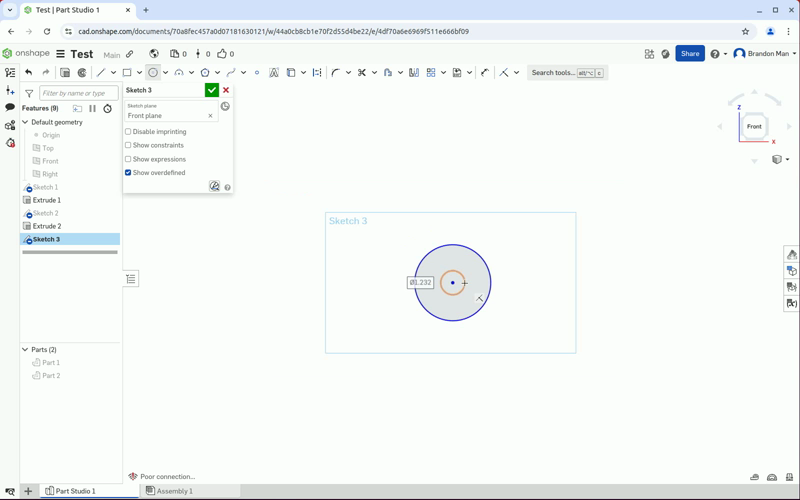
scroll(-6)
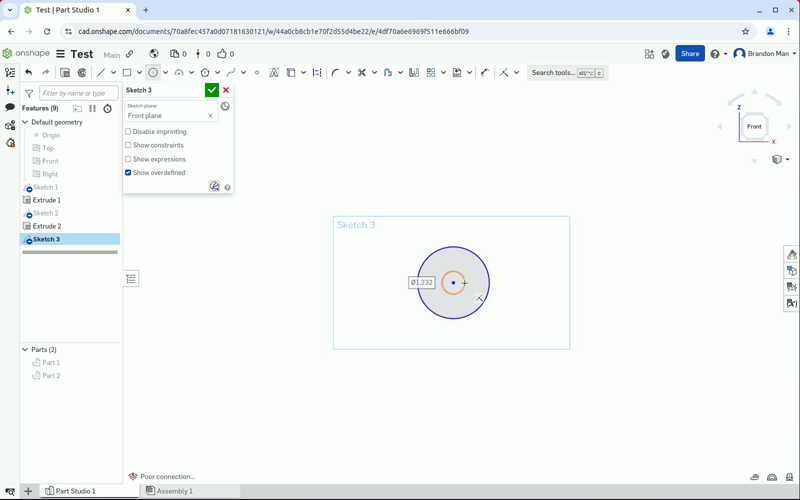
scroll(-6)
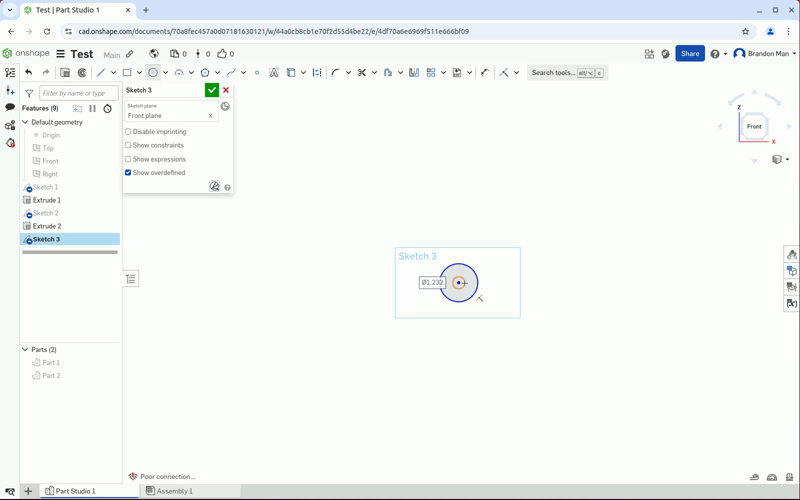
scroll(-6)
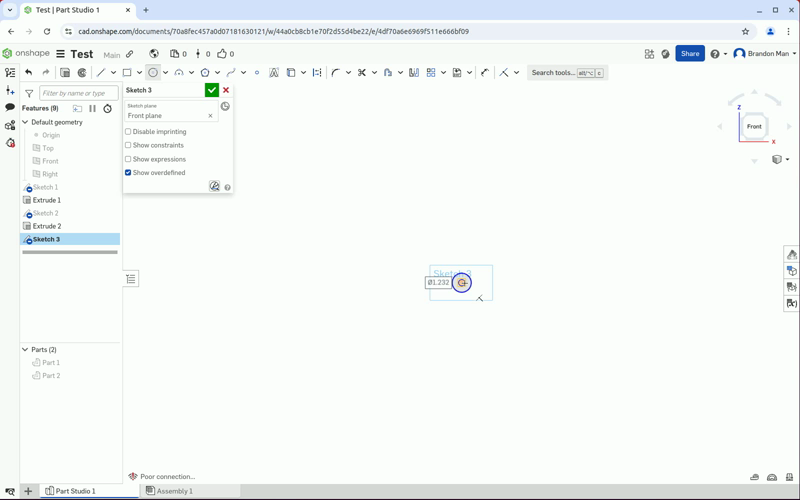
key(esc)
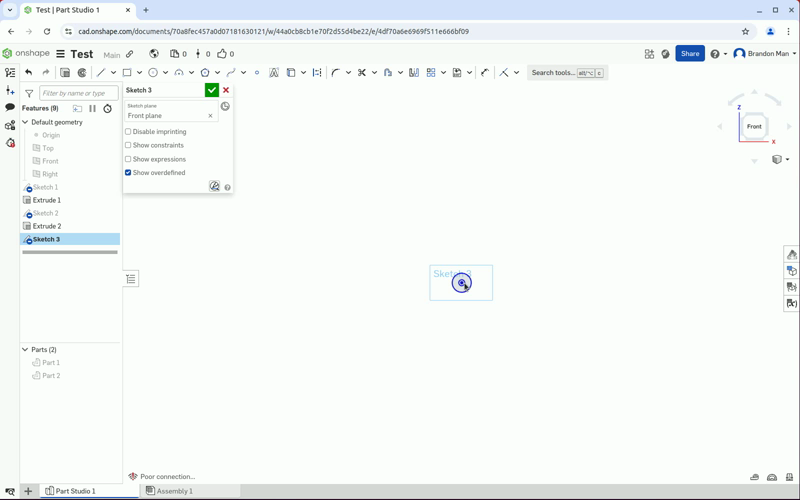
mouse_move(458, 281)
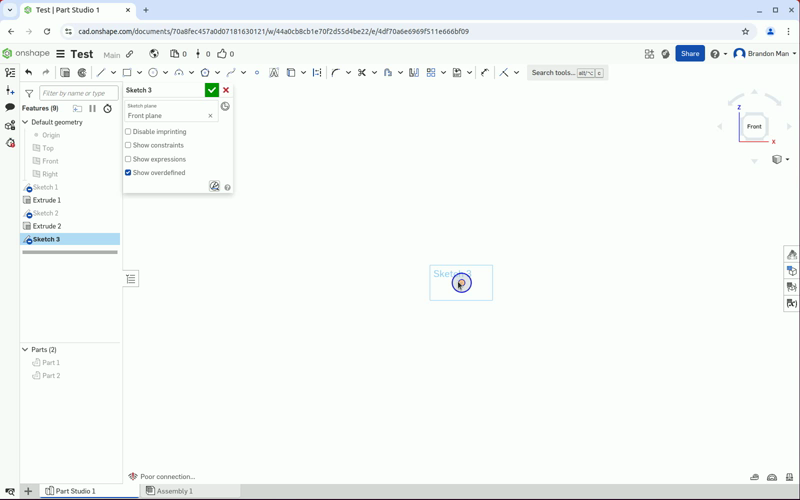
scroll(6)
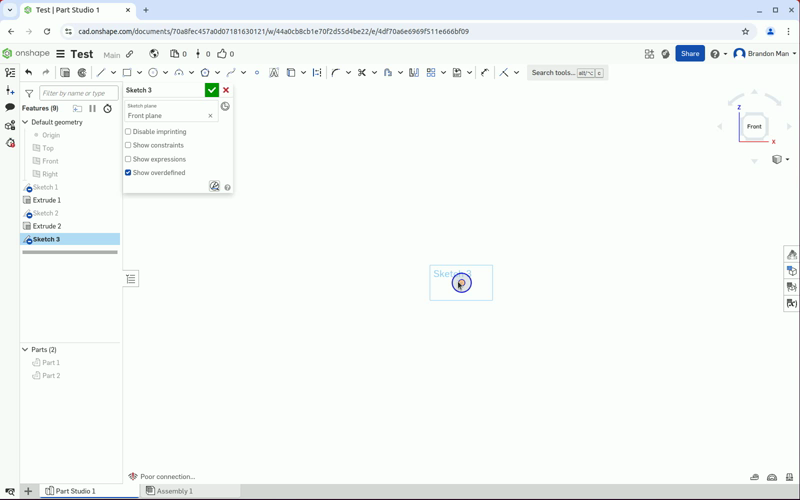
scroll(6)
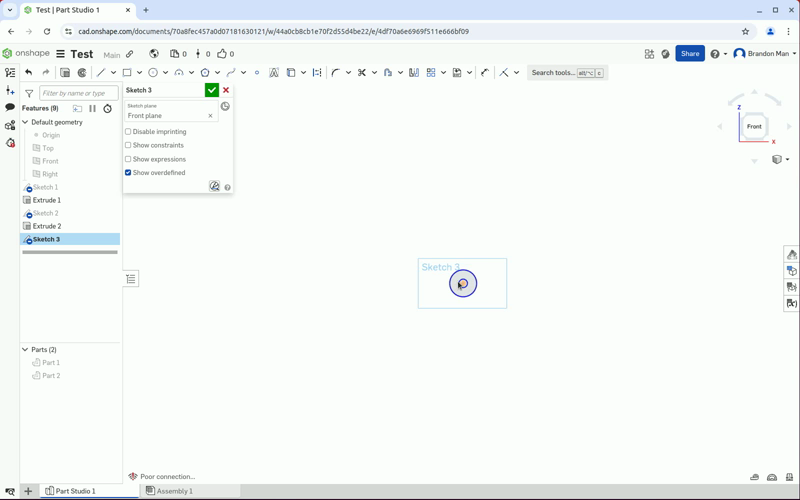
scroll(6)
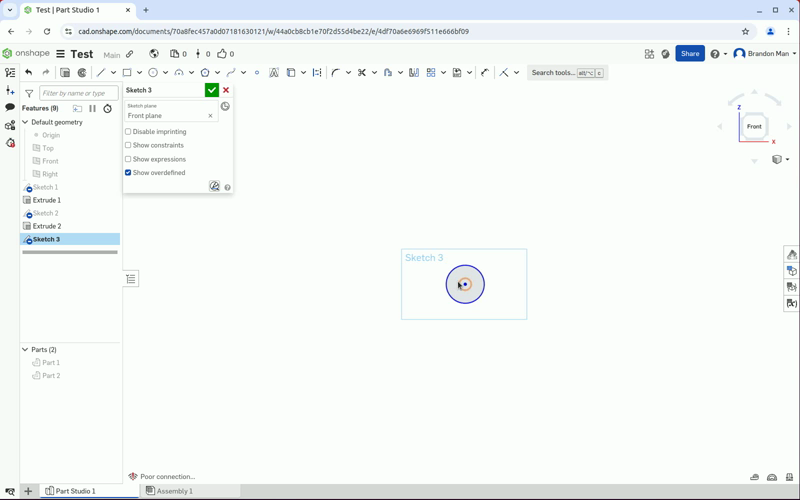
scroll(6)
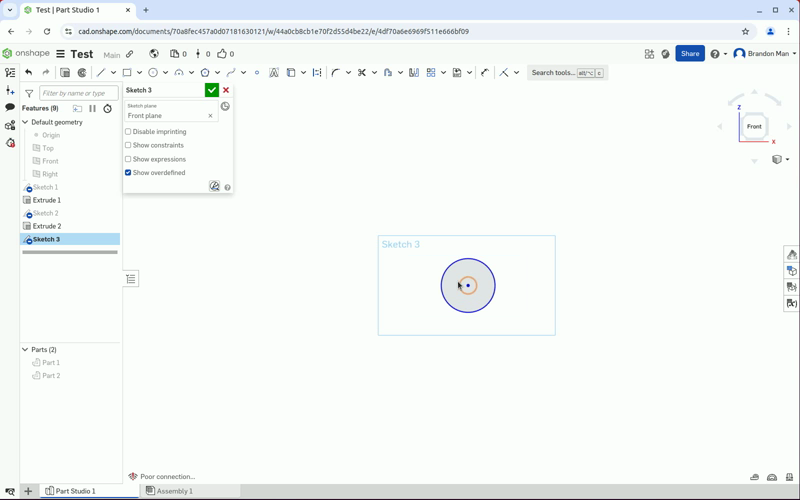
scroll(6)
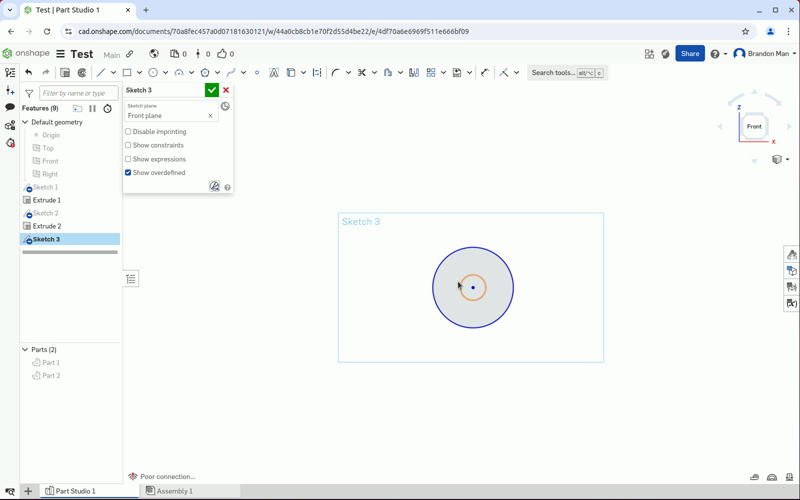
scroll(6)
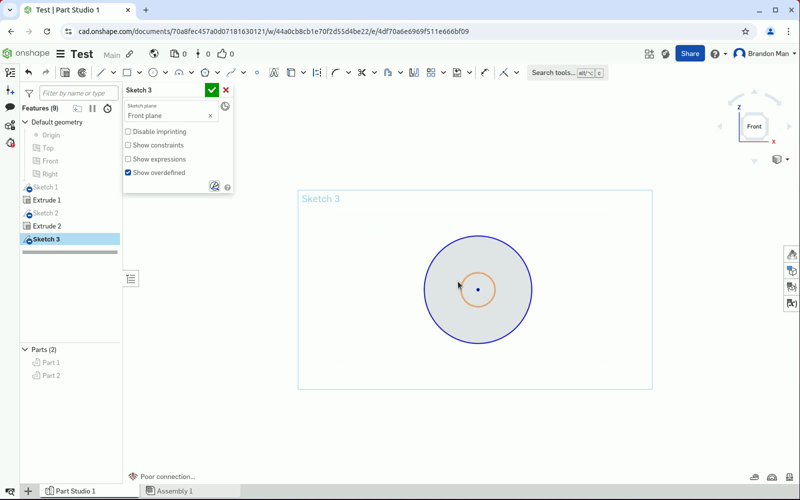
scroll(6)
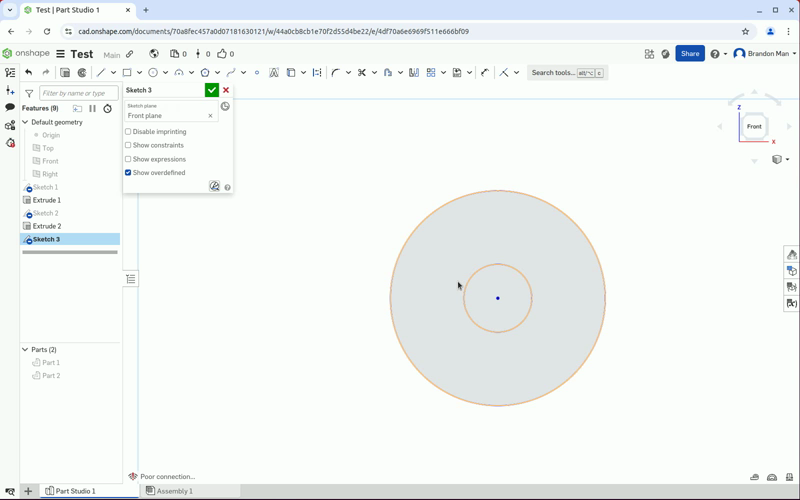
click(458, 281)
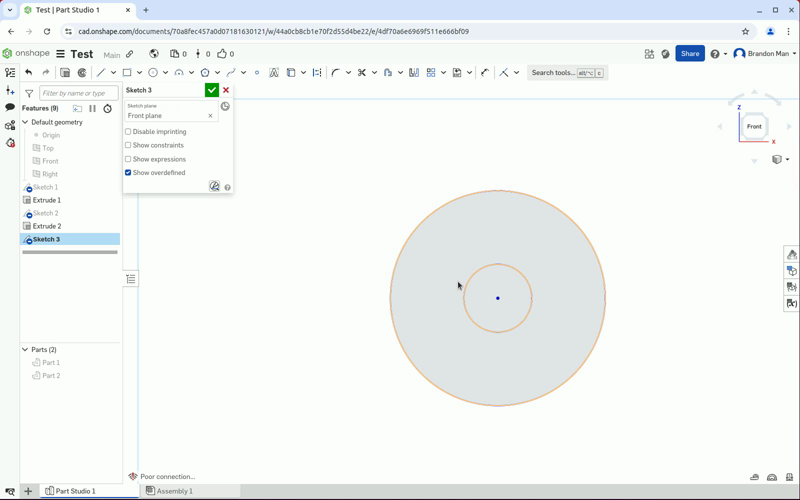
scroll(-6)
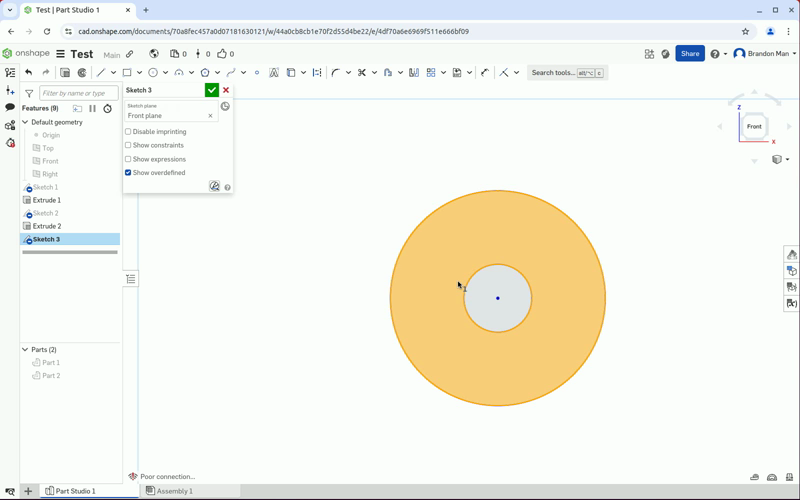
scroll(-6)
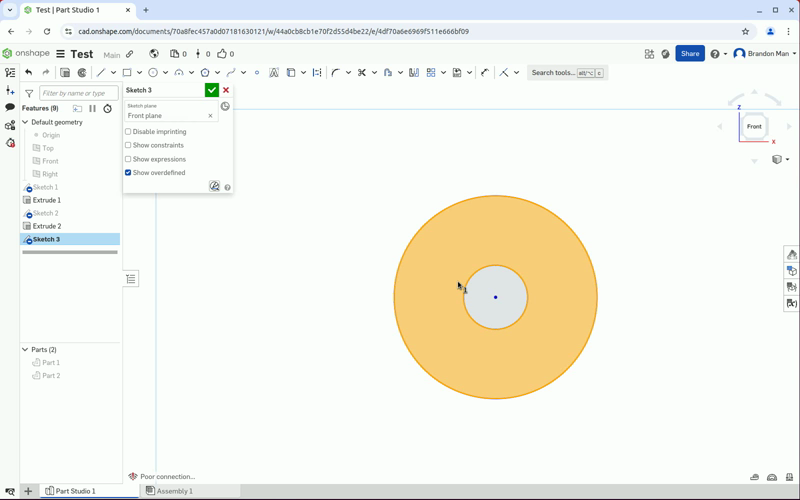
scroll(-6)
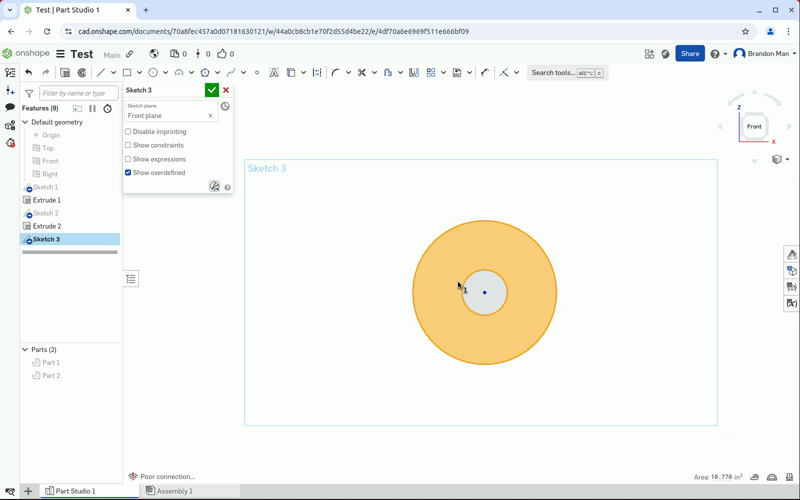
scroll(-6)
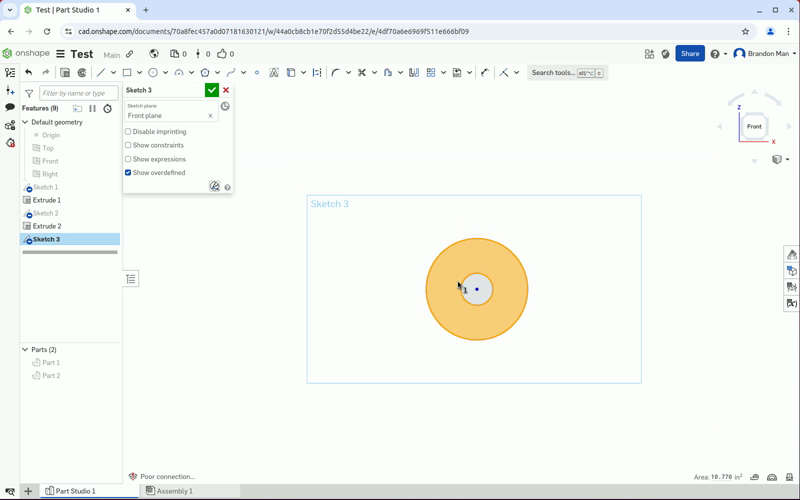
scroll(-6)
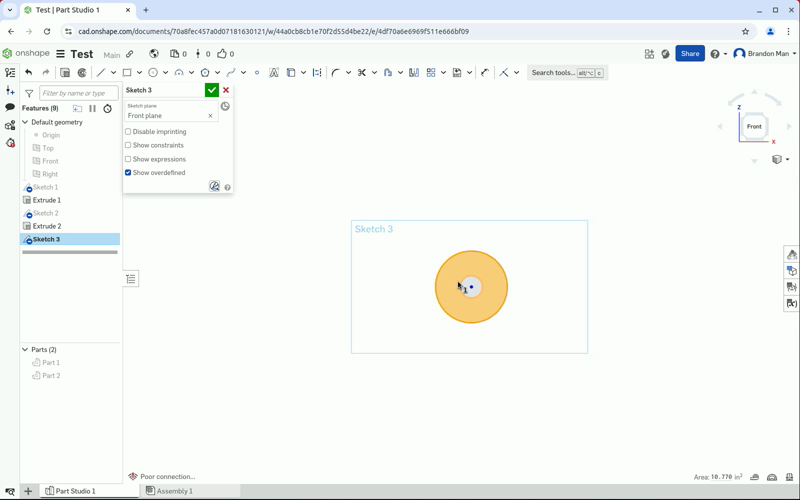
scroll(-6)
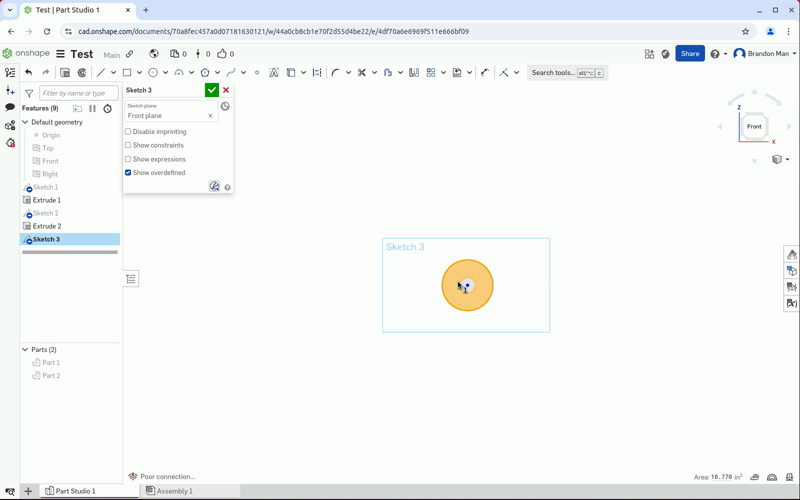
scroll(-6)
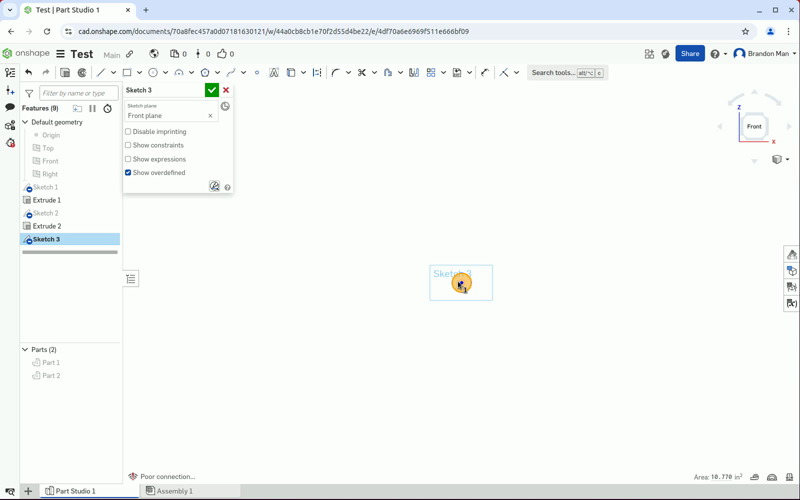
mouse_move(73, 352)
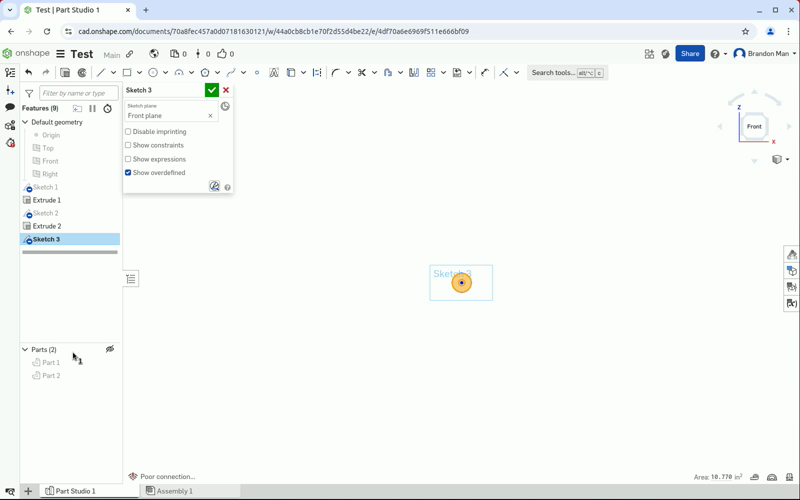
key(shift+y)
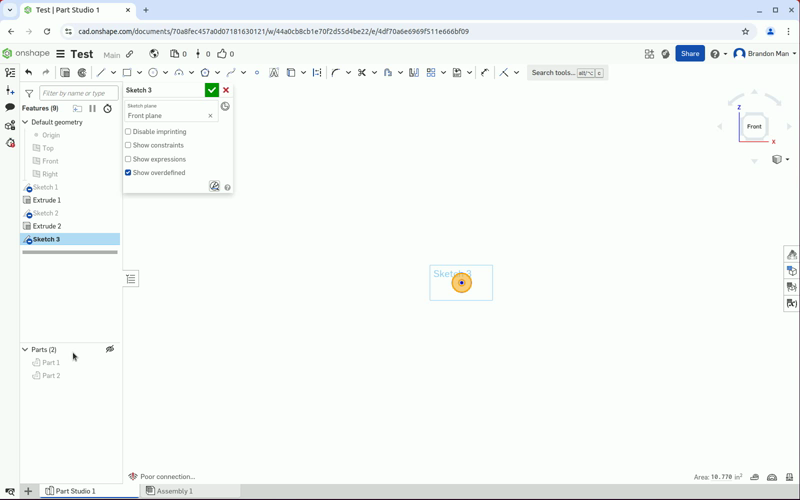
key(shift+e)
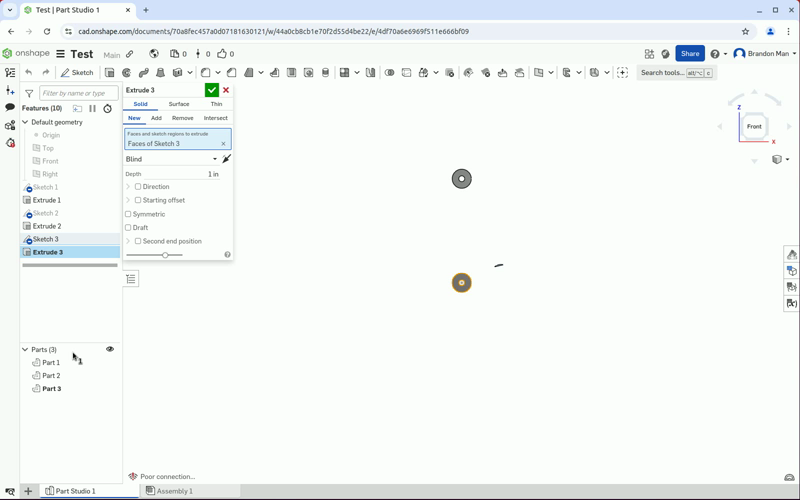
mouse_move(143, 106)
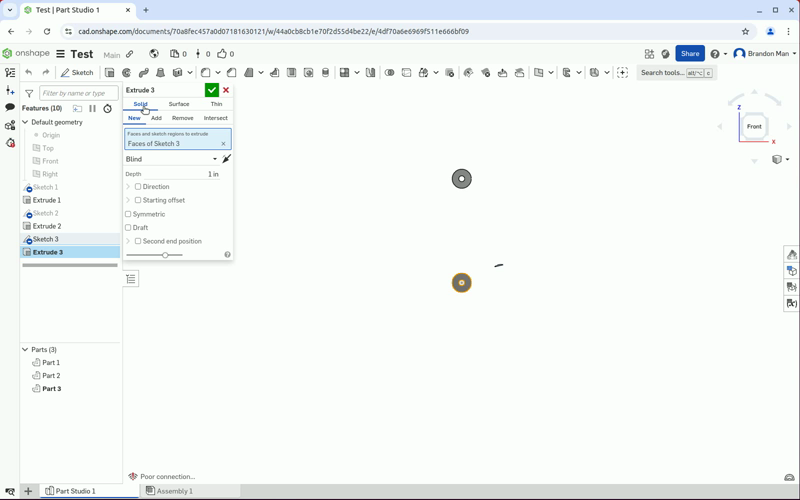
click(143, 106)
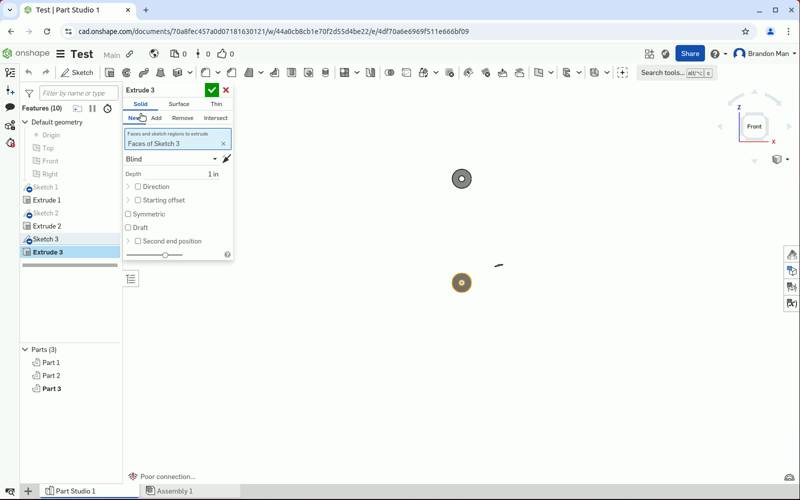
mouse_move(137, 120)
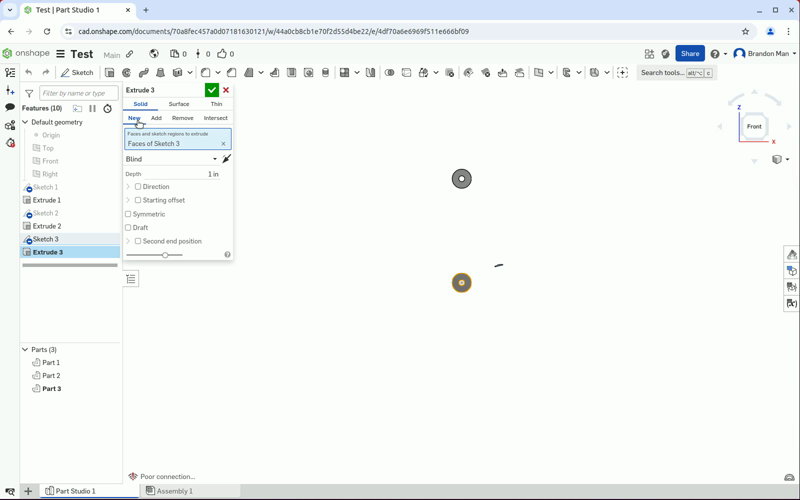
click(137, 120)
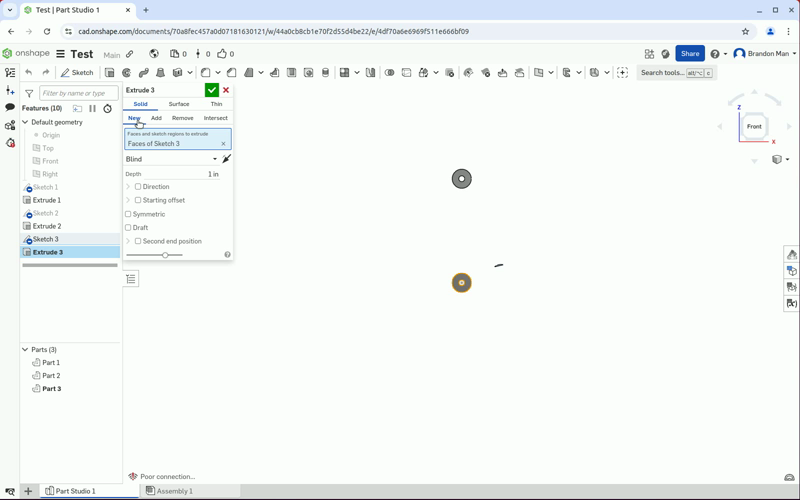
key(tab, 4)
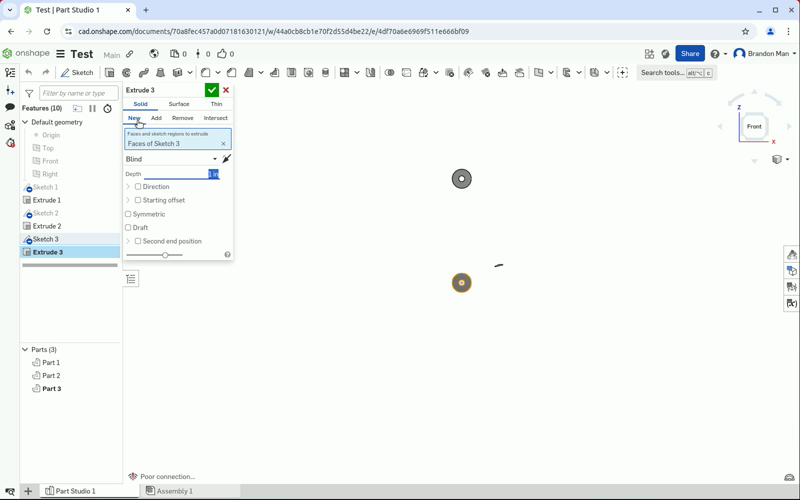
text(0.481)
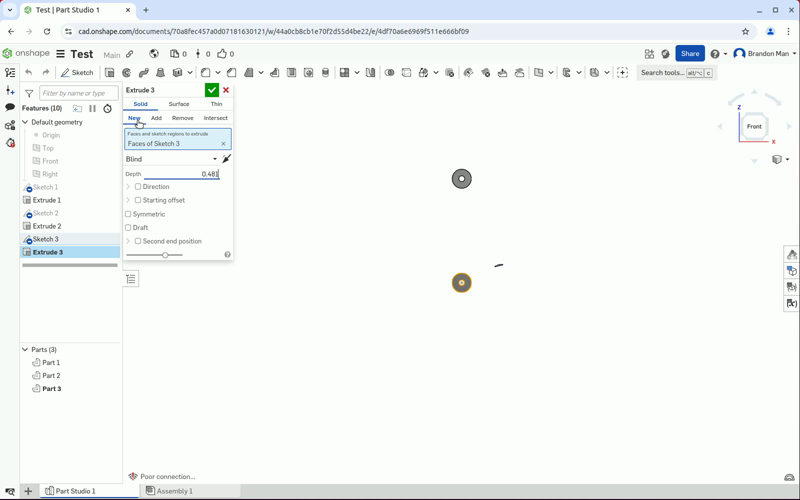
key(enter)
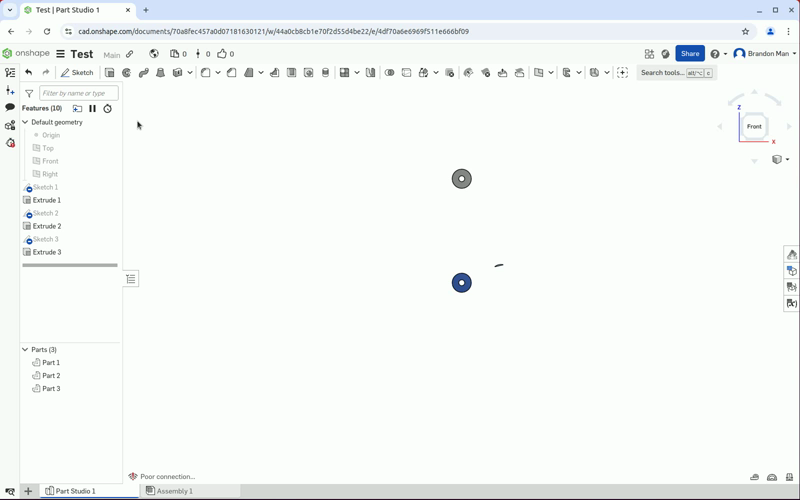
key(shift+h)
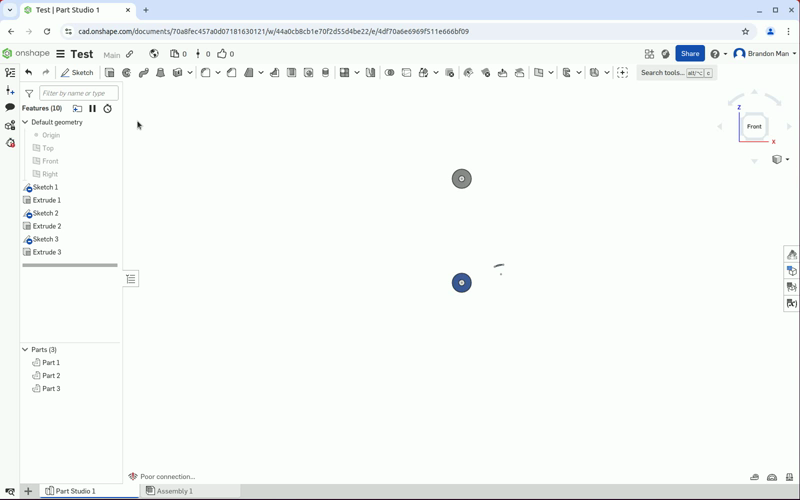
key(shift+h)
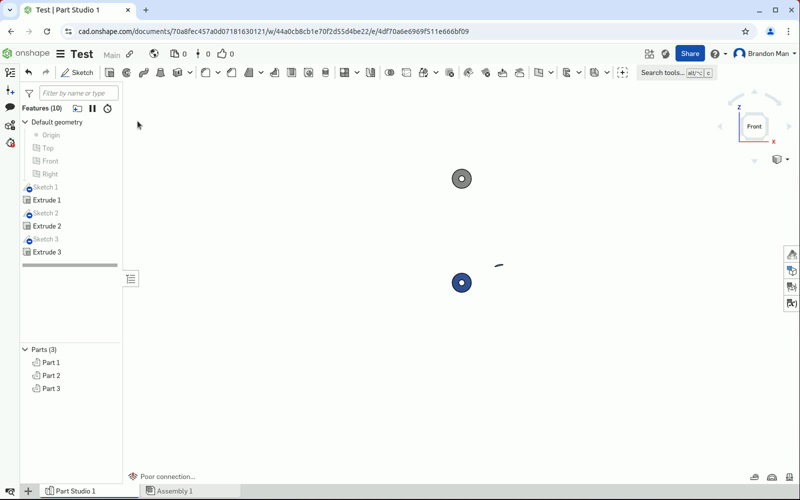
mouse_move(73, 189)
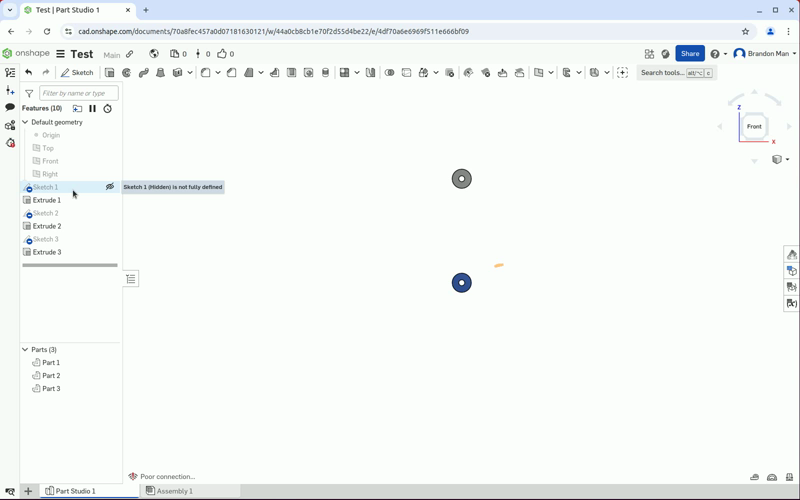
click(73, 189)
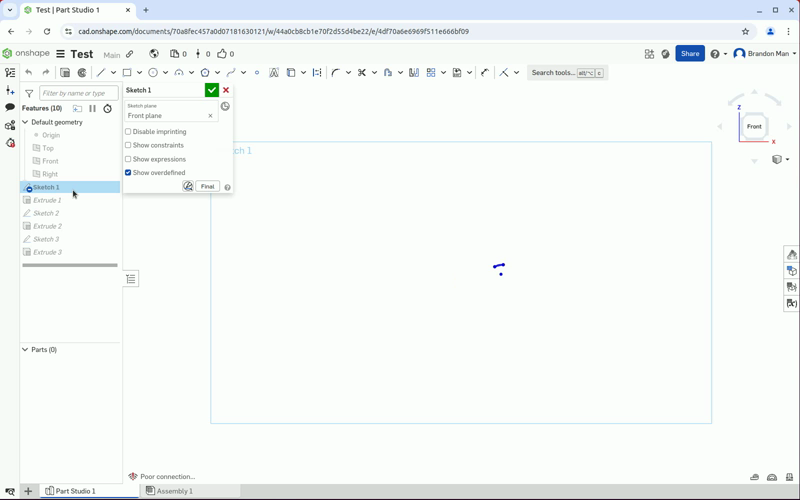
mouse_move(229, 92)
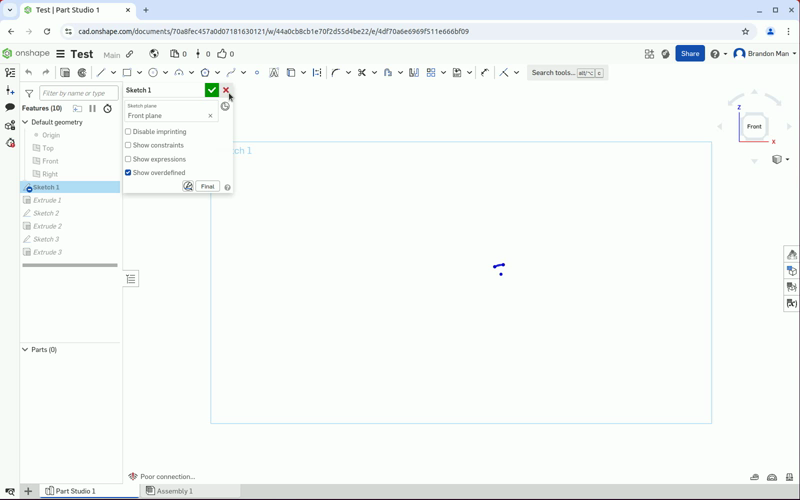
click(229, 92)
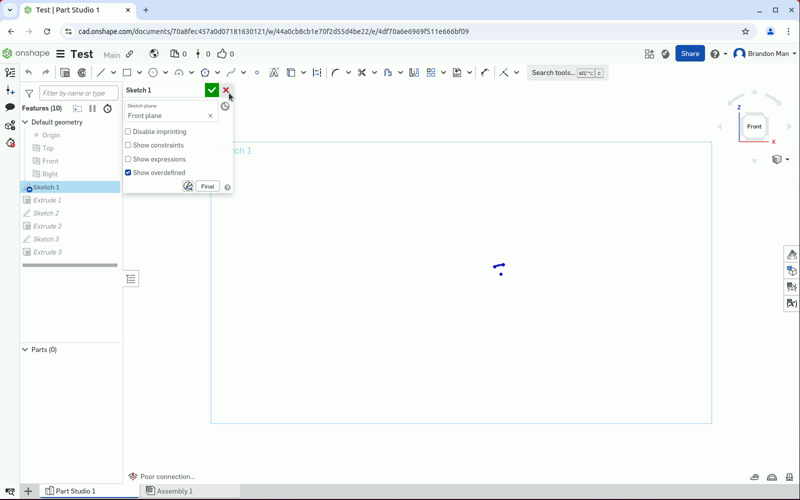
key(shift+s)
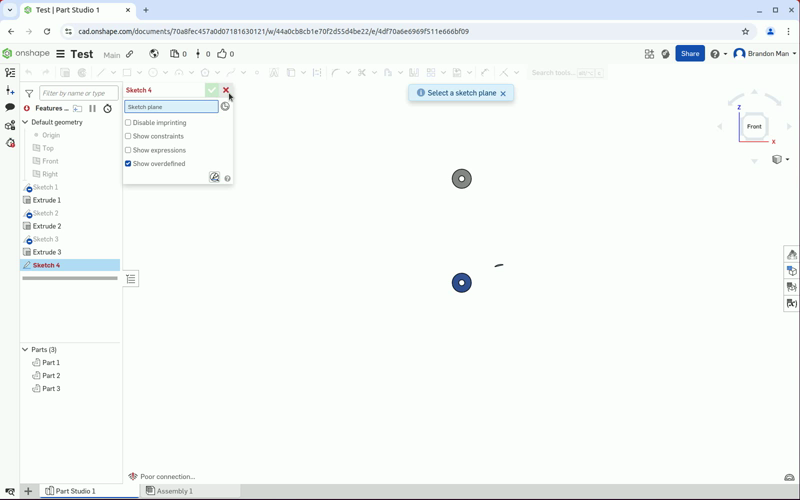
mouse_move(73, 163)
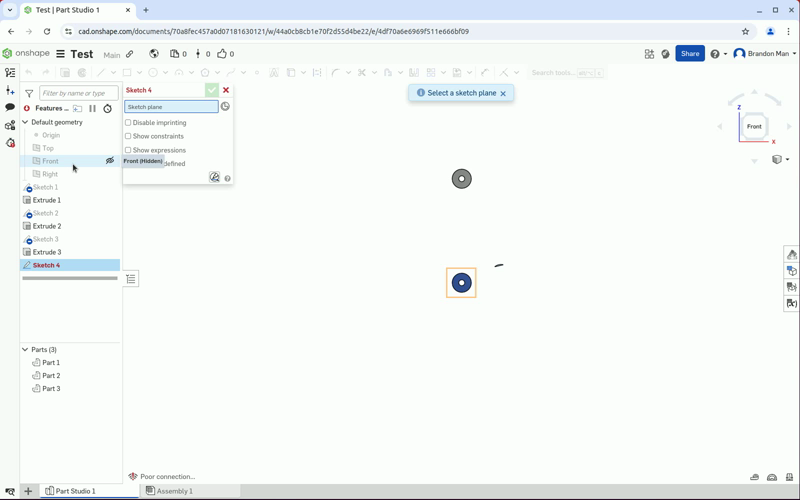
click(73, 163)
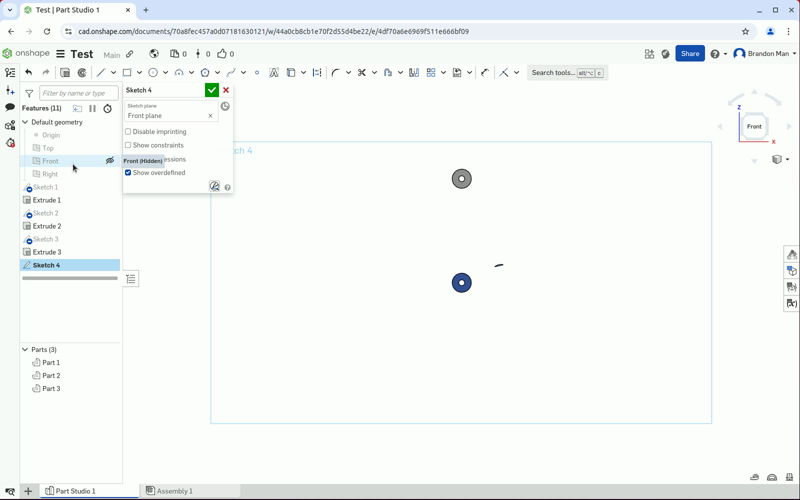
mouse_move(73, 352)
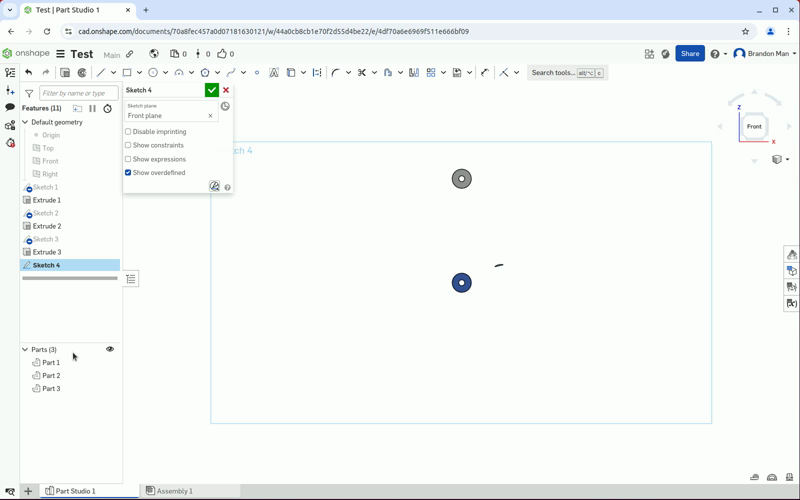
key(y)
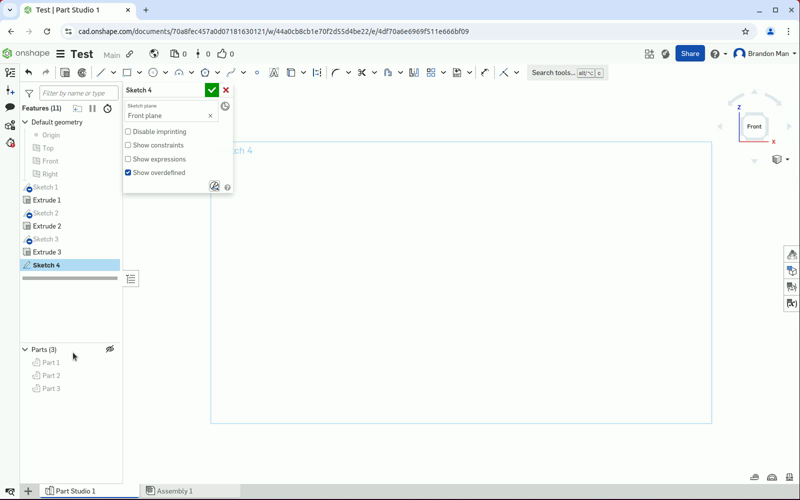
key(a)
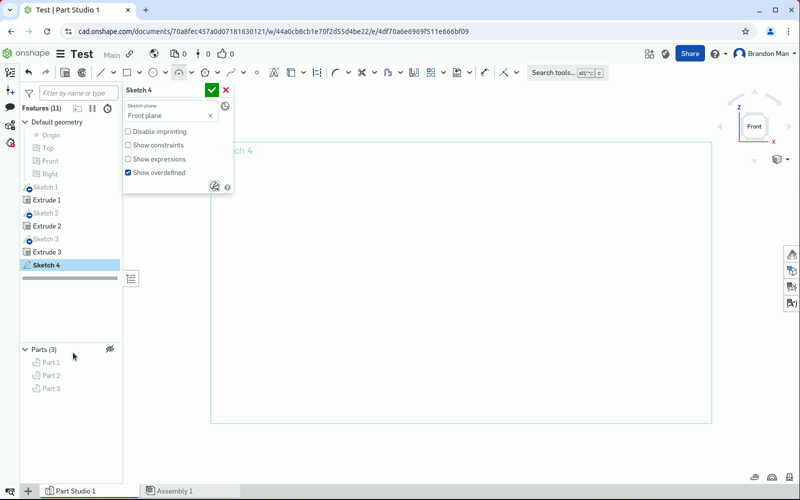
key_down(shift)
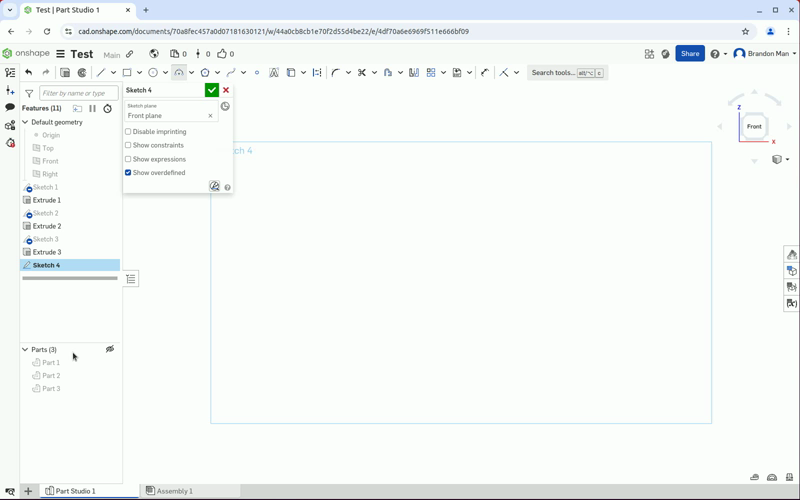
mouse_move(446, 223)
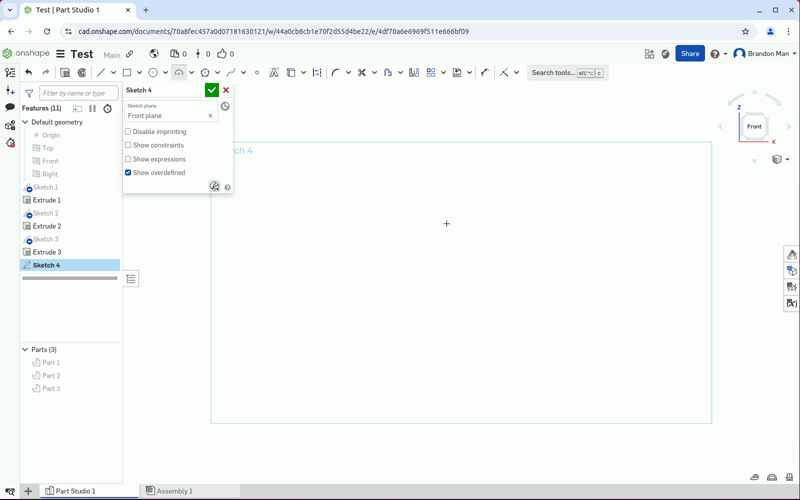
click(446, 223)
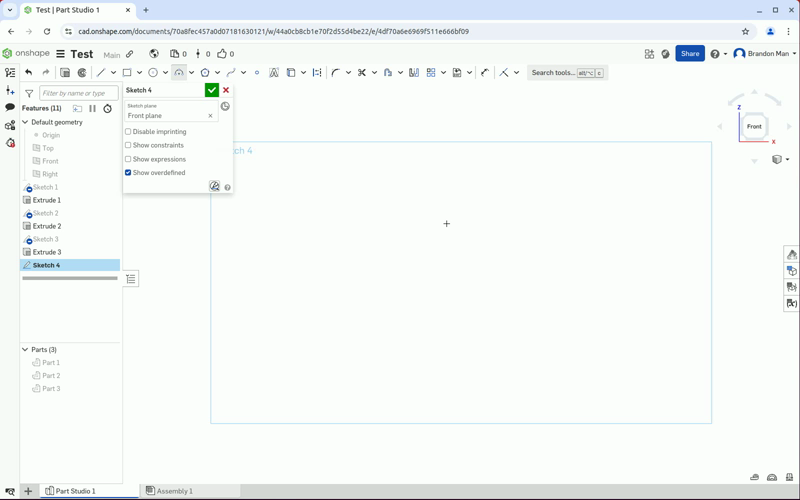
key_up(shift)
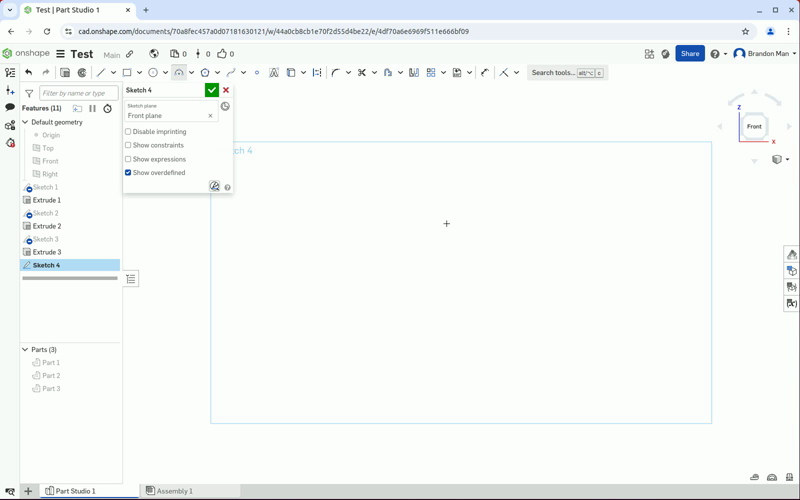
key_down(shift)
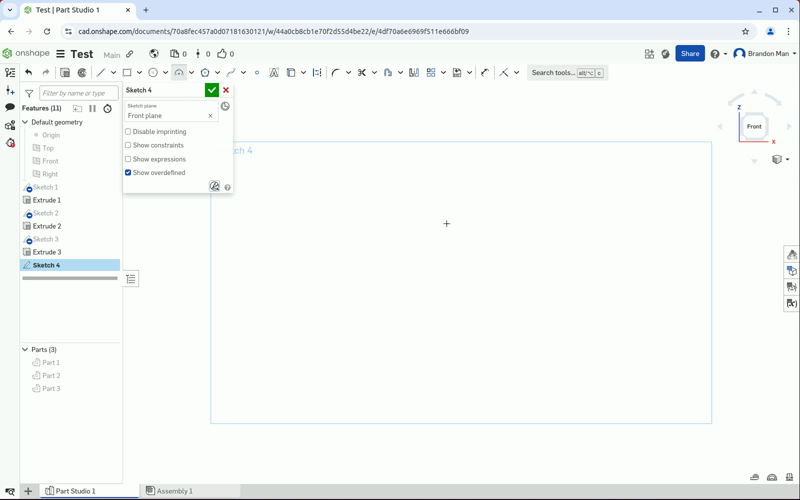
mouse_move(476, 223)
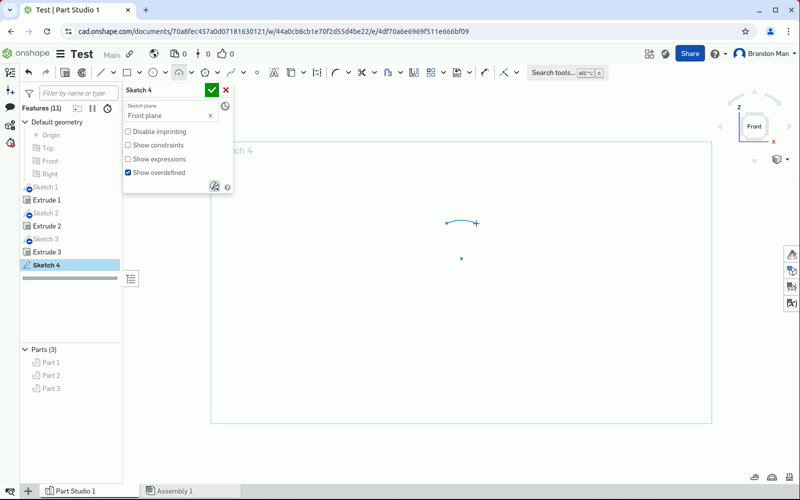
click(476, 223)
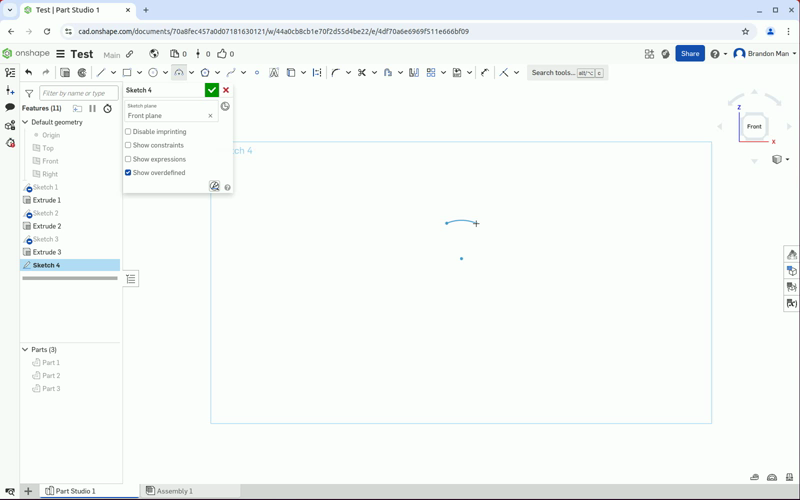
mouse_move(461, 210)
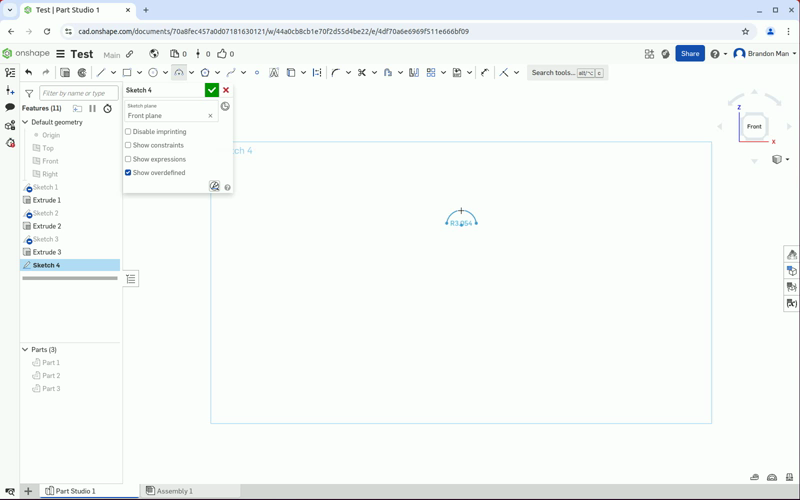
click(461, 210)
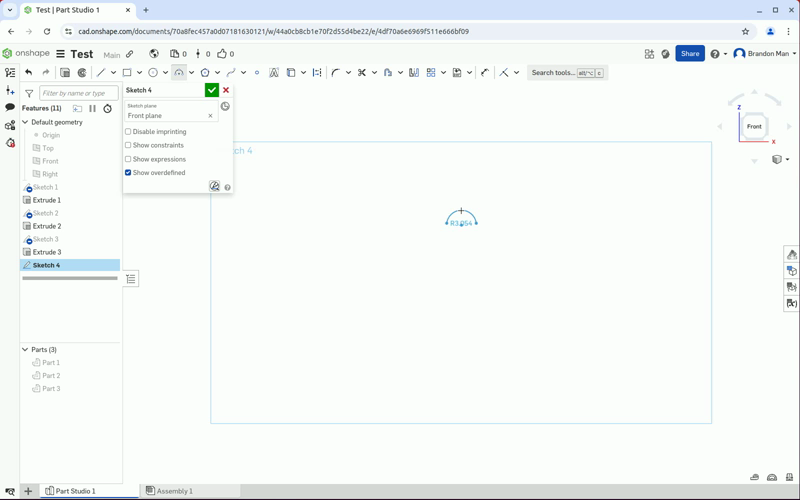
key_up(shift)
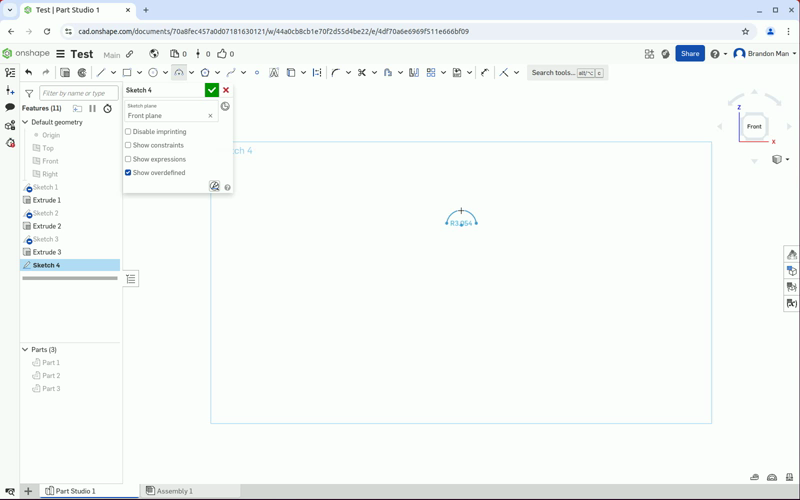
key(esc)
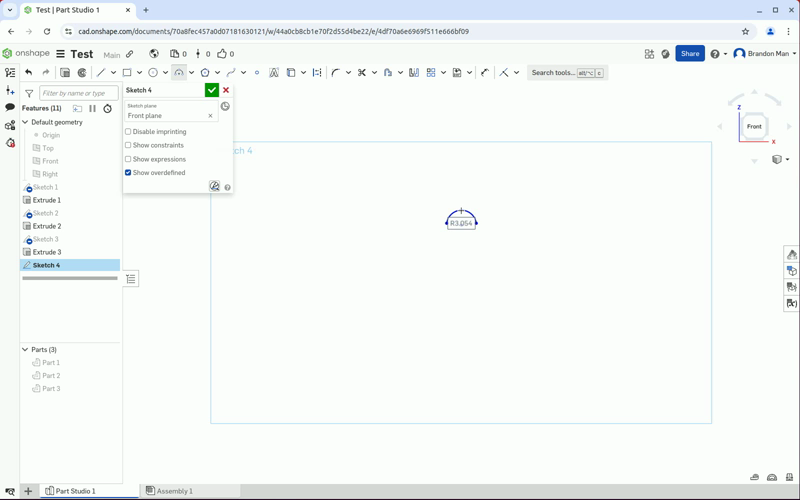
key(l)
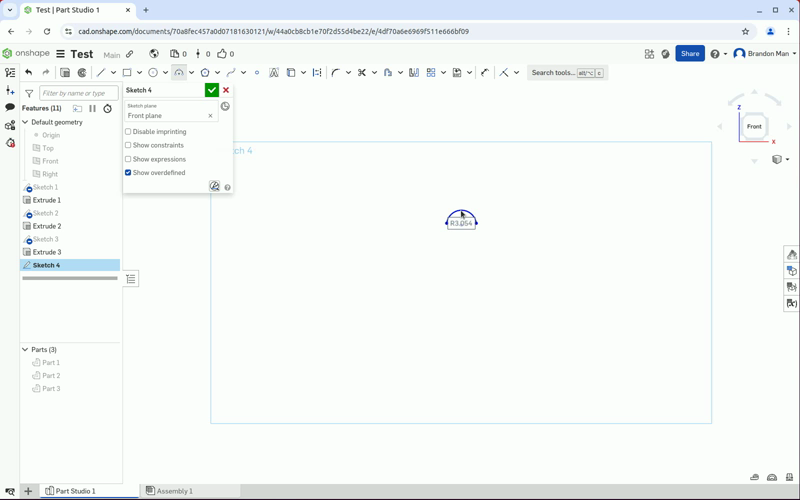
mouse_move(476, 223)
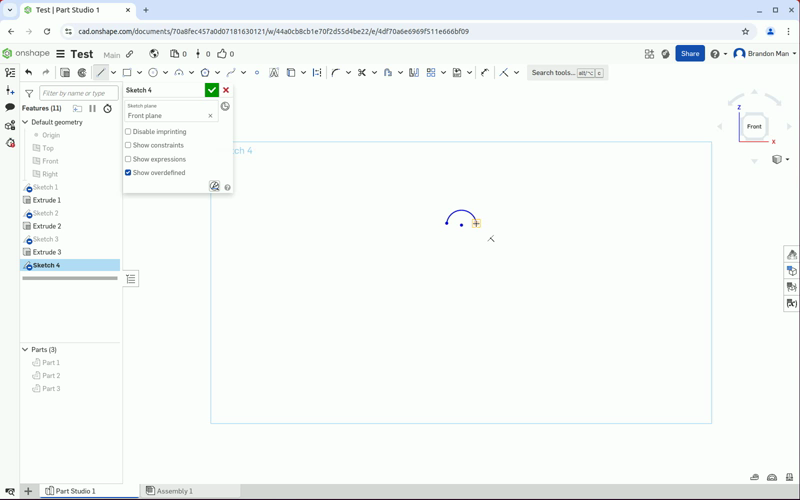
click(476, 223)
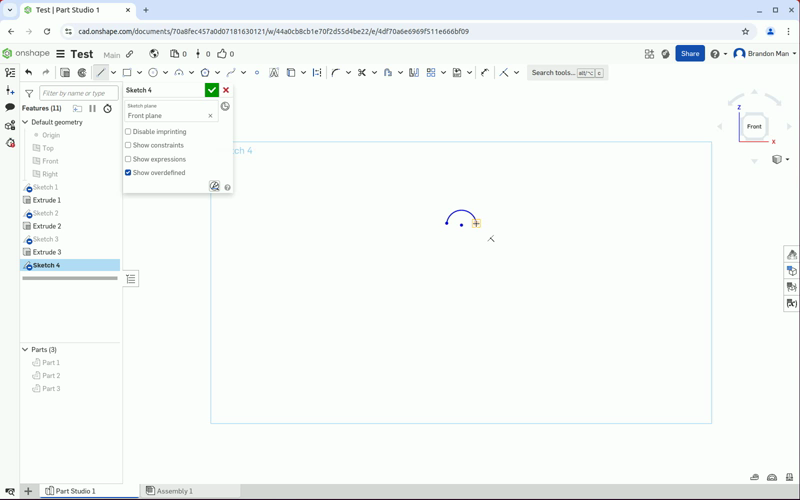
key_down(shift)
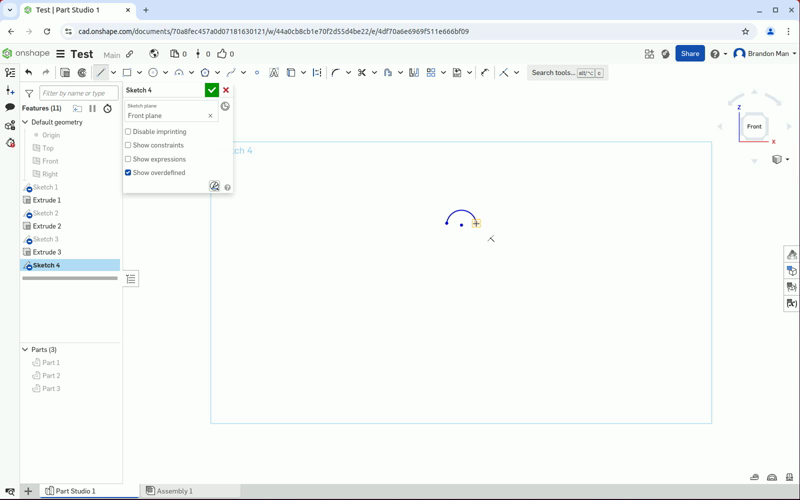
mouse_move(506, 223)
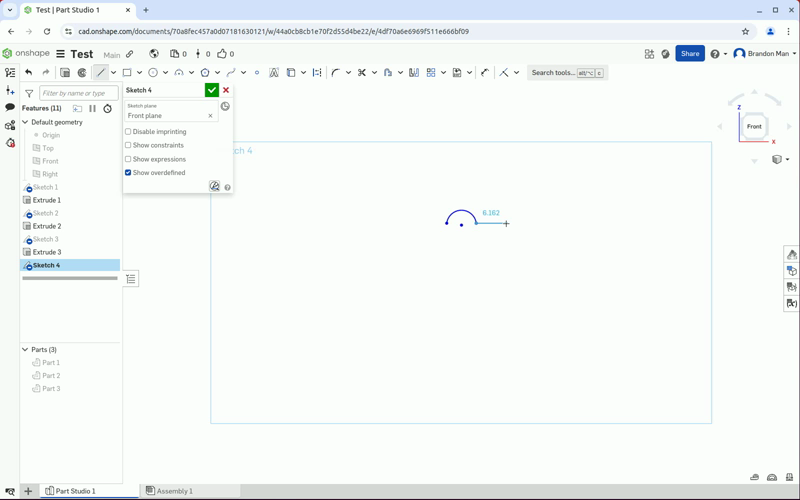
mouse_move(470, 176)
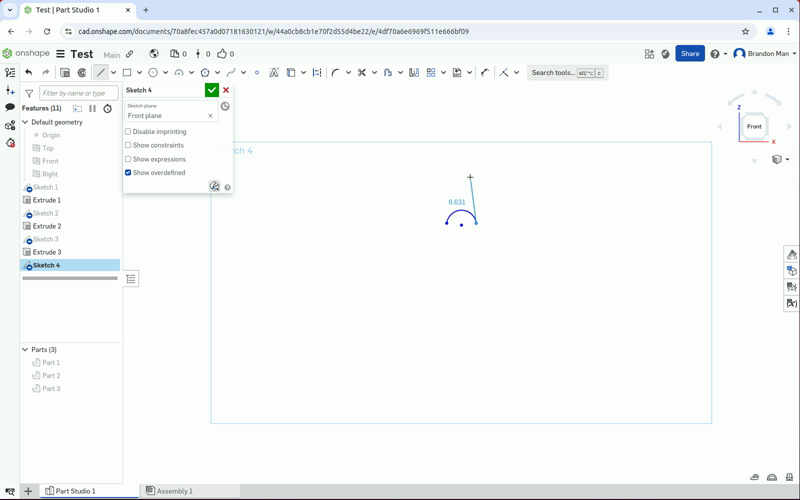
click(470, 176)
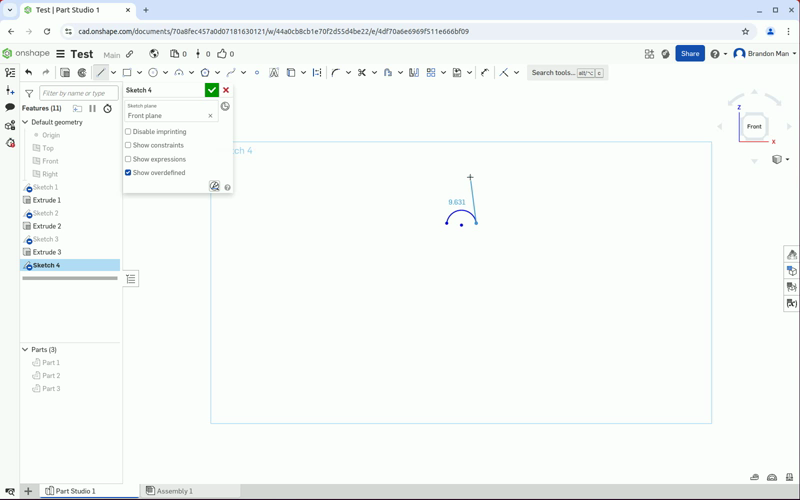
key_up(shift)
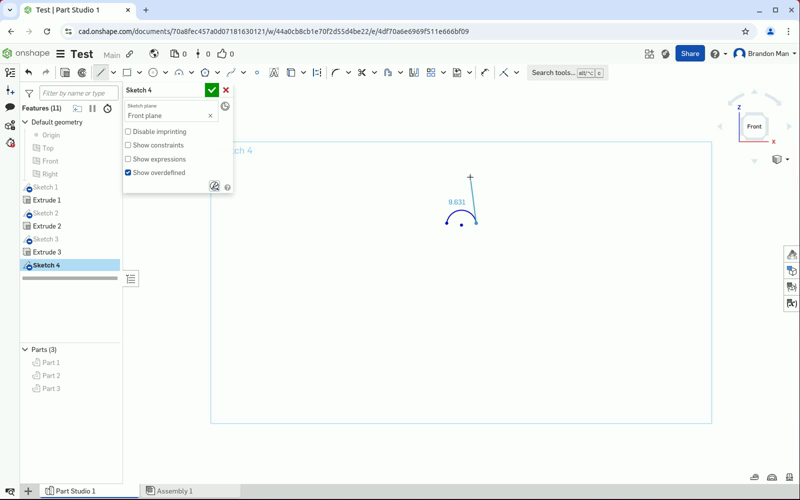
key(esc)
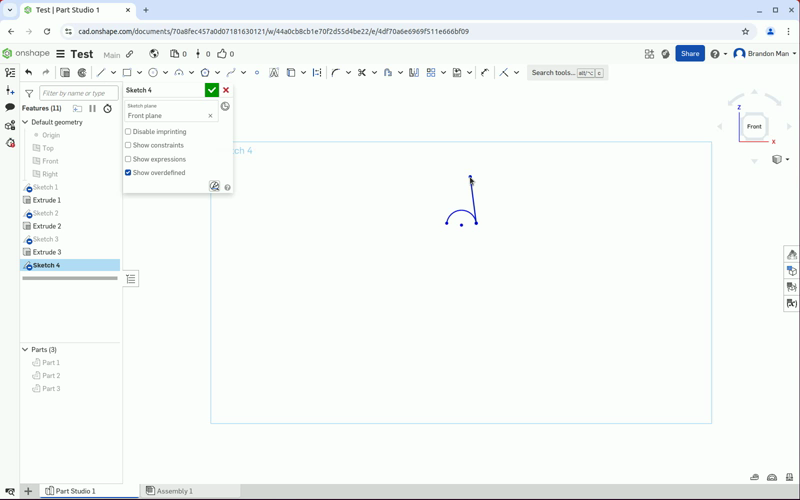
key(a)
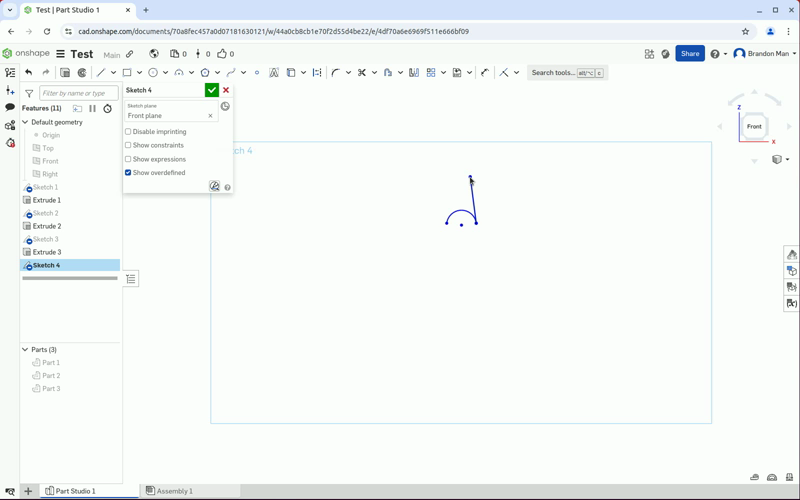
mouse_move(470, 176)
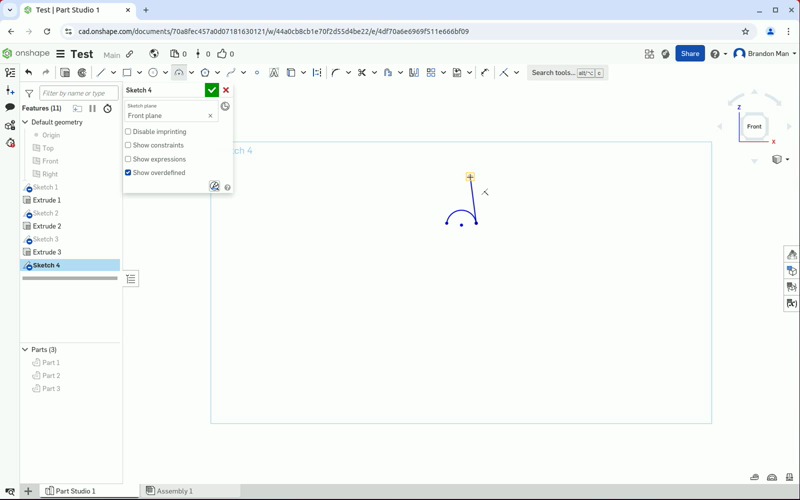
click(470, 176)
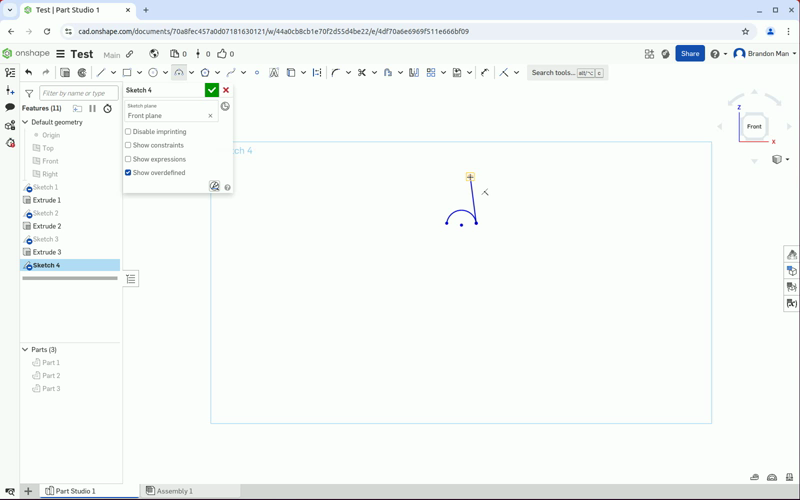
key_down(shift)
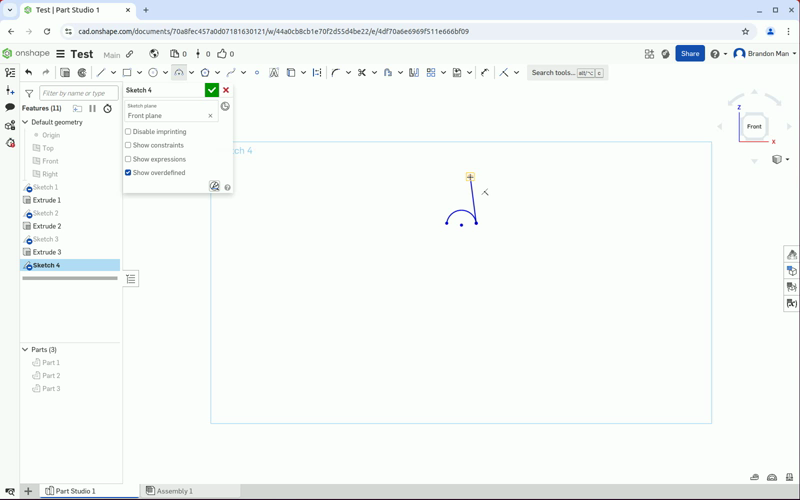
mouse_move(452, 176)
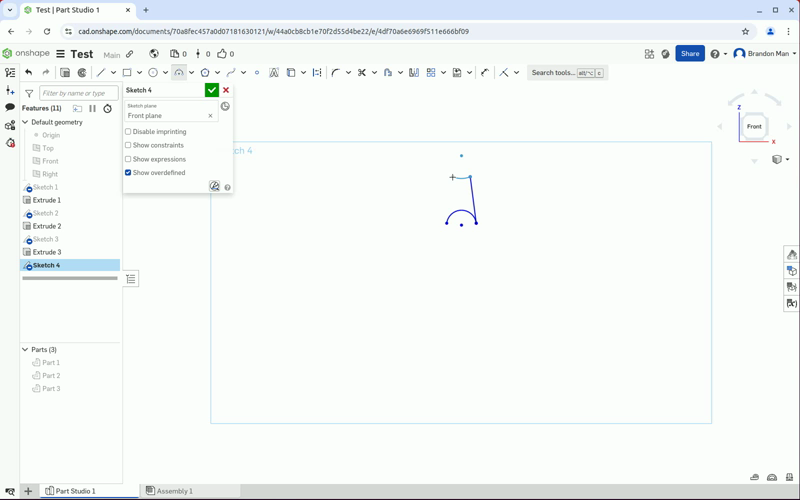
click(452, 176)
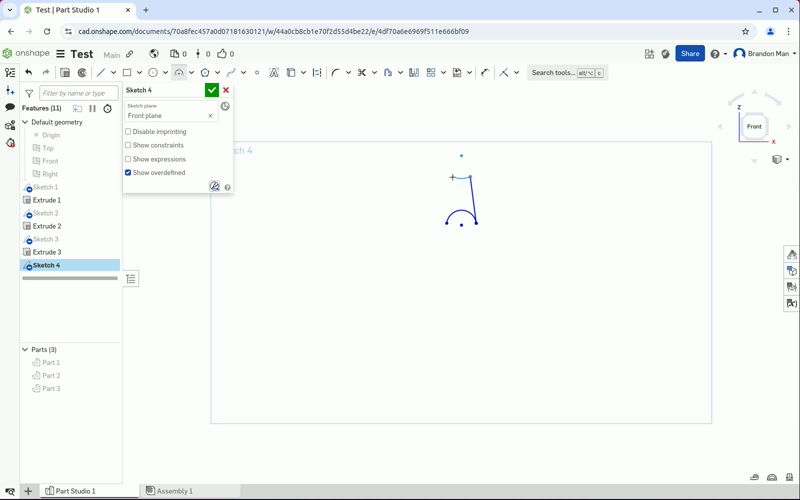
mouse_move(461, 186)
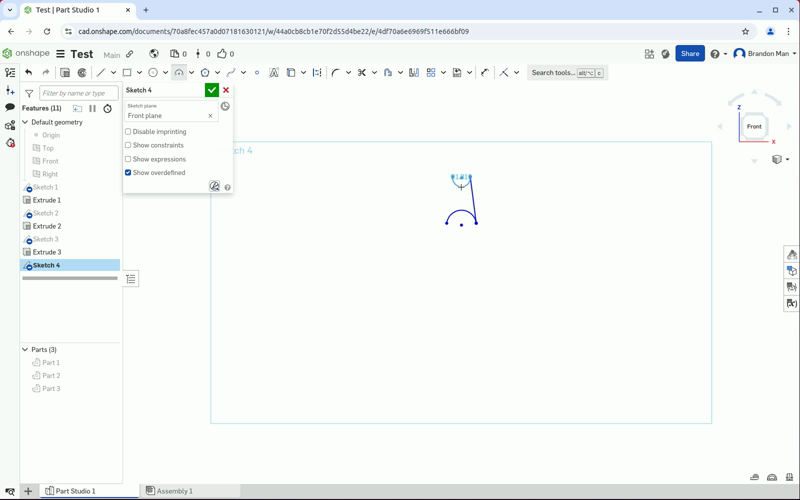
click(461, 186)
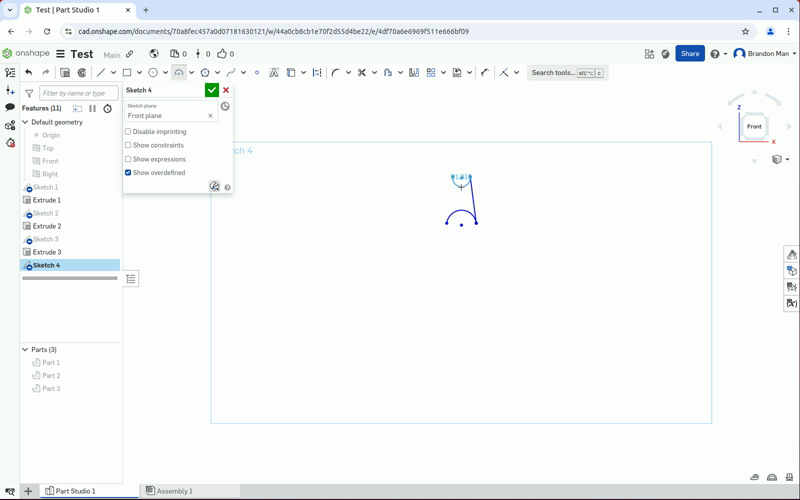
key_up(shift)
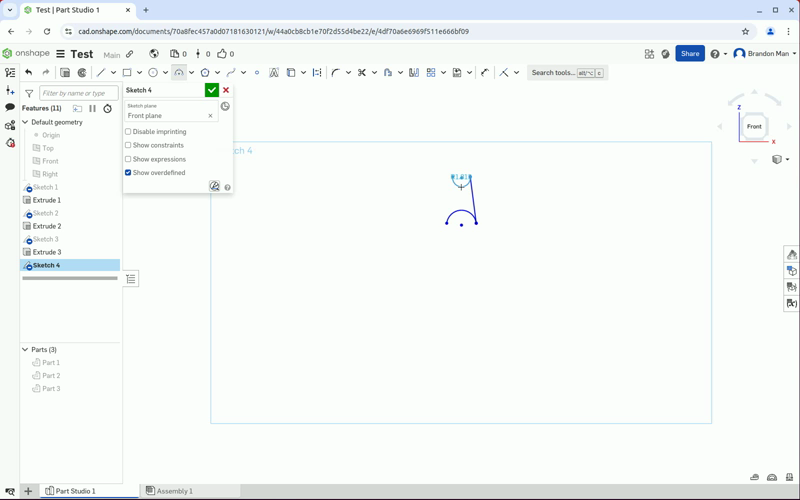
key(esc)
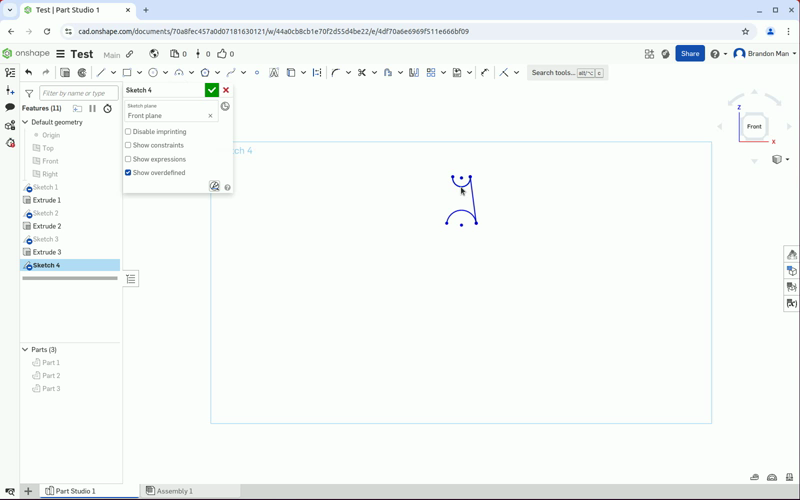
key(l)
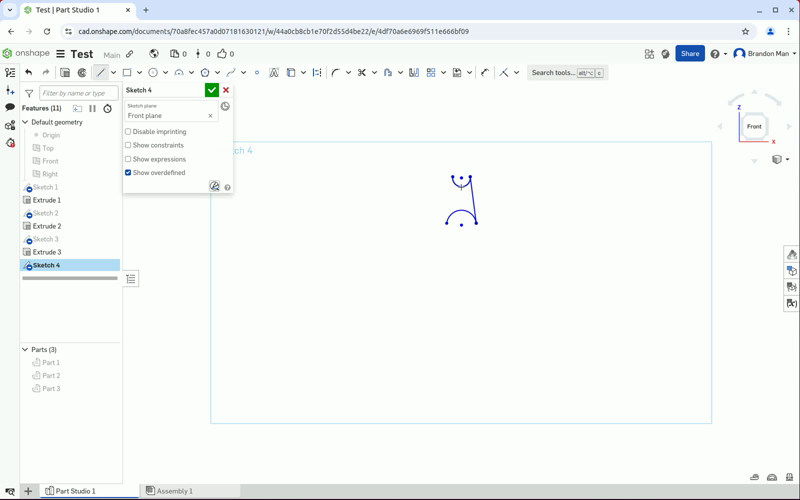
mouse_move(452, 176)
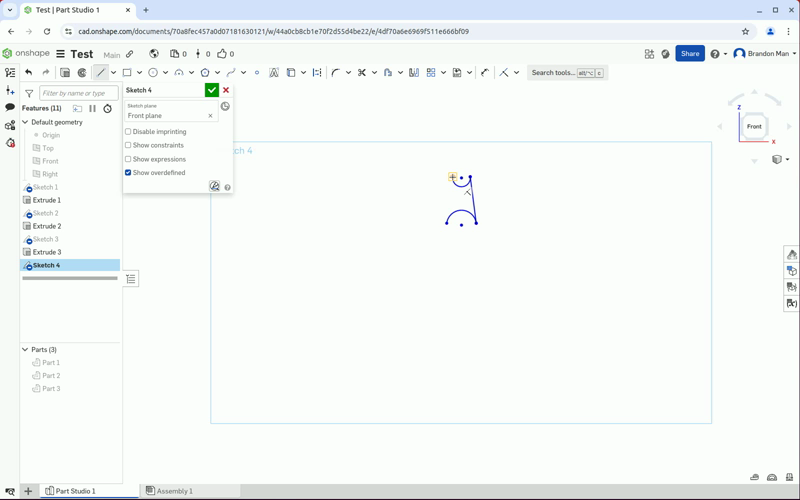
click(452, 176)
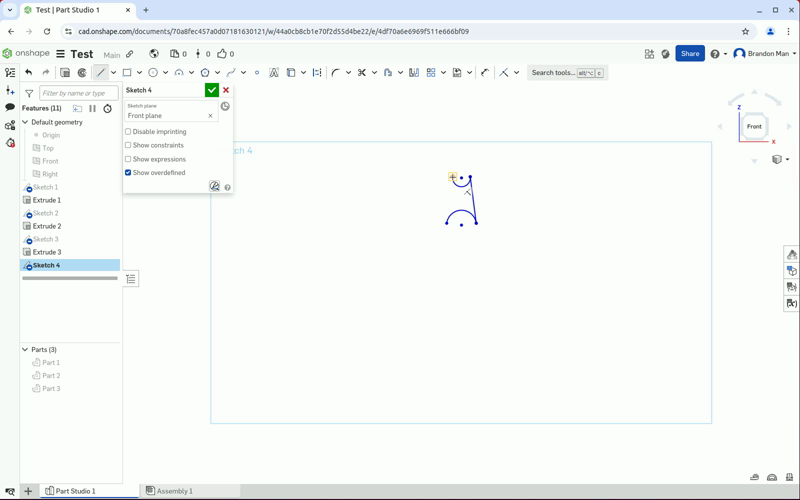
mouse_move(482, 176)
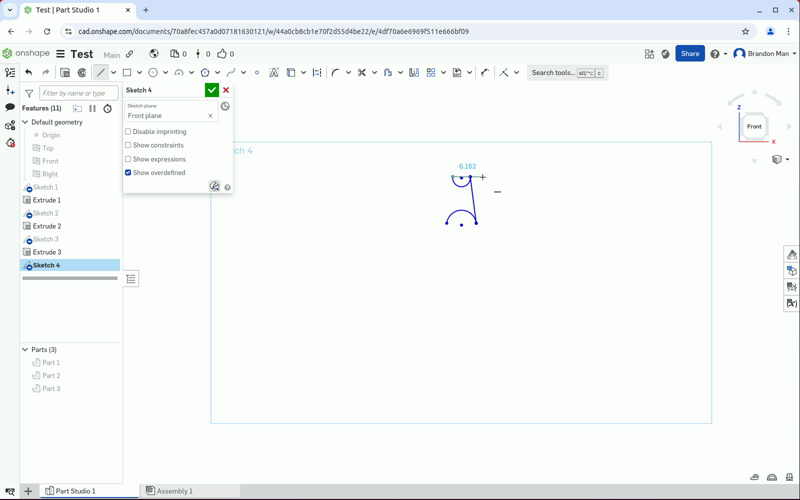
key_down(shift)
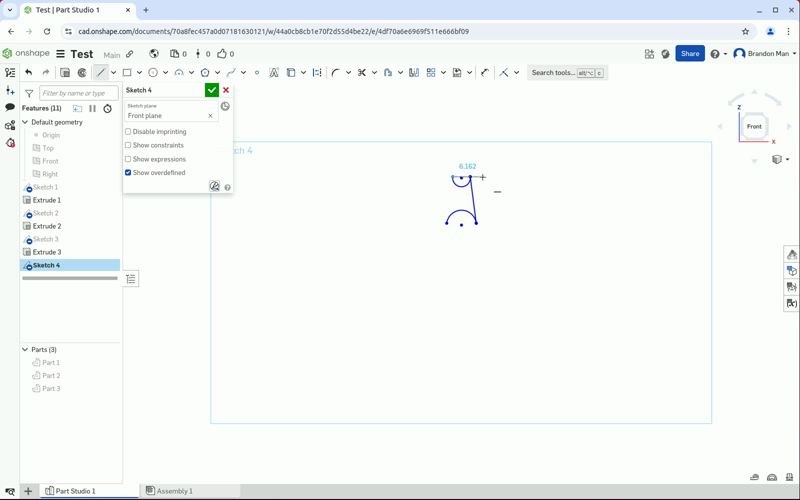
mouse_move(446, 223)
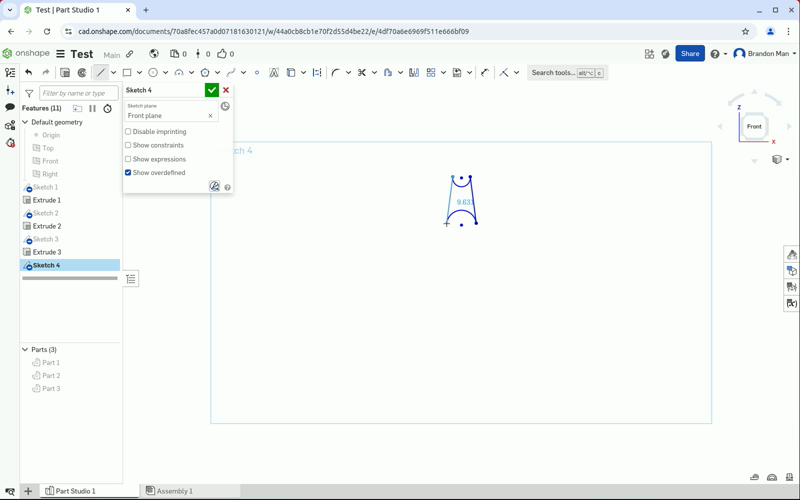
key_up(shift)
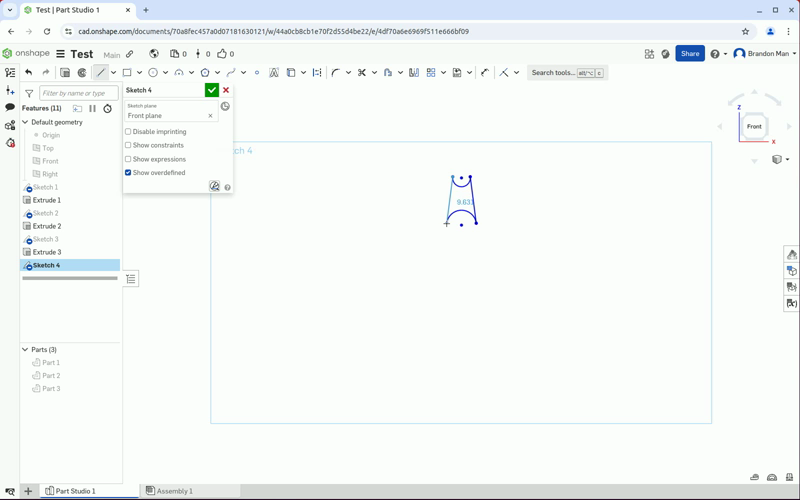
click(446, 223)
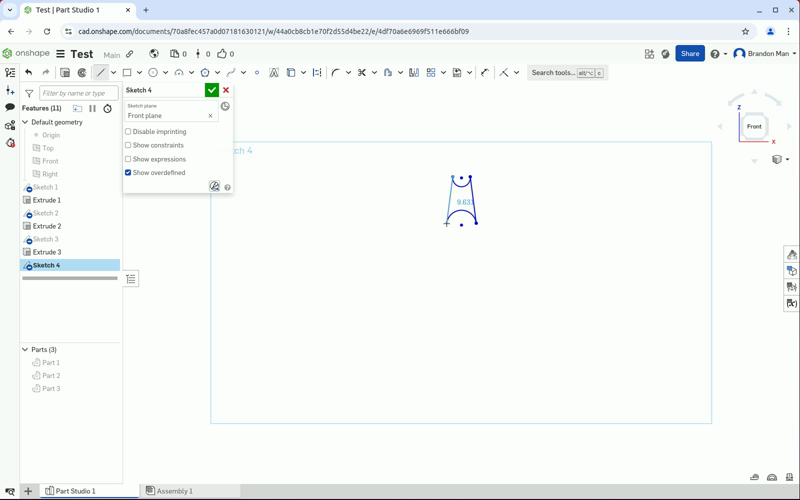
key(esc)
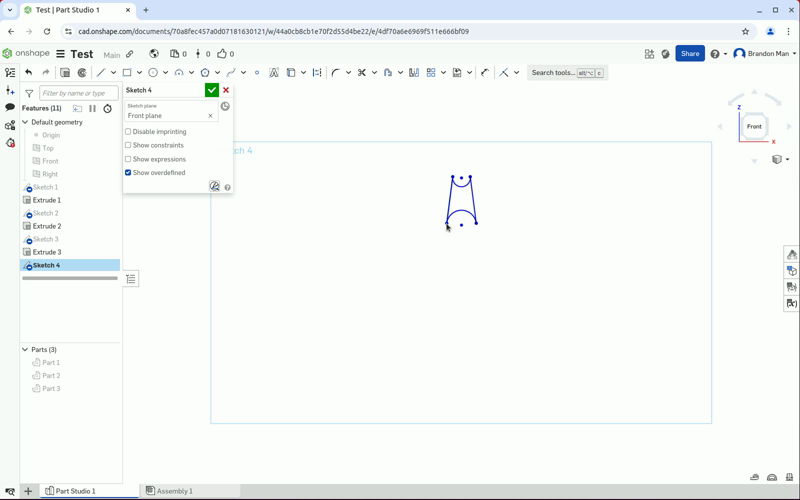
key(c)
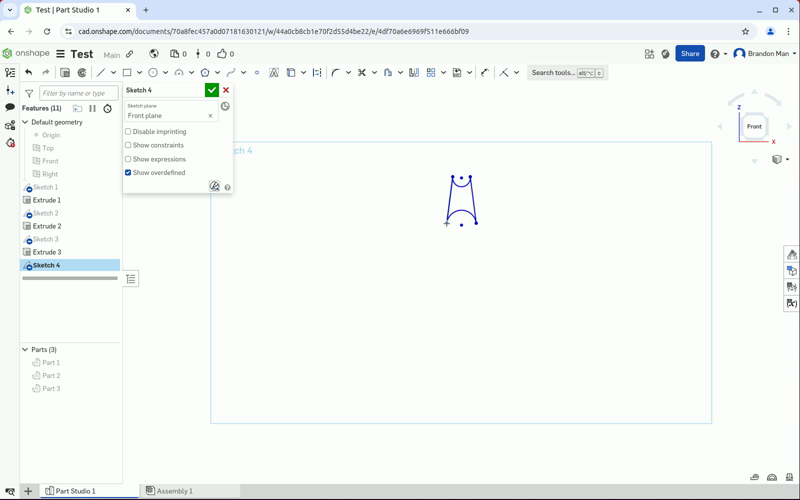
key_down(shift)
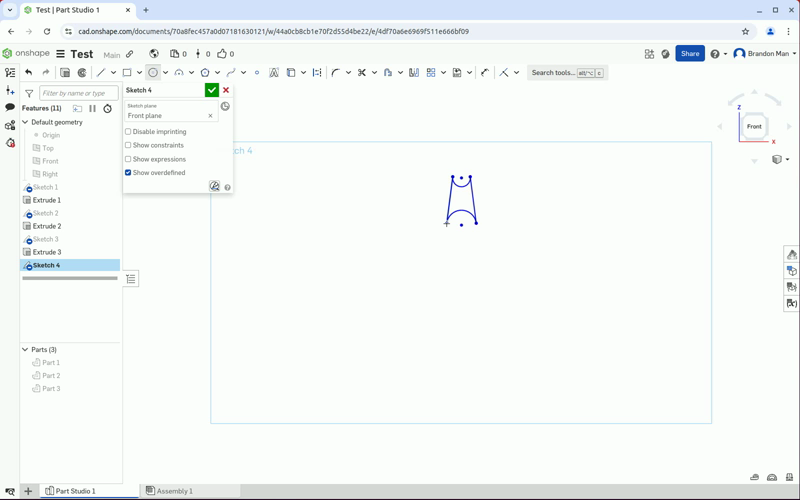
mouse_move(458, 191)
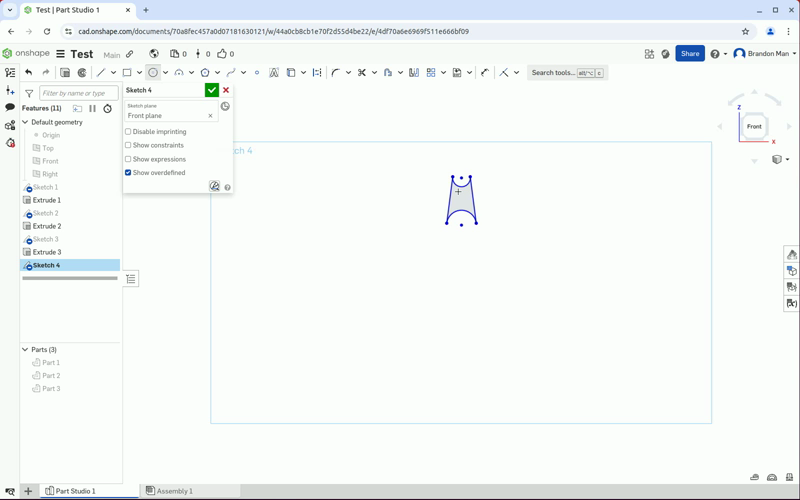
click(458, 191)
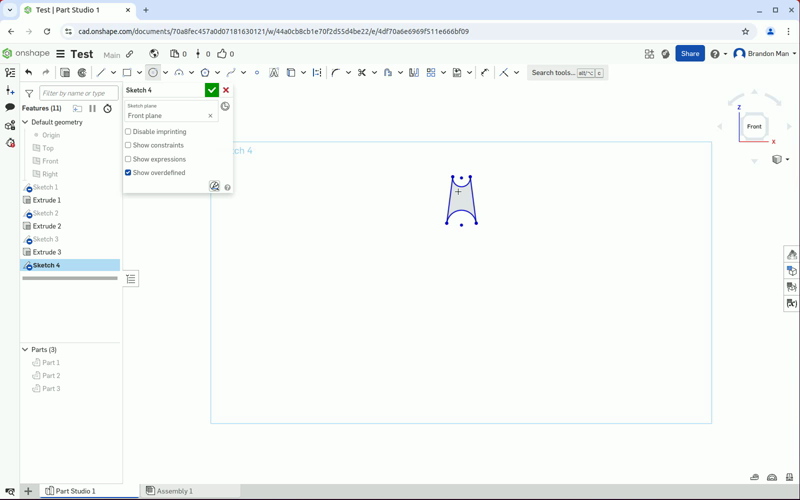
key_up(shift)
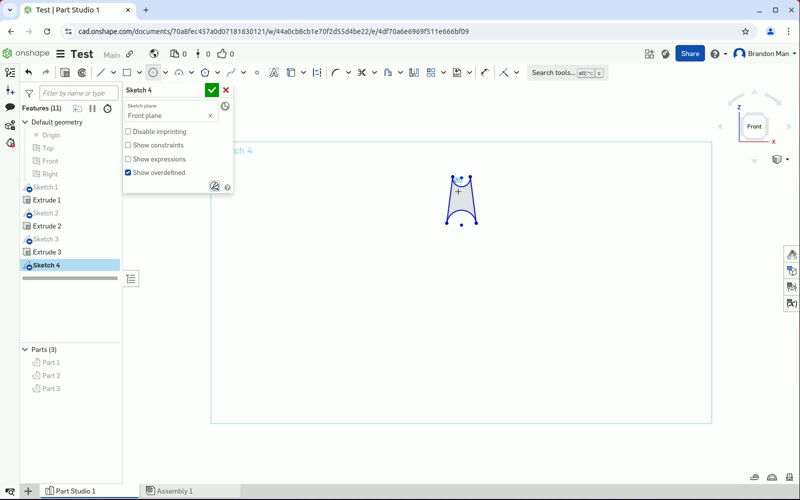
mouse_move(461, 191)
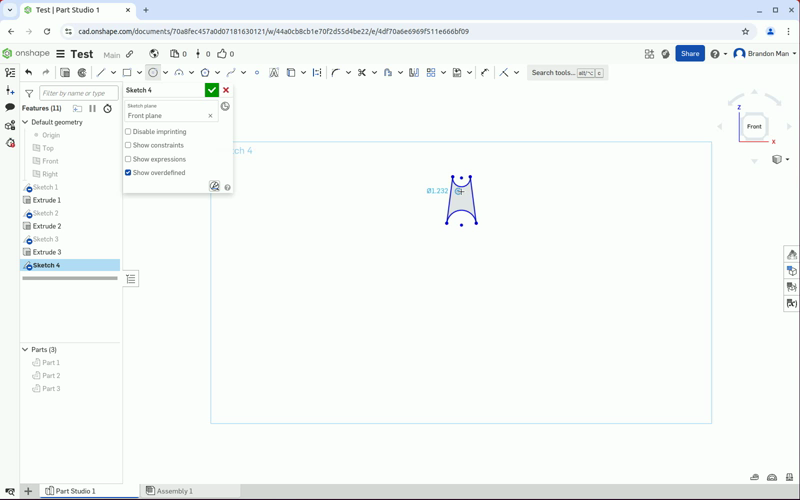
scroll(6)
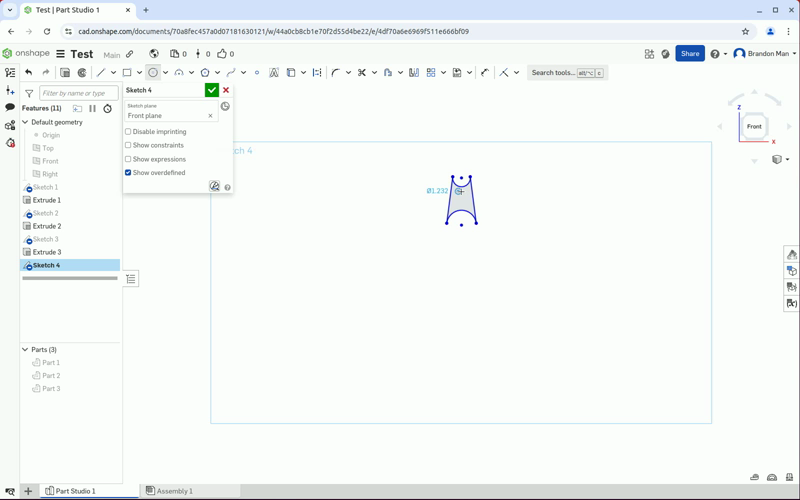
scroll(6)
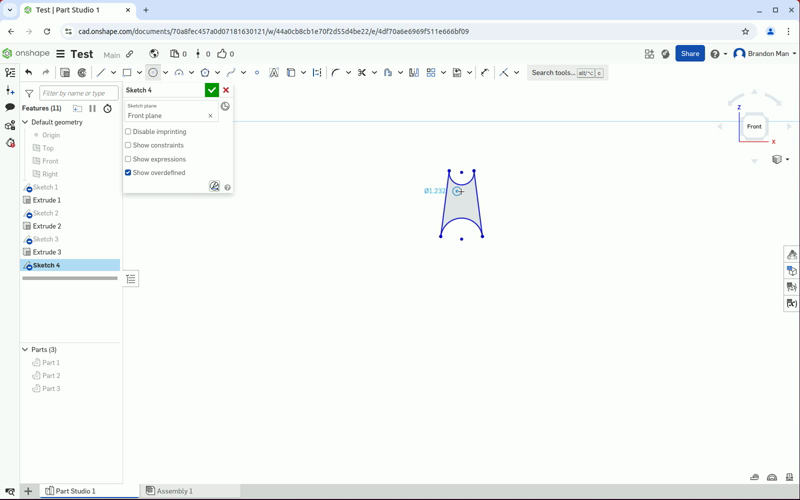
scroll(6)
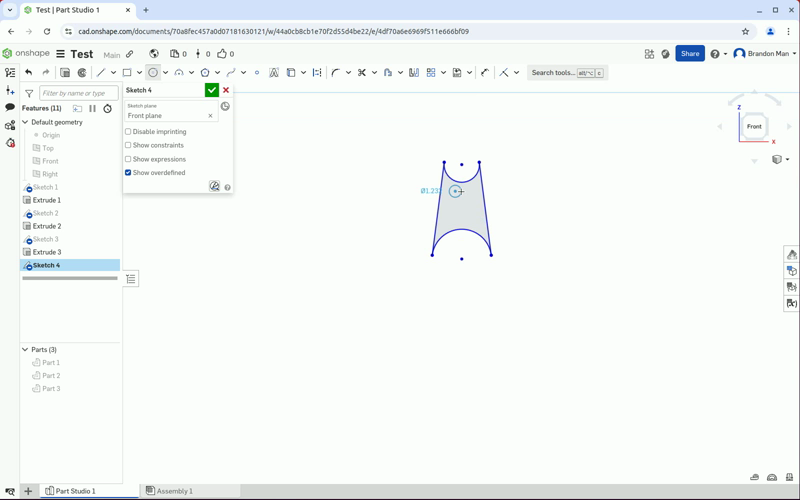
scroll(6)
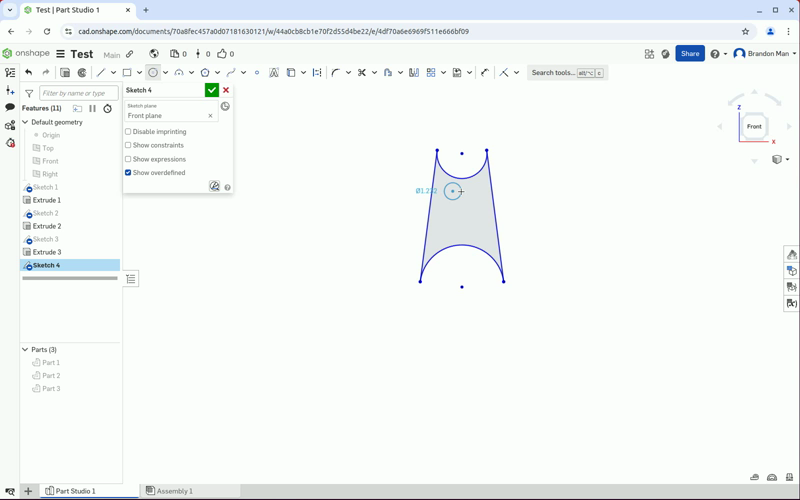
scroll(6)
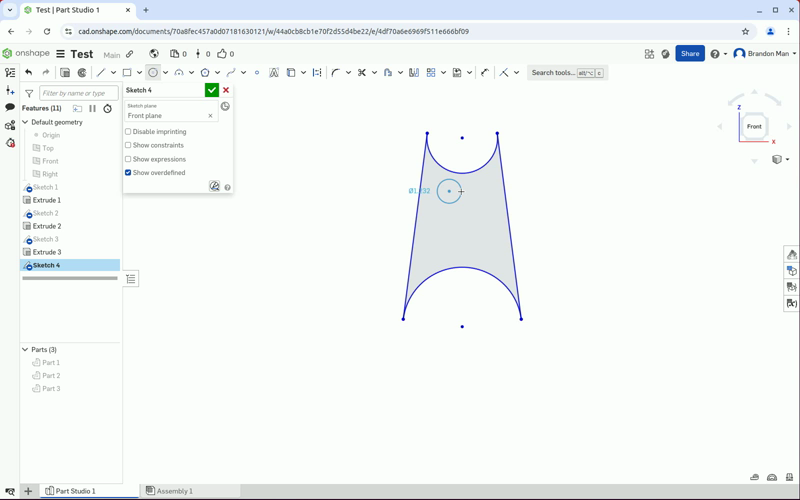
scroll(6)
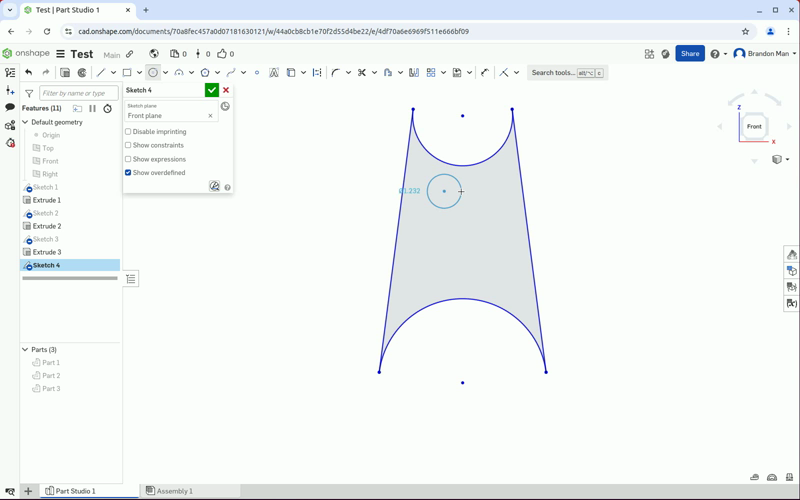
scroll(6)
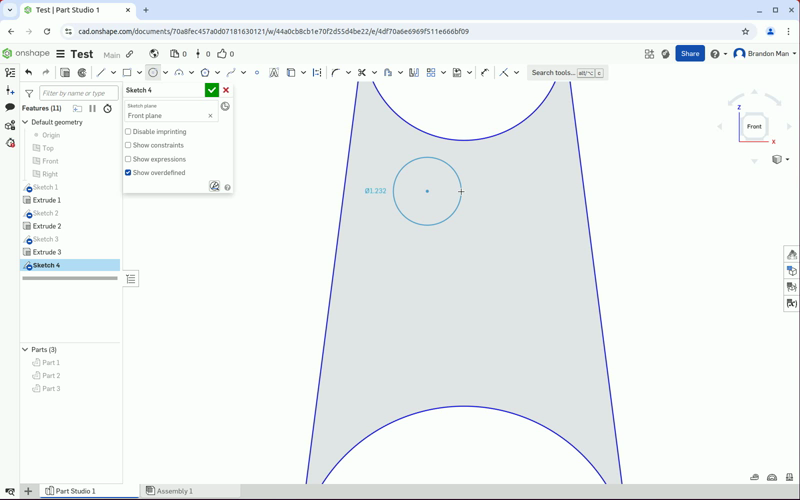
click(461, 191)
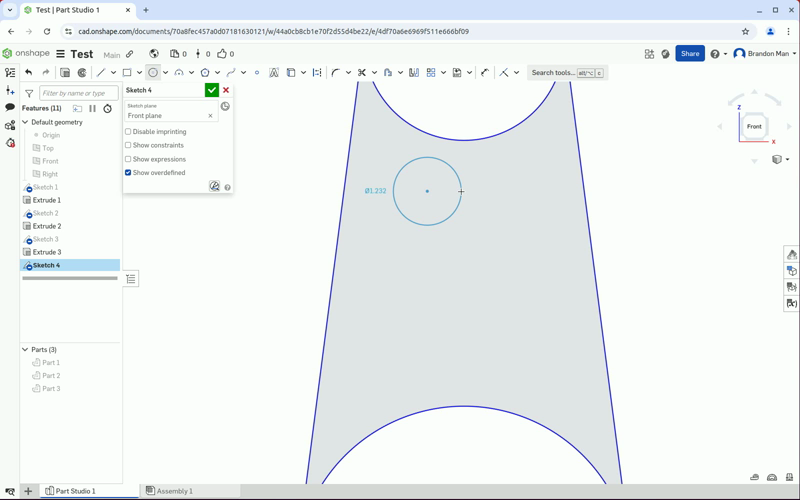
scroll(-6)
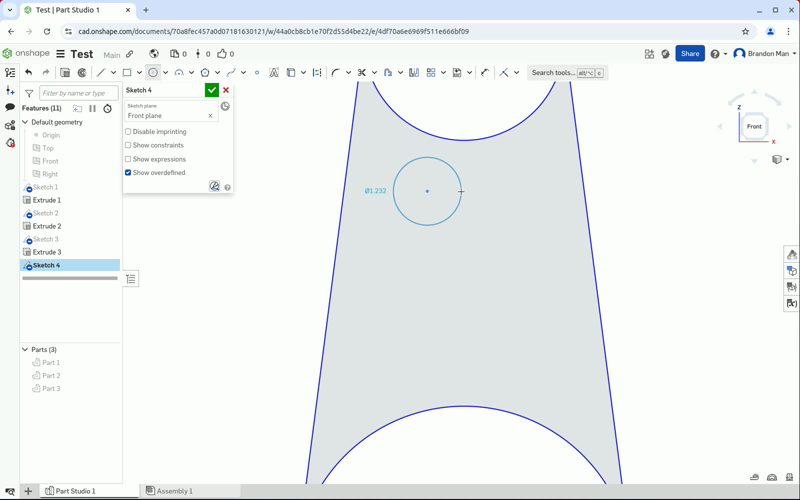
scroll(-6)
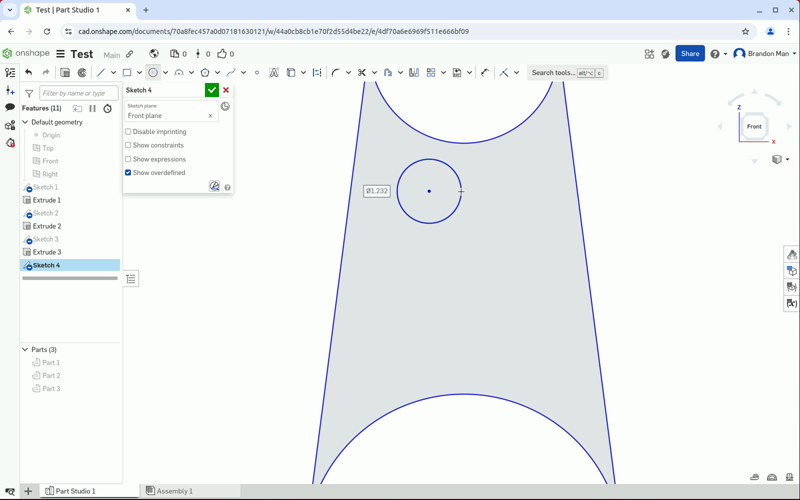
scroll(-6)
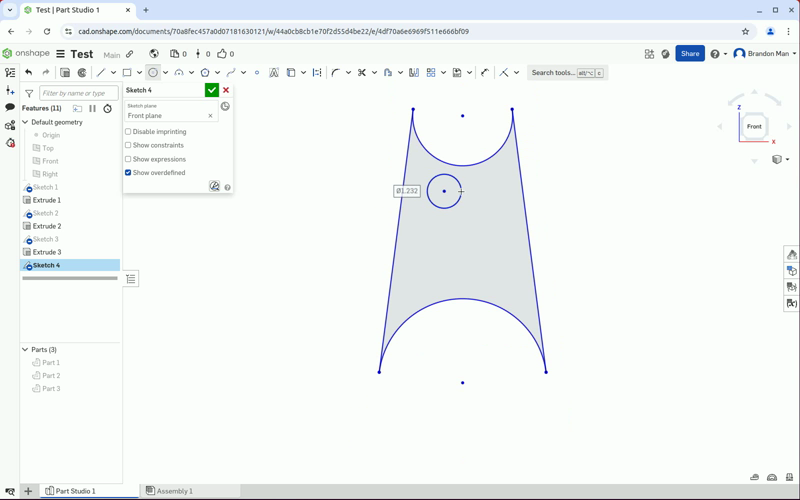
scroll(-6)
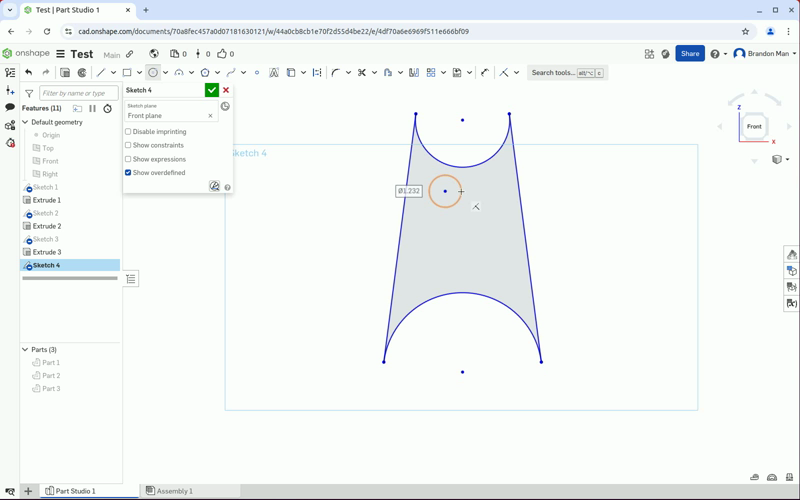
scroll(-6)
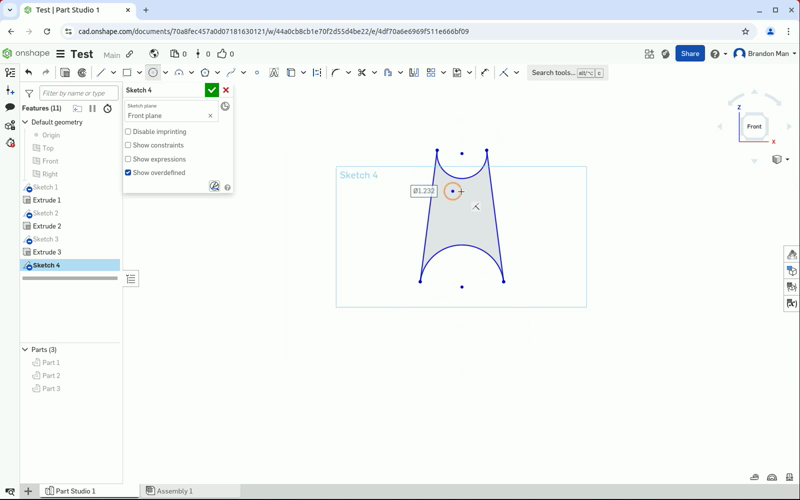
scroll(-6)
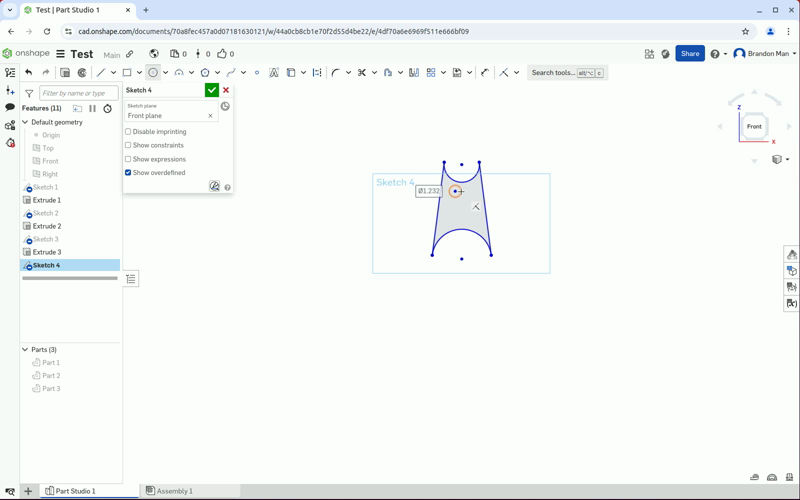
scroll(-6)
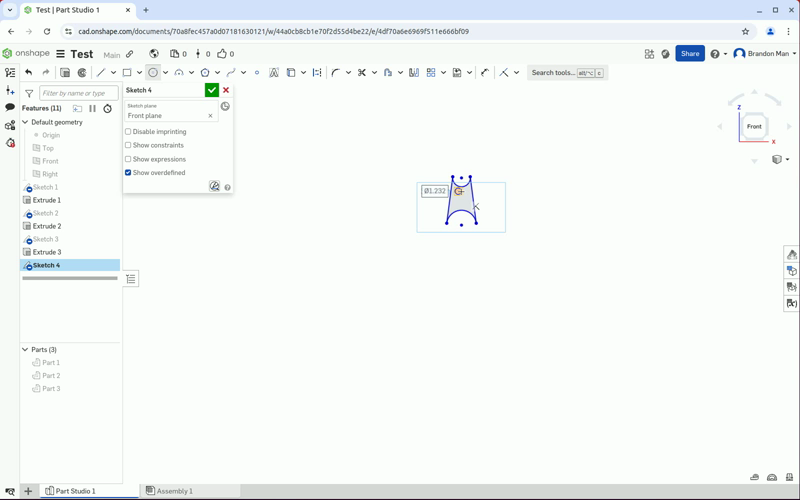
key(esc)
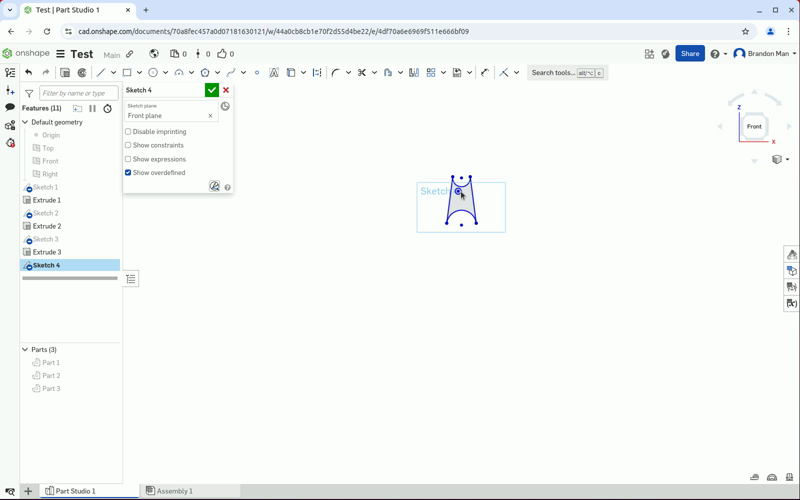
mouse_move(464, 199)
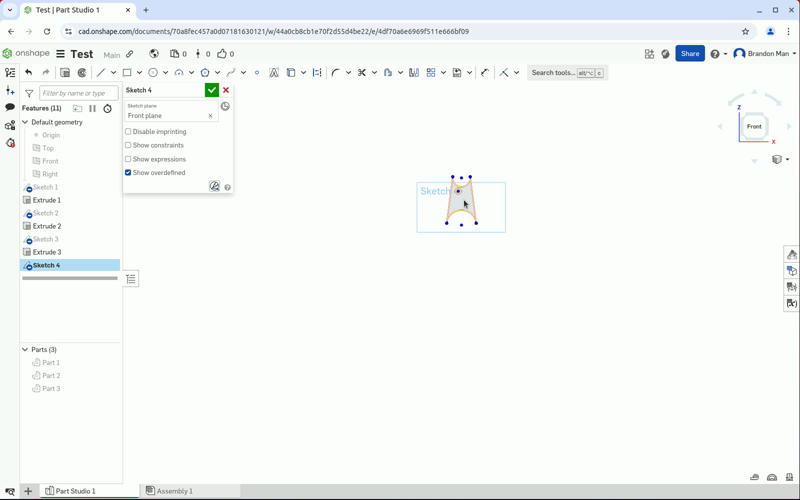
scroll(6)
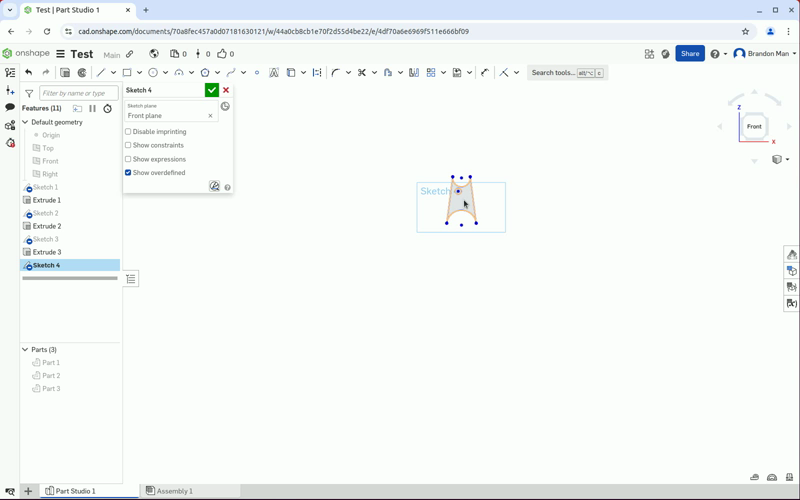
scroll(6)
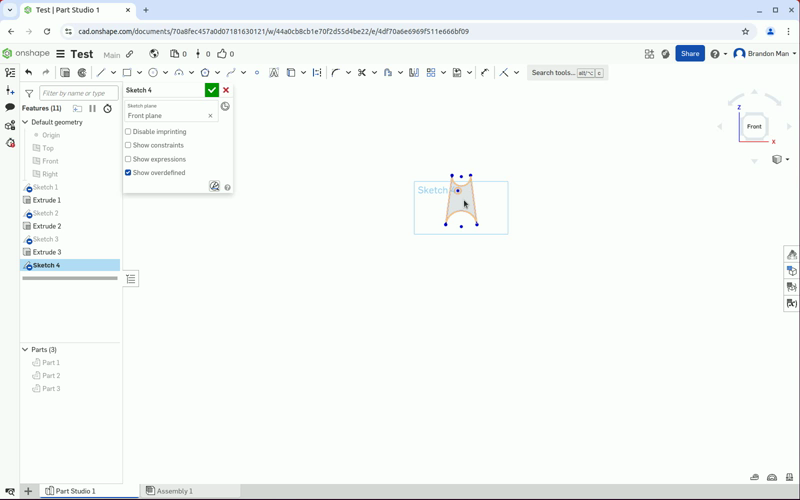
scroll(6)
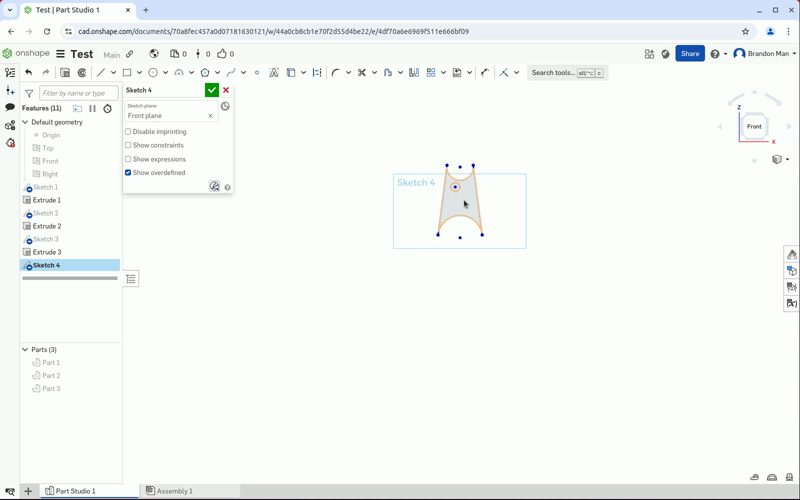
scroll(6)
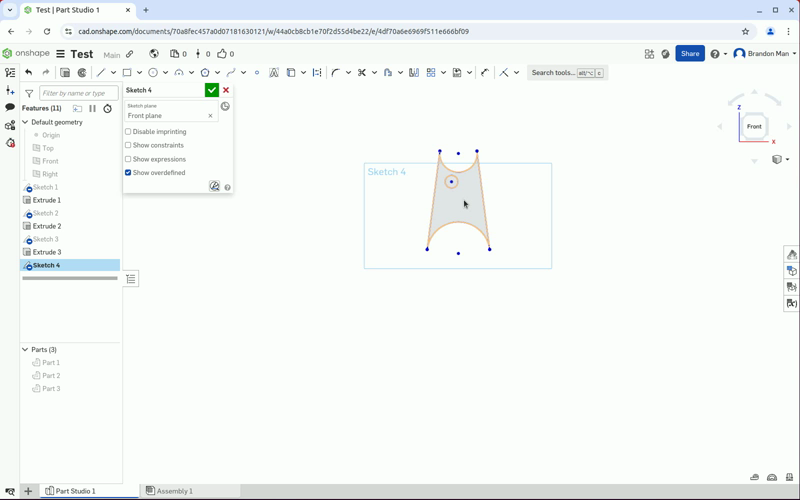
scroll(6)
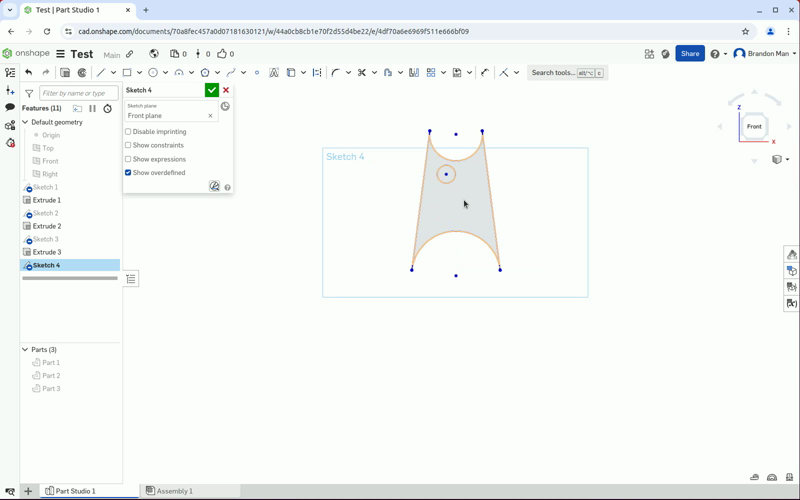
scroll(6)
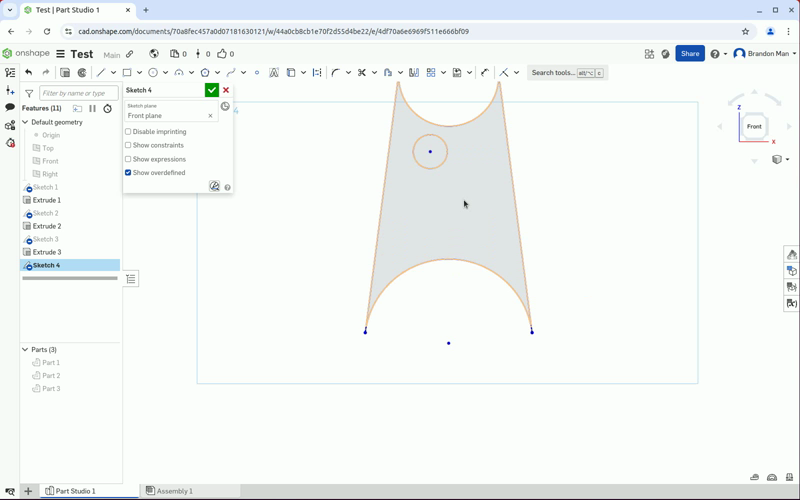
scroll(6)
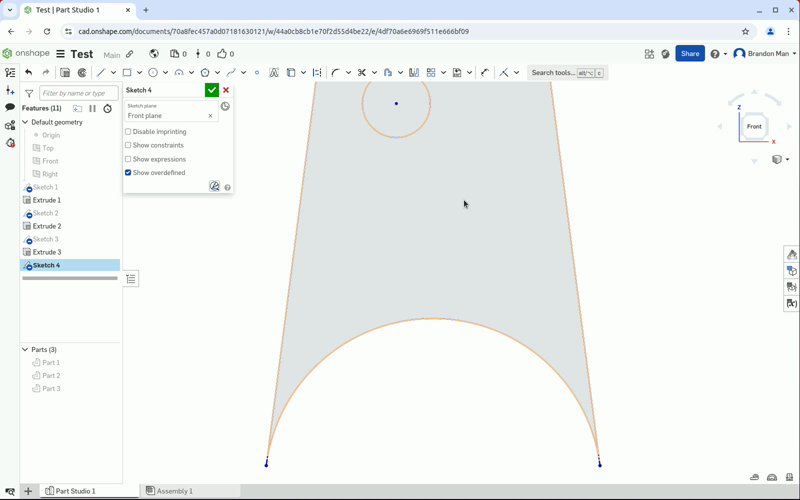
click(464, 199)
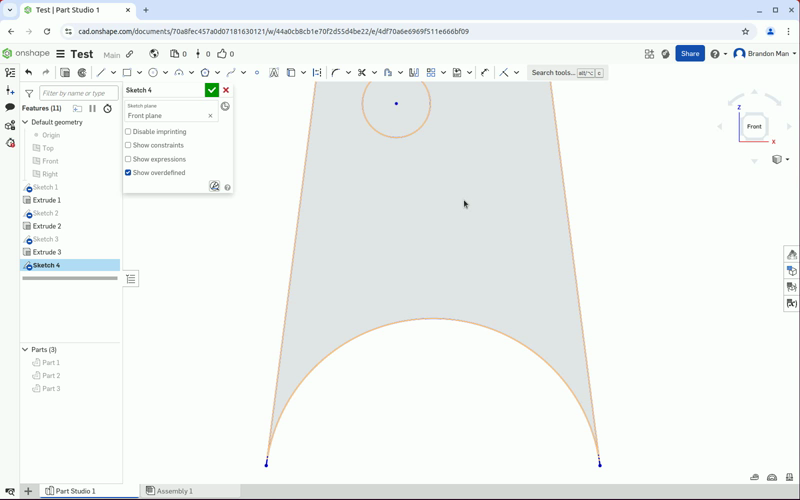
scroll(-6)
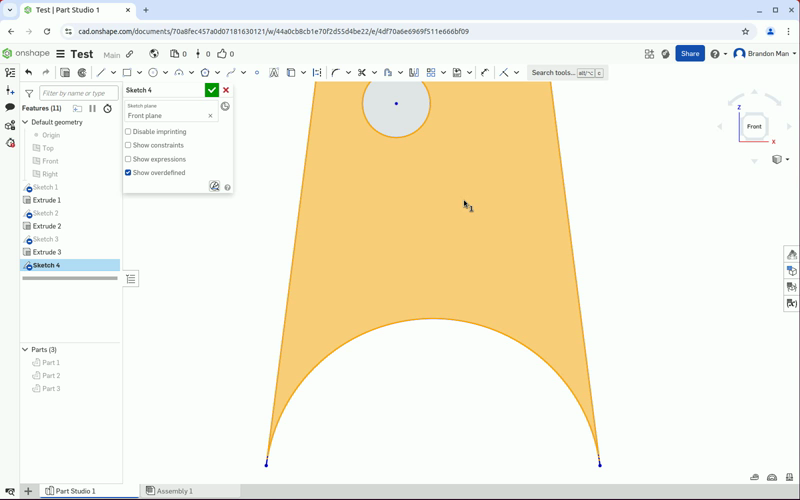
scroll(-6)
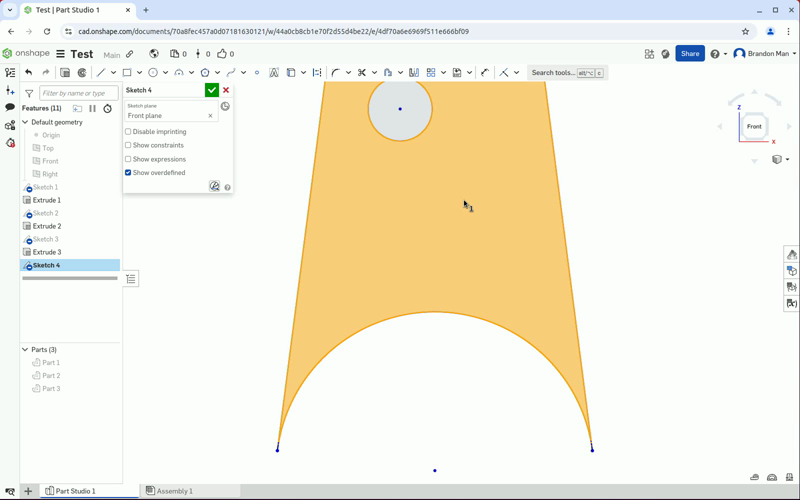
scroll(-6)
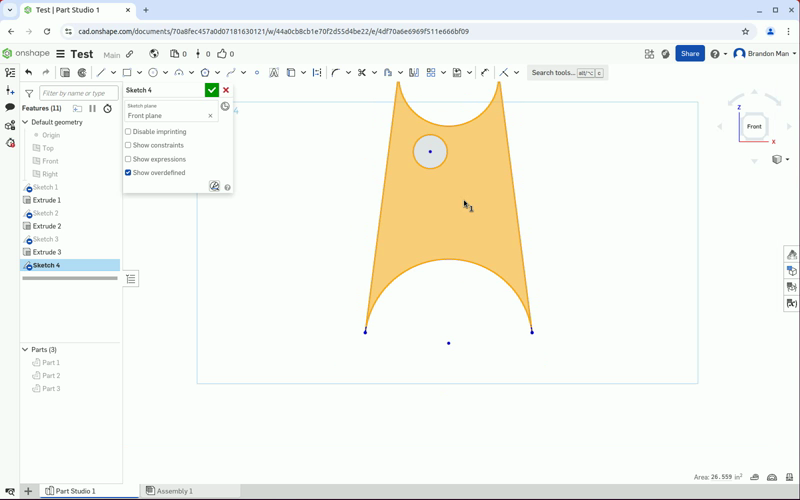
scroll(-6)
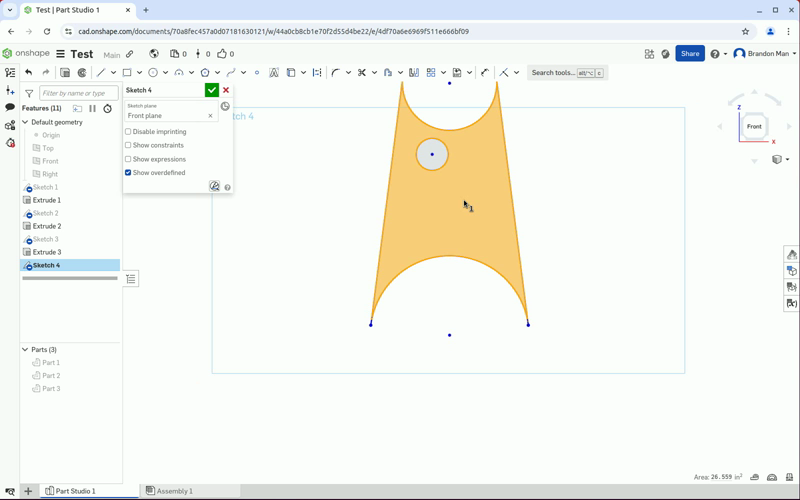
scroll(-6)
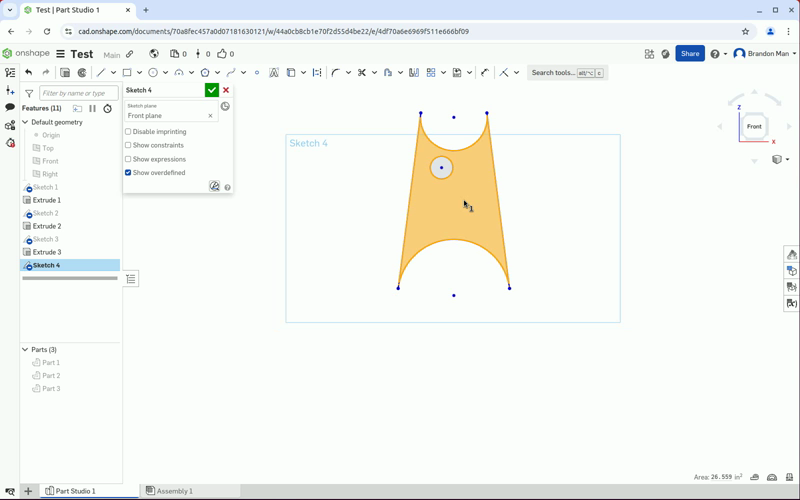
scroll(-6)
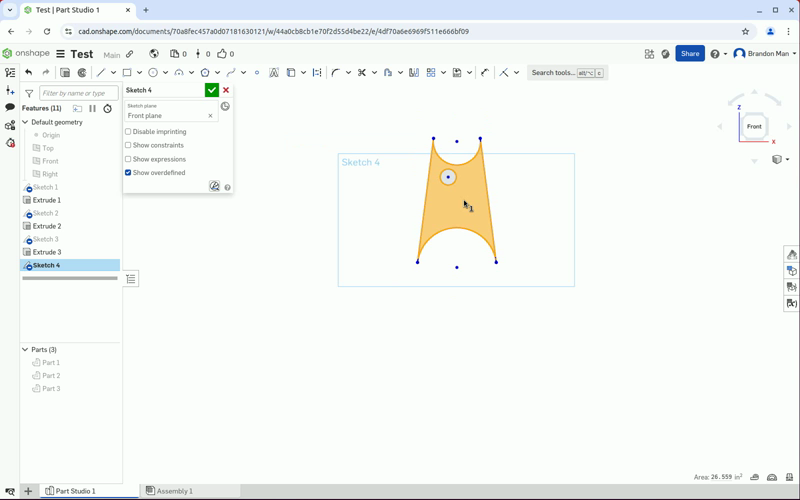
scroll(-6)
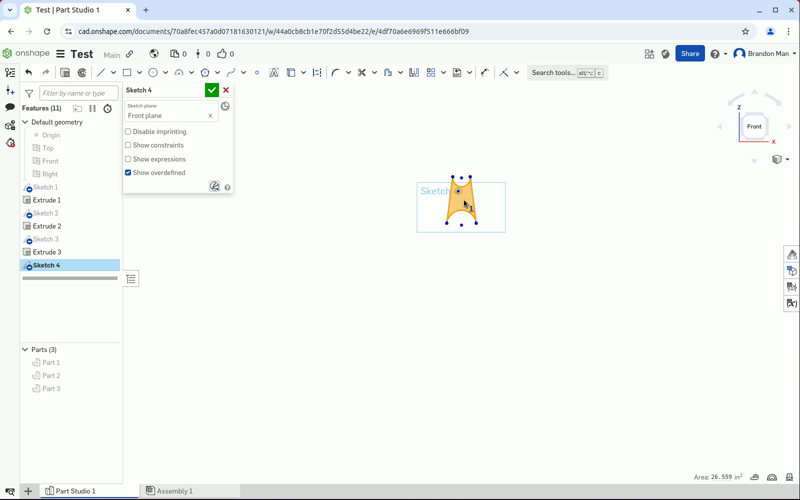
mouse_move(73, 352)
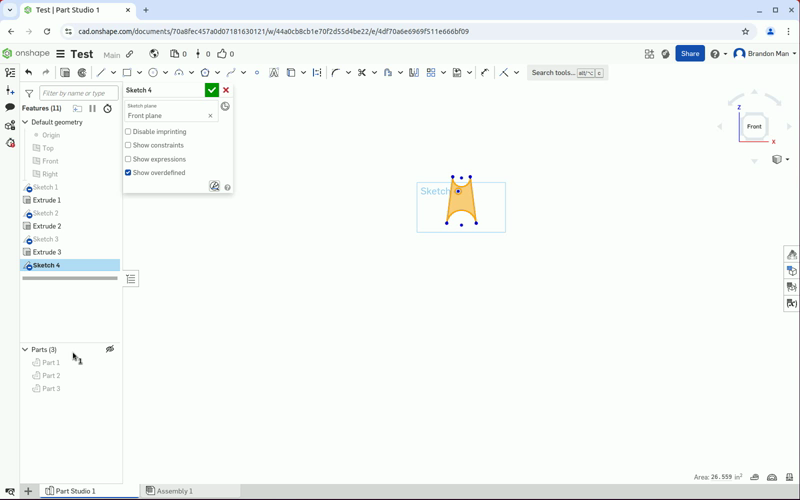
key(shift+y)
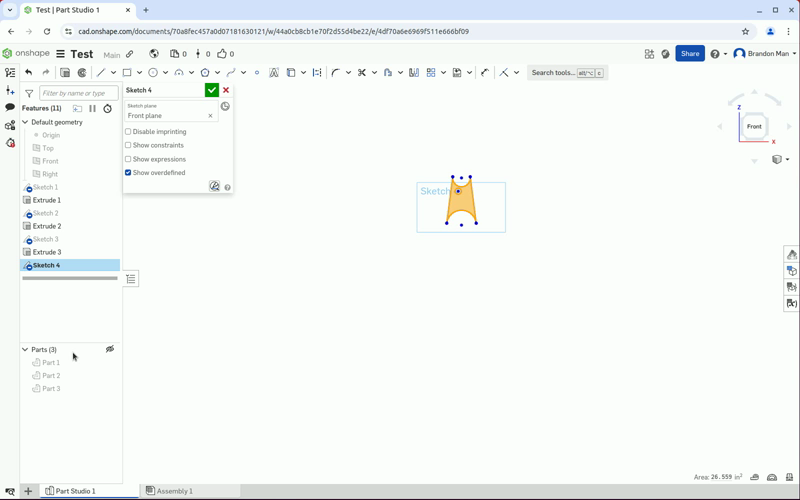
key(shift+e)
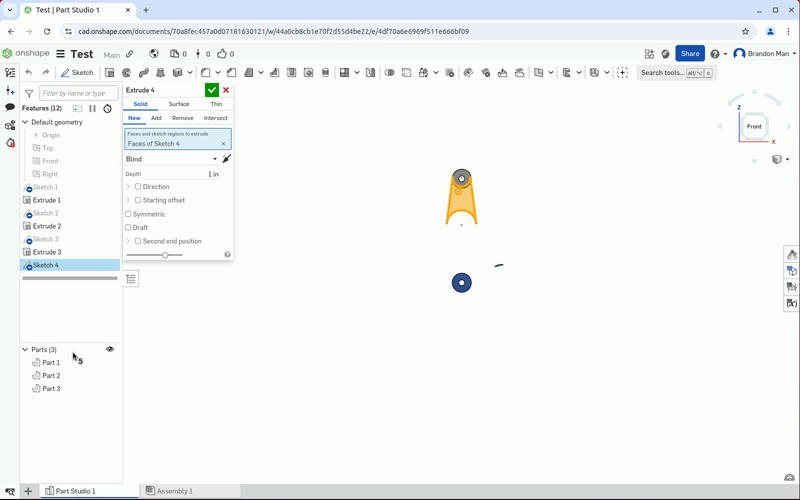
mouse_move(143, 106)
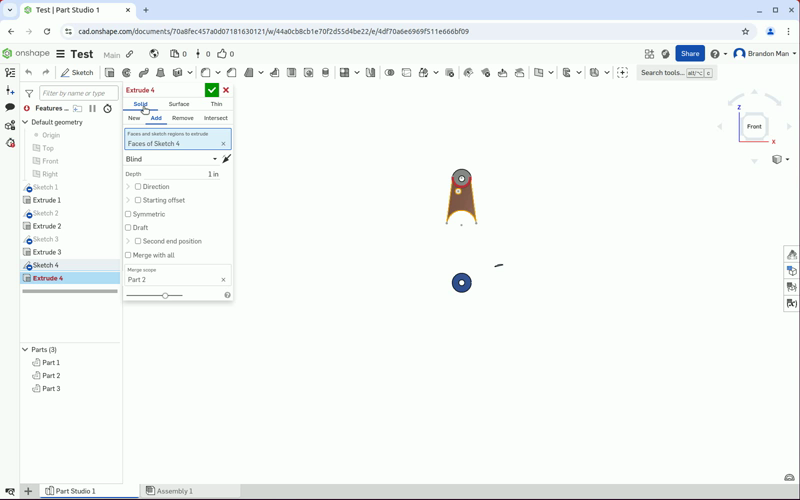
click(143, 106)
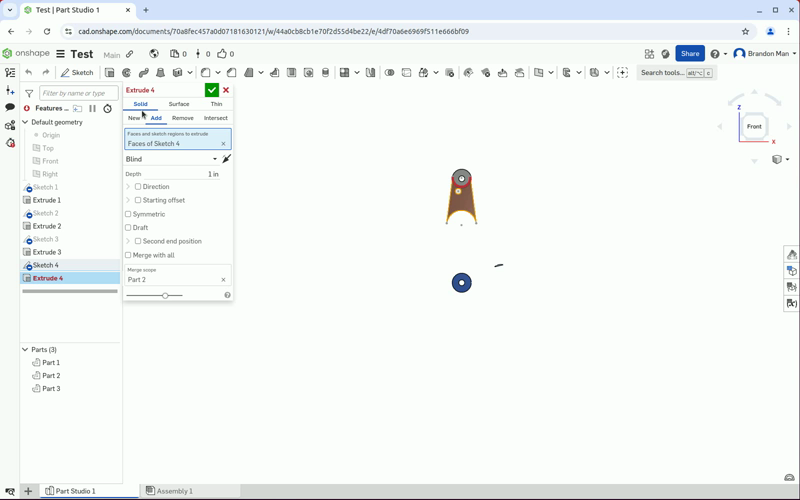
mouse_move(137, 120)
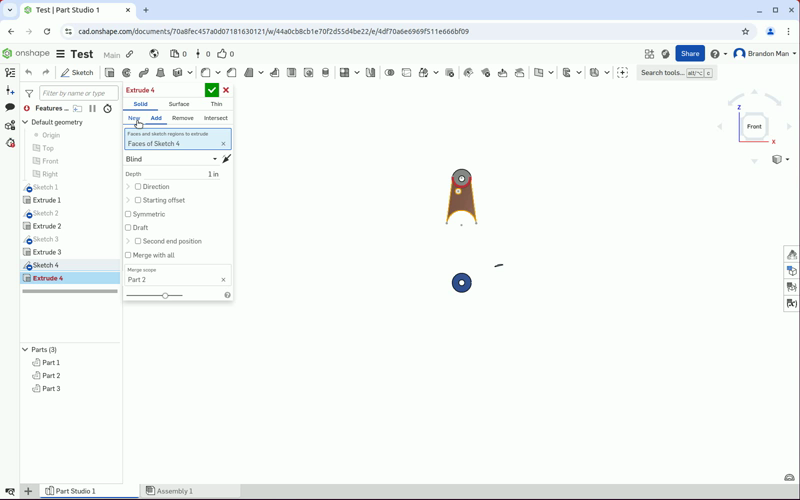
click(137, 120)
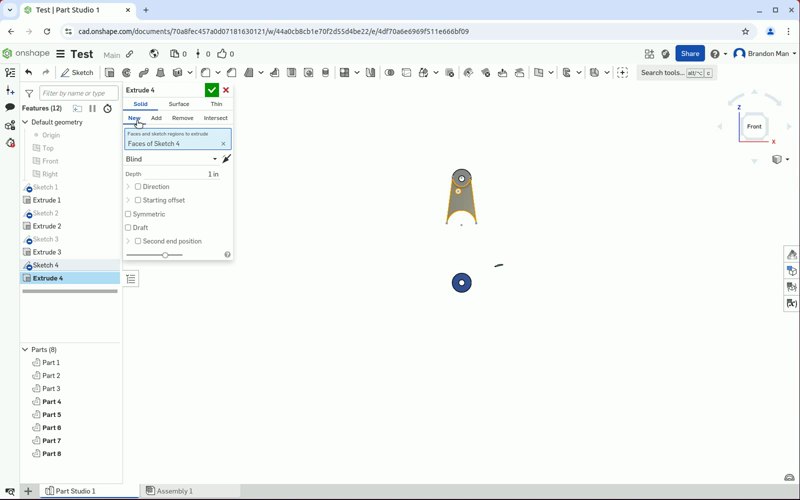
key(tab, 4)
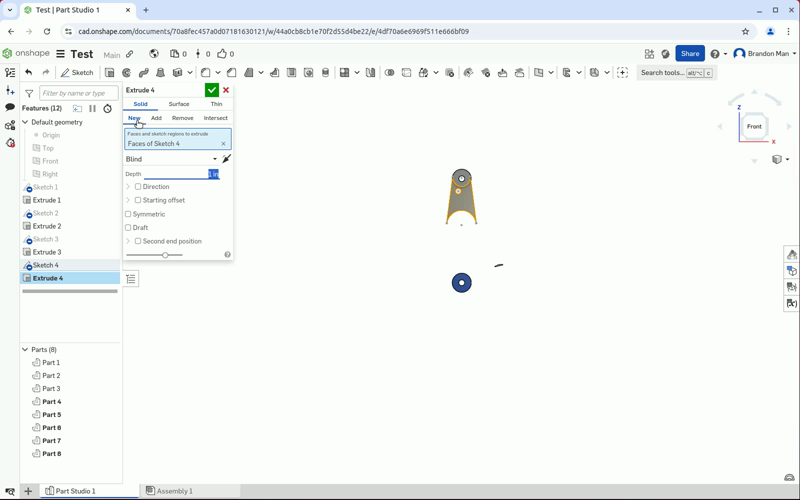
text(0.481)
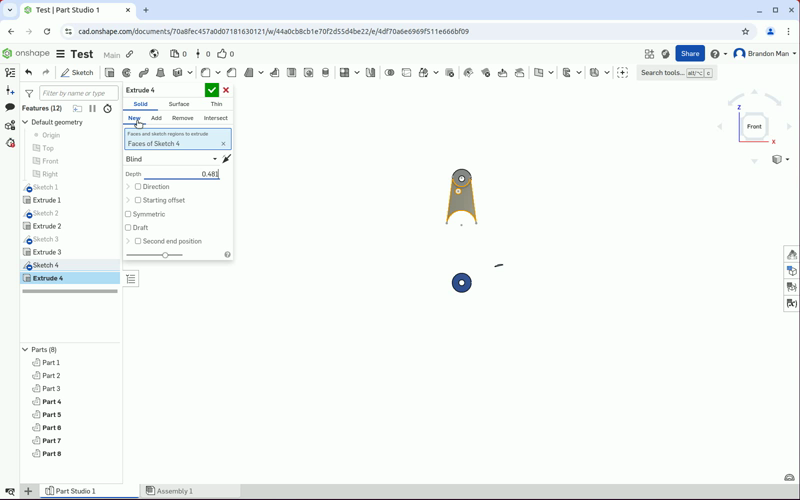
key(enter)
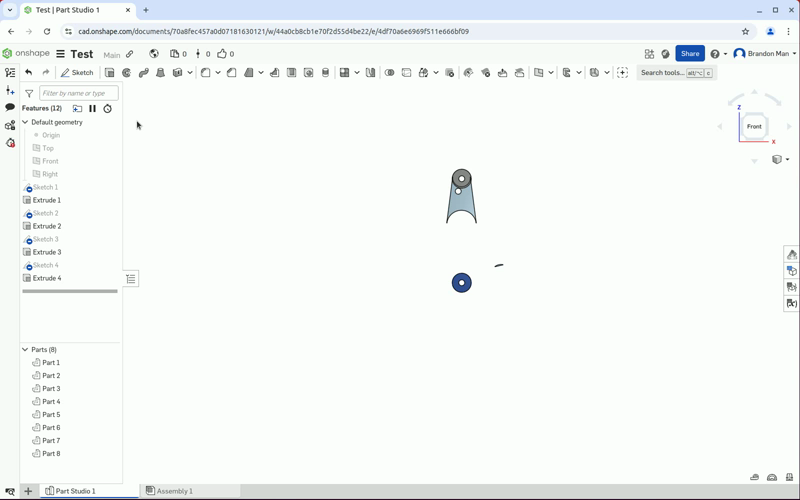
key(shift+h)
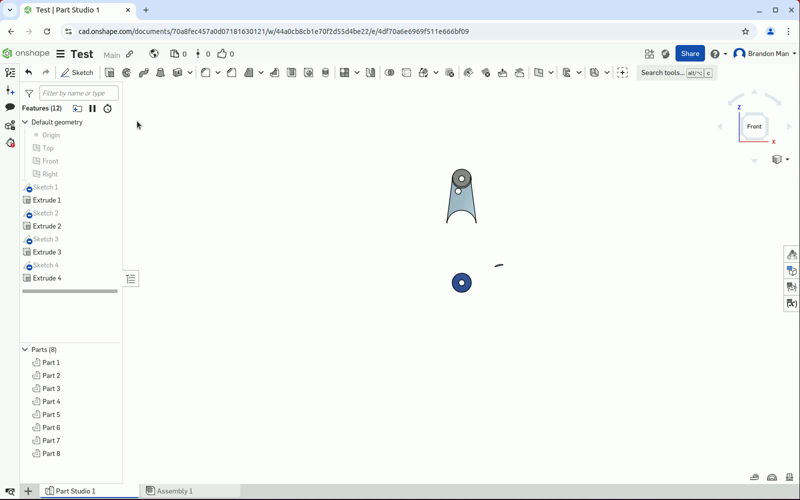
key(shift+h)
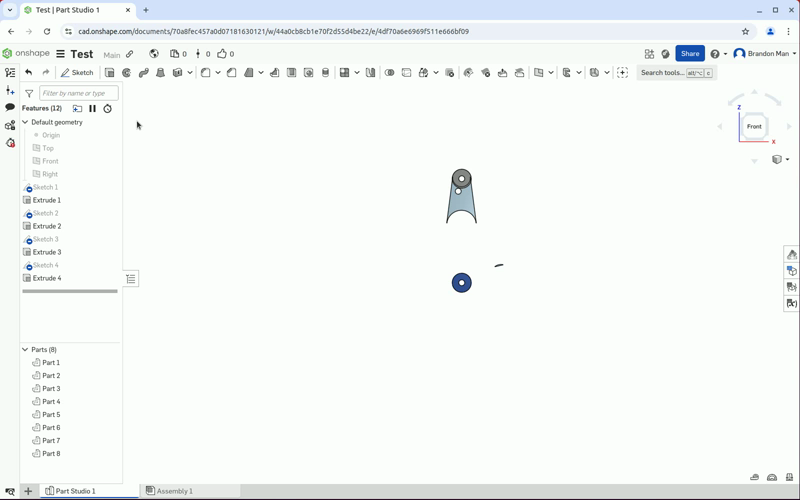
mouse_move(73, 189)
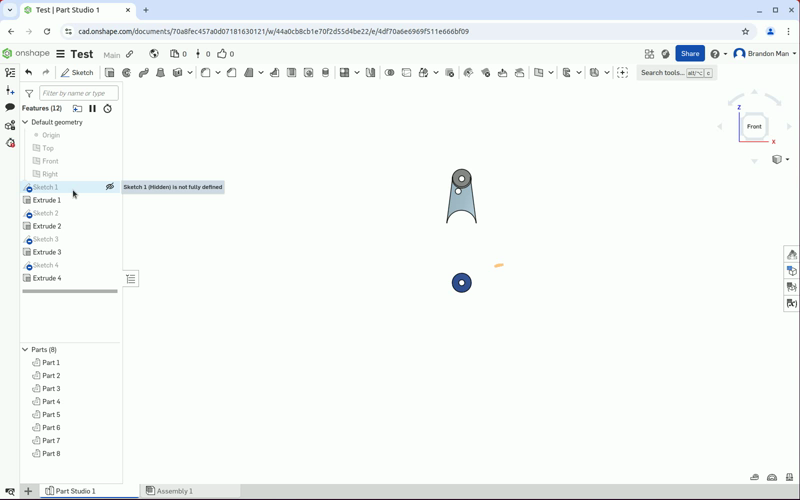
click(73, 189)
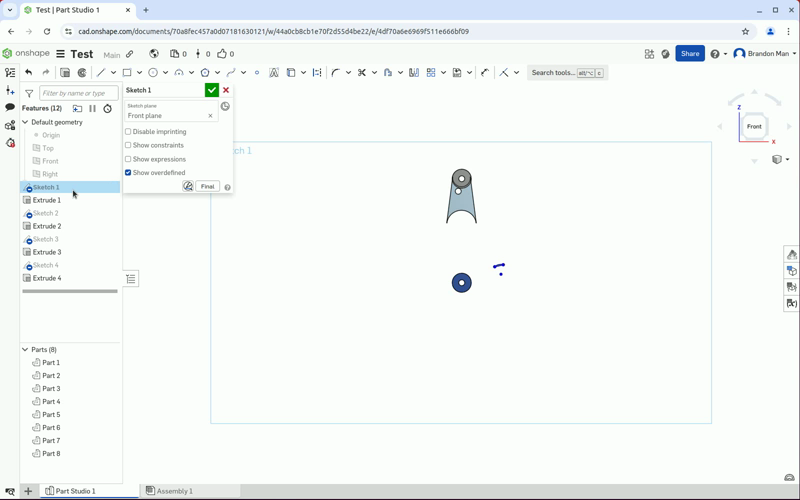
mouse_move(229, 92)
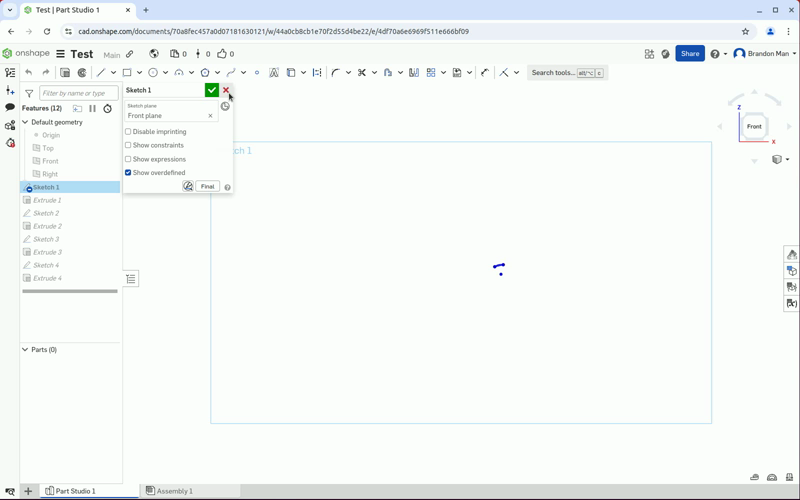
click(229, 92)
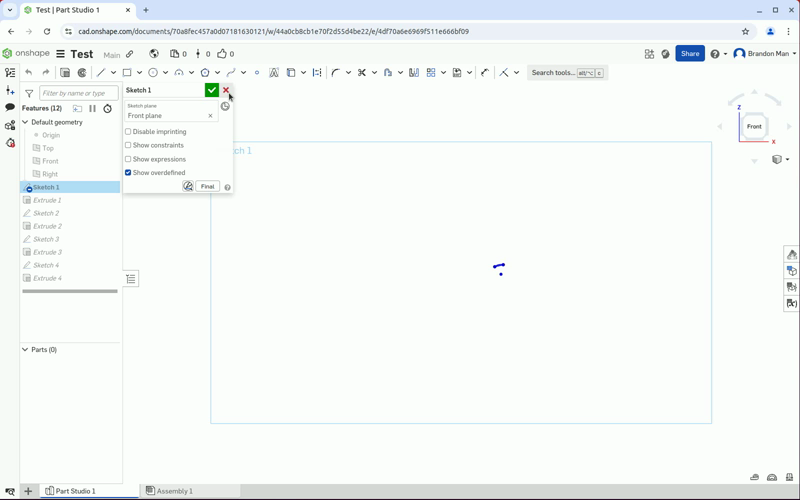
key(shift+s)
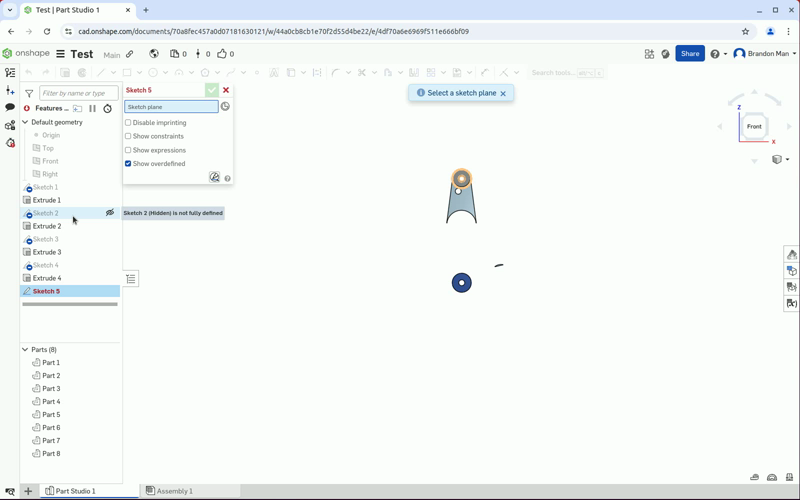
scroll(3)
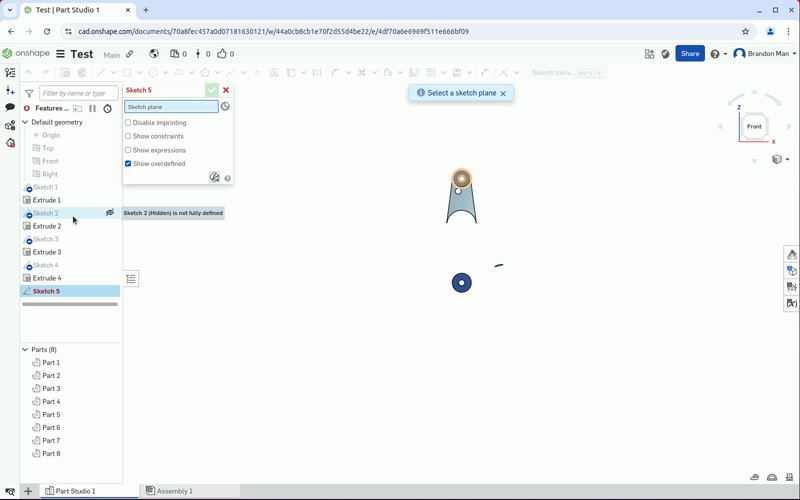
mouse_move(73, 163)
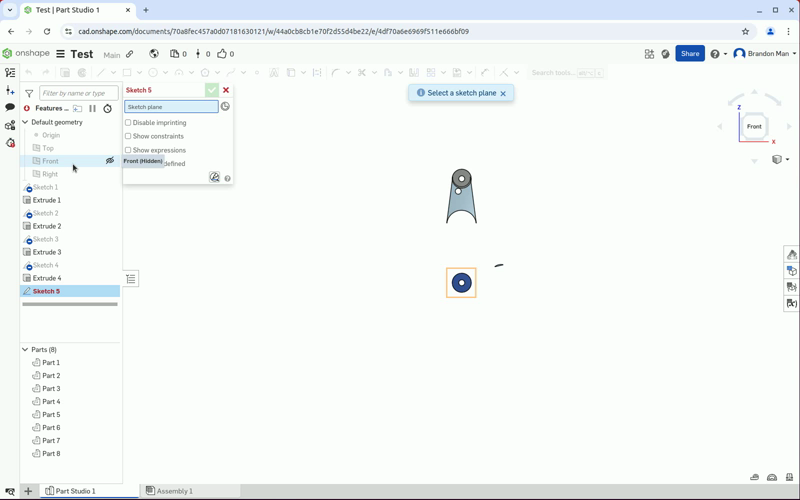
click(73, 163)
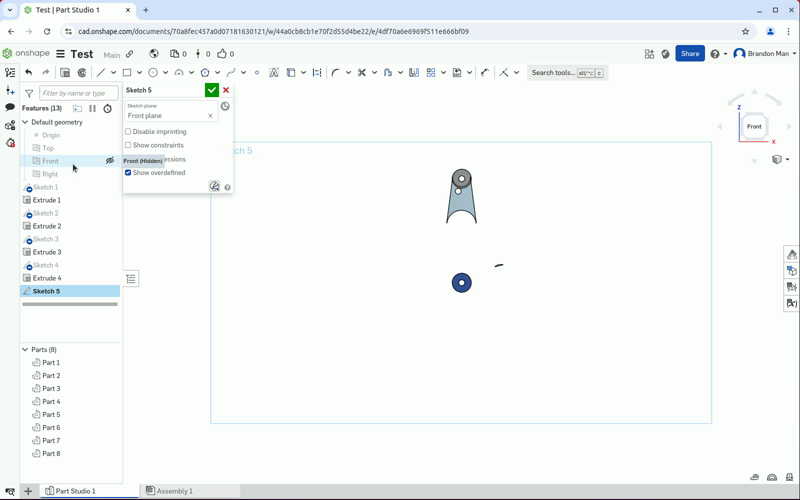
mouse_move(73, 352)
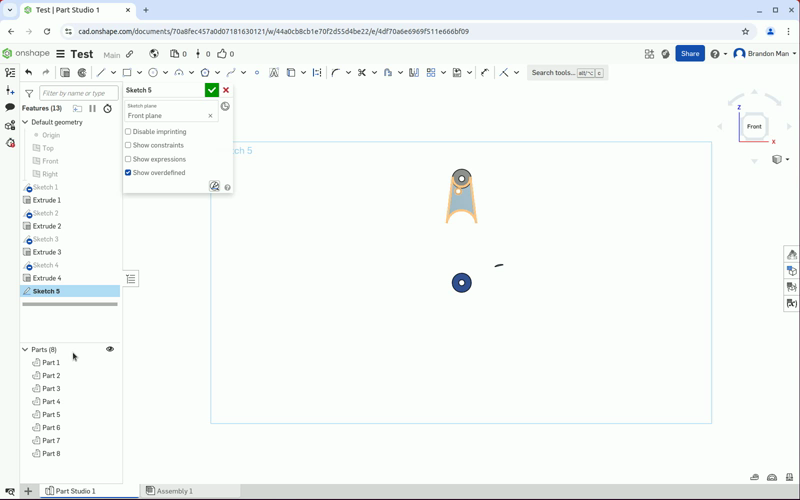
key(y)
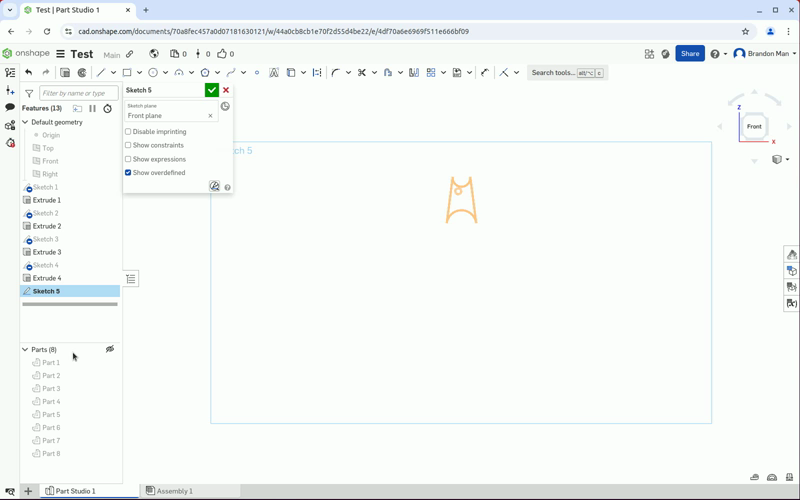
key(c)
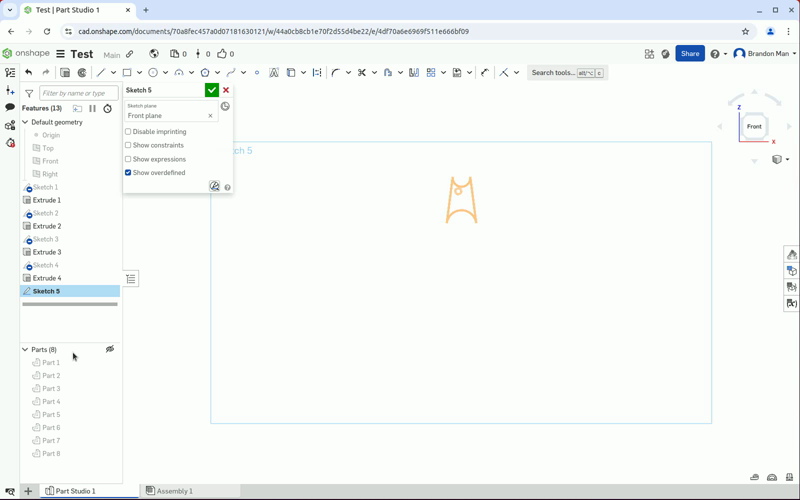
key_down(shift)
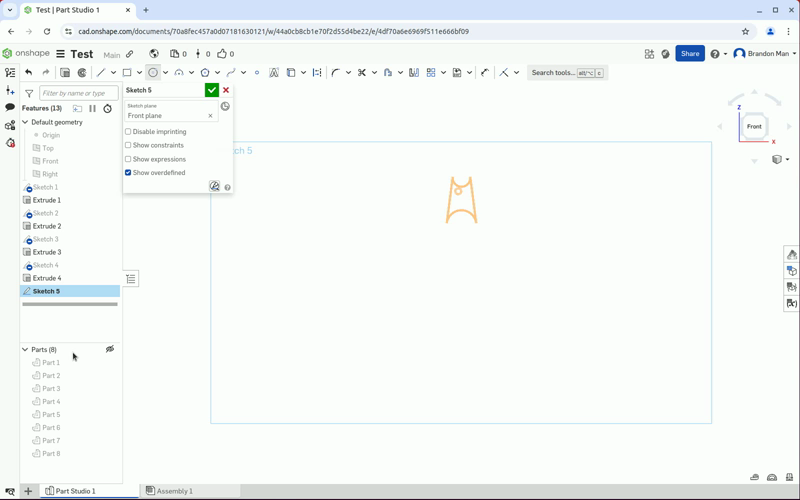
mouse_move(461, 225)
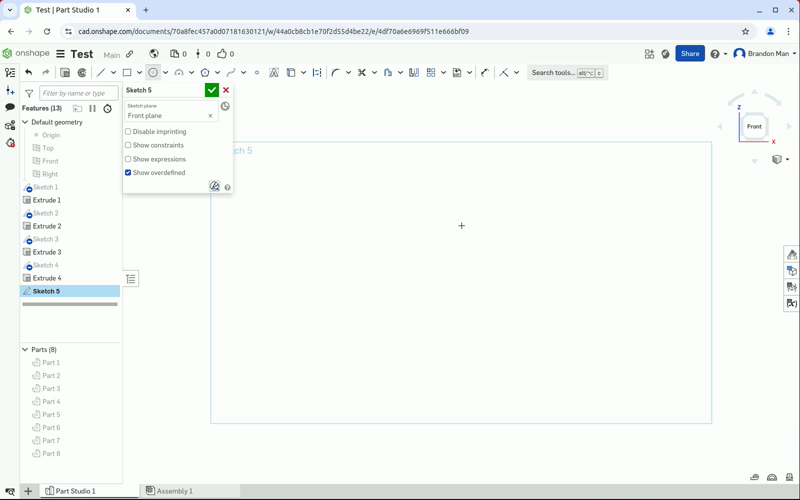
click(461, 225)
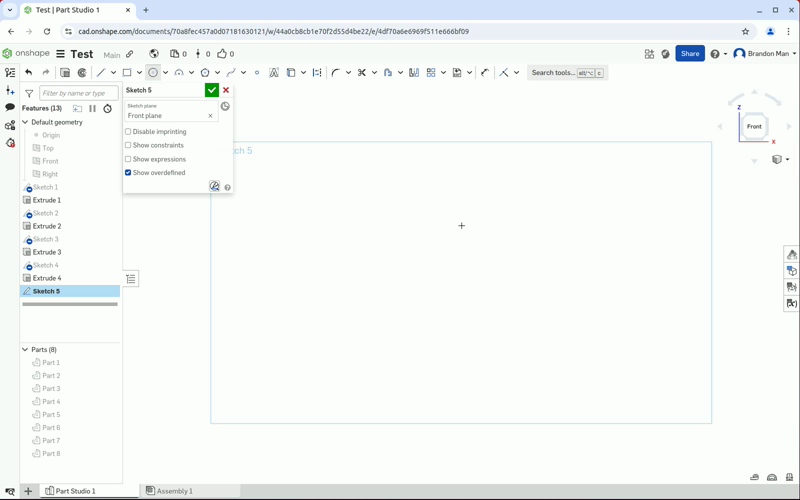
key_up(shift)
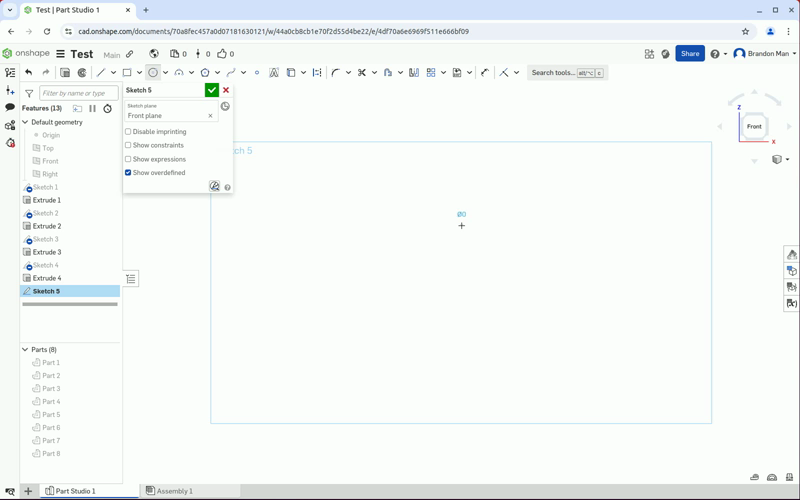
mouse_move(477, 225)
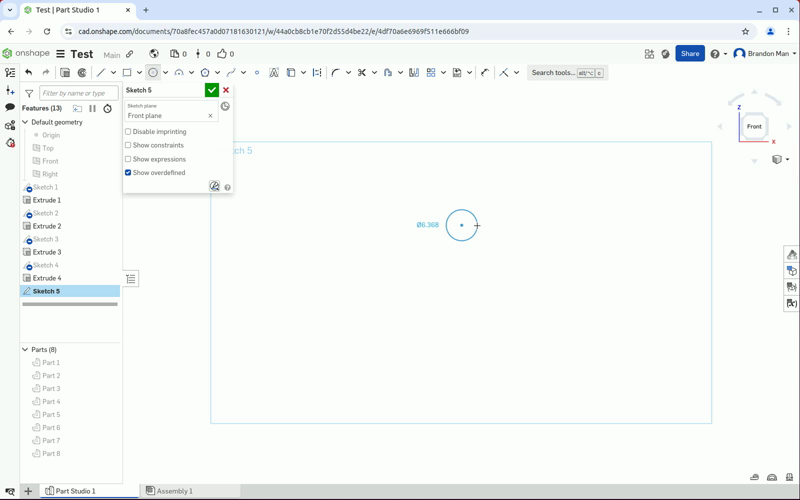
click(477, 225)
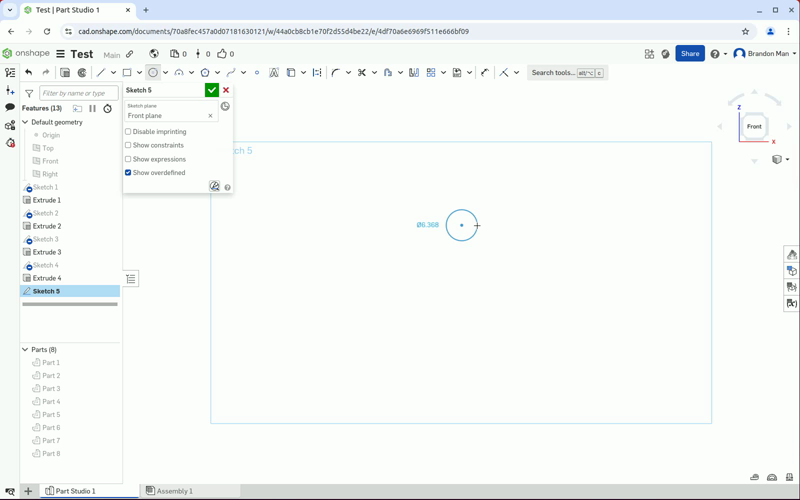
key(esc)
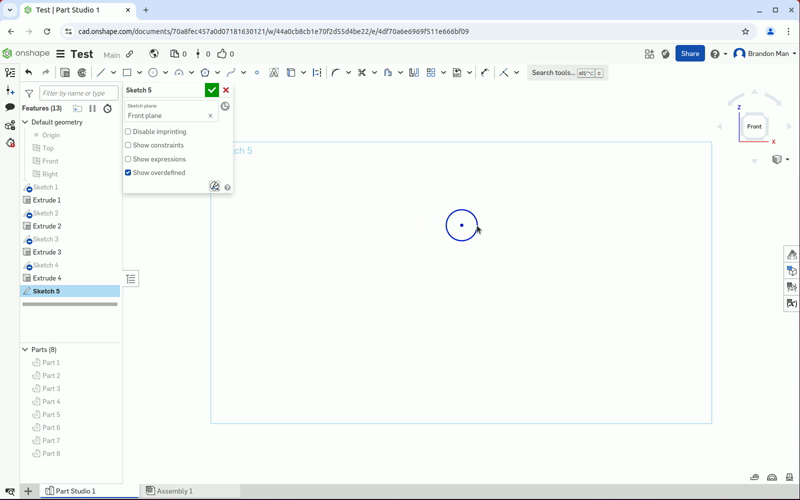
key(c)
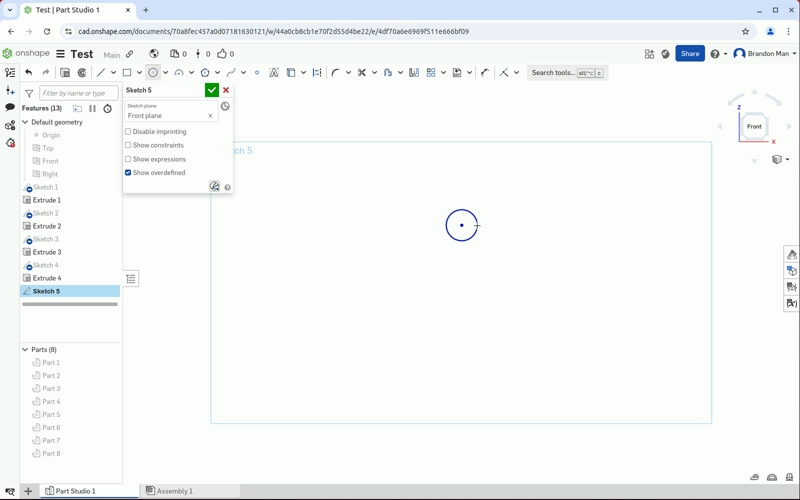
key_down(shift)
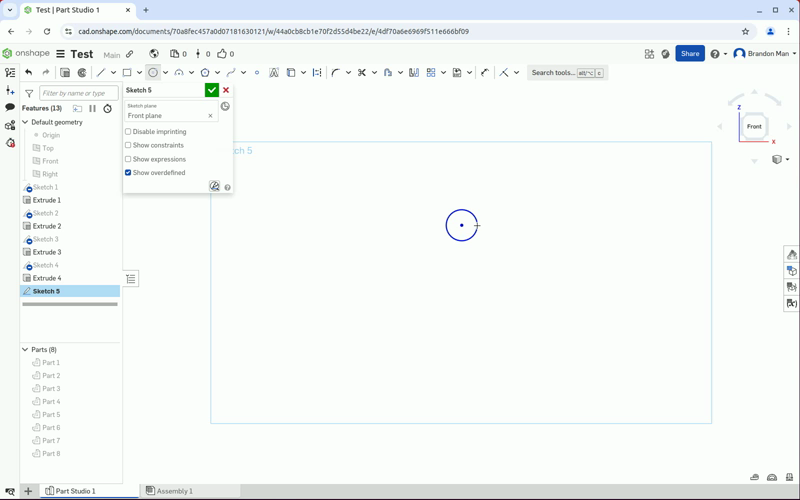
mouse_move(461, 225)
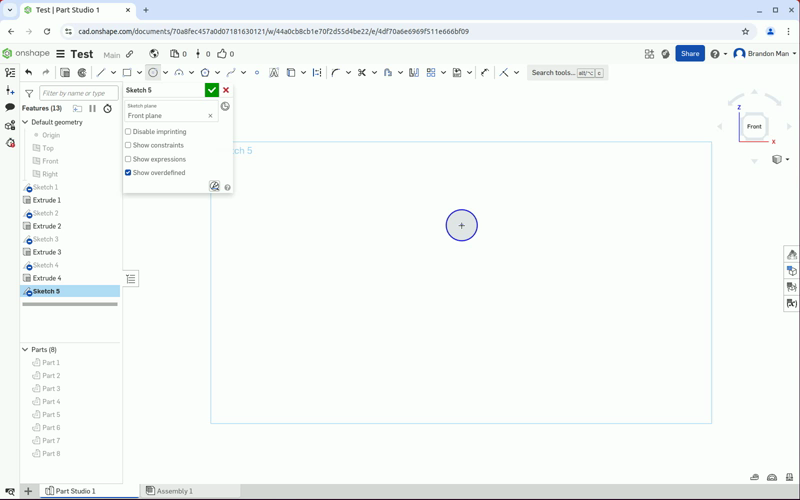
click(461, 225)
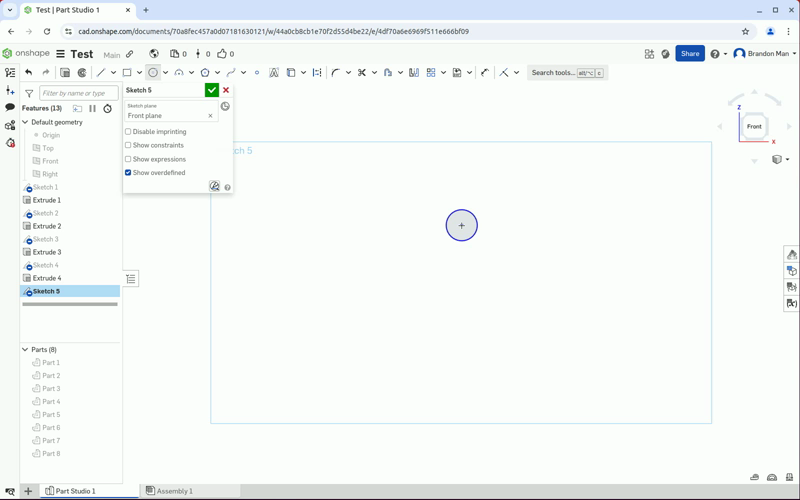
key_up(shift)
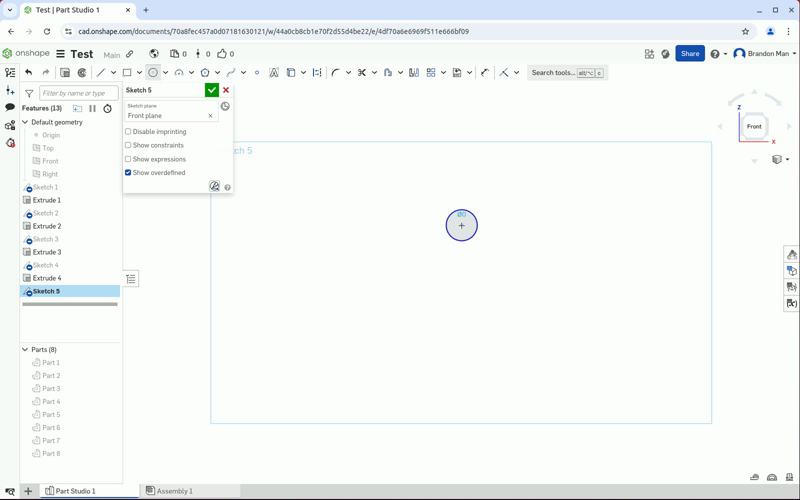
mouse_move(465, 225)
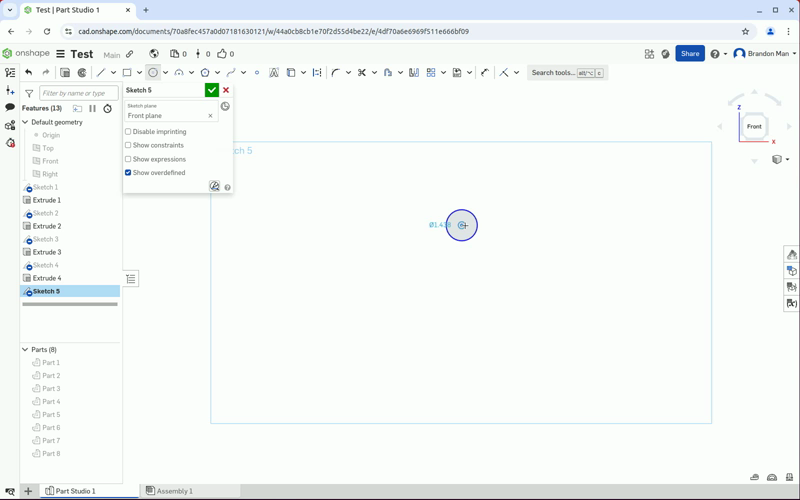
scroll(6)
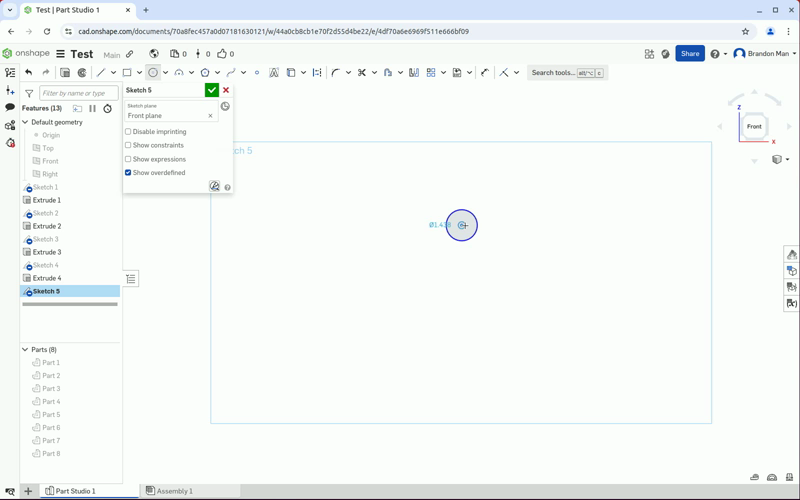
scroll(6)
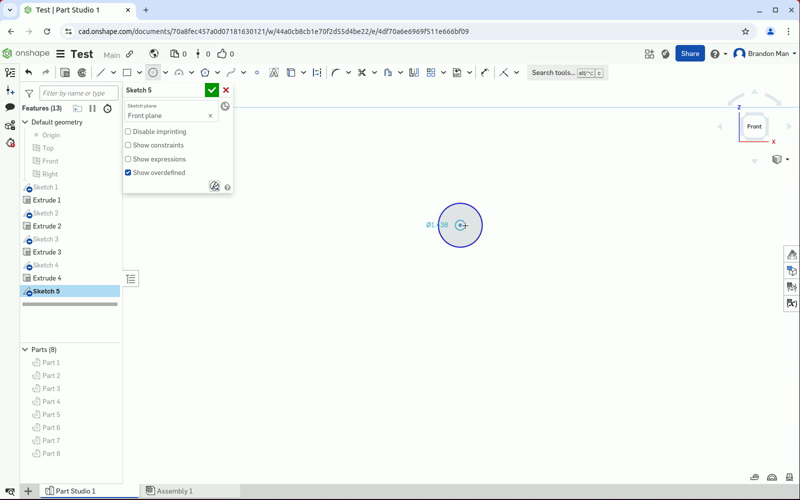
scroll(6)
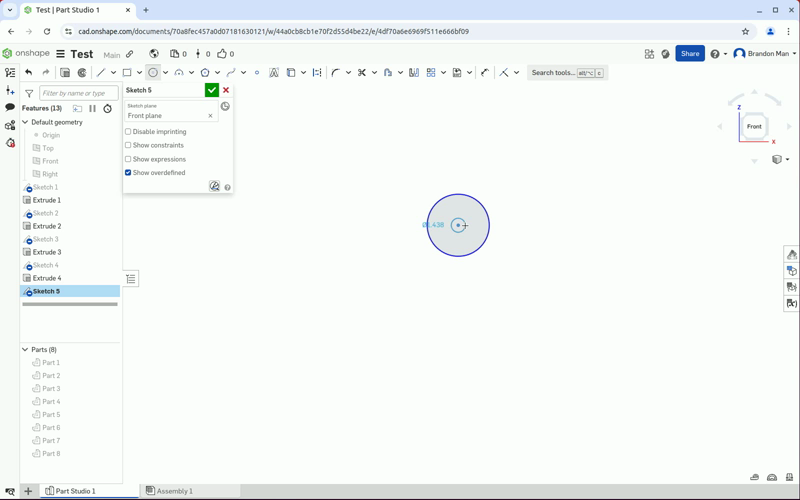
scroll(6)
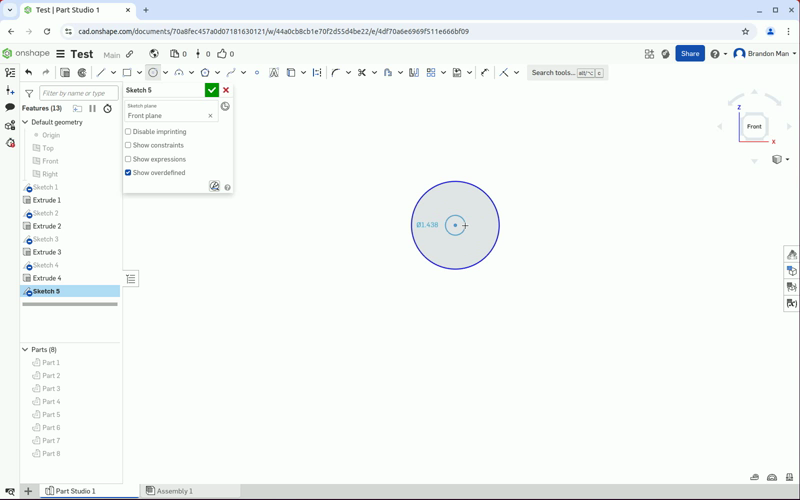
scroll(6)
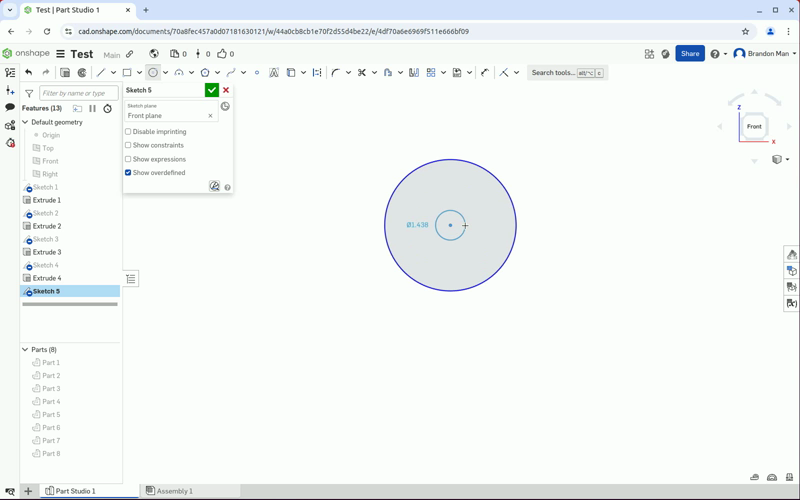
scroll(6)
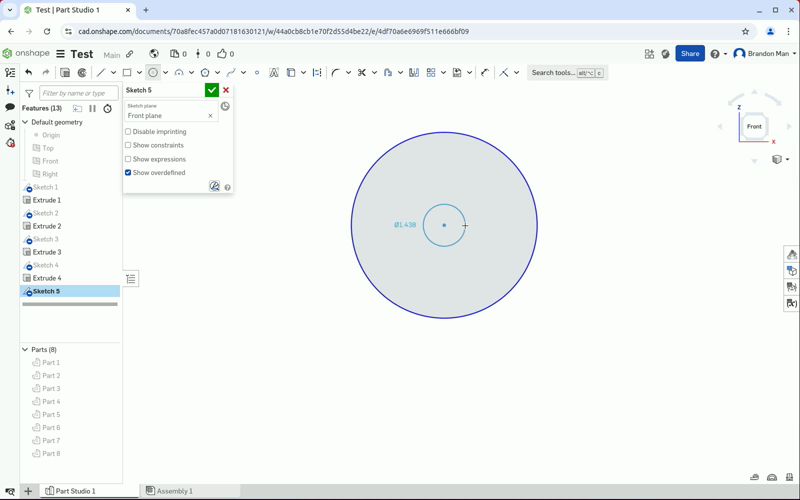
scroll(6)
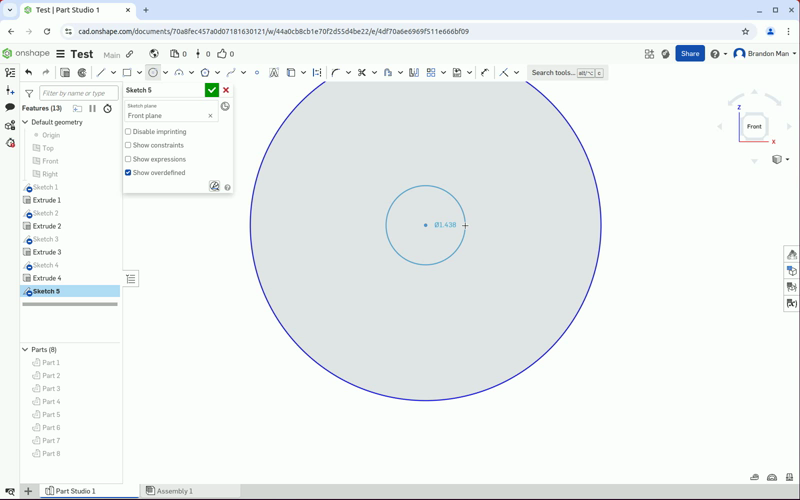
click(465, 225)
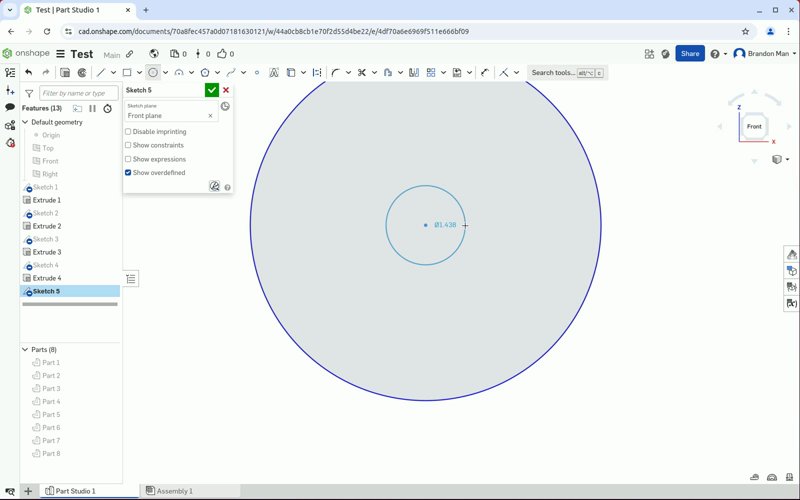
scroll(-6)
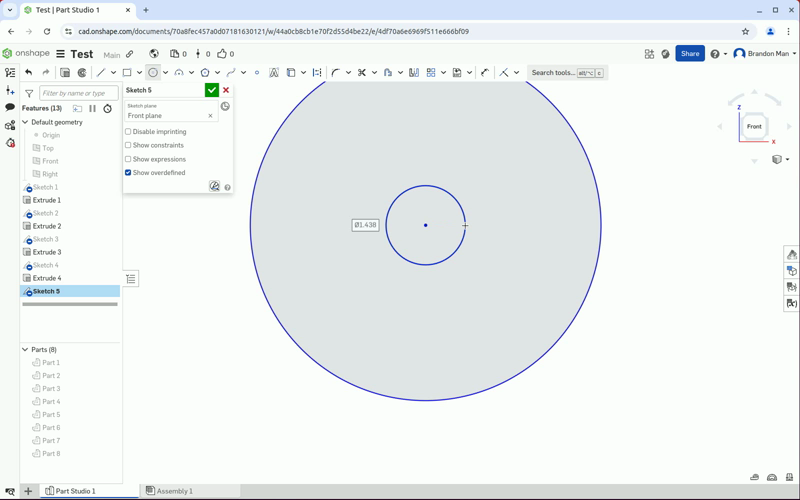
scroll(-6)
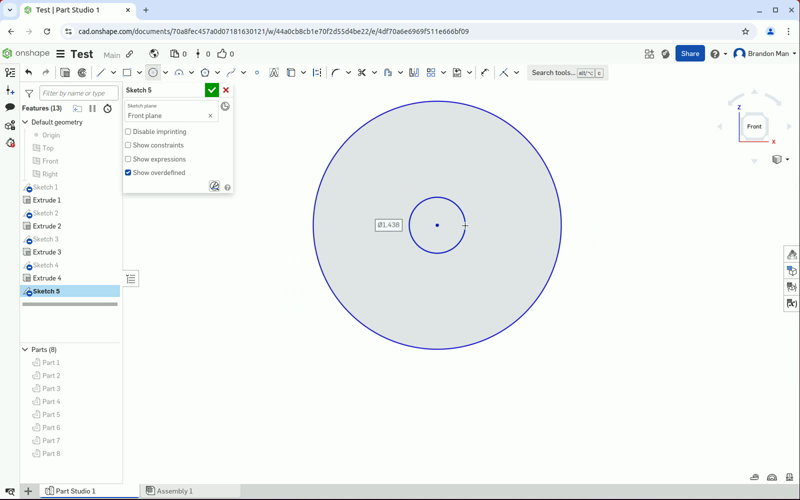
scroll(-6)
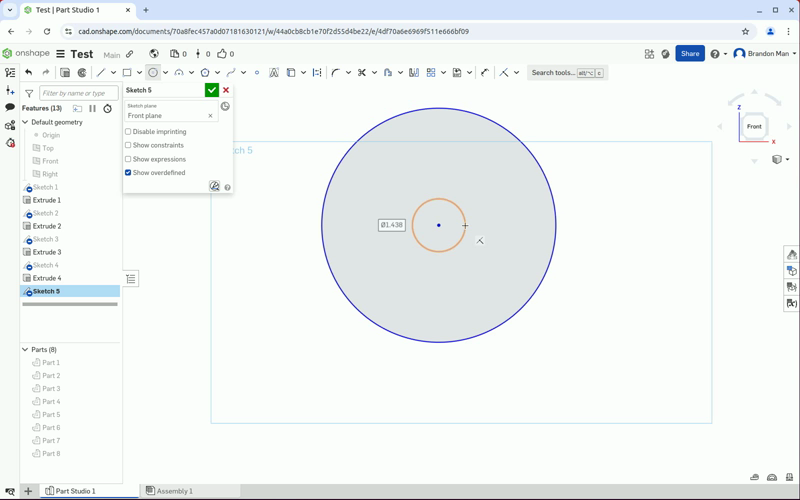
scroll(-6)
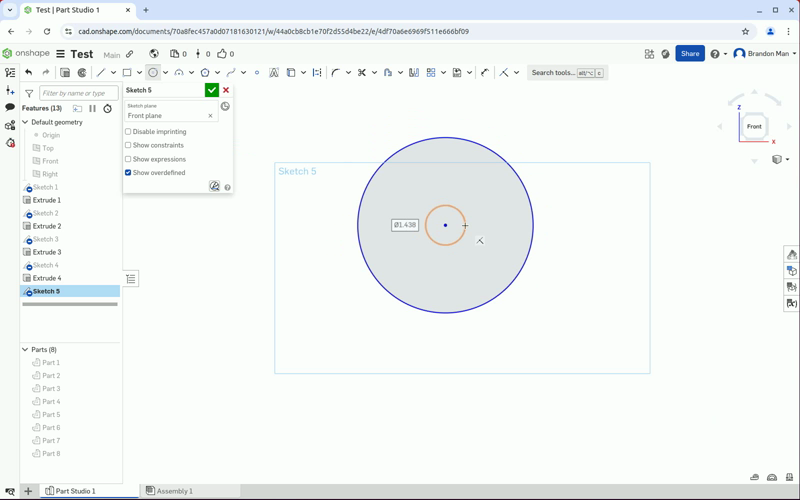
scroll(-6)
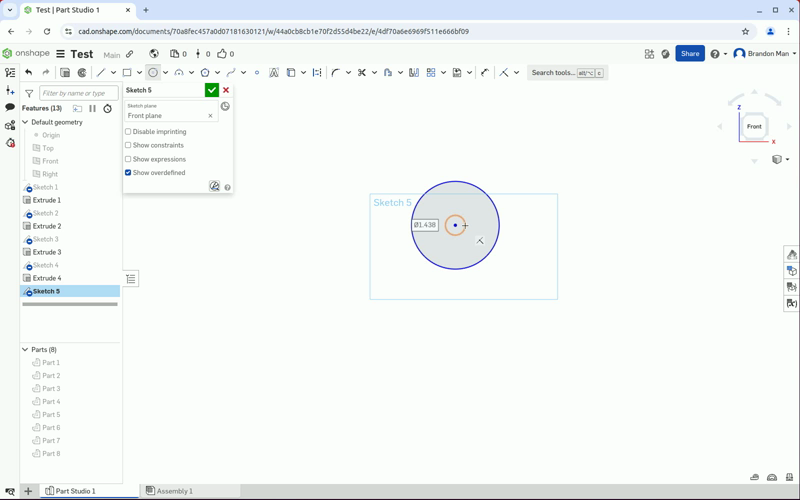
scroll(-6)
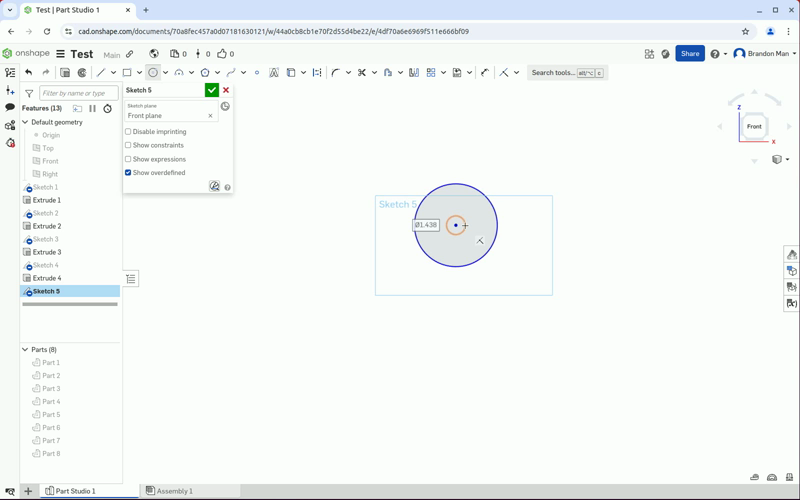
scroll(-6)
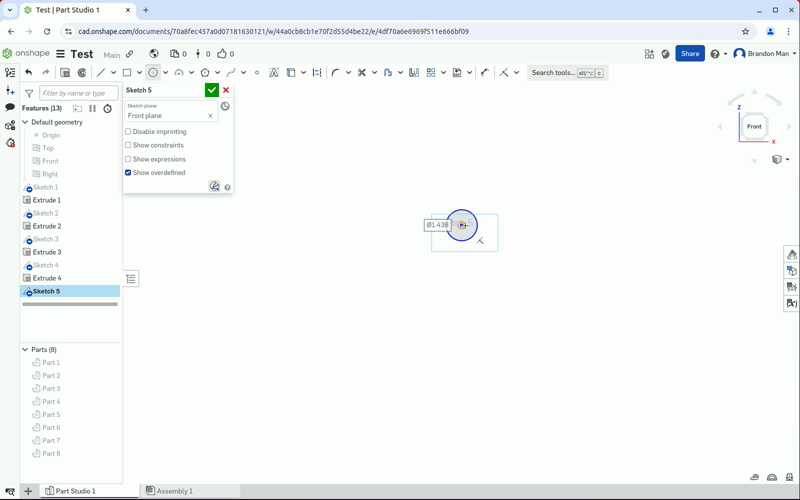
key(esc)
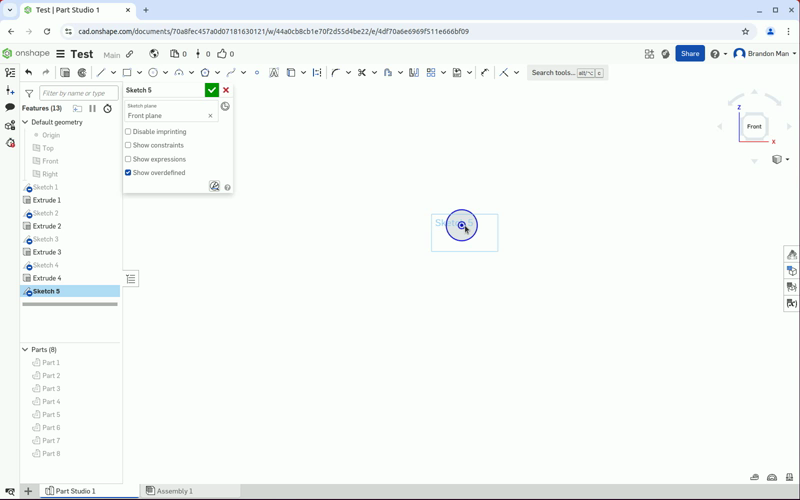
mouse_move(467, 233)
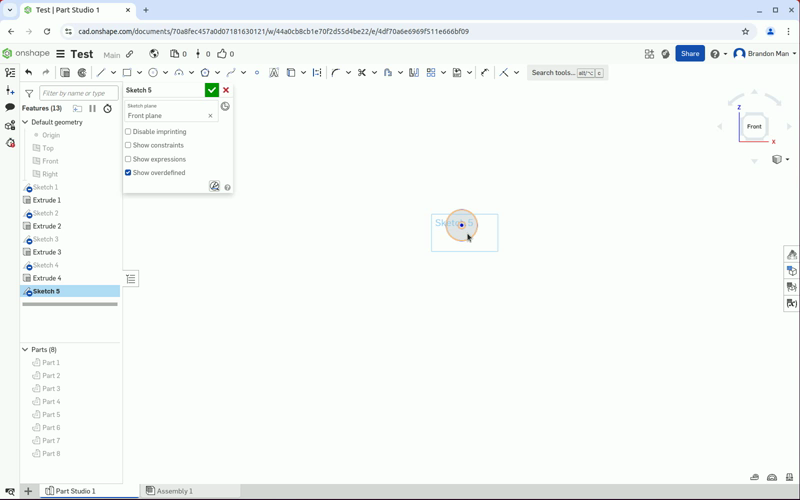
scroll(6)
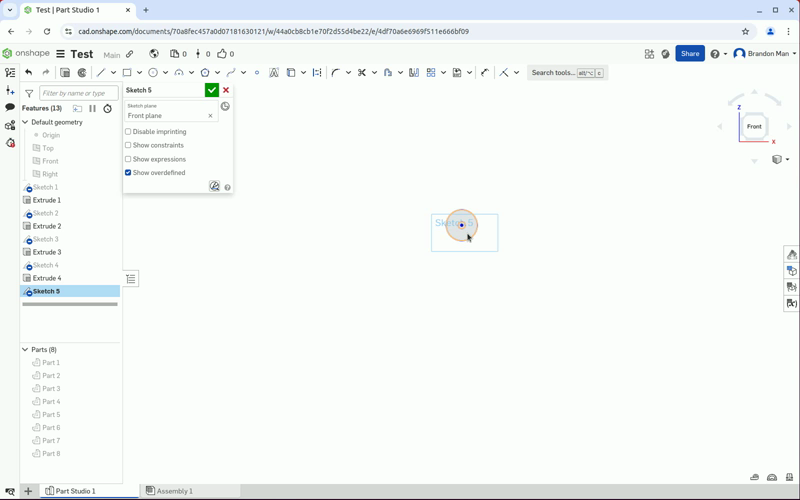
scroll(6)
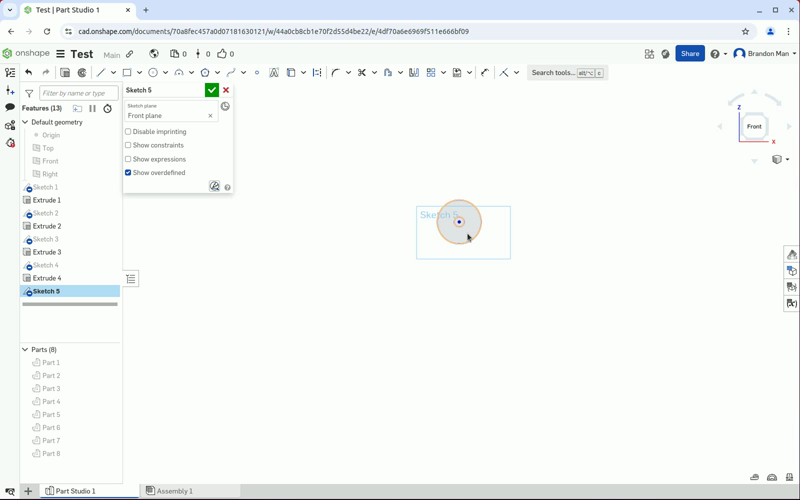
scroll(6)
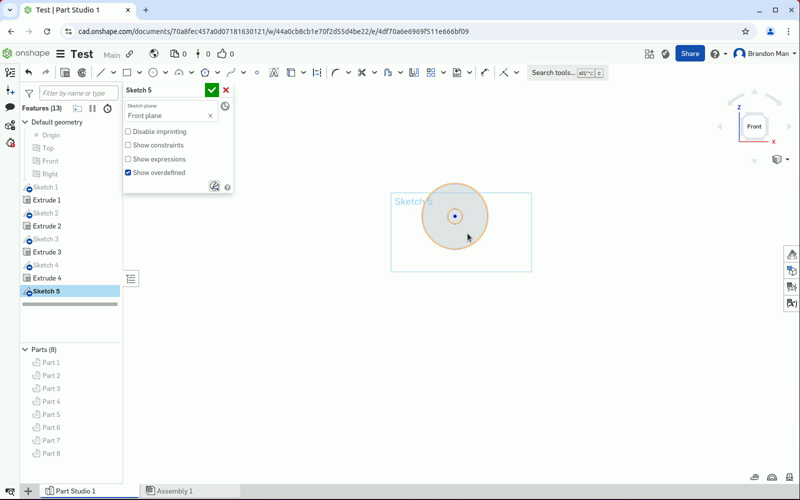
scroll(6)
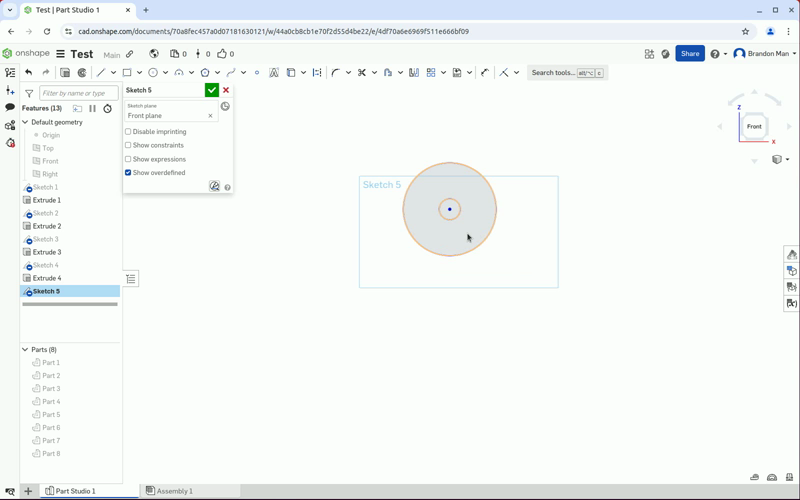
scroll(6)
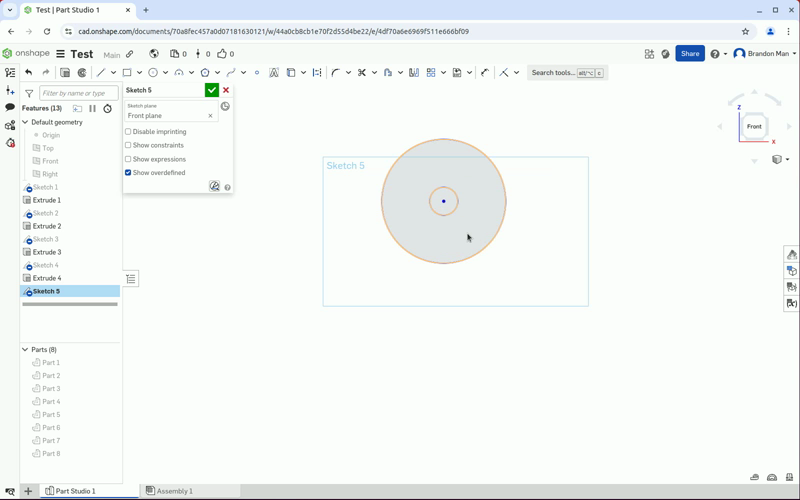
scroll(6)
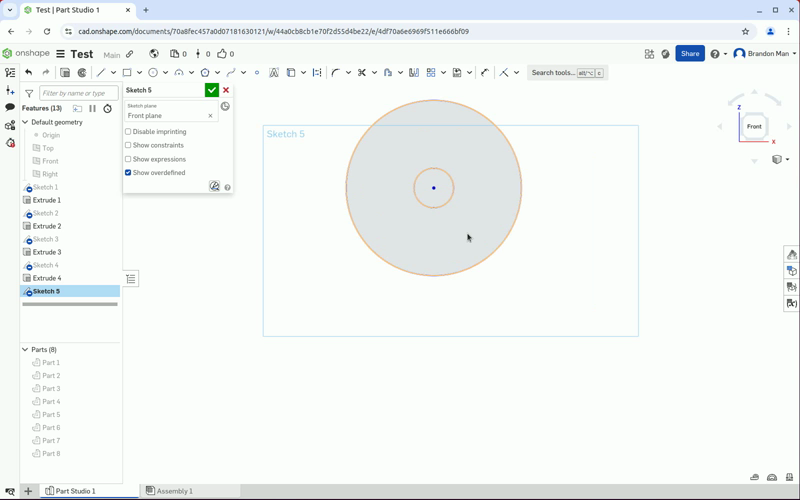
scroll(6)
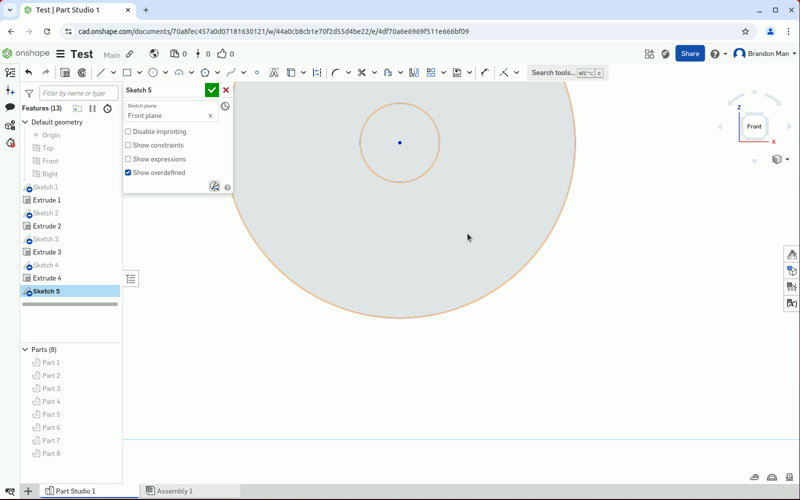
click(467, 233)
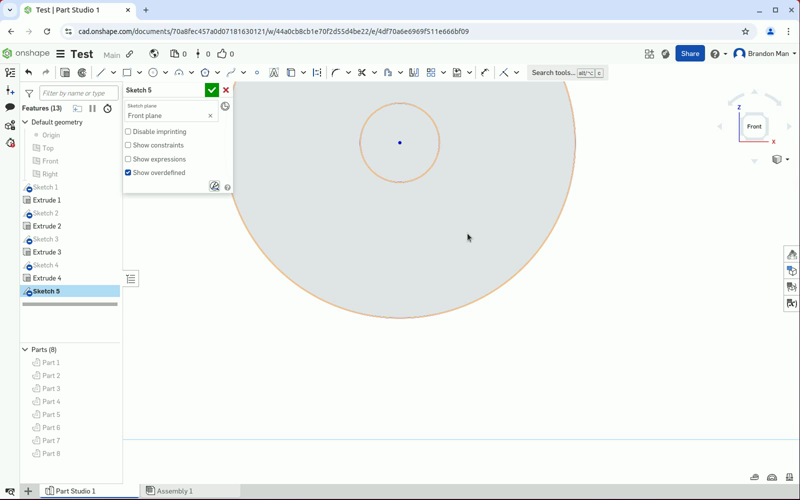
scroll(-6)
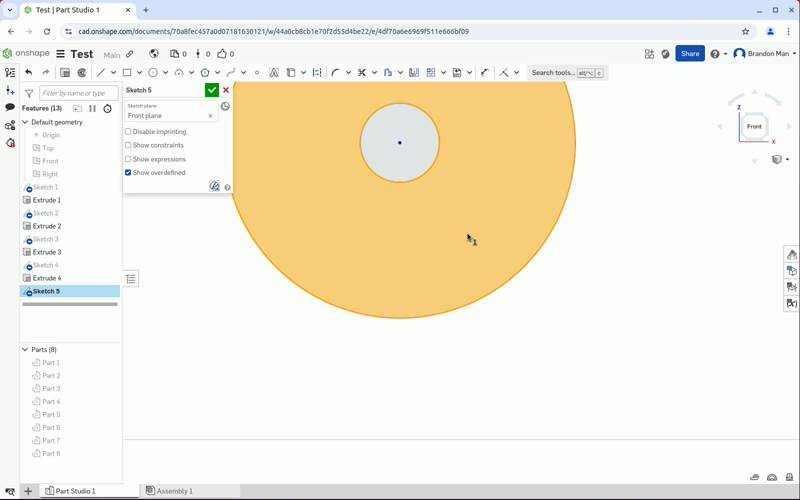
scroll(-6)
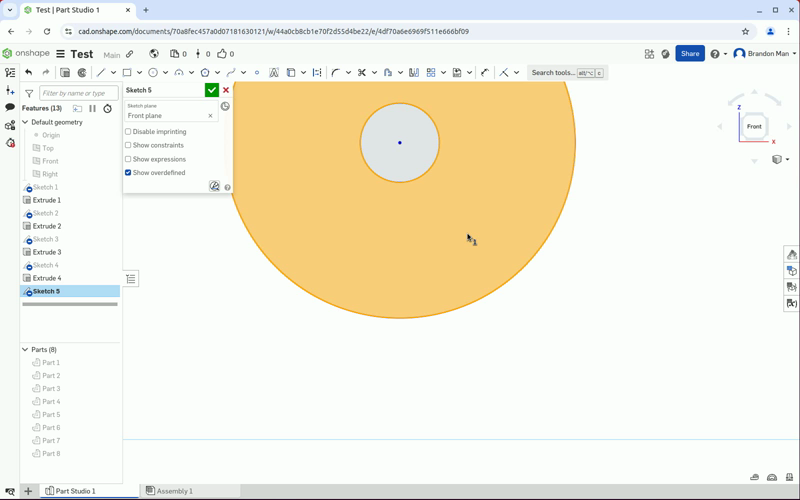
scroll(-6)
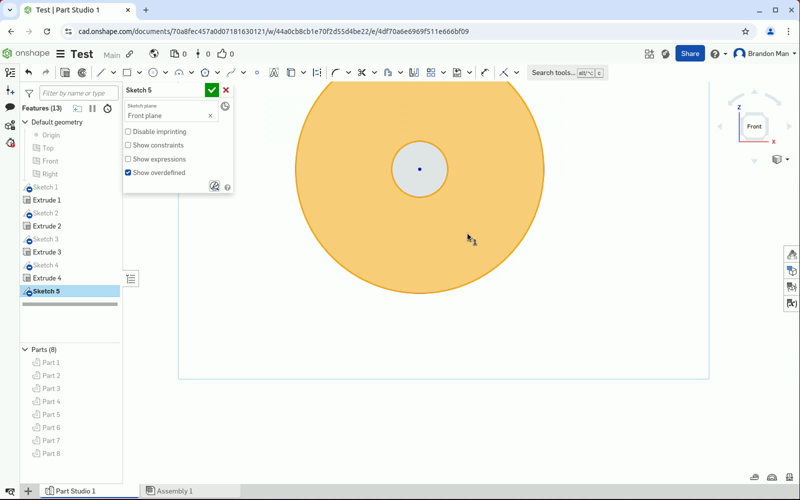
scroll(-6)
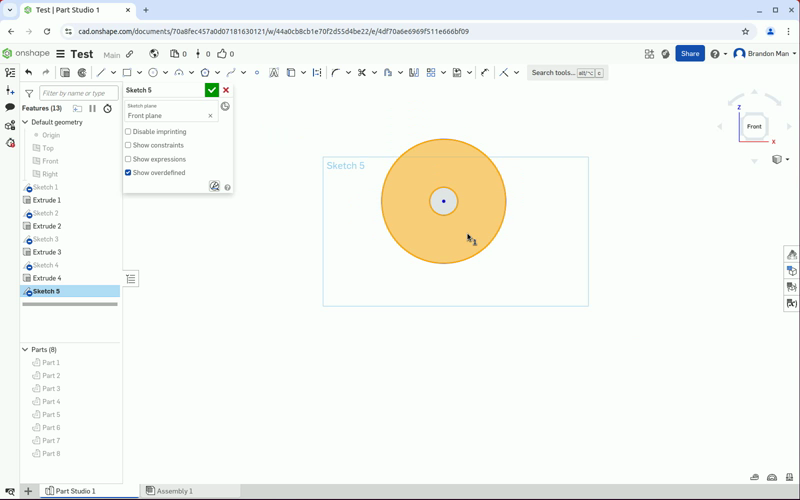
scroll(-6)
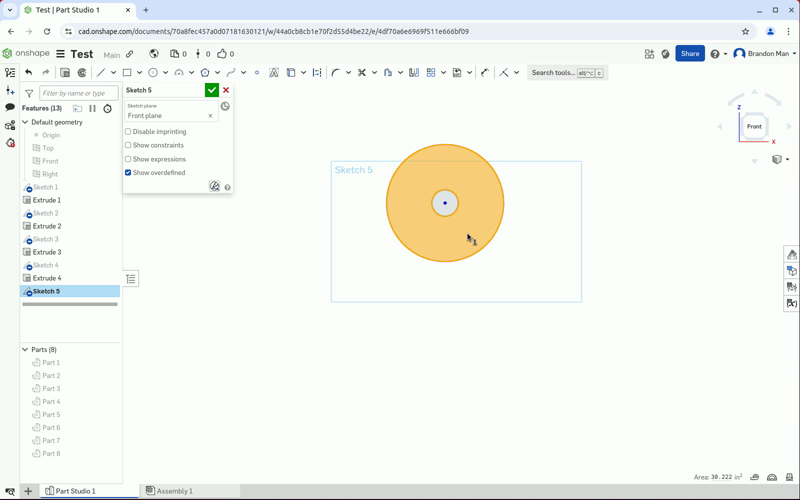
scroll(-6)
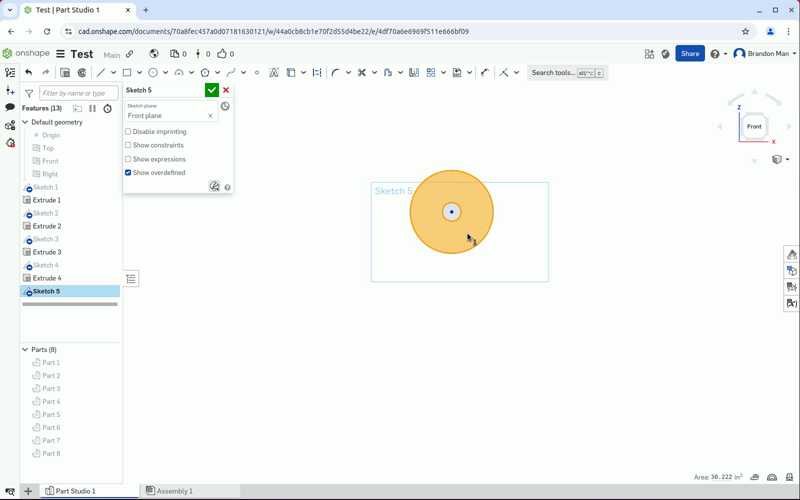
scroll(-6)
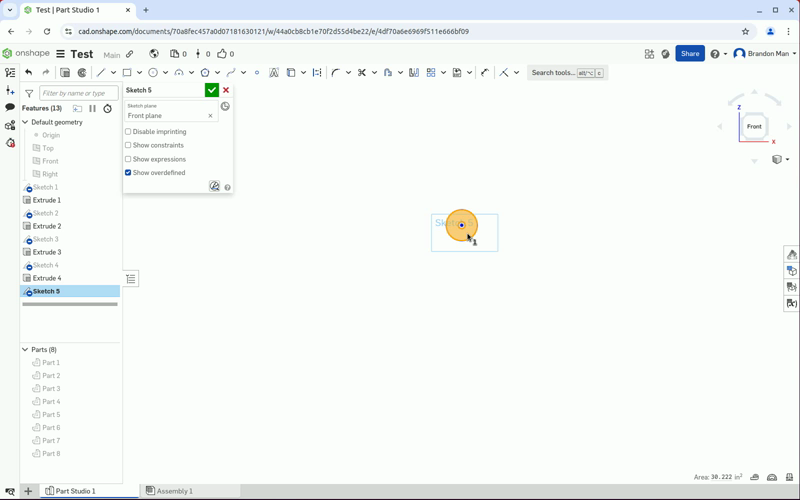
mouse_move(73, 352)
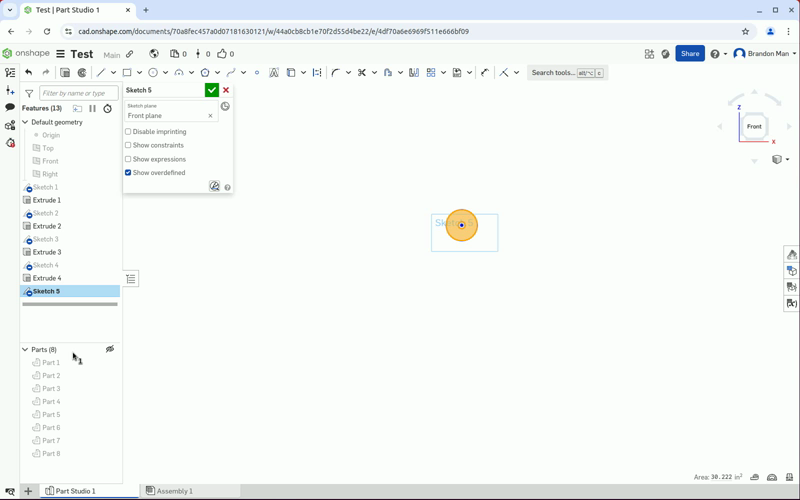
key(shift+y)
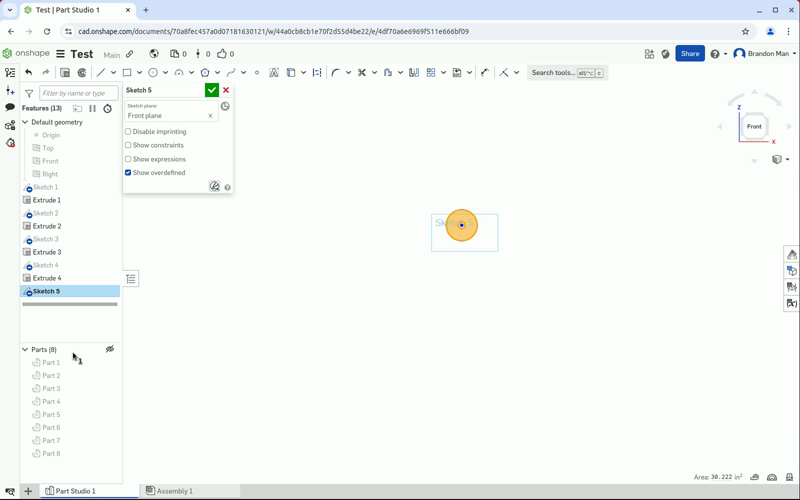
key(shift+e)
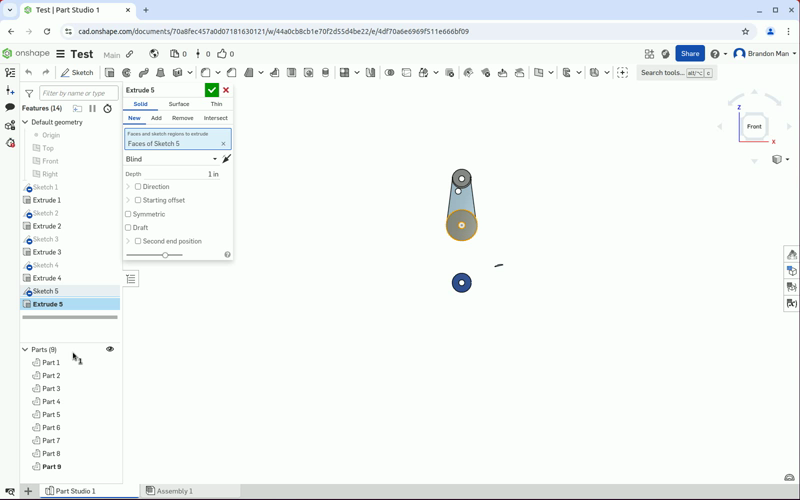
mouse_move(143, 106)
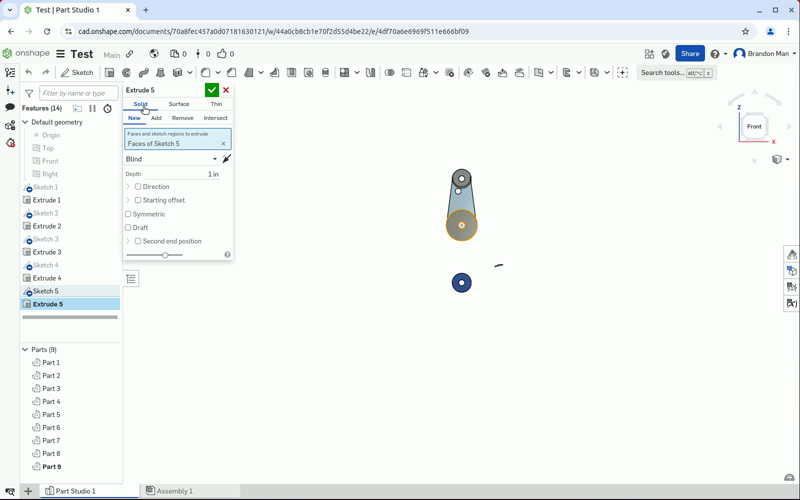
click(143, 106)
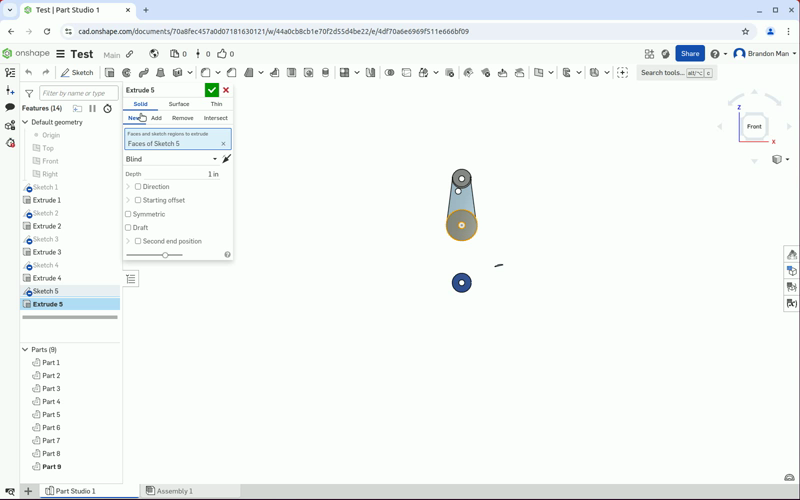
mouse_move(137, 120)
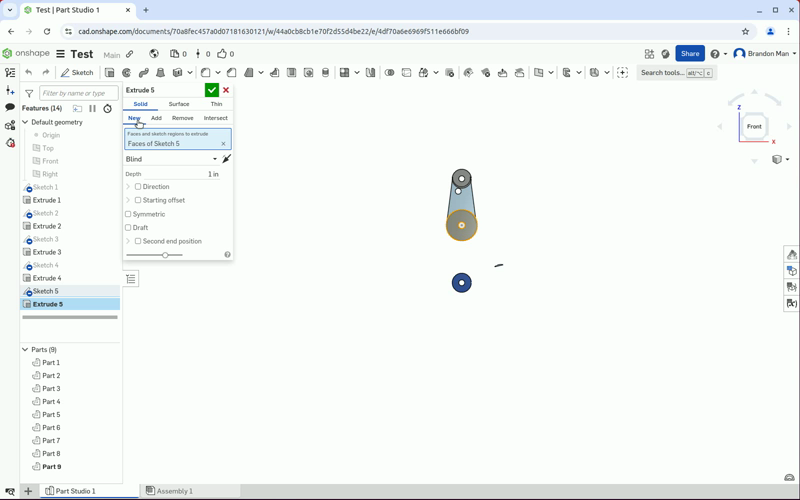
click(137, 120)
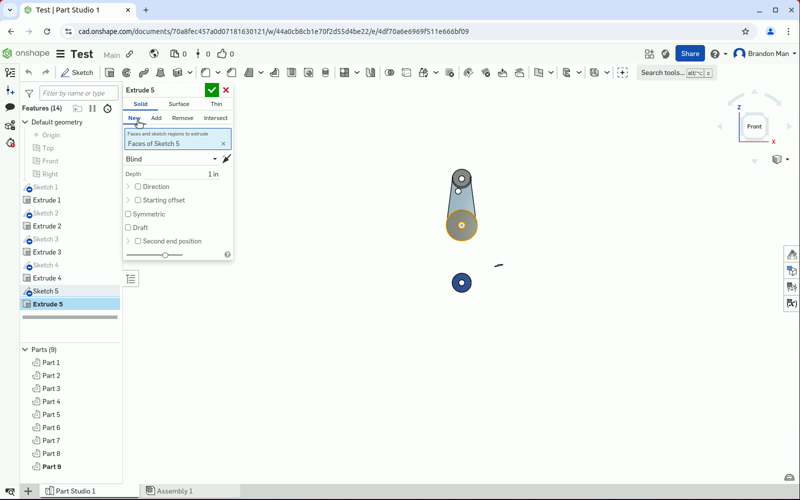
key(tab, 4)
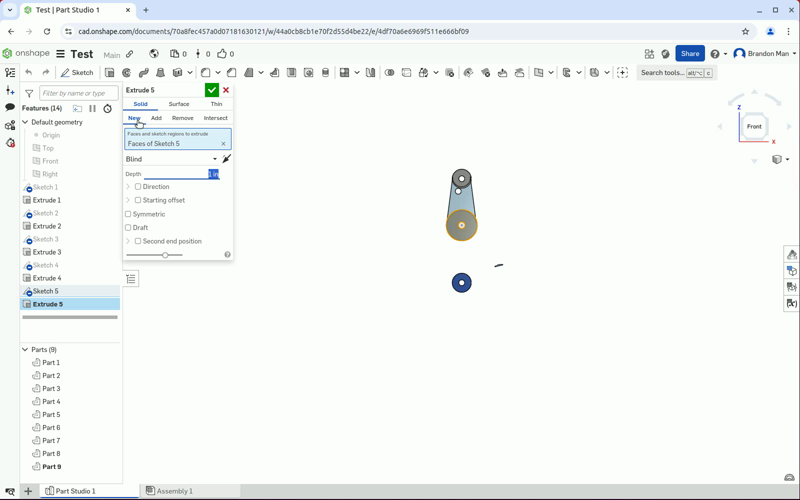
text(0.481)
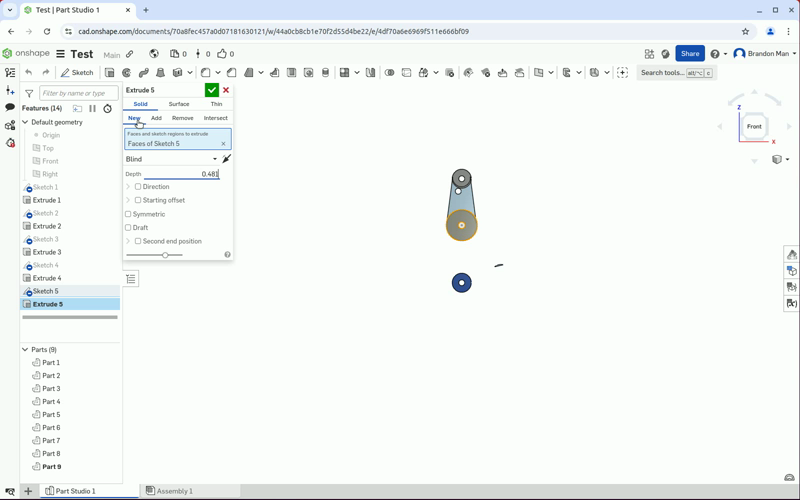
key(enter)
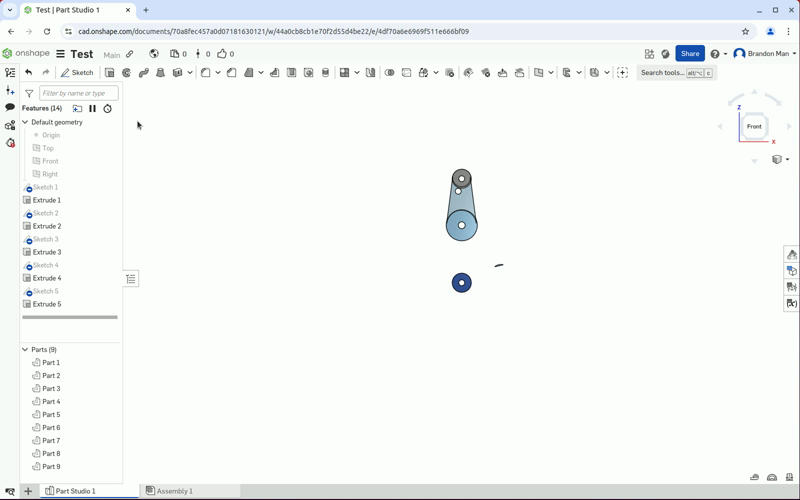
key(shift+h)
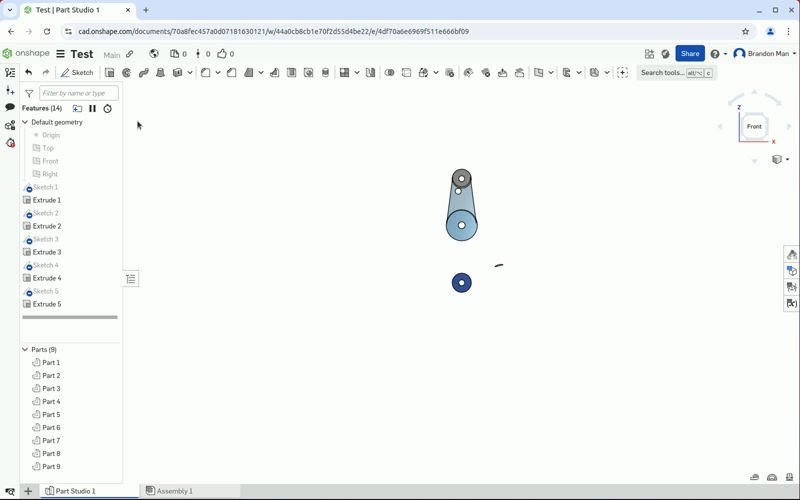
key(shift+h)
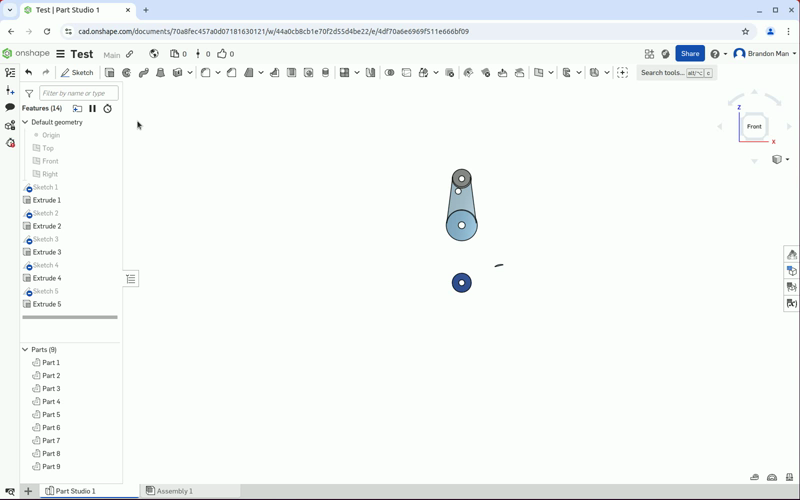
mouse_move(73, 189)
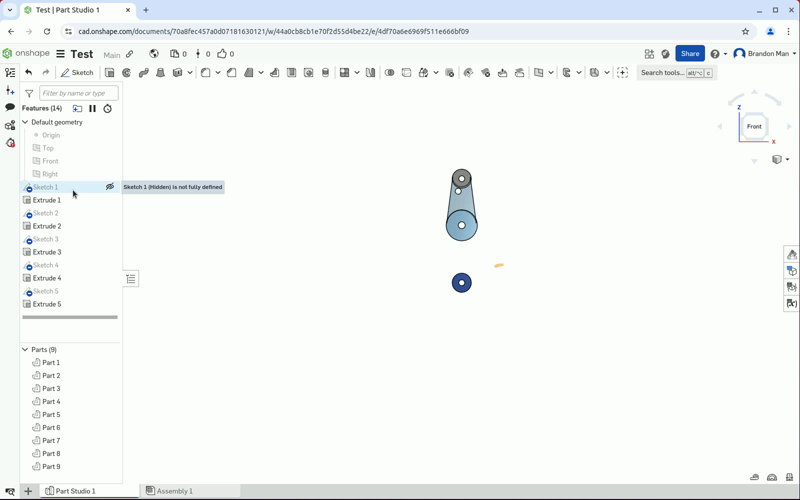
click(73, 189)
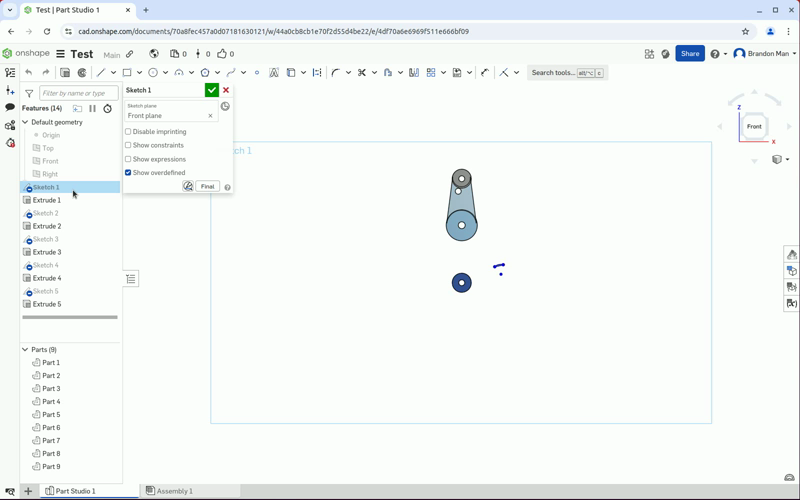
mouse_move(229, 92)
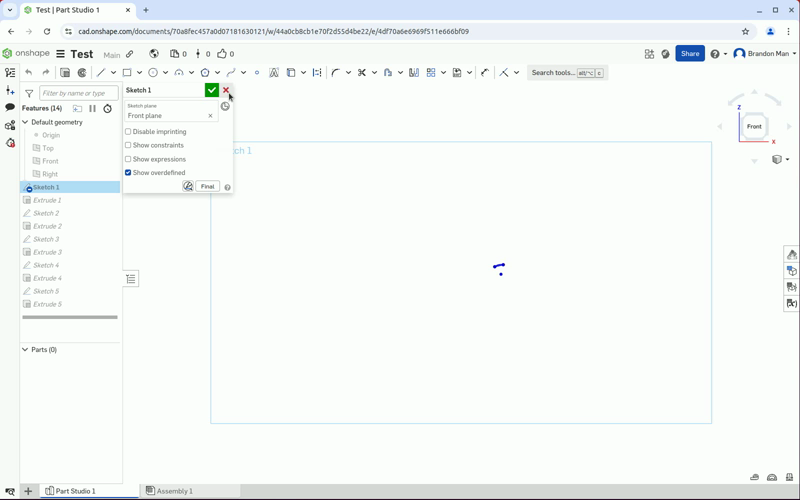
click(229, 92)
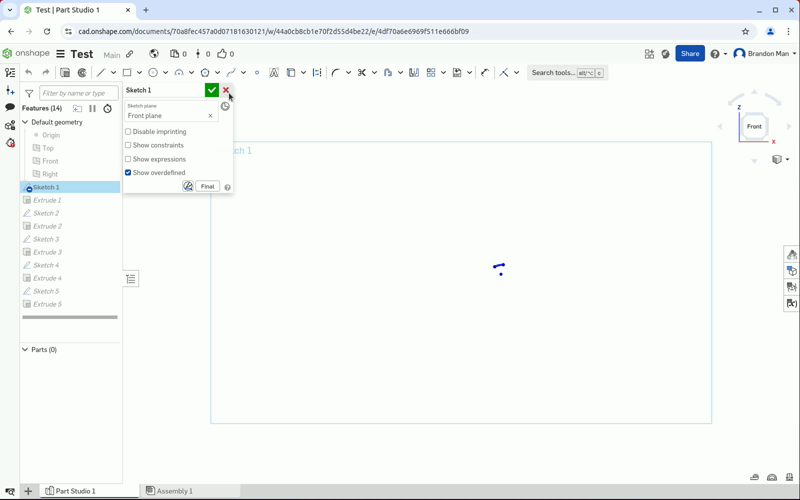
key(shift+s)
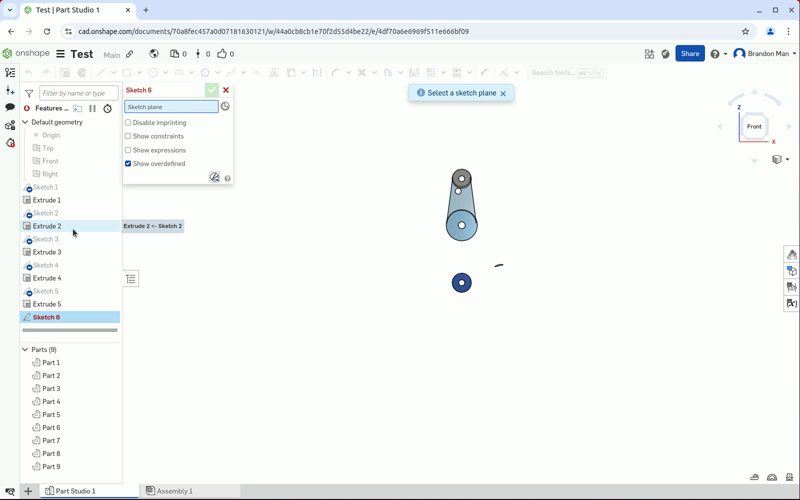
scroll(3)
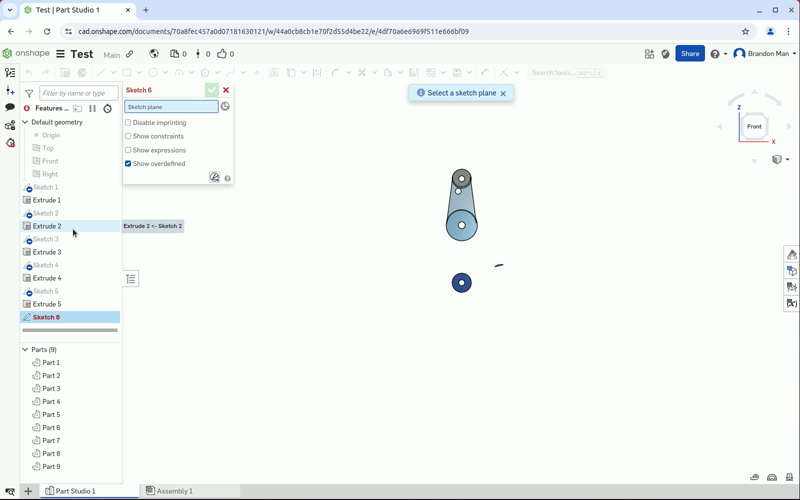
mouse_move(73, 163)
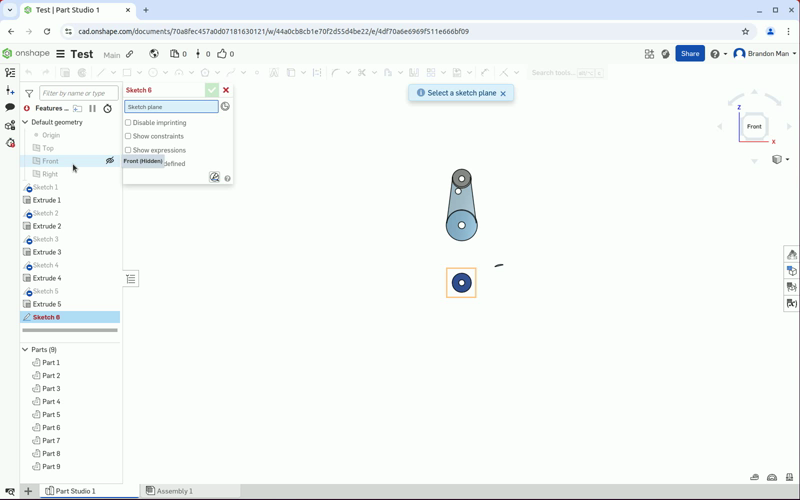
click(73, 163)
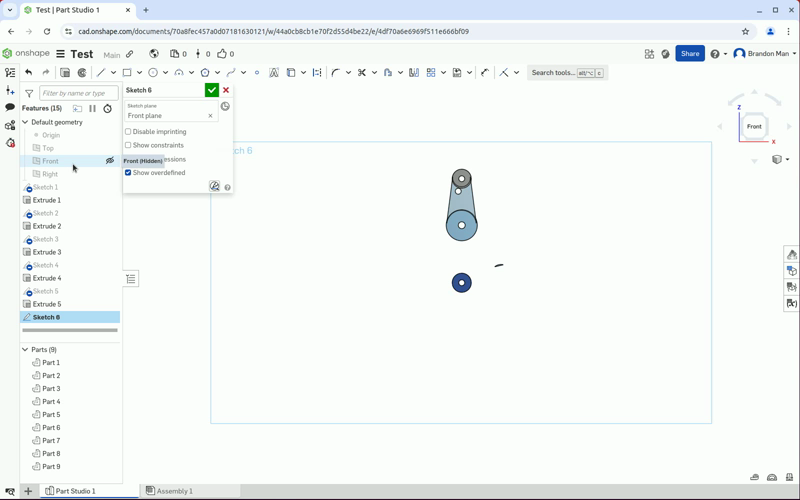
mouse_move(73, 352)
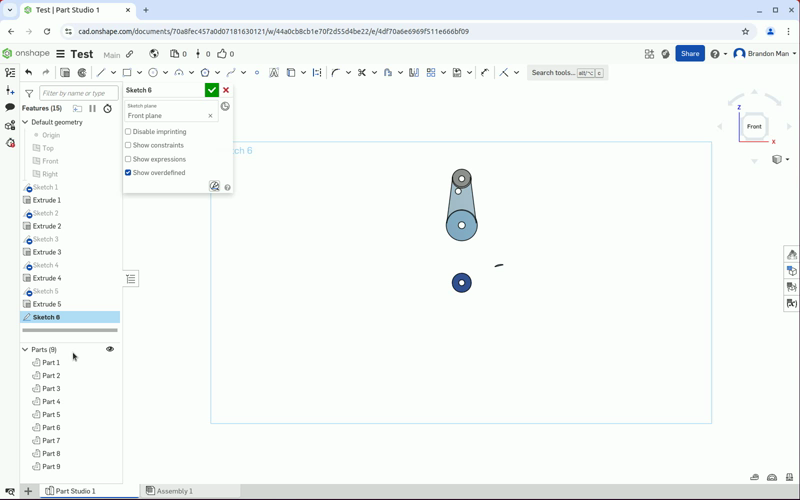
key(y)
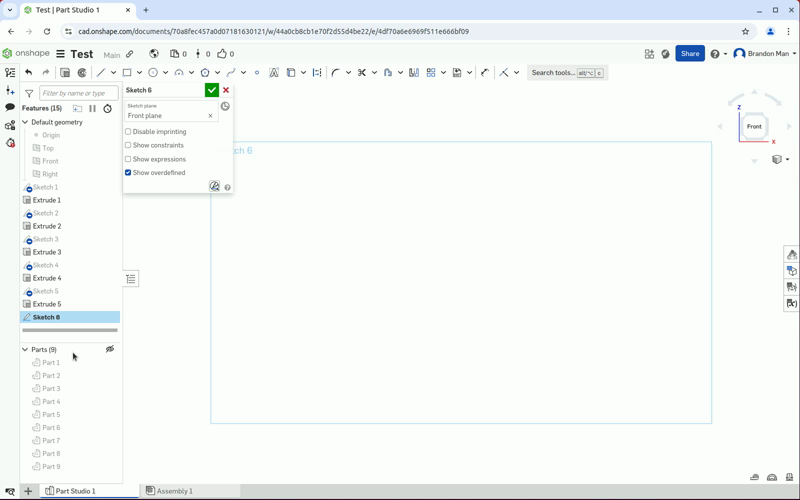
key(l)
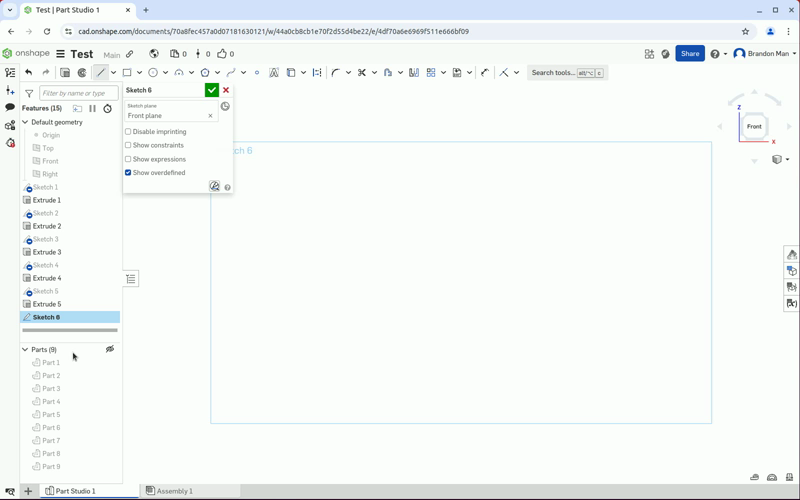
key_down(shift)
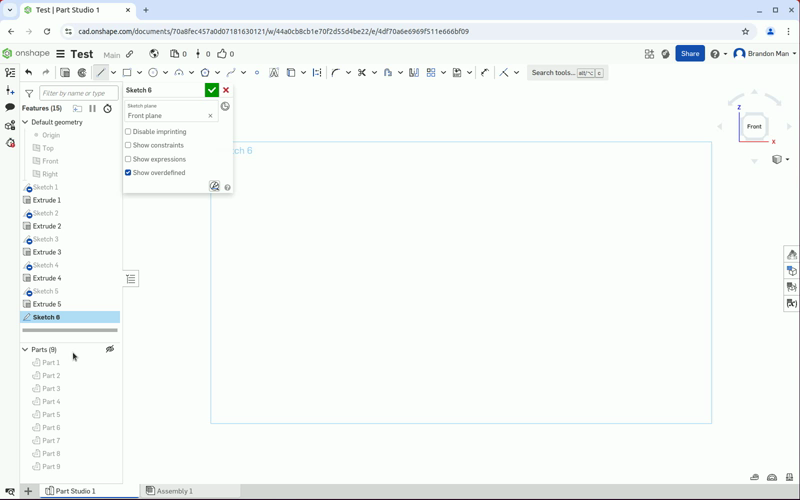
mouse_move(446, 226)
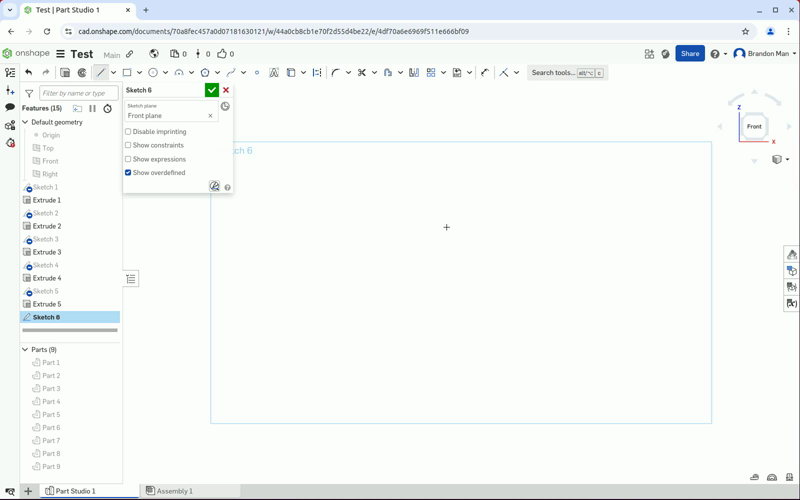
click(446, 226)
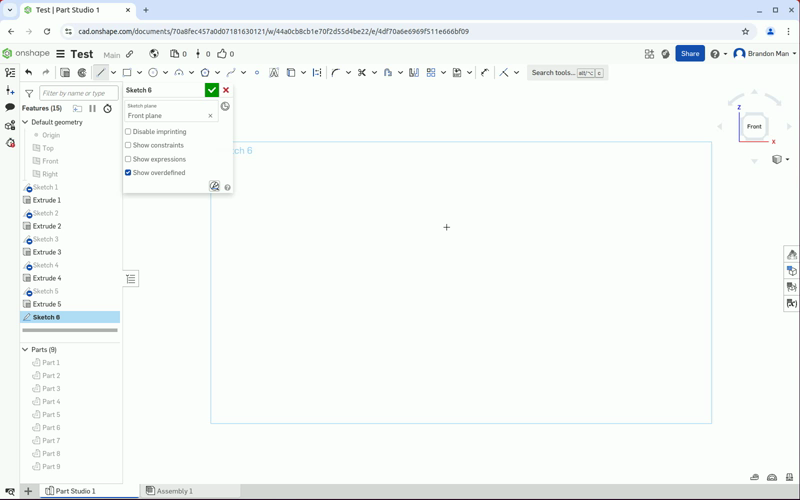
key_up(shift)
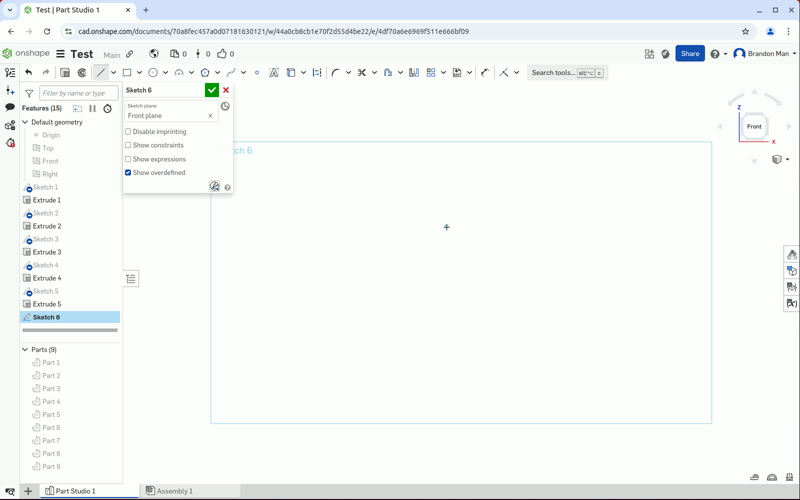
key_down(shift)
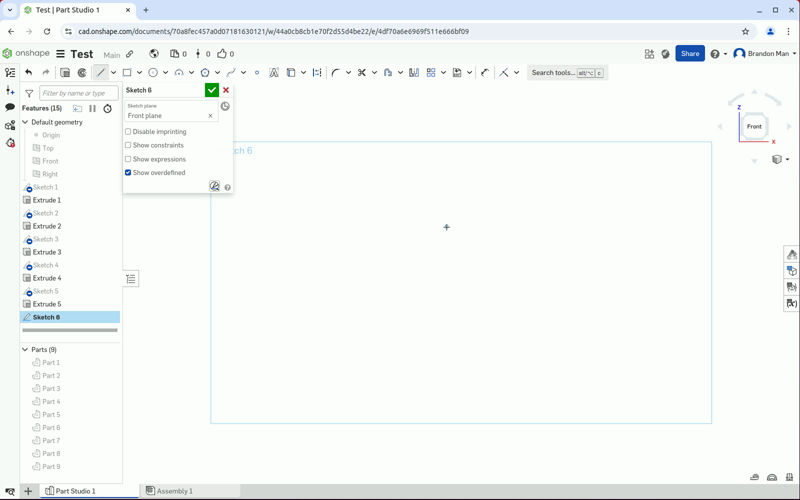
mouse_move(476, 226)
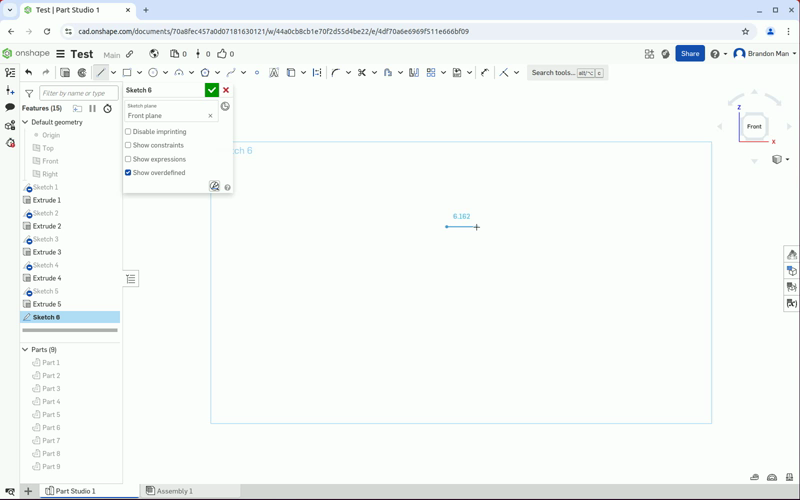
mouse_move(452, 282)
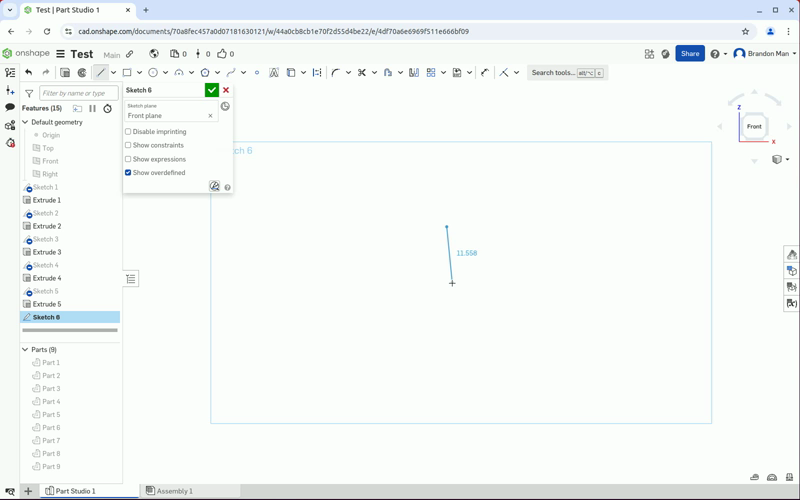
click(452, 282)
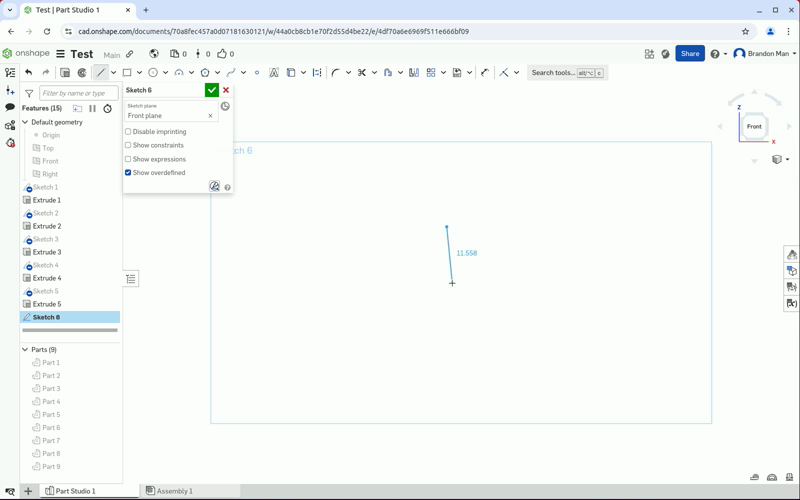
key_up(shift)
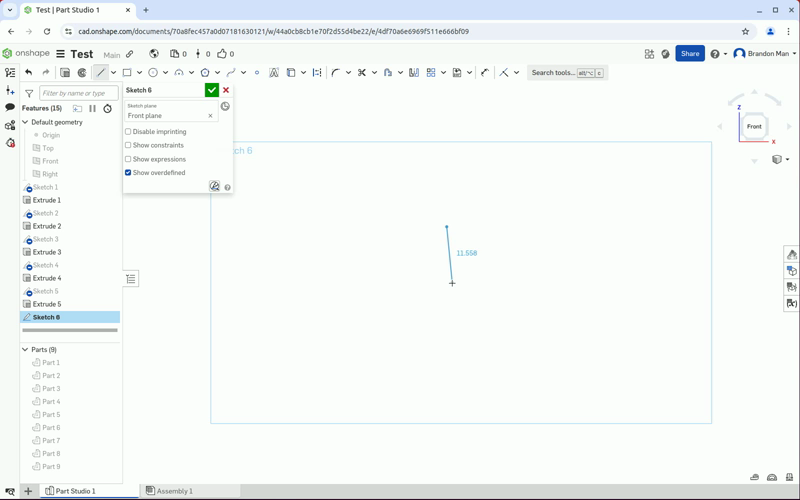
key(esc)
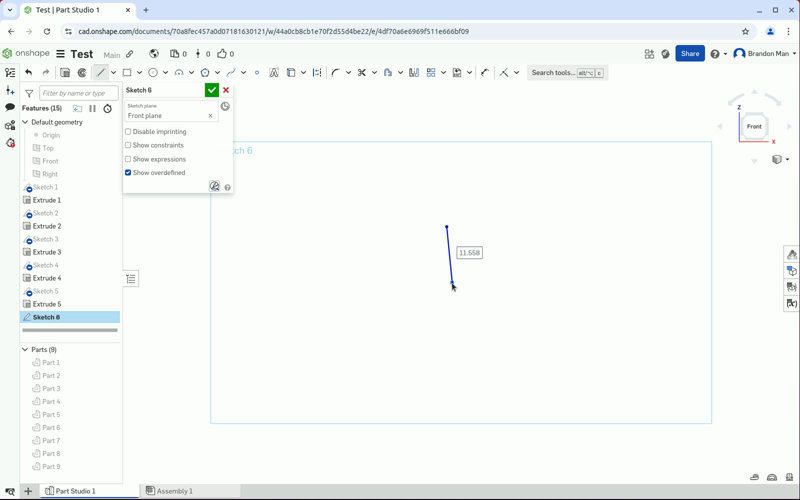
key(a)
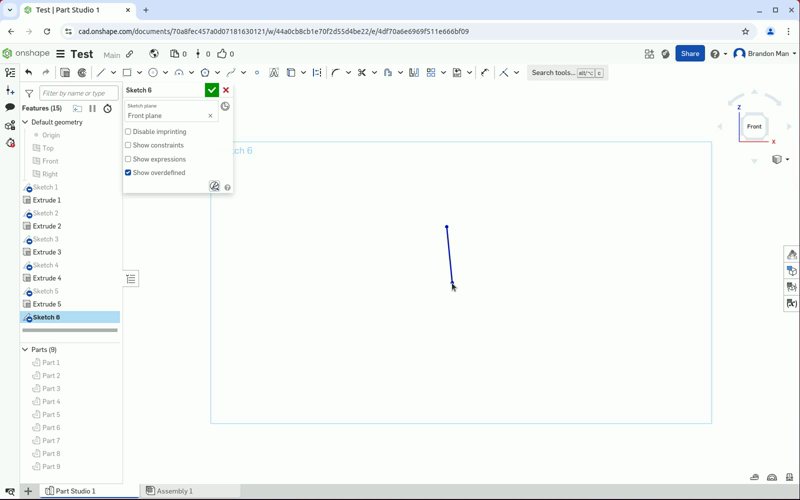
mouse_move(452, 282)
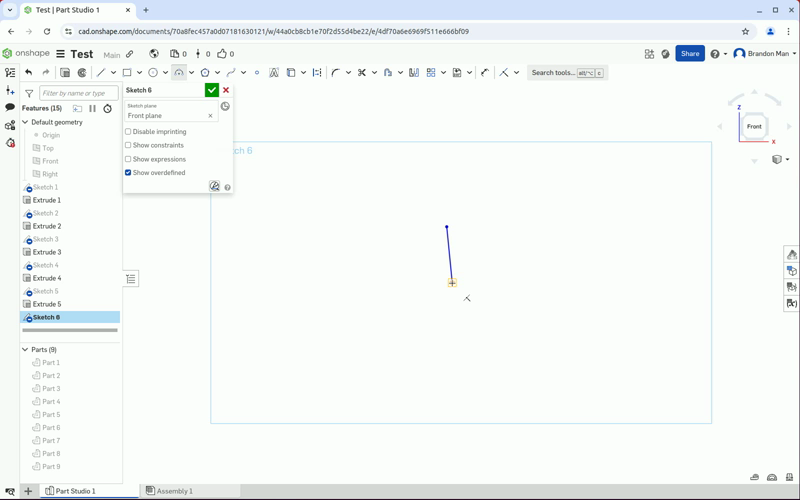
click(452, 282)
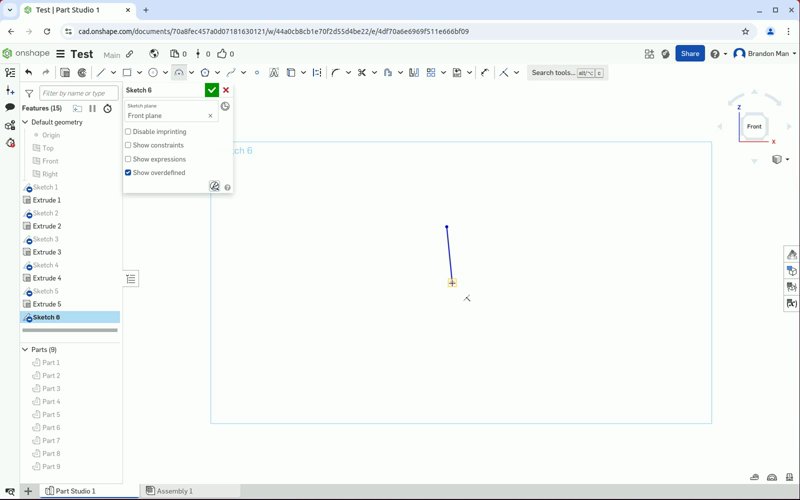
key_down(shift)
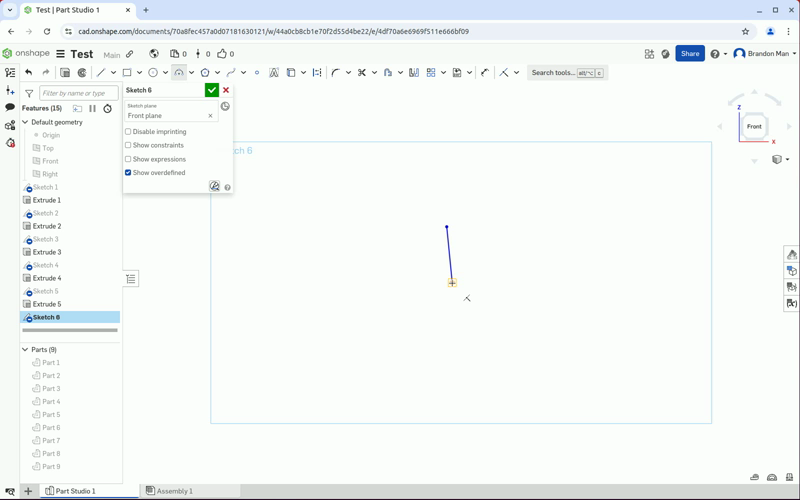
mouse_move(461, 291)
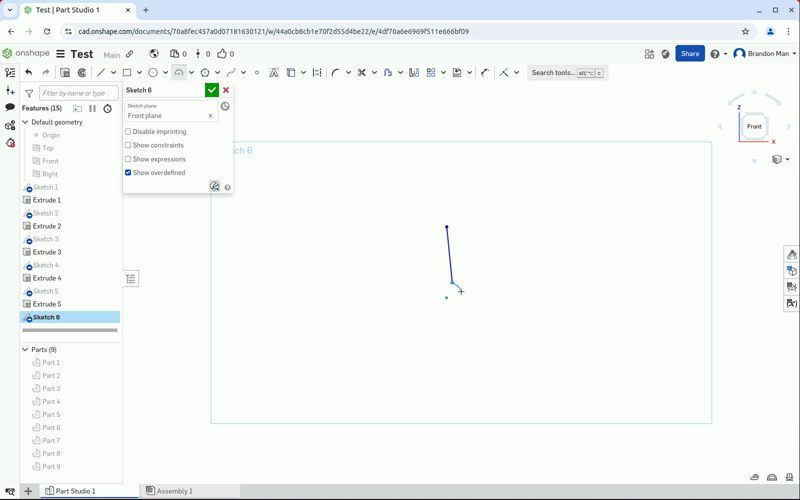
click(461, 291)
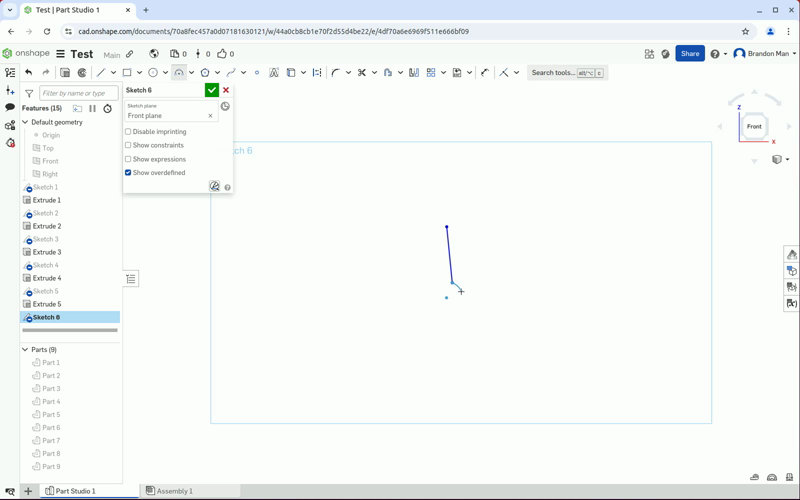
mouse_move(466, 276)
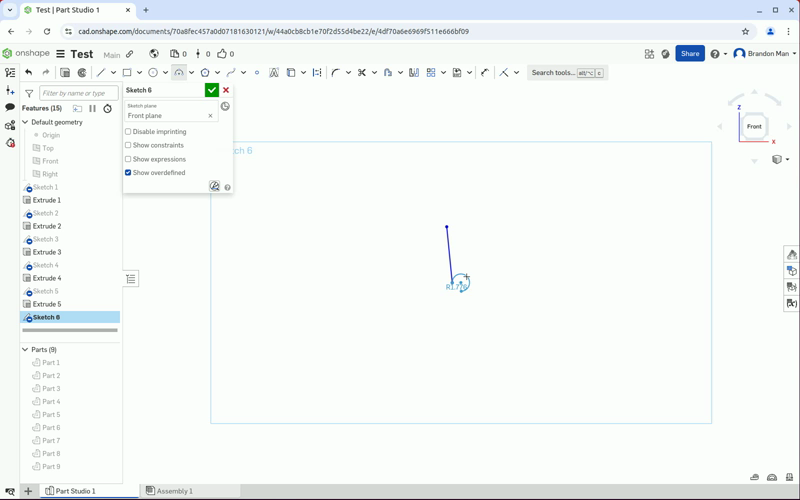
click(466, 276)
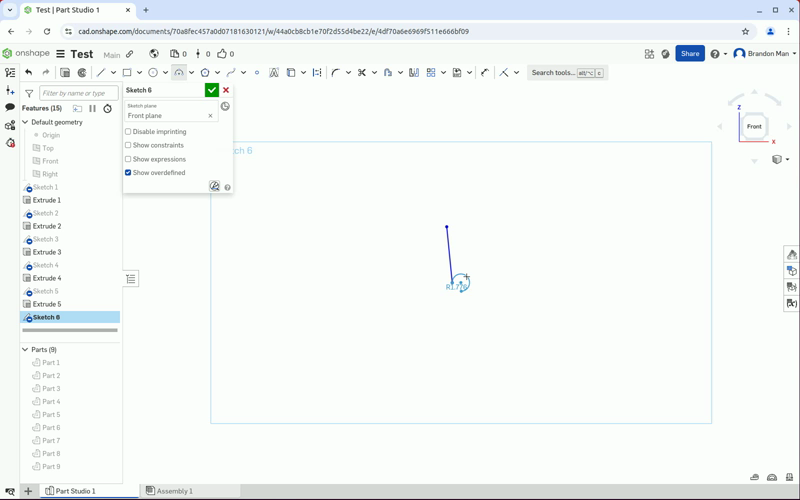
key_up(shift)
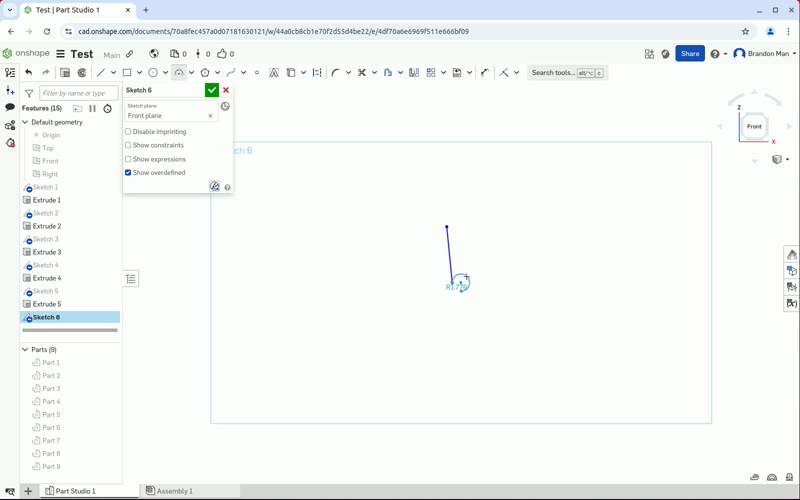
key(esc)
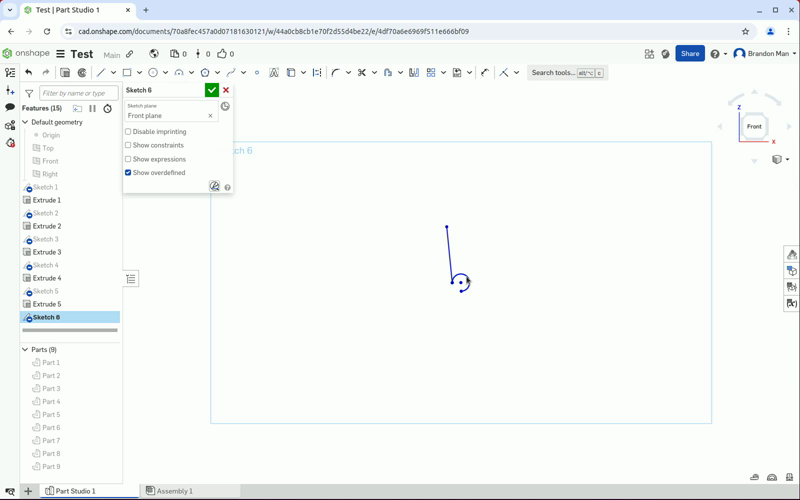
key(l)
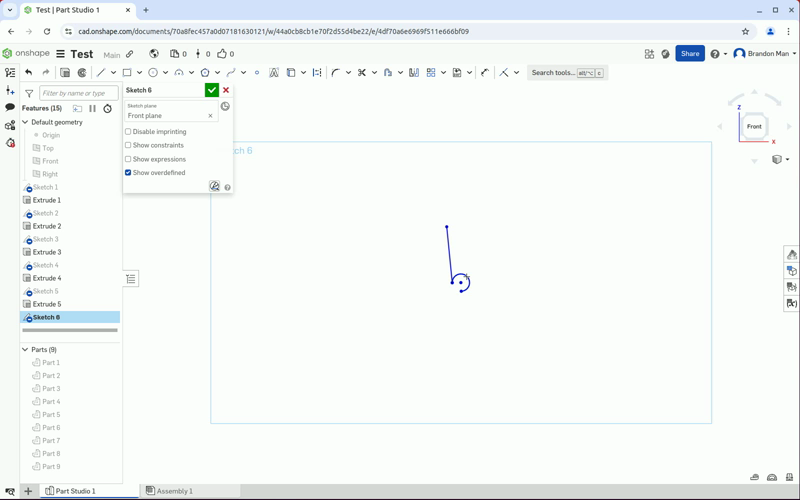
mouse_move(461, 291)
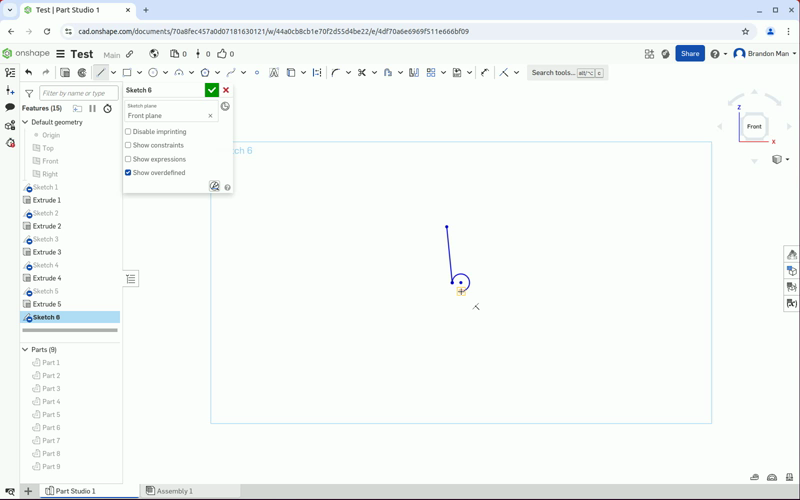
click(461, 291)
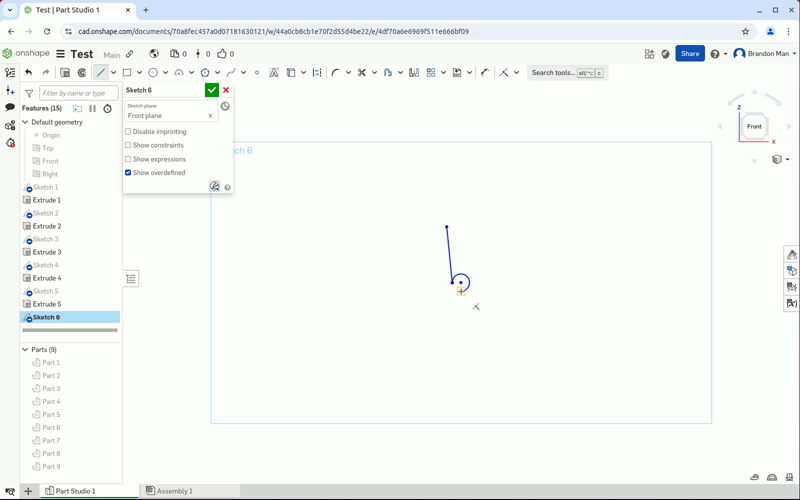
key_down(shift)
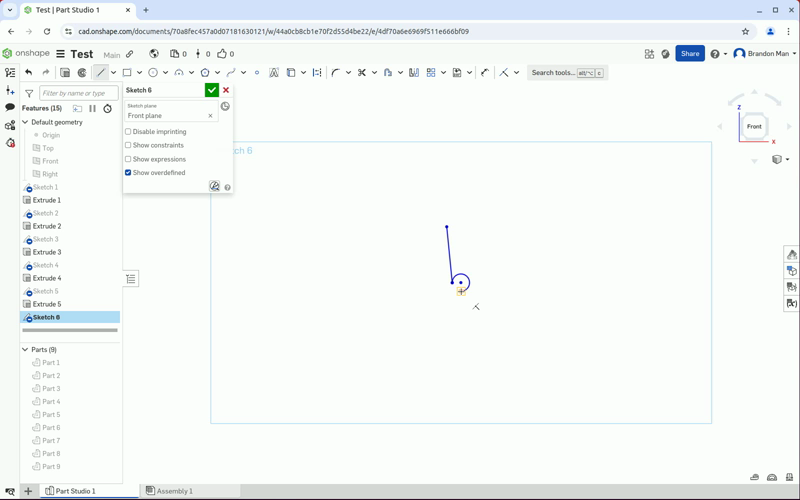
mouse_move(491, 291)
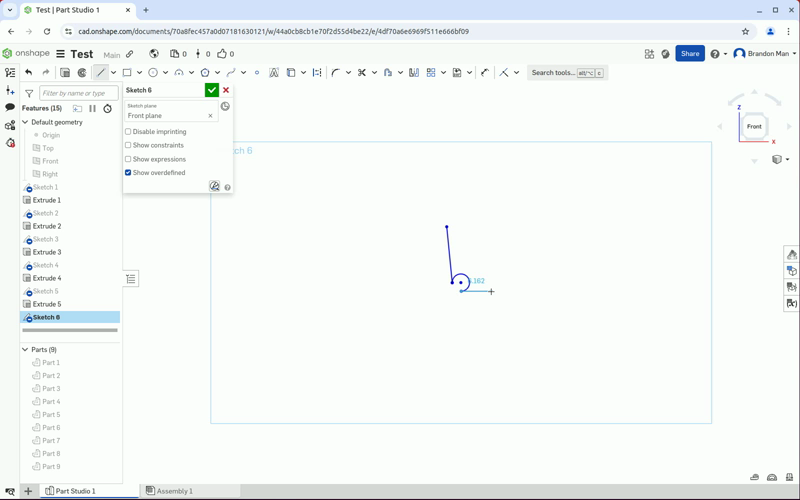
mouse_move(497, 299)
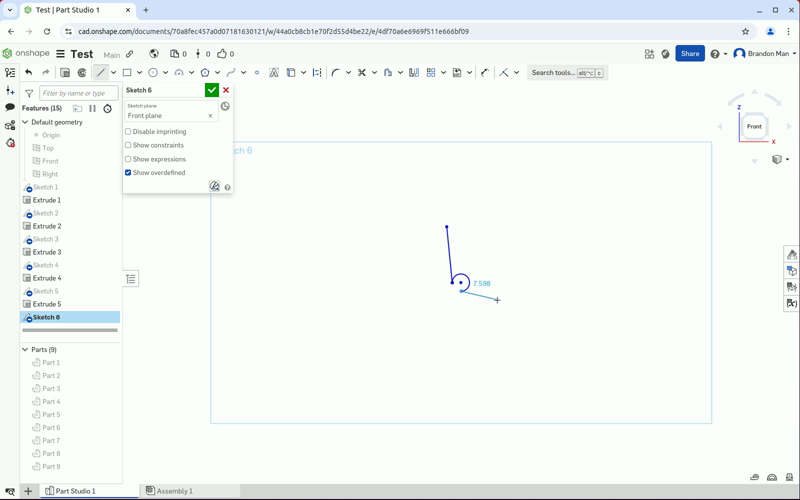
click(497, 299)
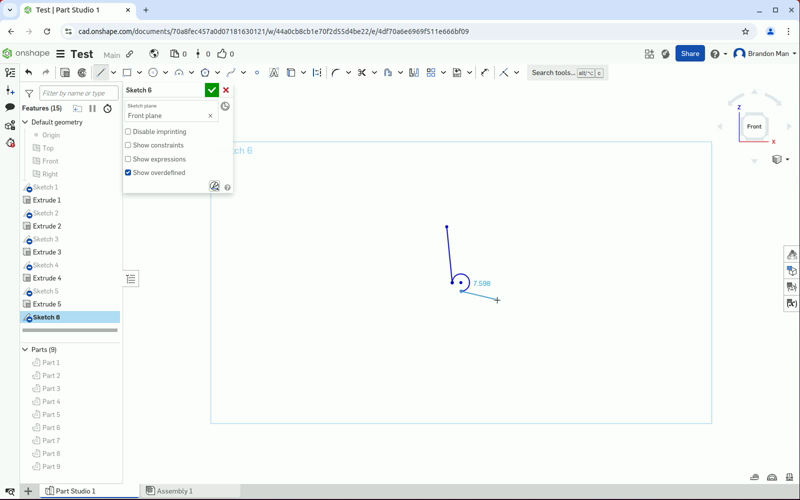
key_up(shift)
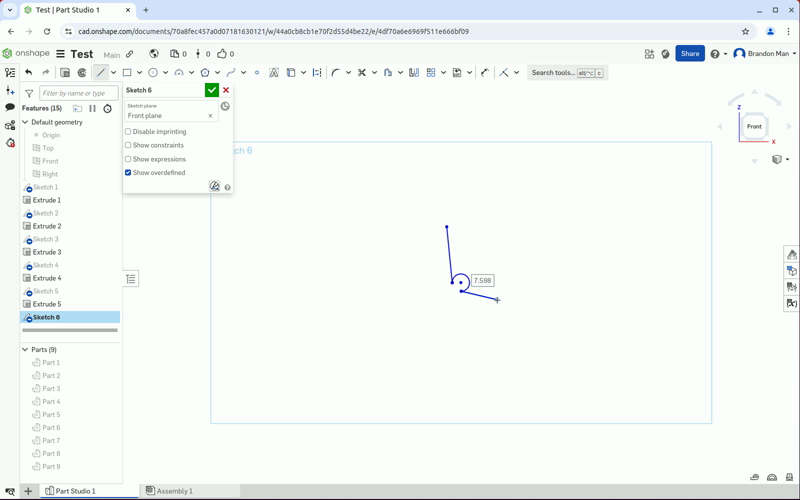
key(esc)
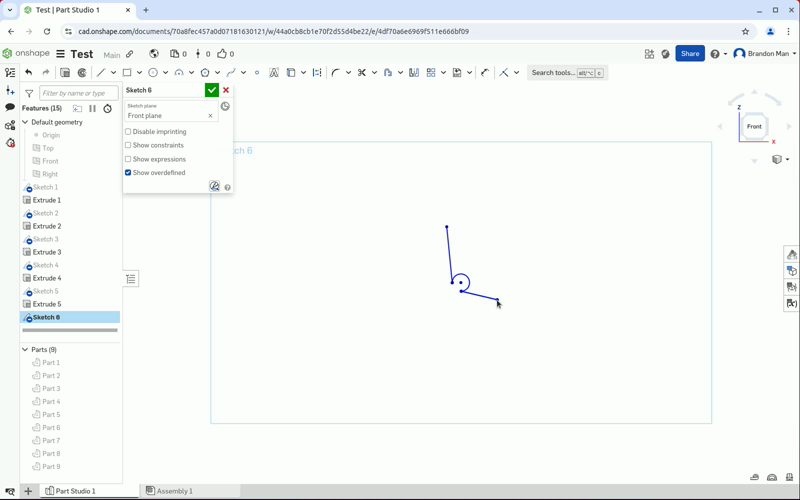
key(a)
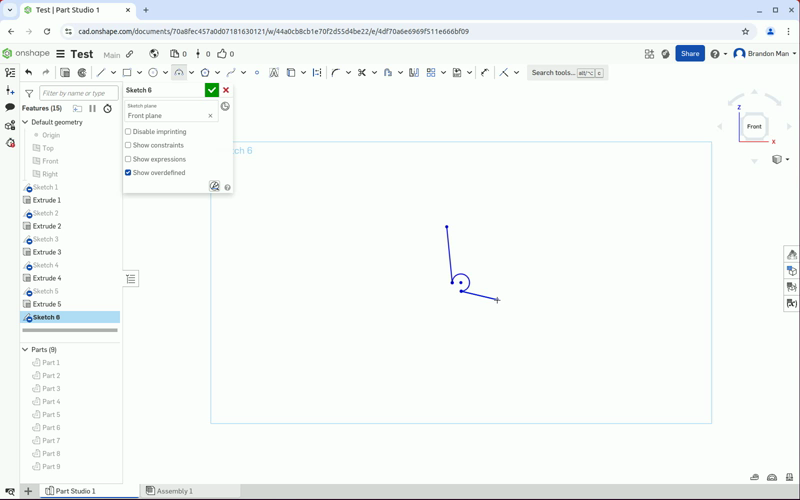
mouse_move(497, 299)
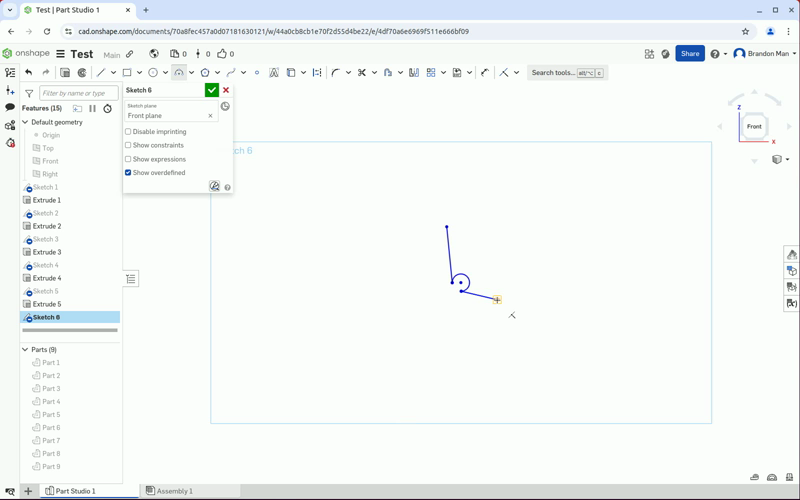
click(497, 299)
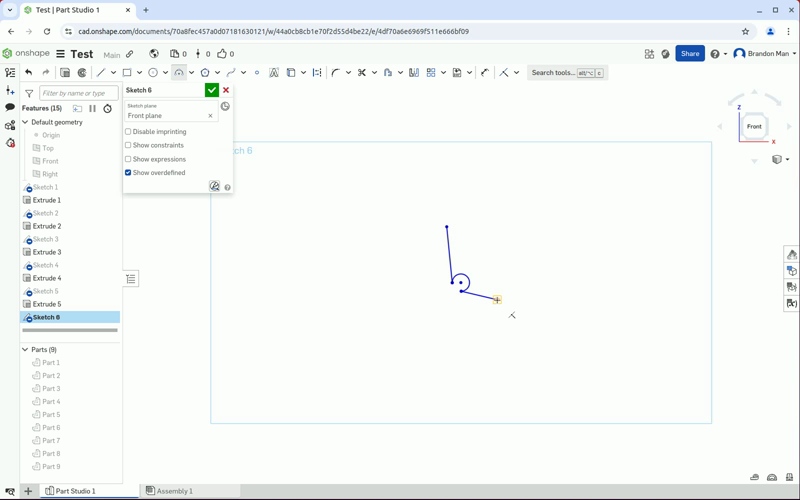
key_down(shift)
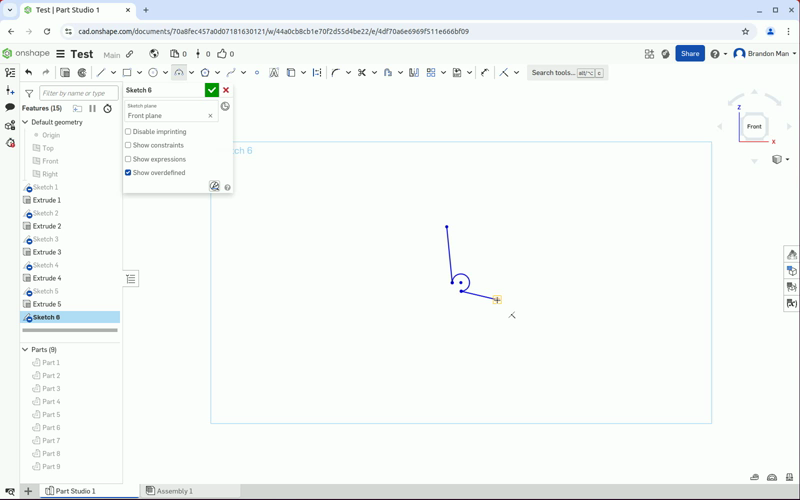
mouse_move(494, 266)
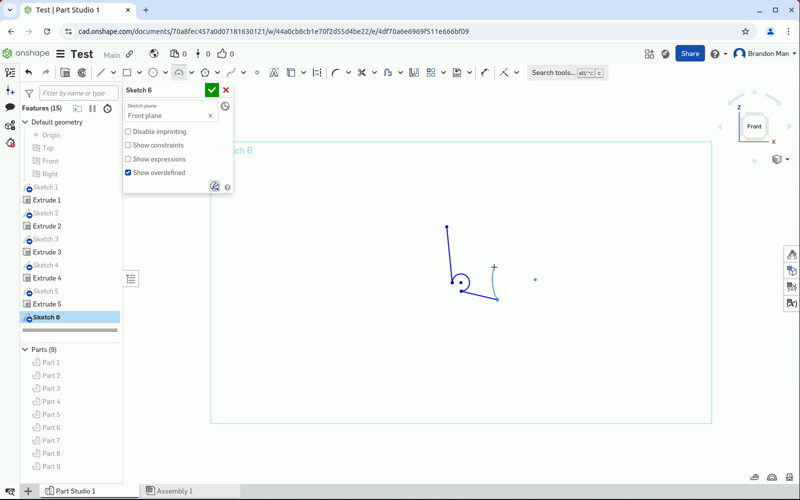
click(494, 266)
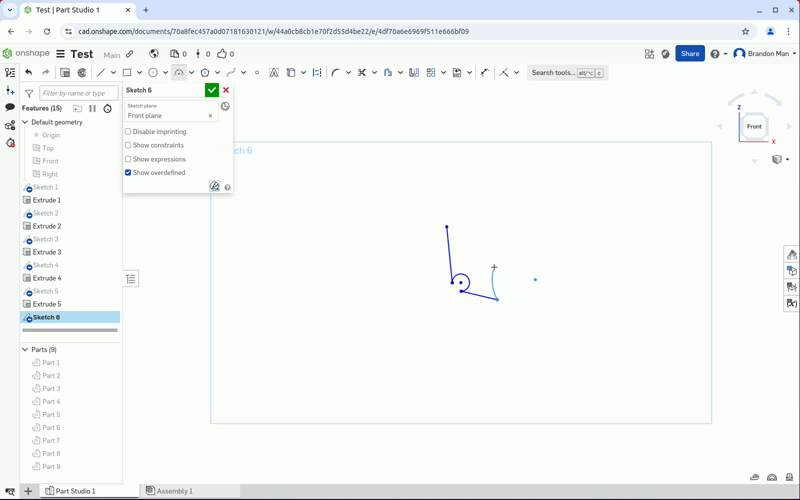
mouse_move(483, 284)
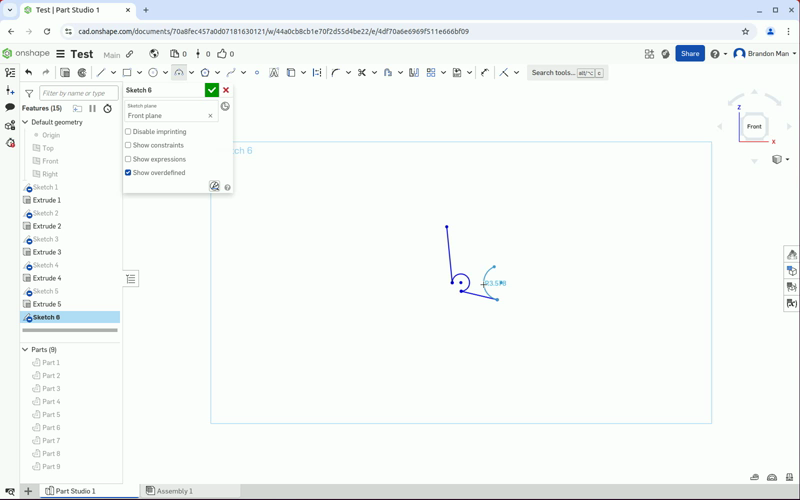
click(483, 284)
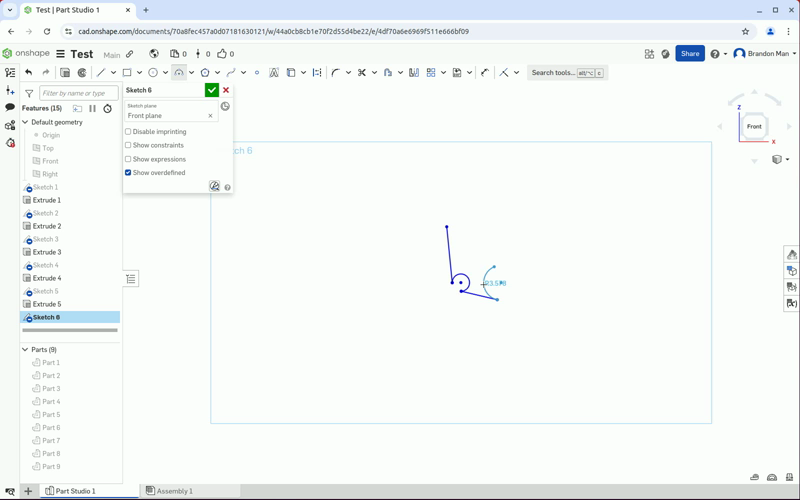
key_up(shift)
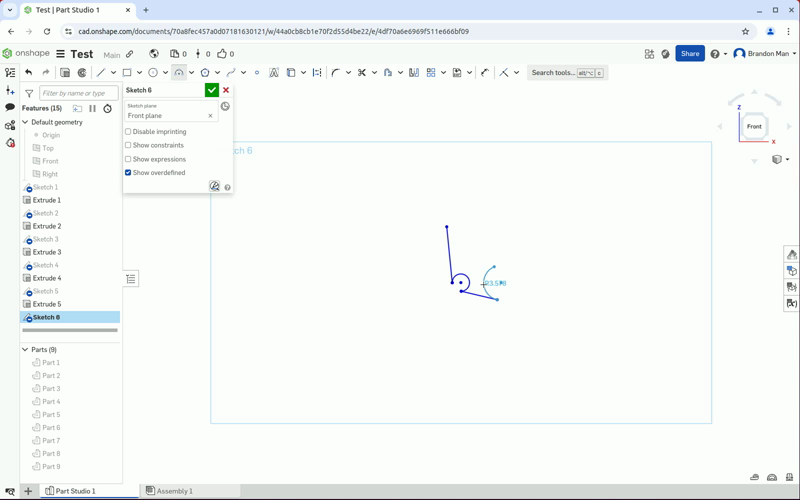
key(esc)
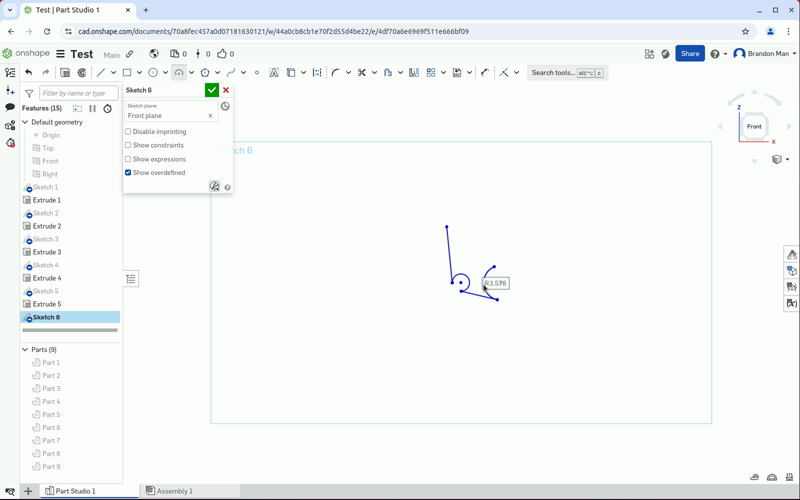
key(l)
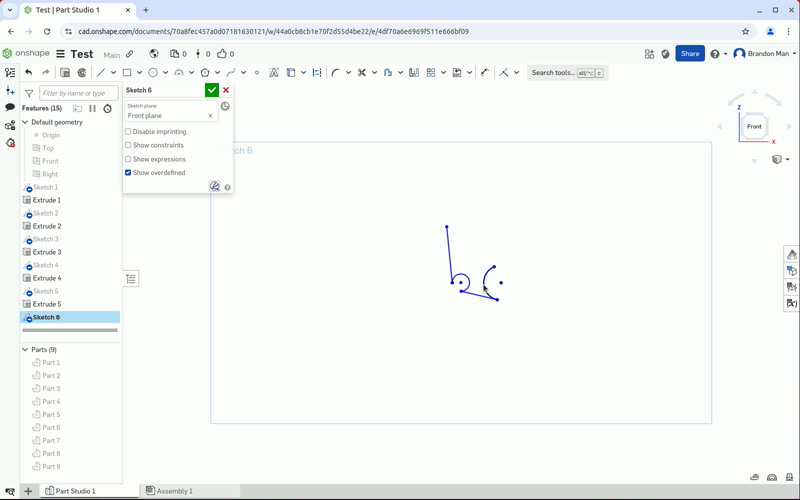
mouse_move(494, 266)
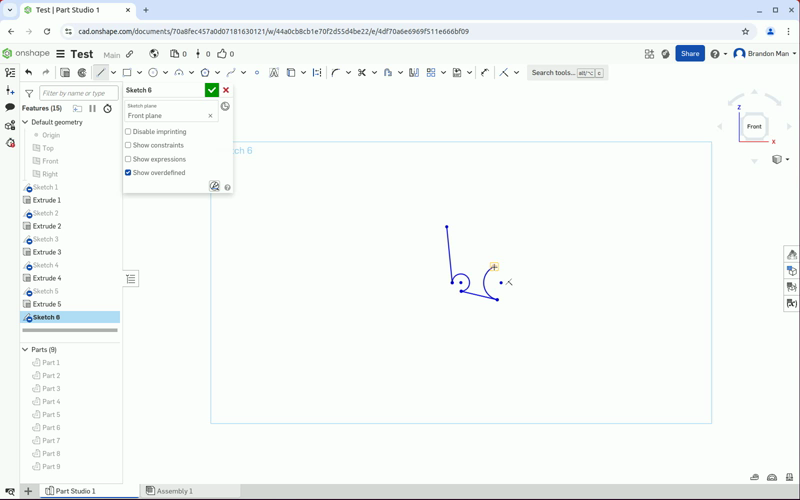
click(494, 266)
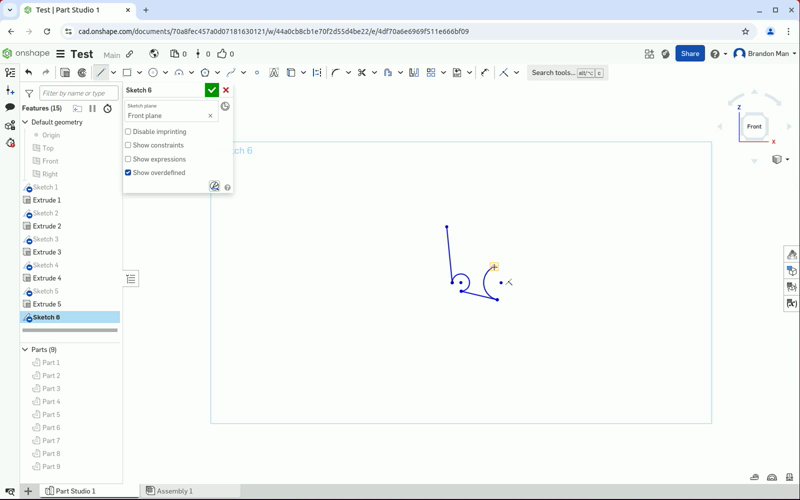
key_down(shift)
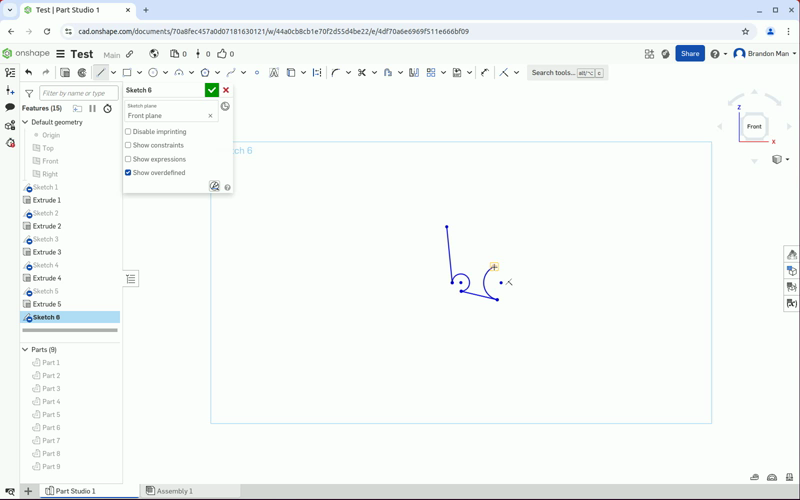
mouse_move(524, 266)
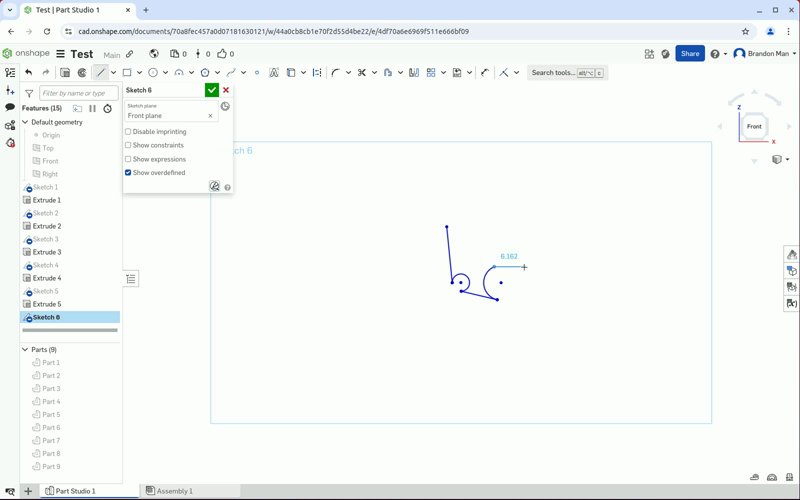
mouse_move(480, 269)
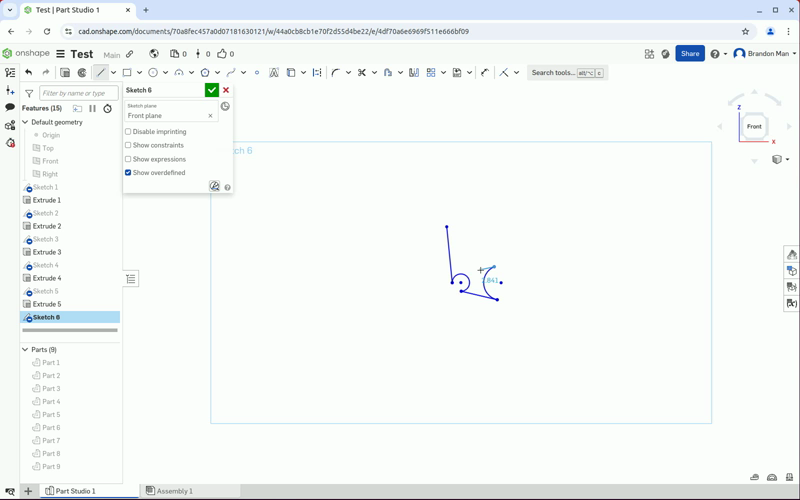
click(480, 269)
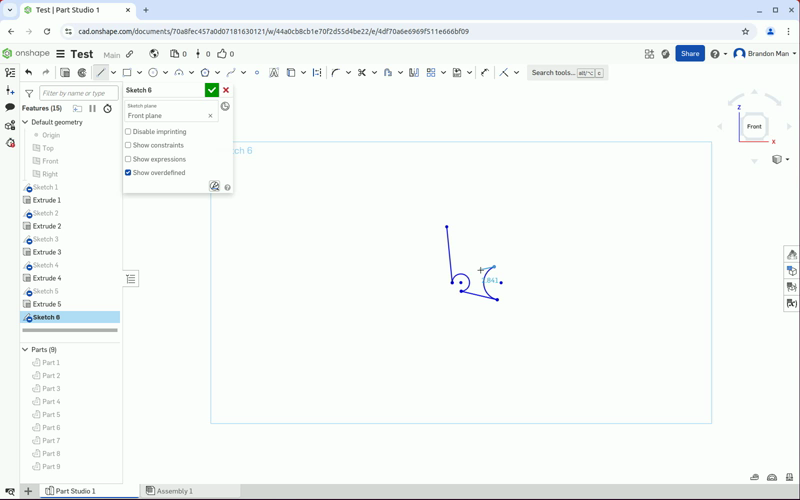
key_up(shift)
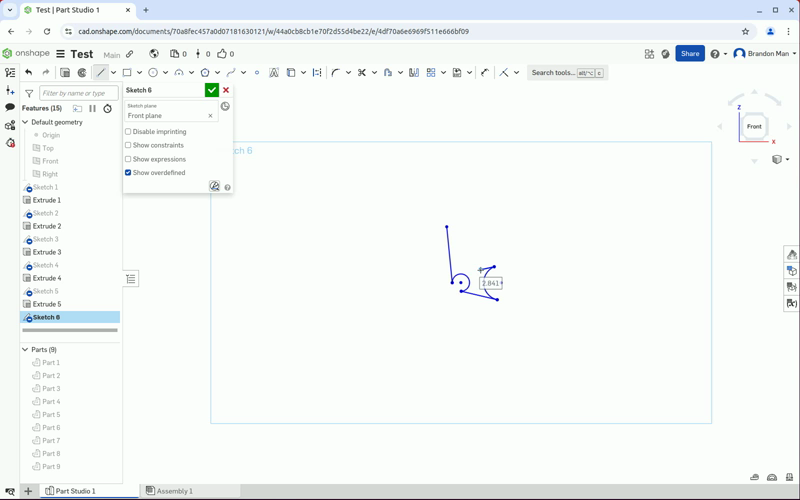
key(esc)
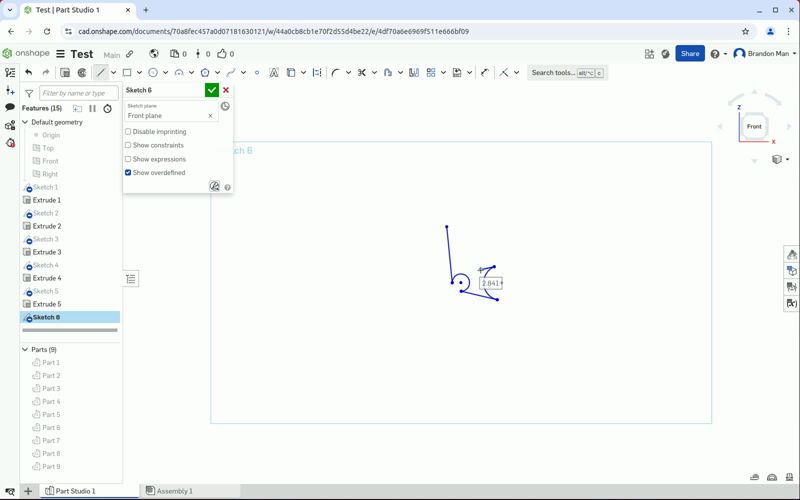
key(a)
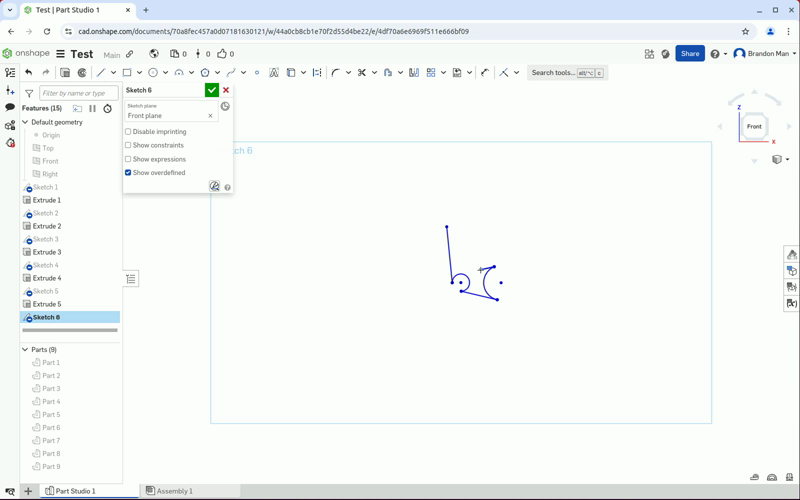
mouse_move(480, 269)
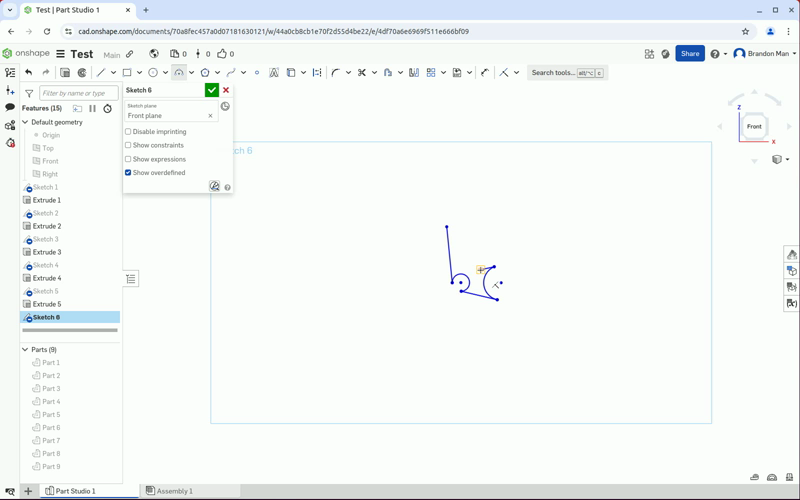
click(480, 269)
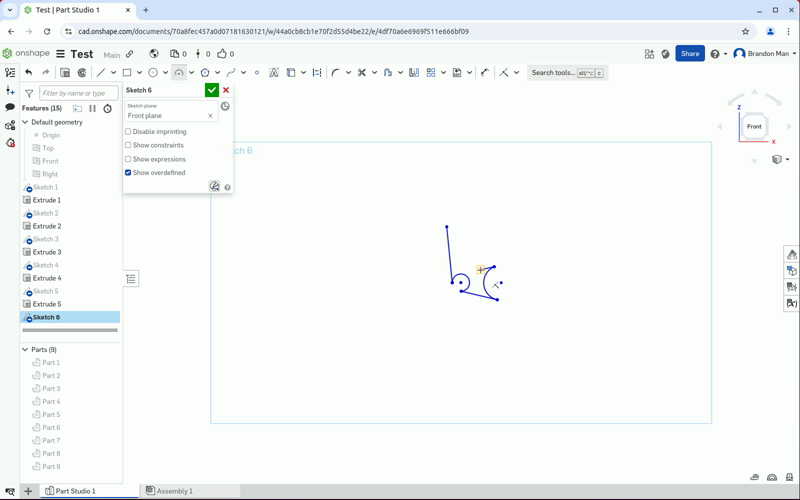
key_down(shift)
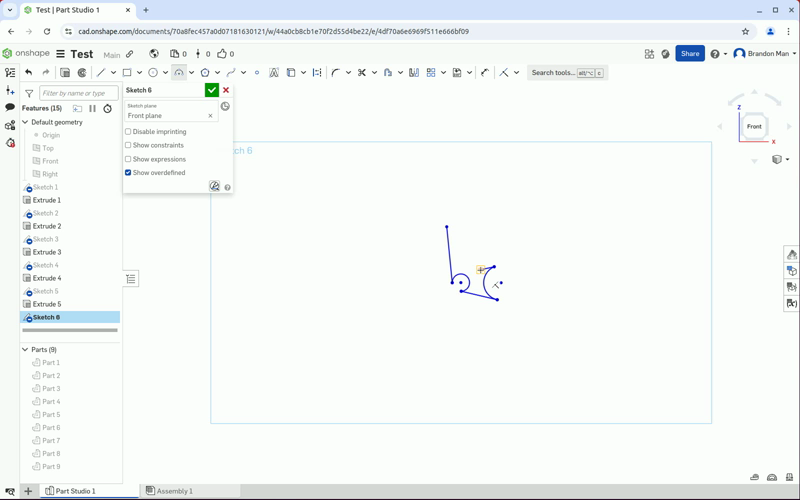
mouse_move(472, 261)
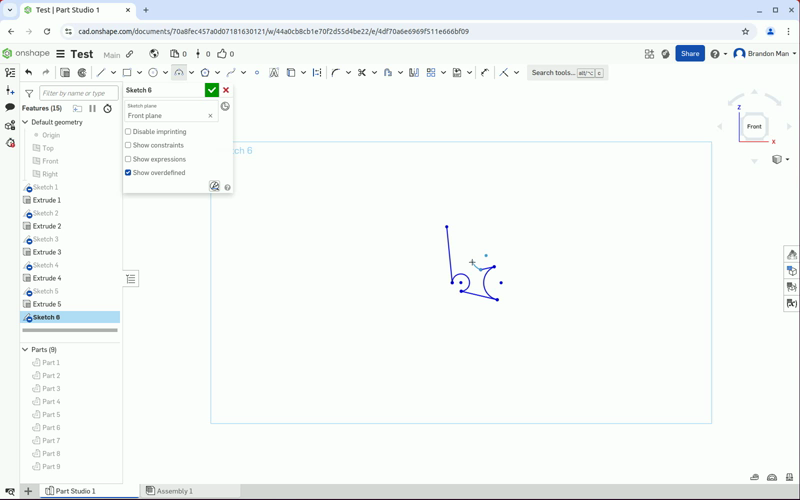
click(472, 261)
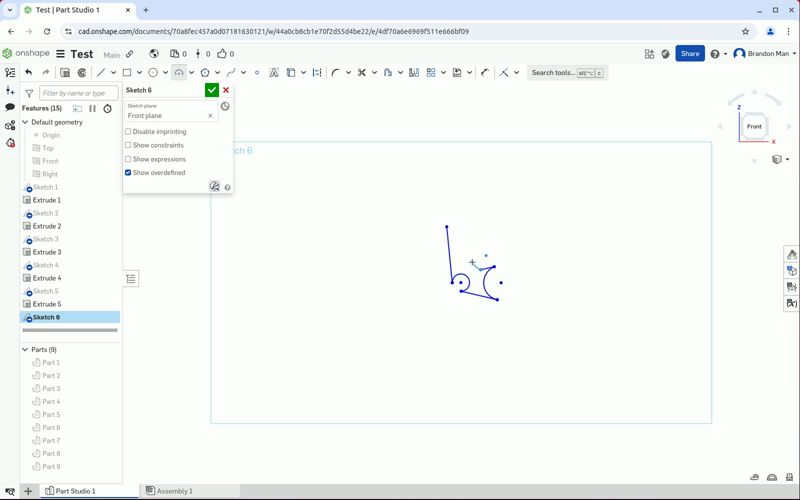
mouse_move(474, 267)
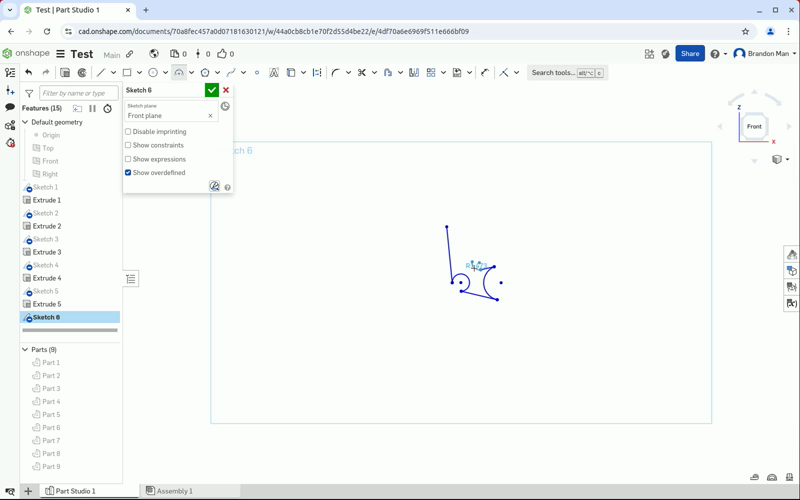
click(474, 267)
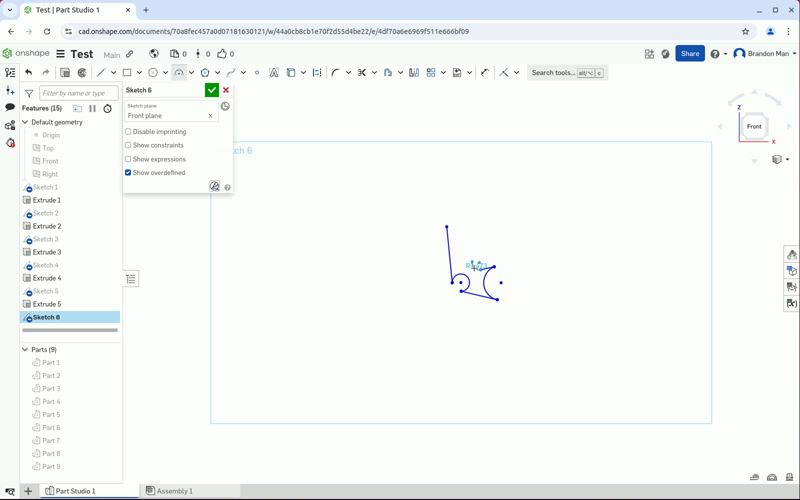
key_up(shift)
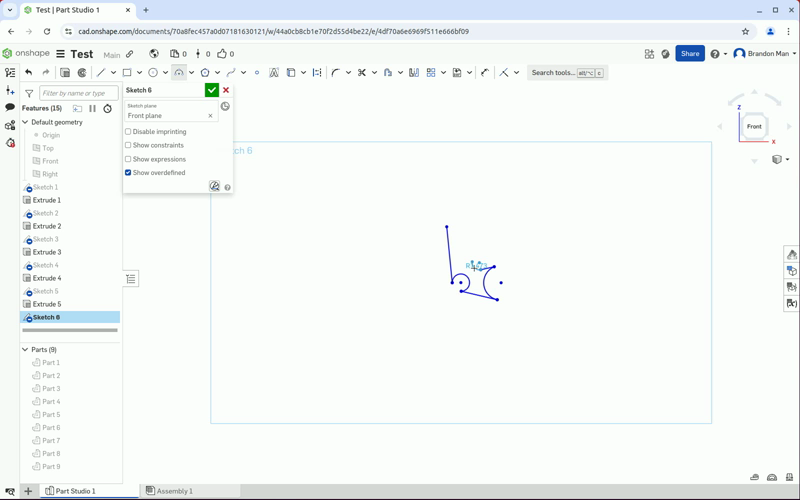
key(esc)
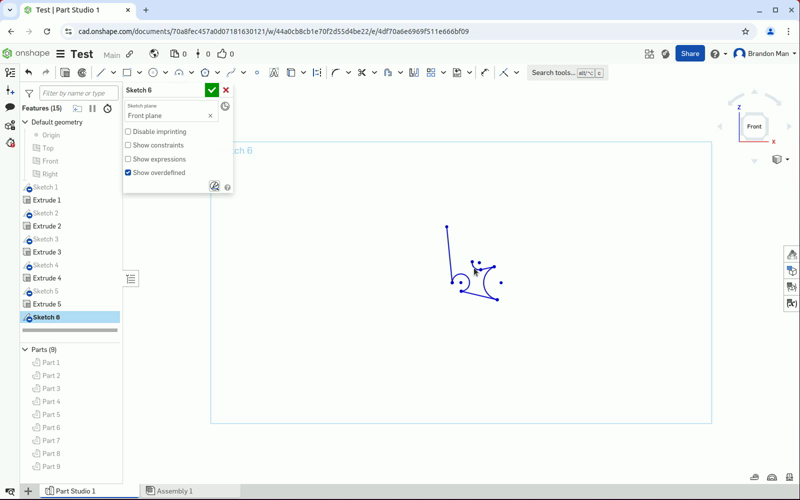
key(l)
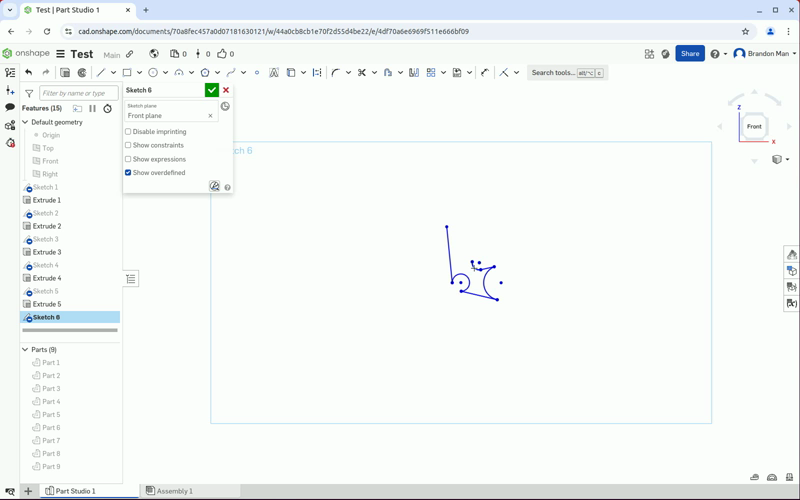
mouse_move(472, 261)
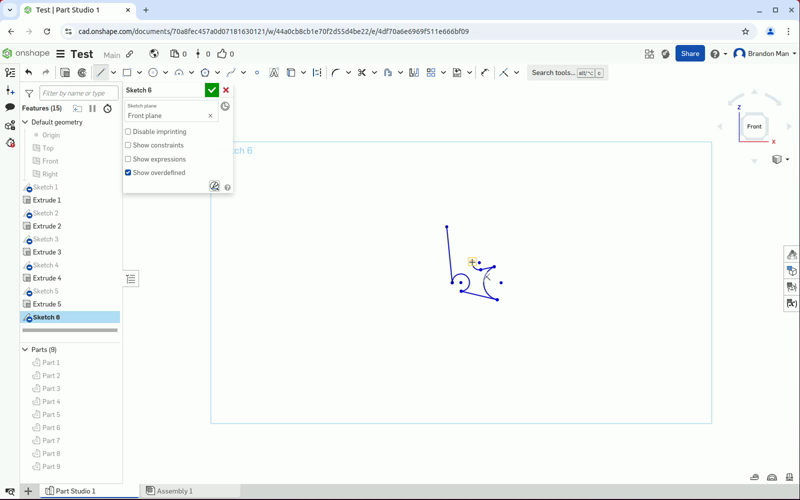
click(472, 261)
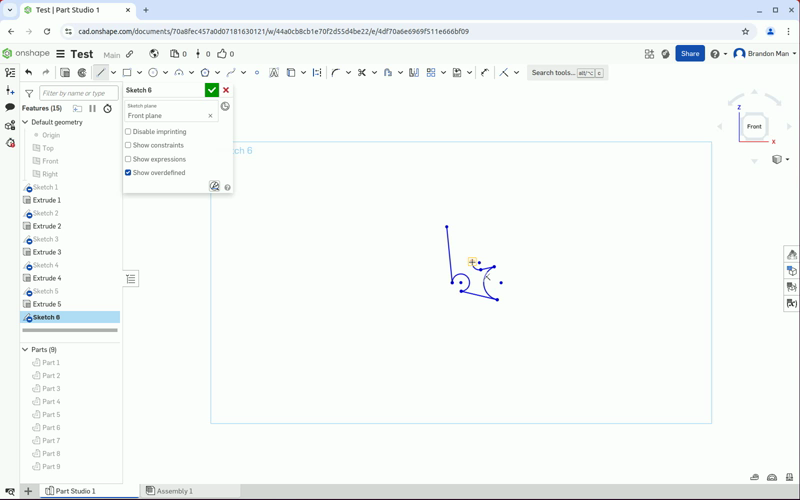
key_down(shift)
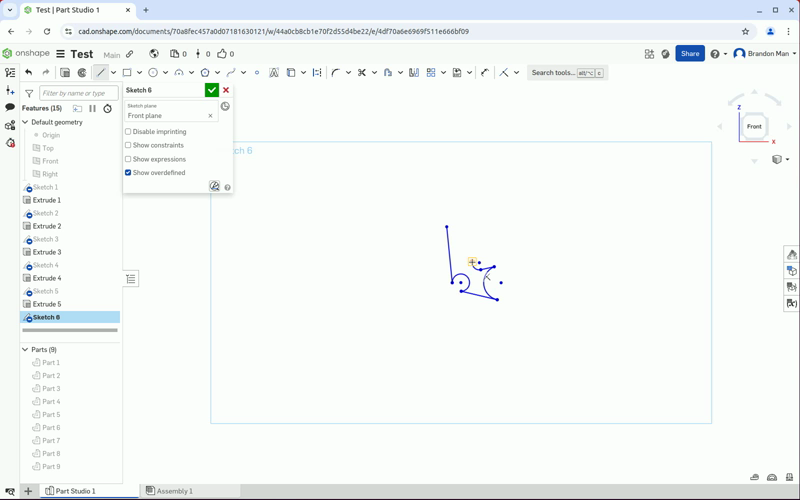
mouse_move(502, 261)
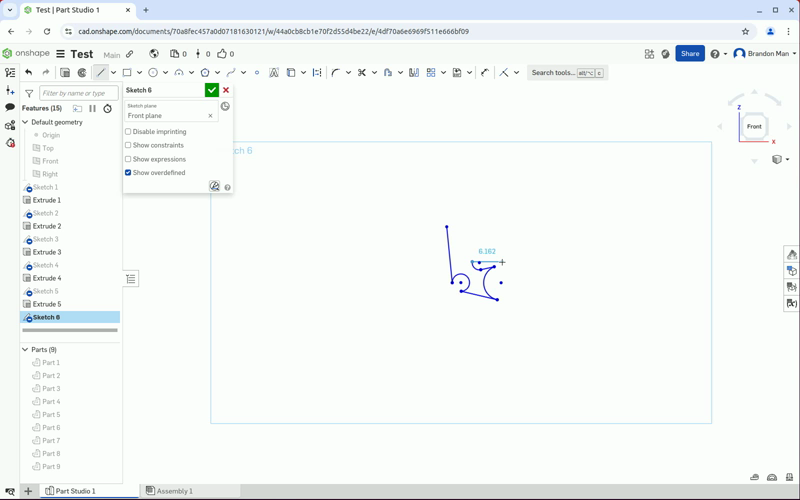
mouse_move(475, 226)
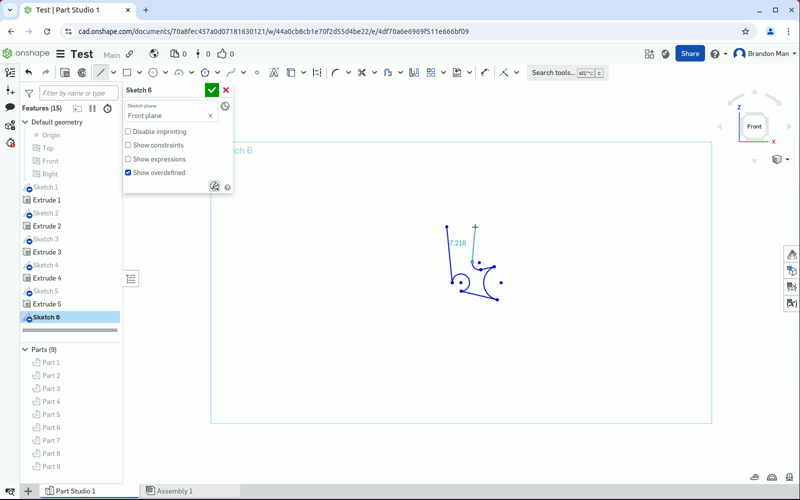
click(475, 226)
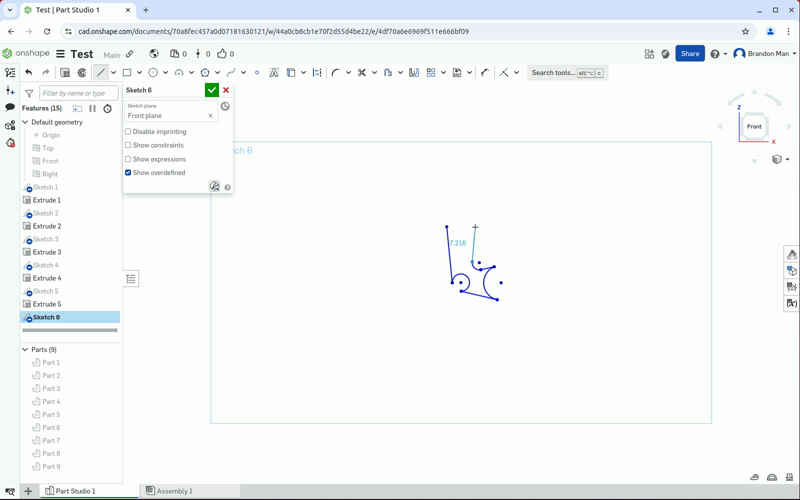
key_up(shift)
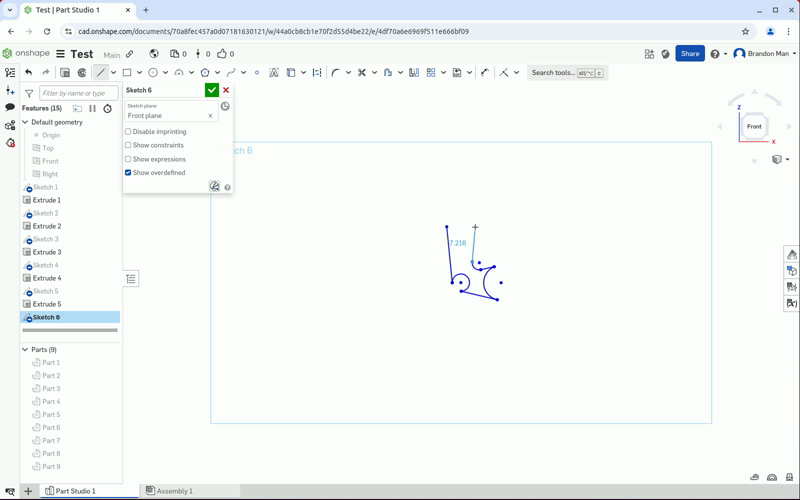
key(esc)
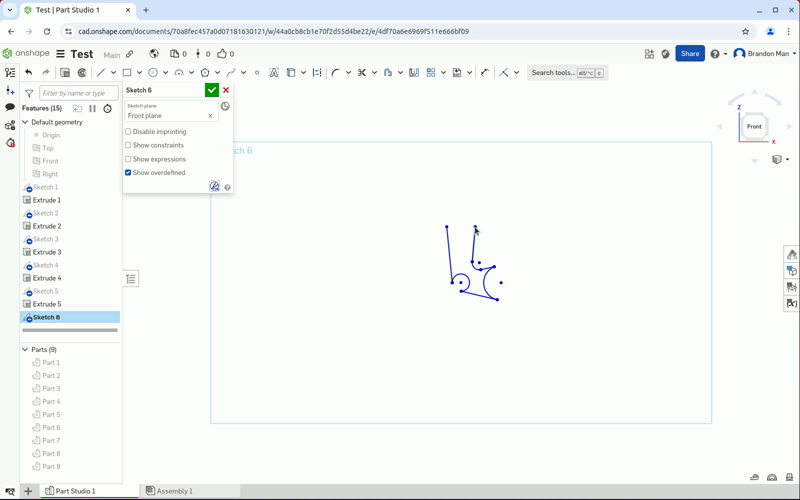
key(a)
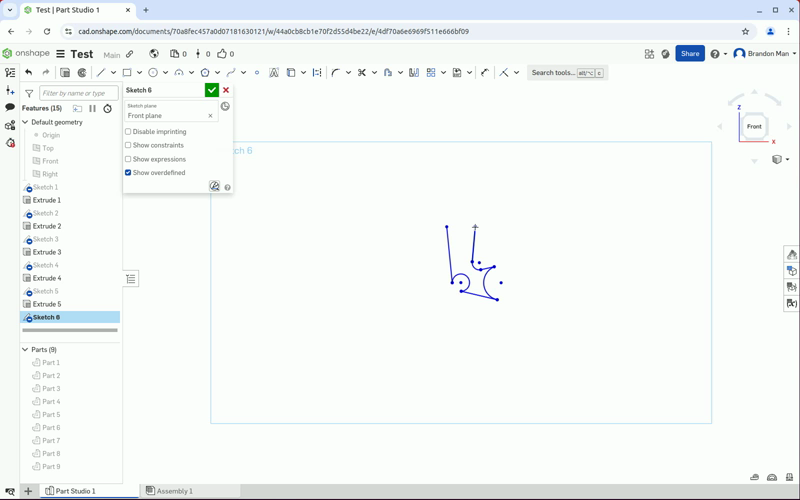
mouse_move(475, 226)
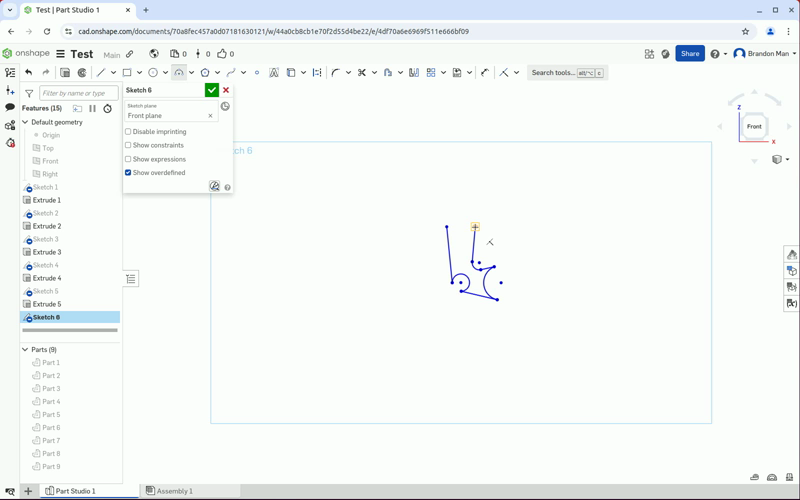
click(475, 226)
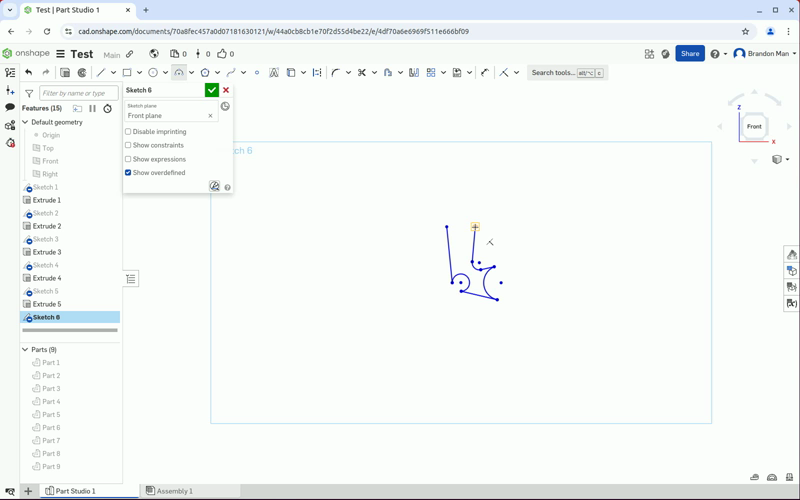
mouse_move(446, 226)
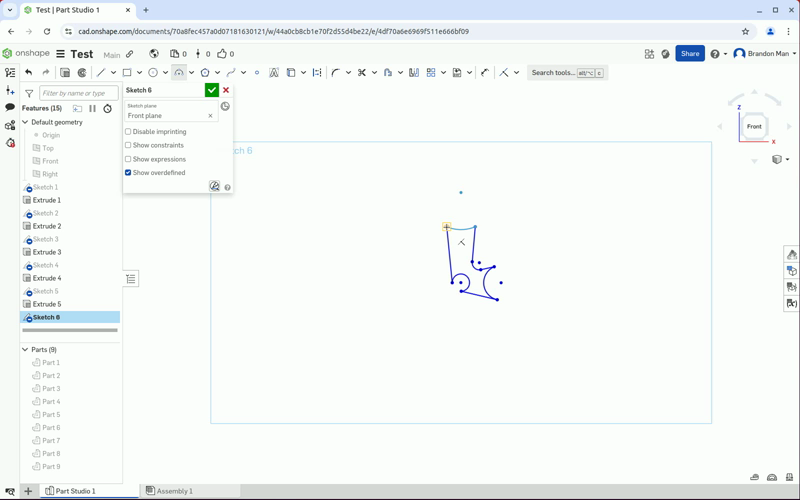
click(446, 226)
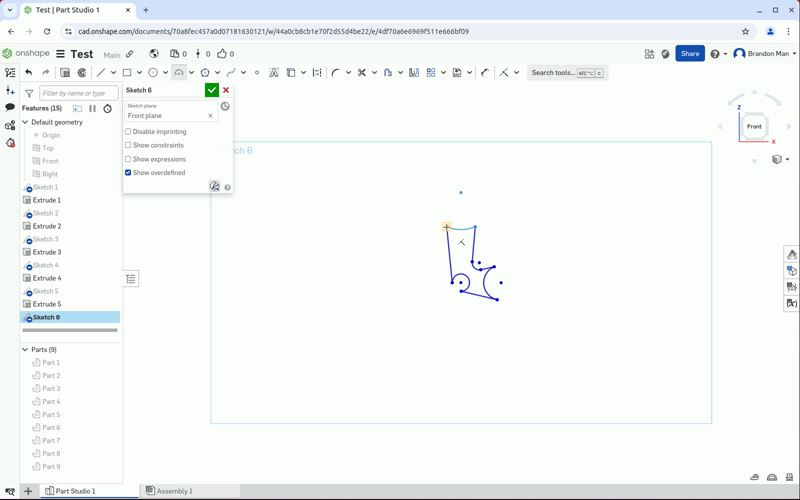
key_down(shift)
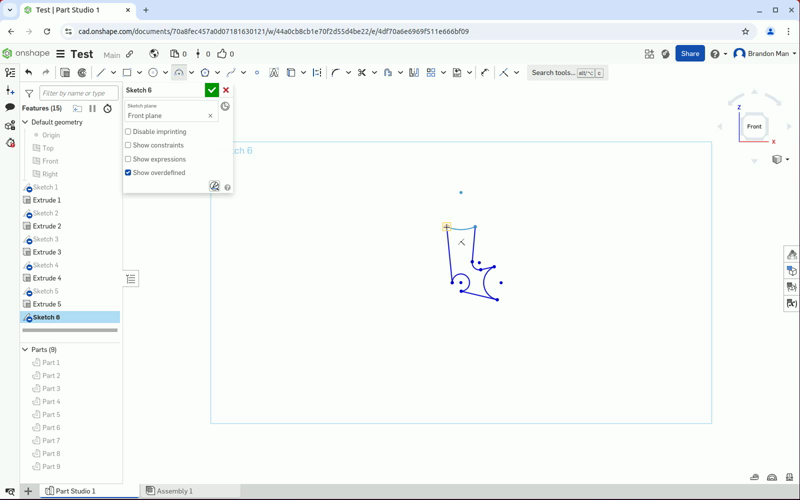
mouse_move(460, 239)
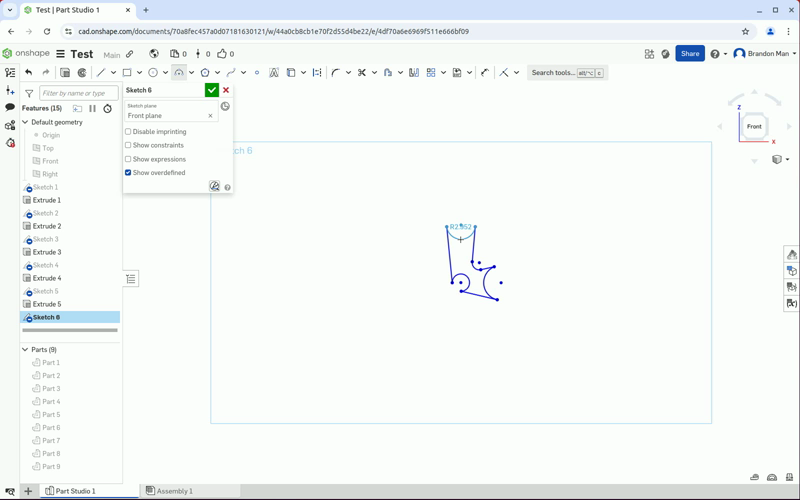
click(460, 239)
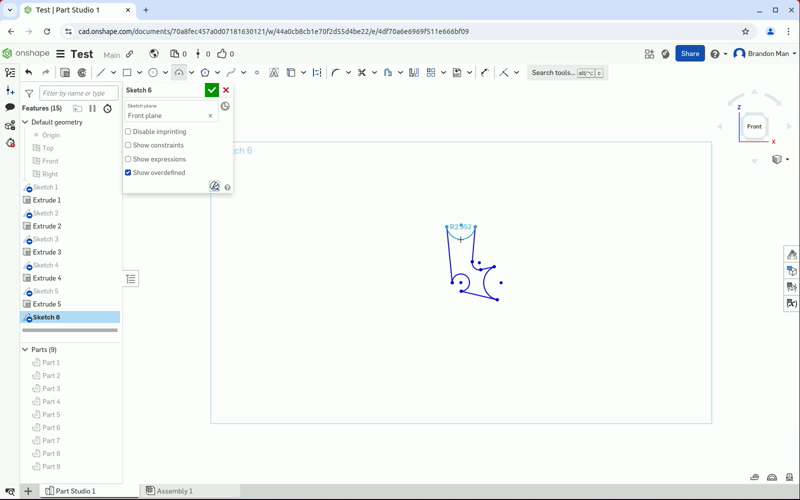
key_up(shift)
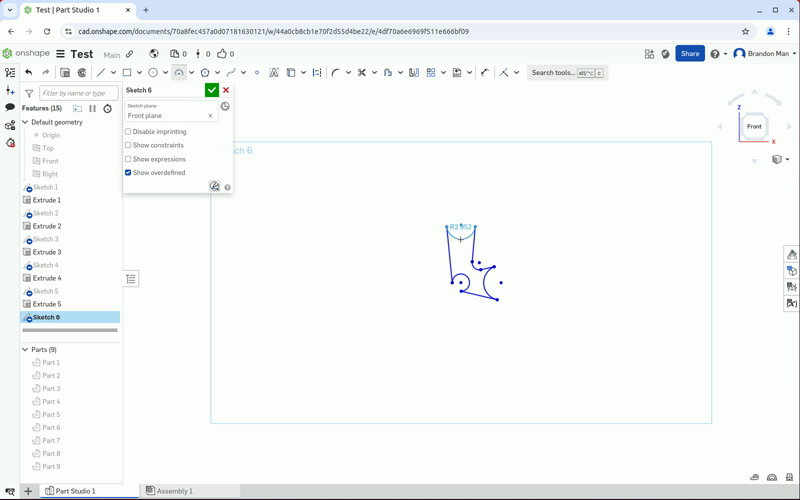
key(esc)
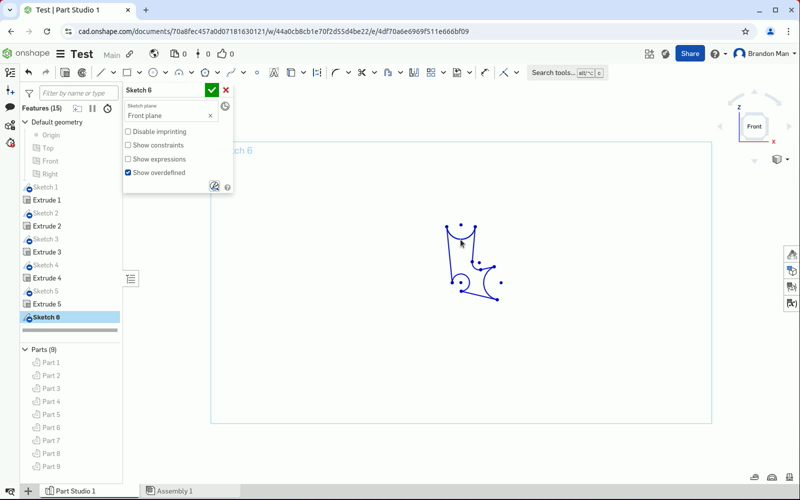
mouse_move(475, 272)
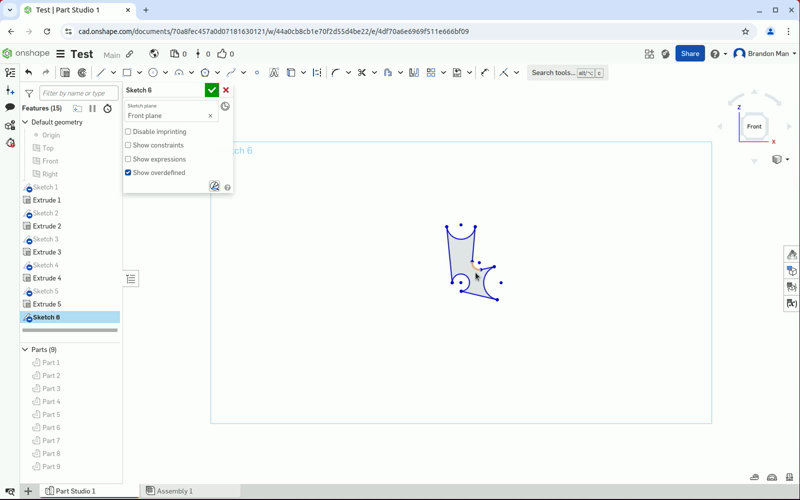
scroll(6)
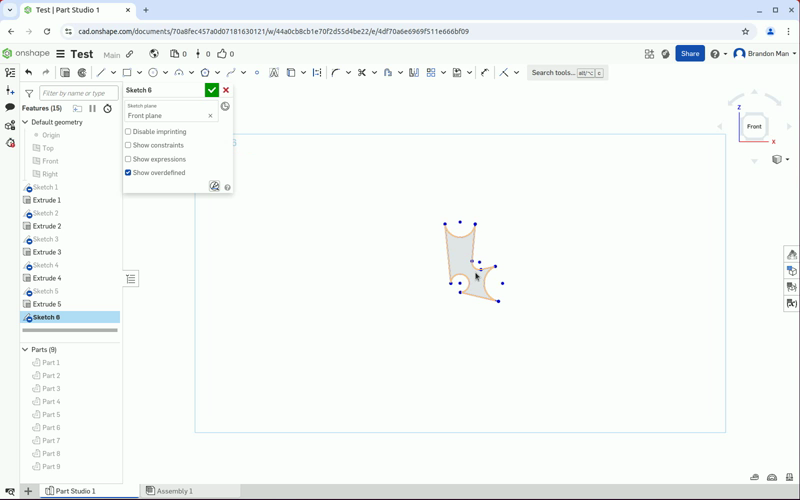
scroll(6)
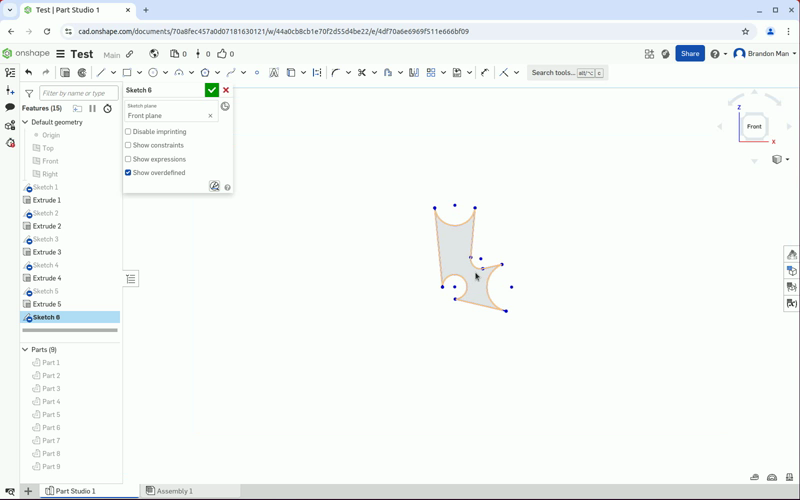
scroll(6)
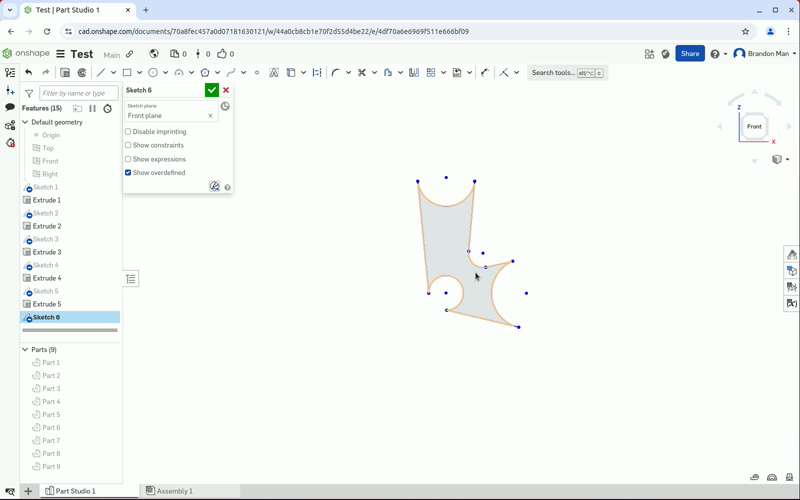
scroll(6)
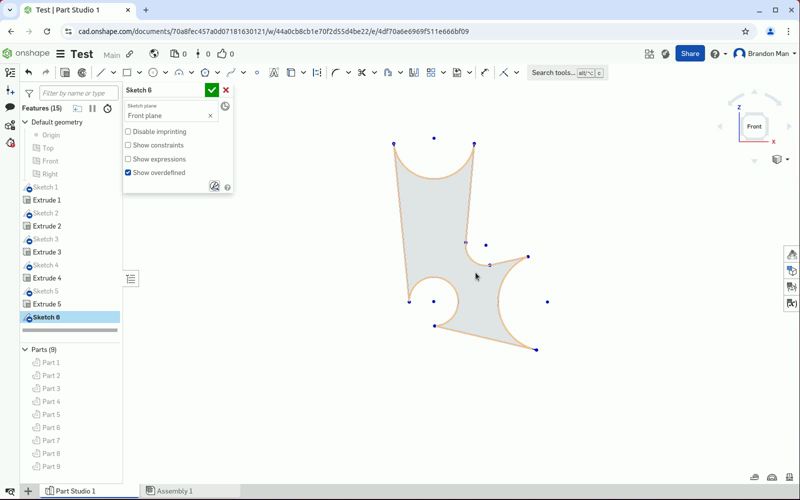
scroll(6)
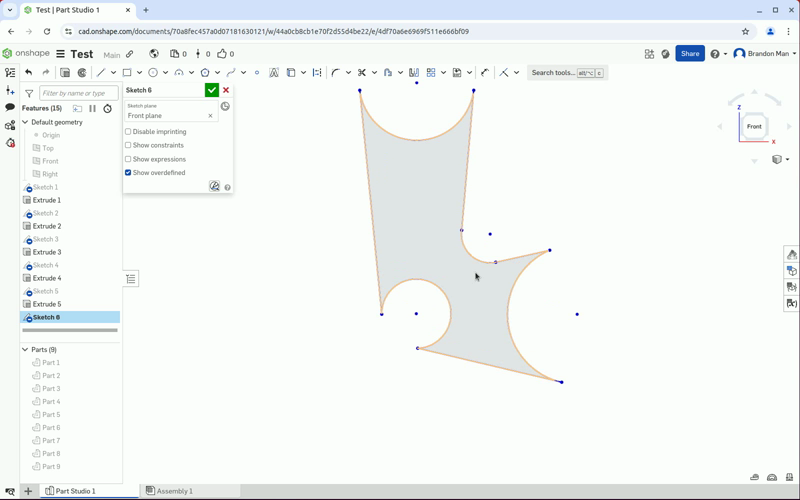
scroll(6)
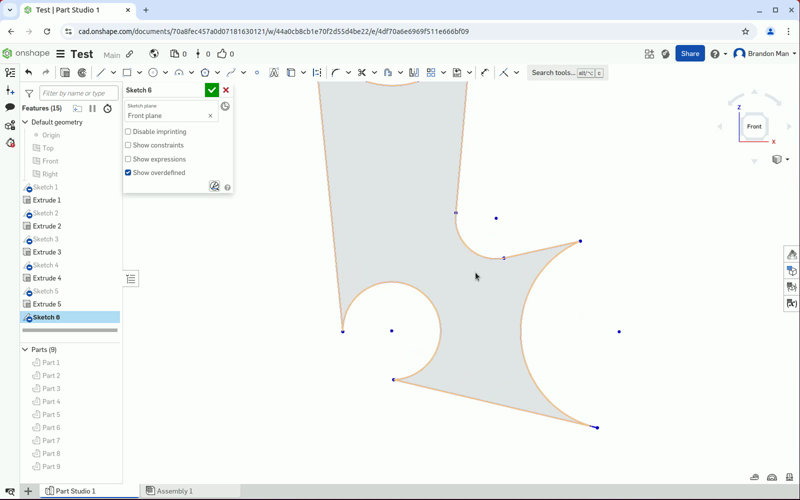
scroll(6)
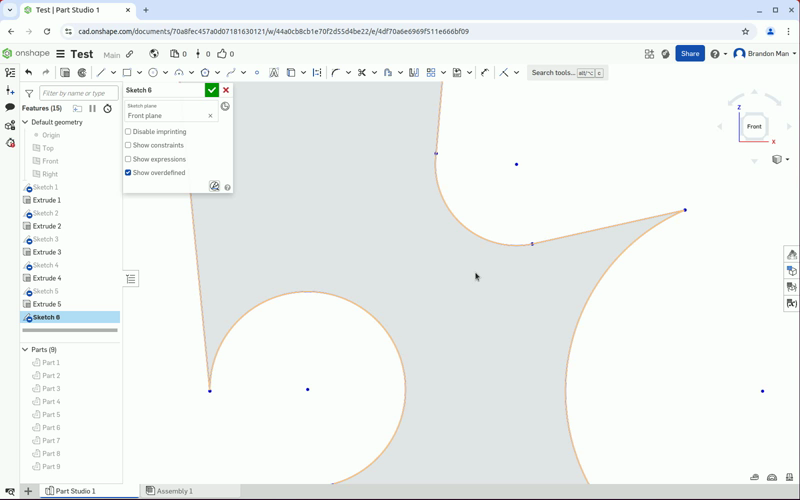
click(475, 272)
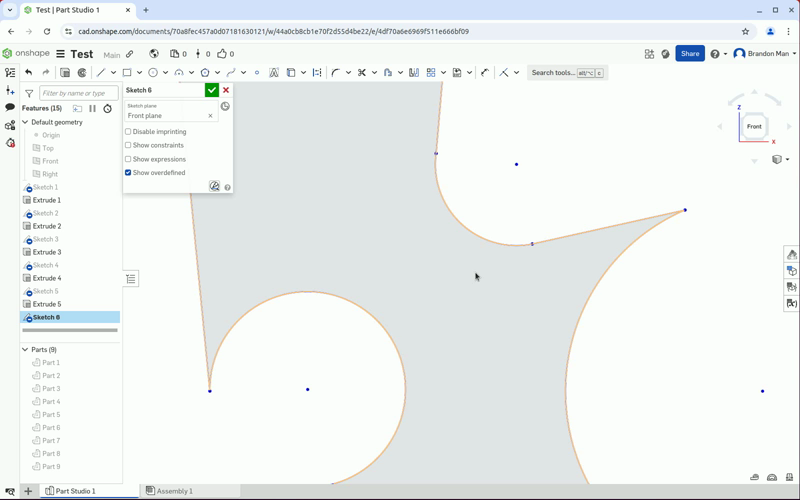
scroll(-6)
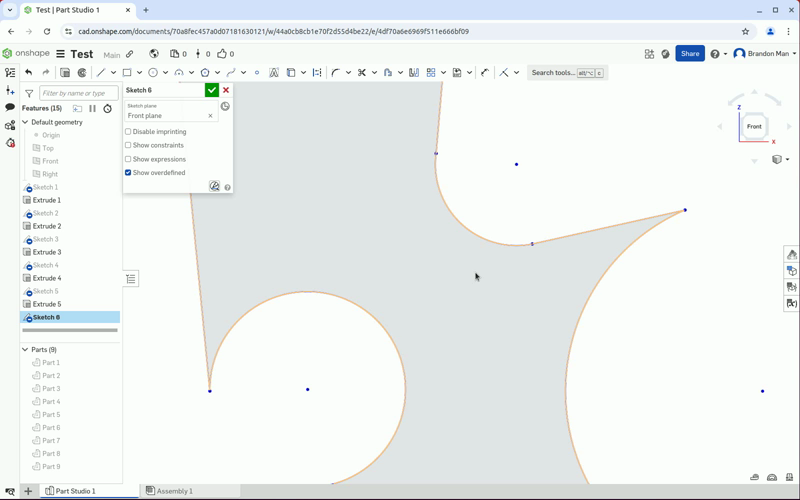
scroll(-6)
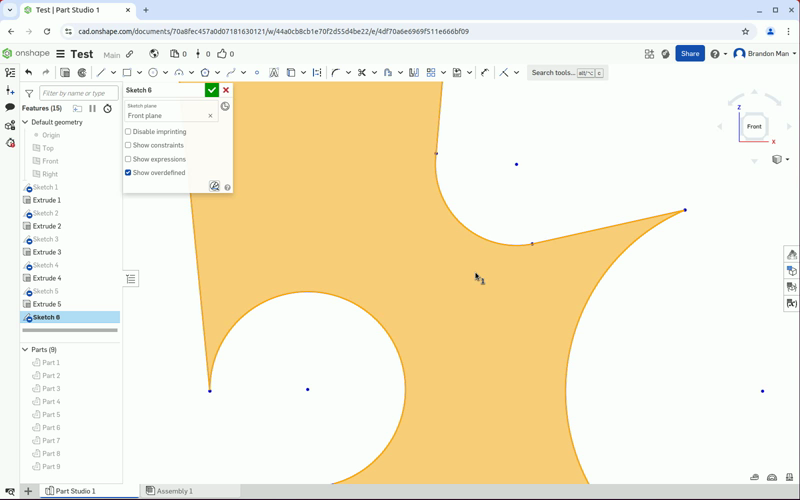
scroll(-6)
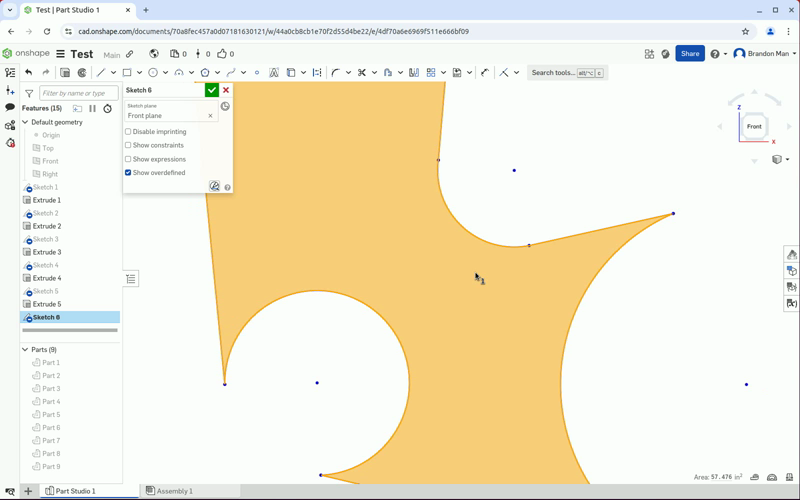
scroll(-6)
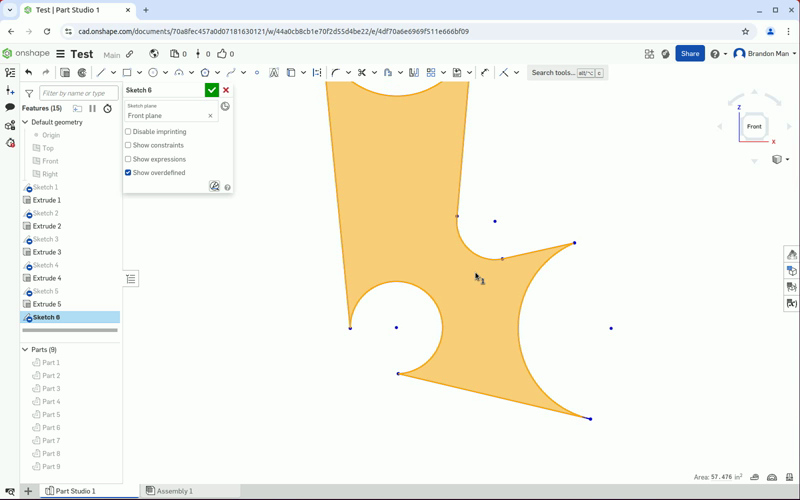
scroll(-6)
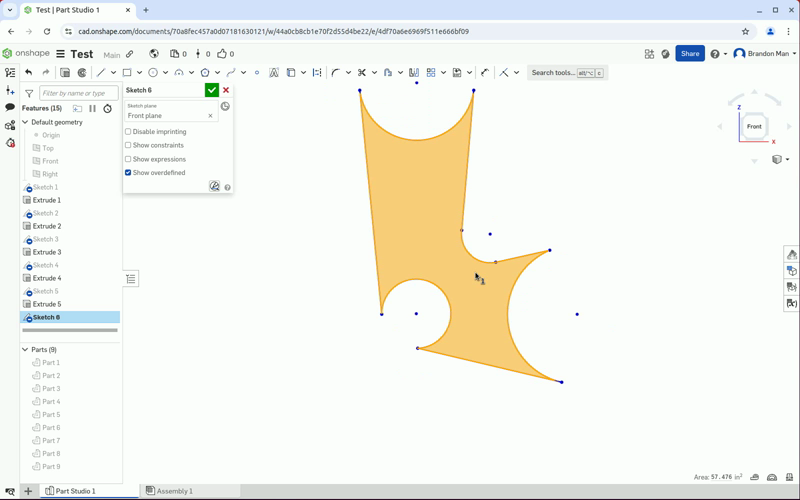
scroll(-6)
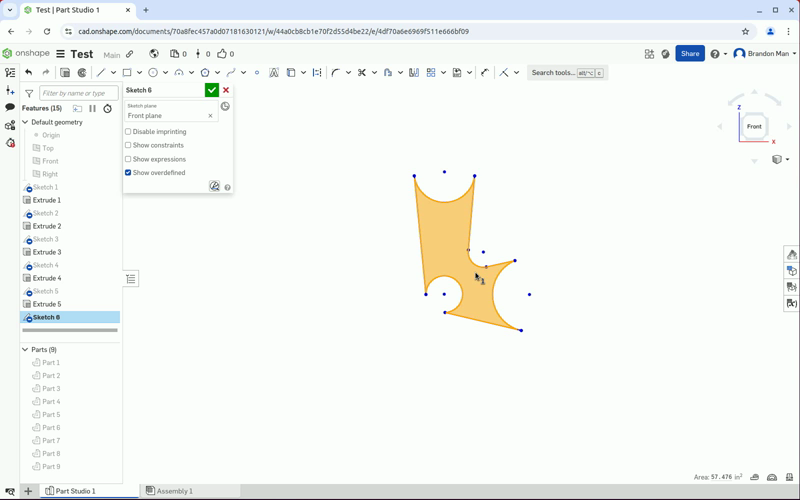
scroll(-6)
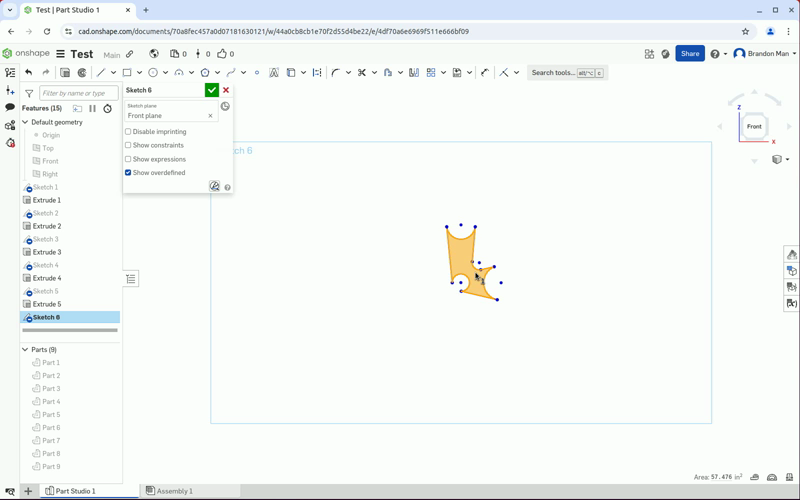
mouse_move(73, 352)
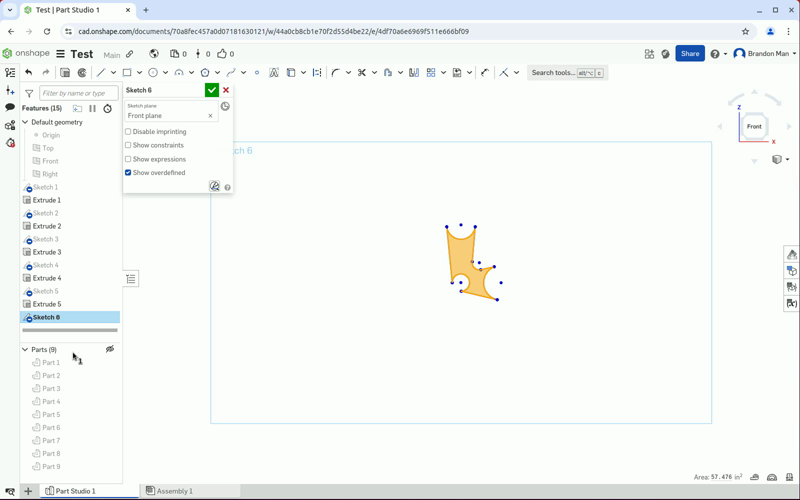
key(shift+y)
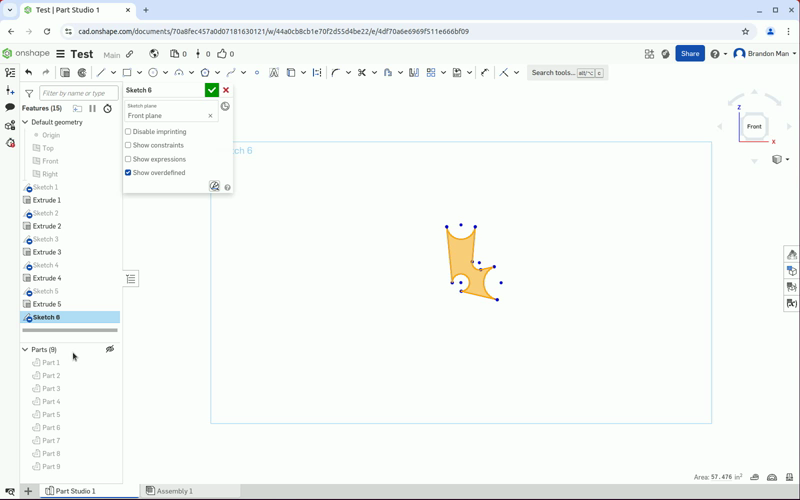
key(shift+e)
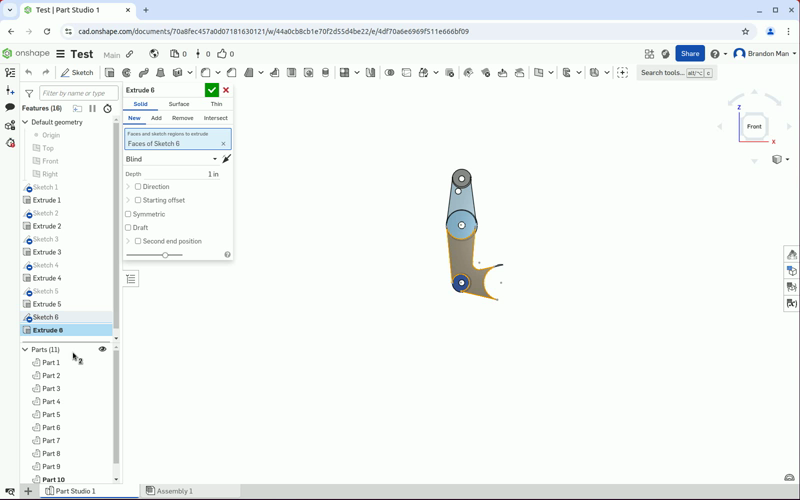
mouse_move(143, 106)
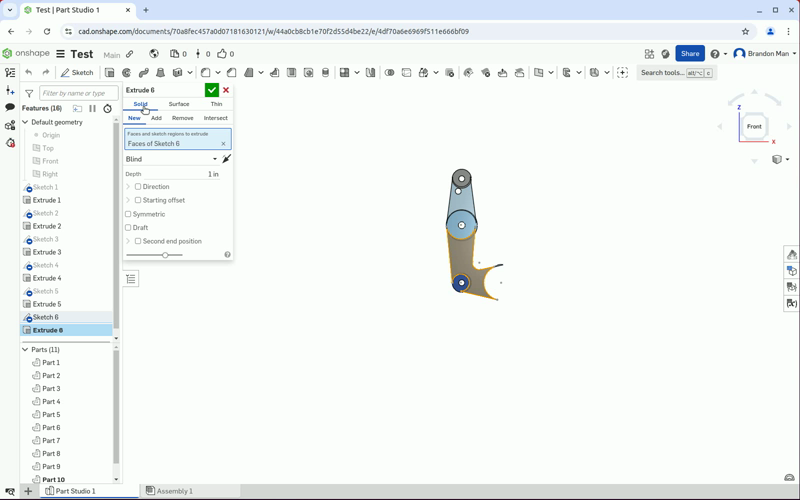
click(143, 106)
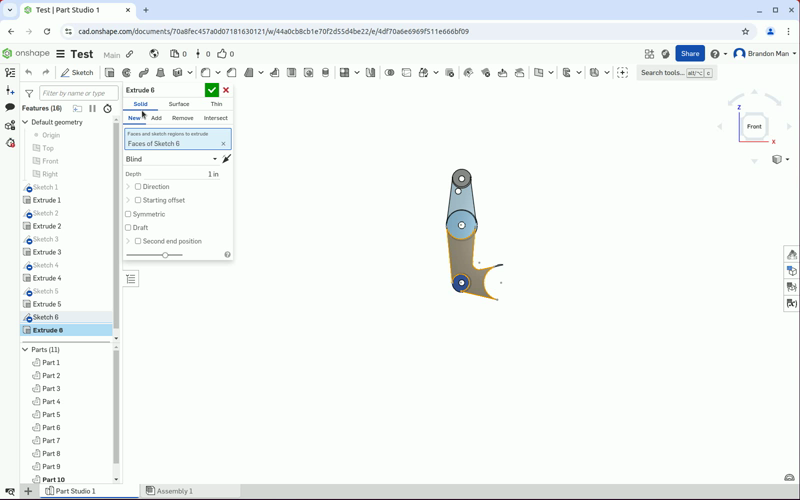
mouse_move(137, 120)
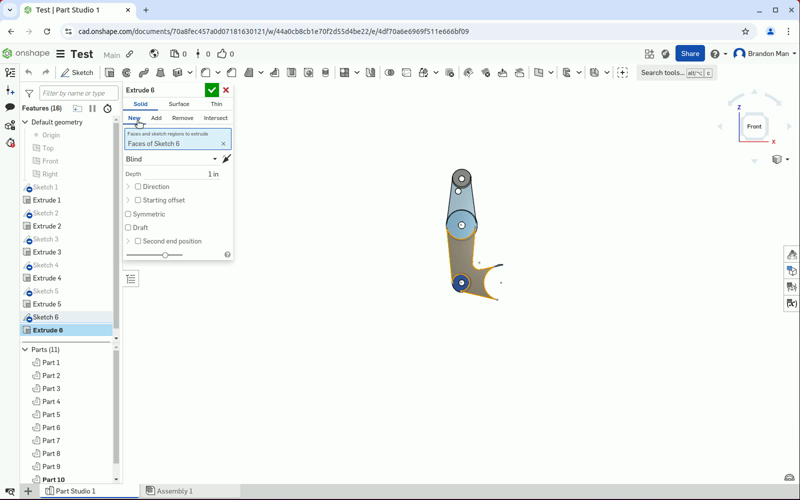
click(137, 120)
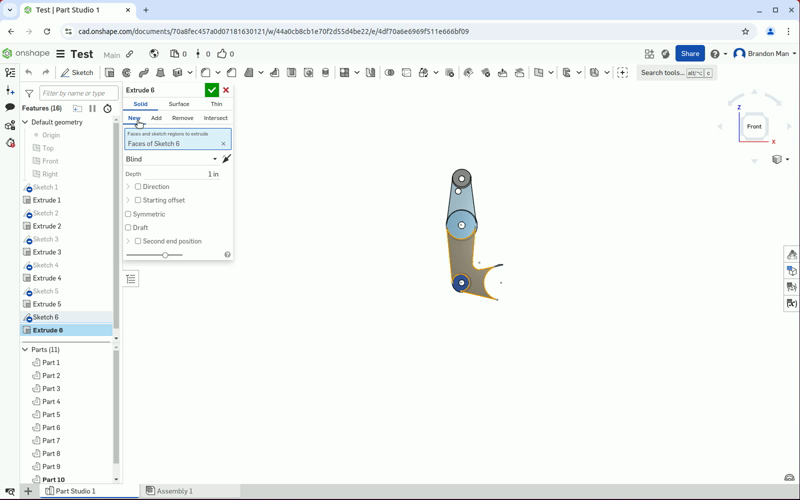
key(tab, 4)
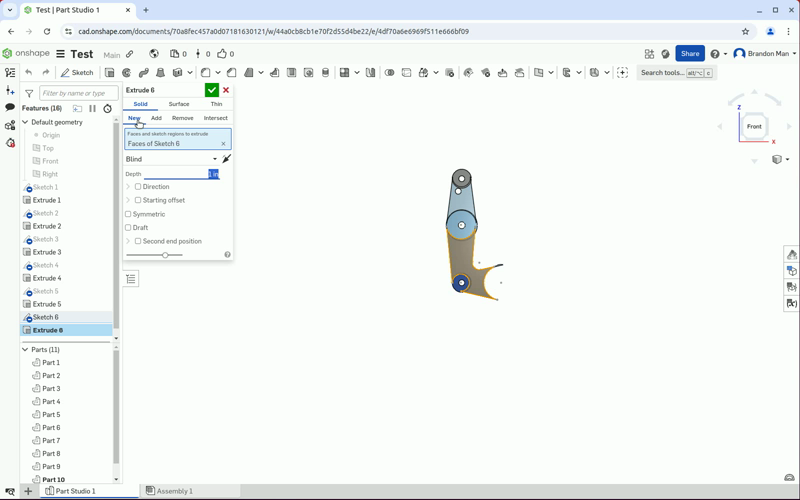
text(0.481)
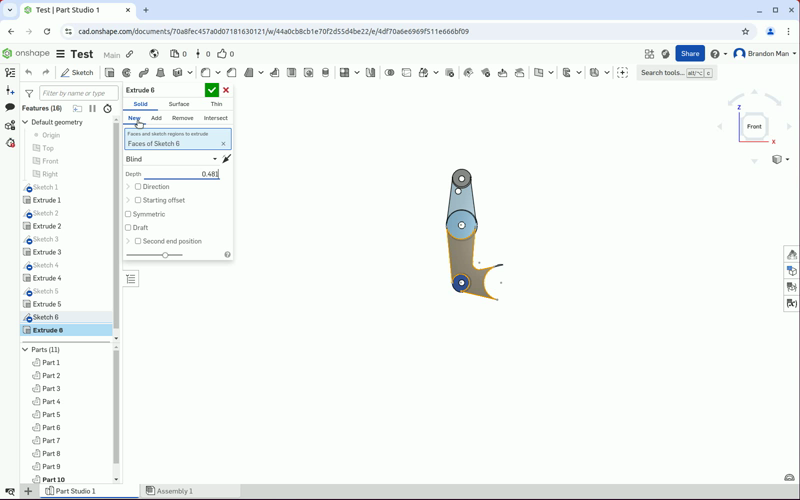
key(enter)
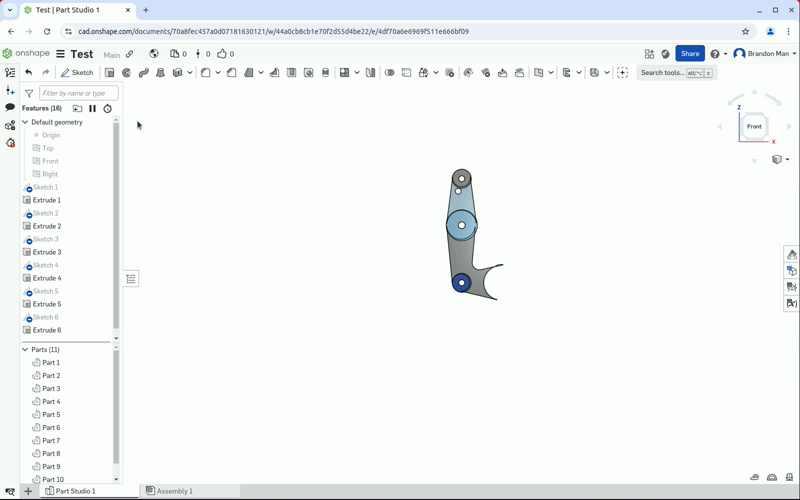
key(shift+h)
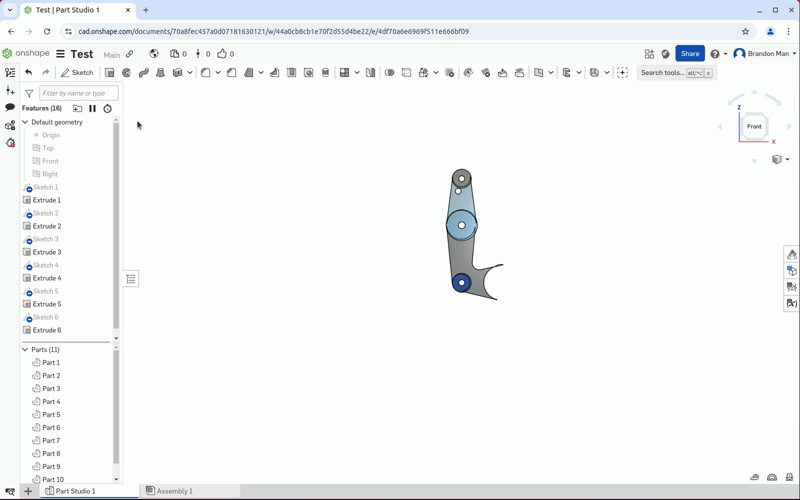
key(shift+h)
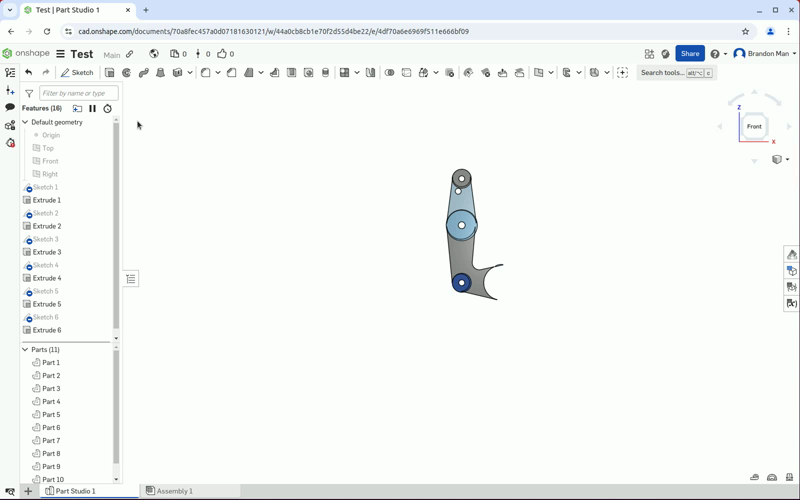
mouse_move(69, 189)
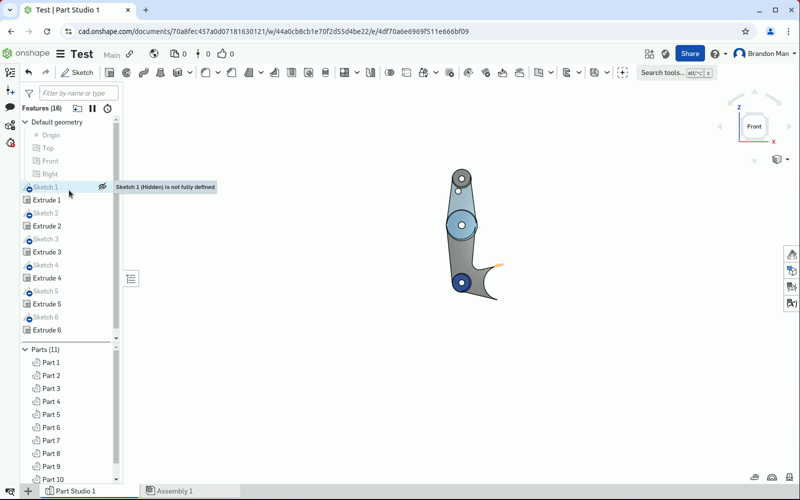
click(69, 189)
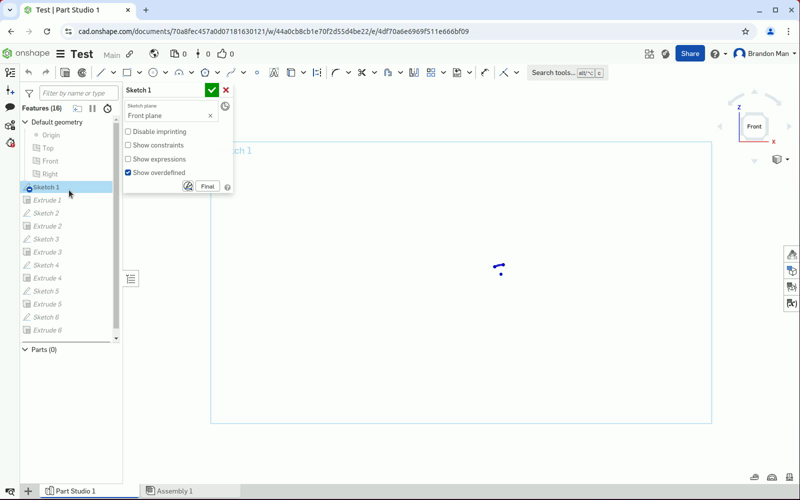
mouse_move(229, 92)
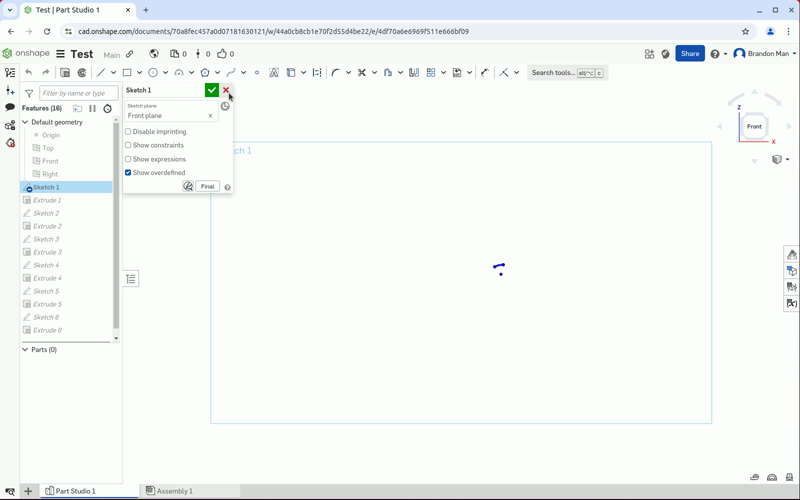
click(229, 92)
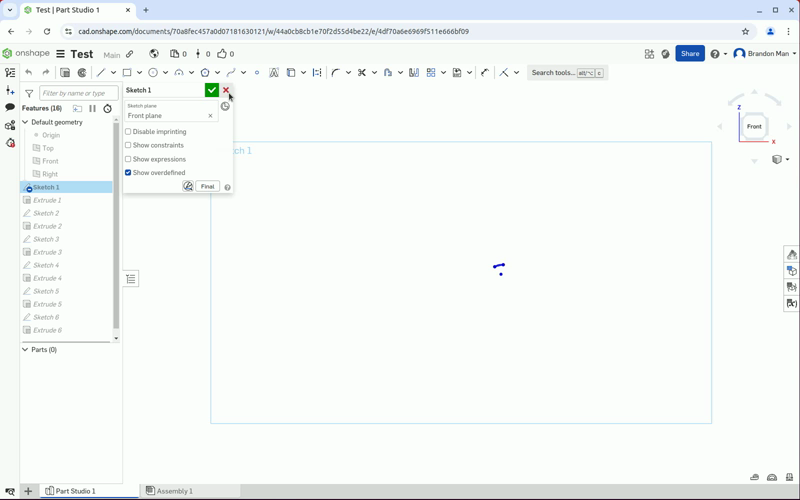
key(shift+s)
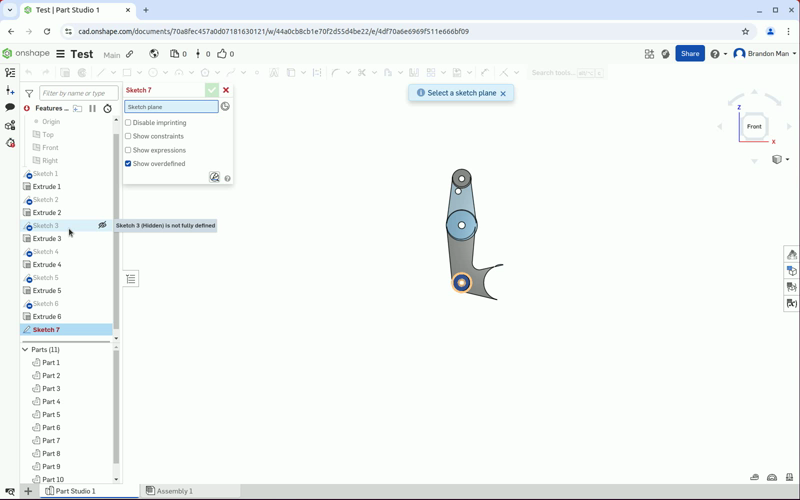
scroll(3)
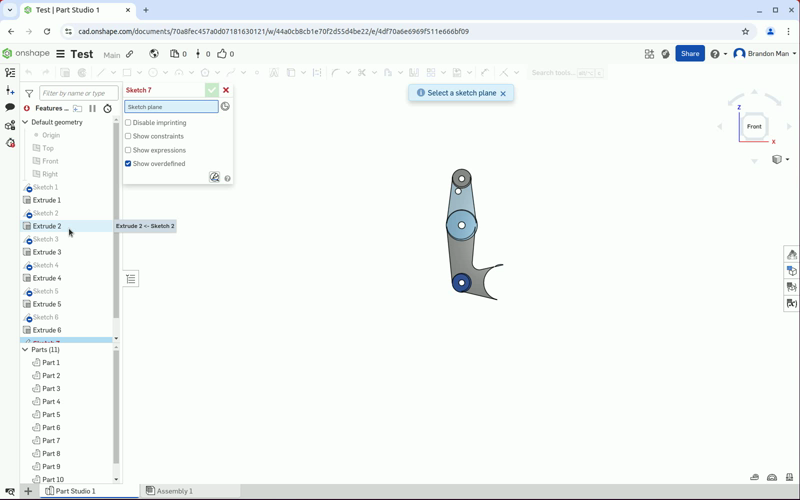
mouse_move(69, 163)
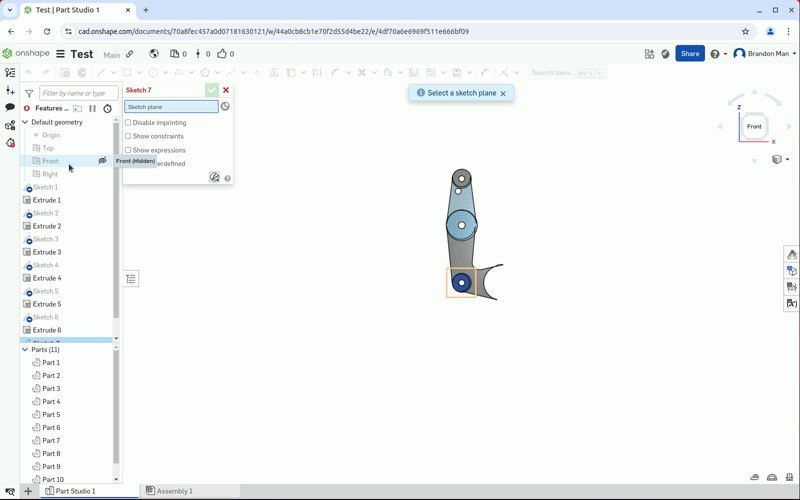
click(69, 163)
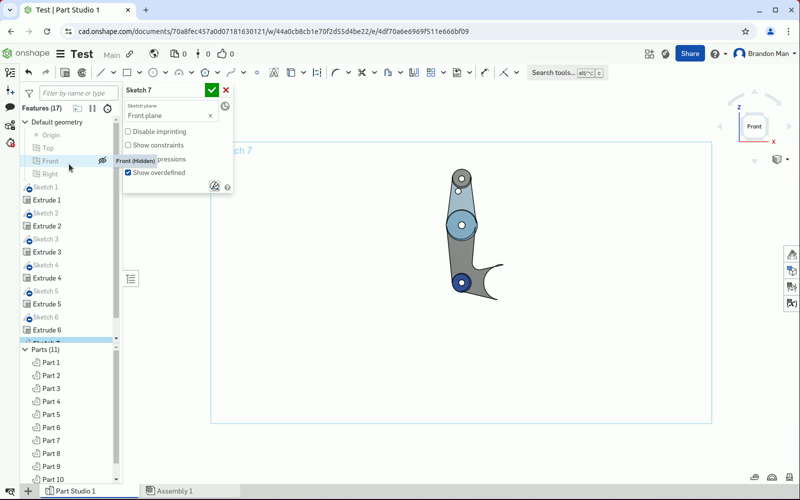
mouse_move(69, 352)
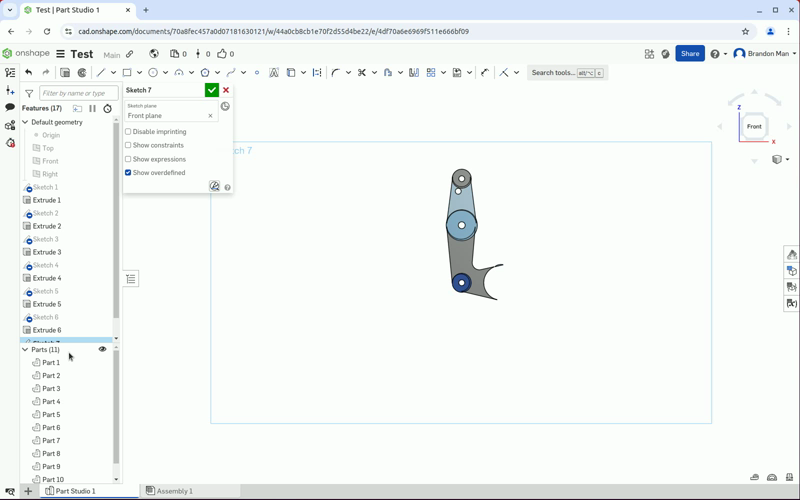
key(y)
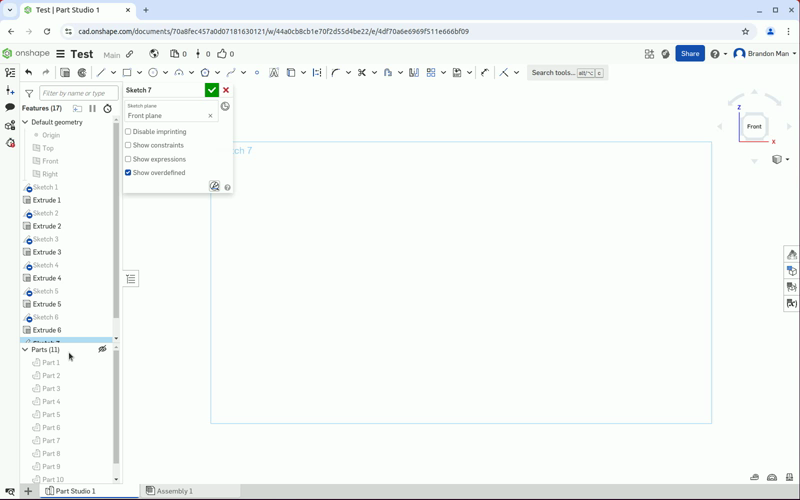
key(a)
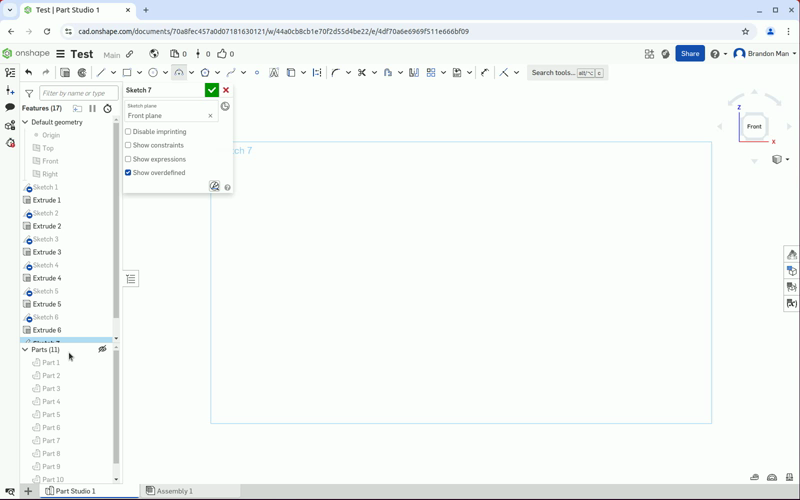
key_down(shift)
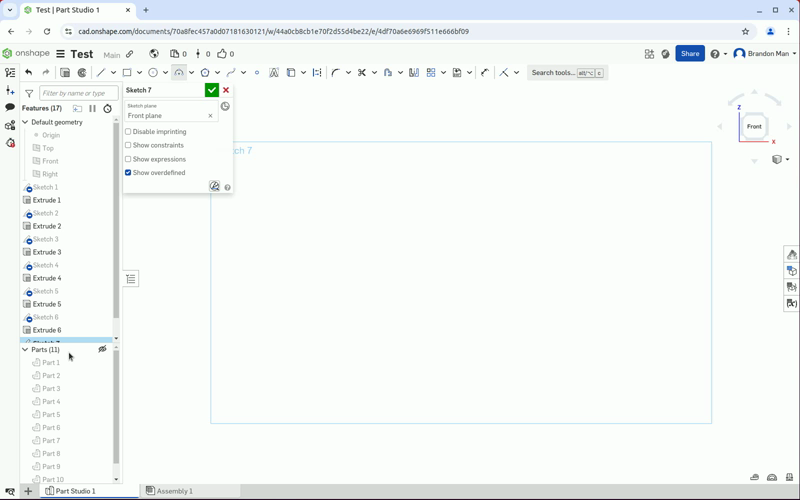
mouse_move(494, 266)
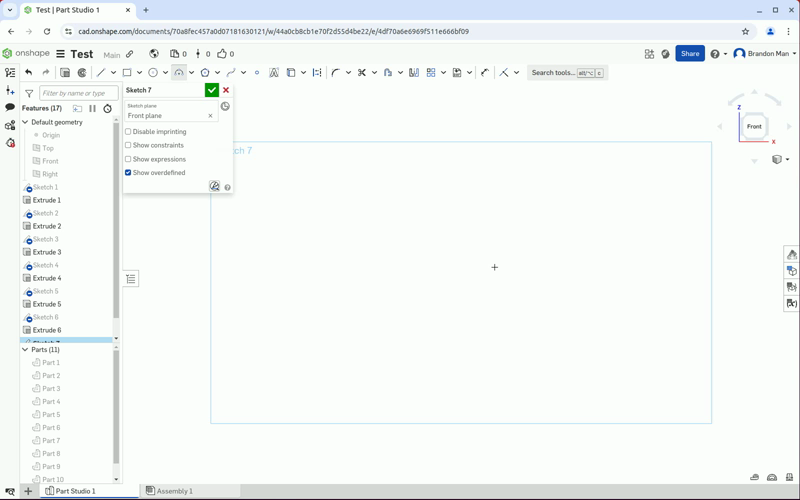
click(494, 266)
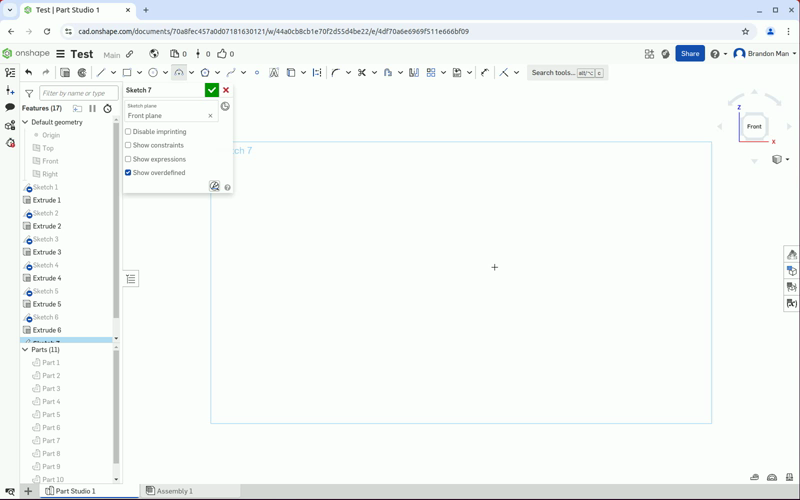
key_up(shift)
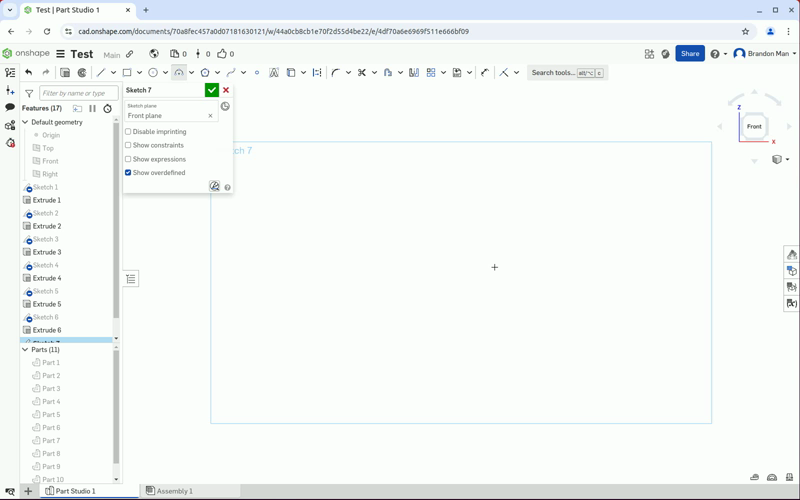
key_down(shift)
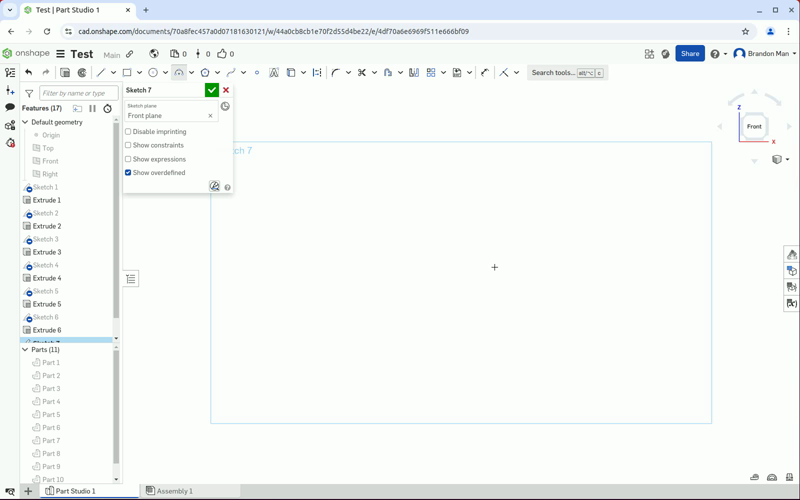
mouse_move(501, 265)
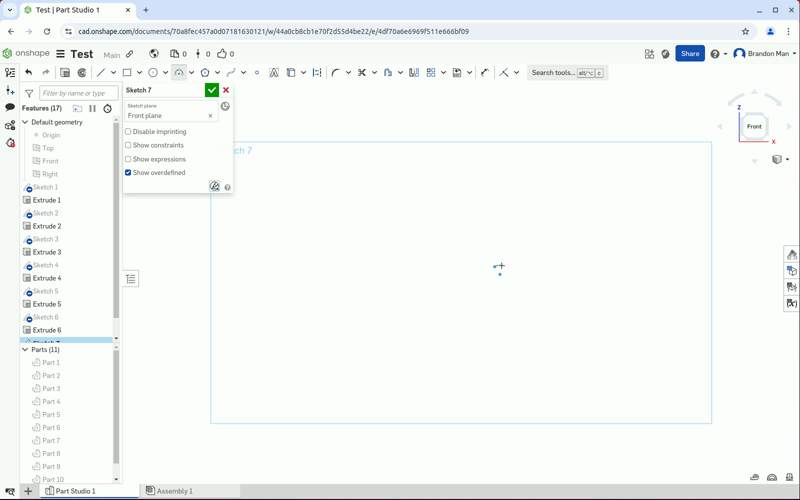
scroll(6)
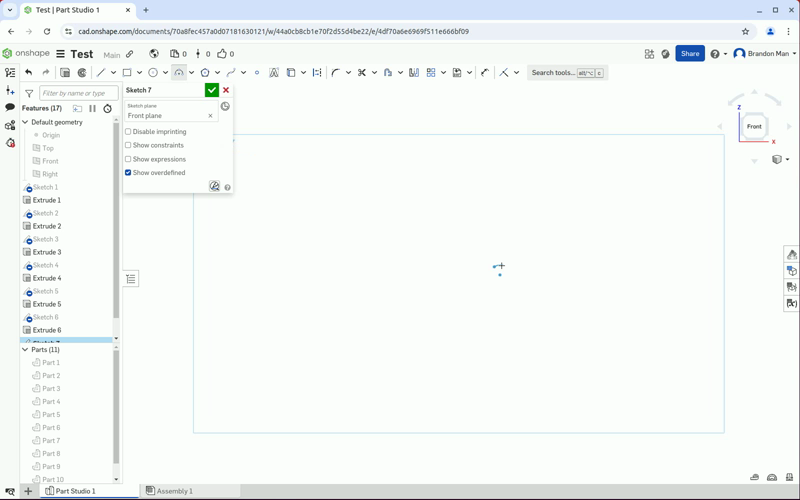
scroll(6)
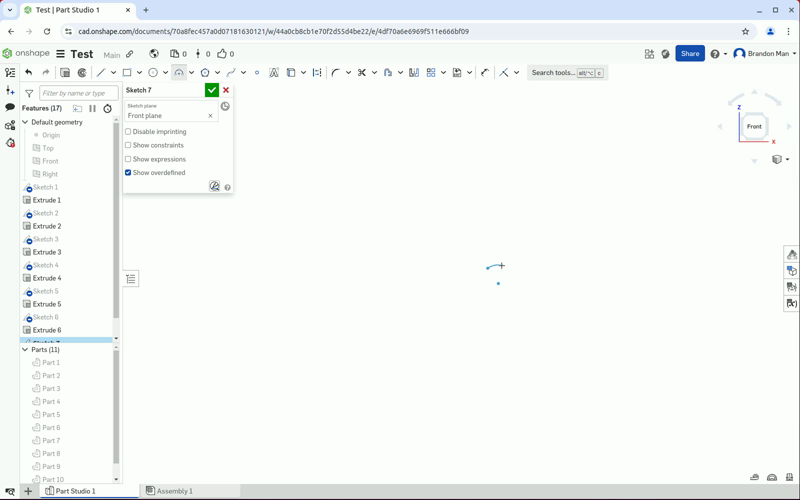
scroll(6)
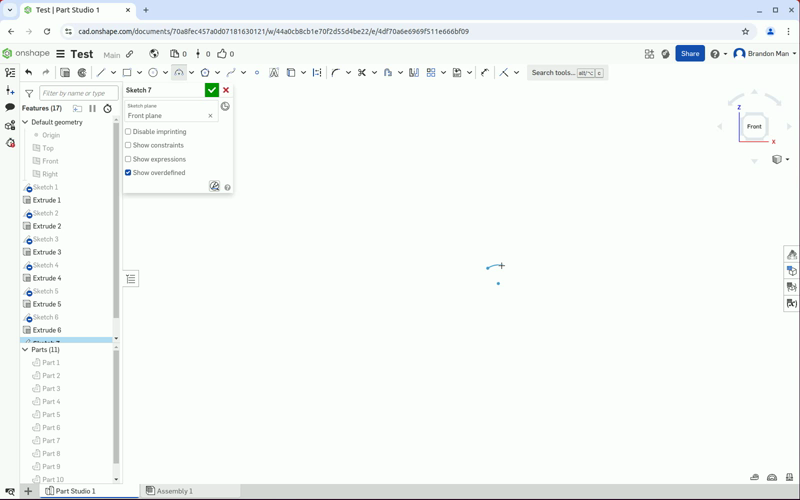
scroll(6)
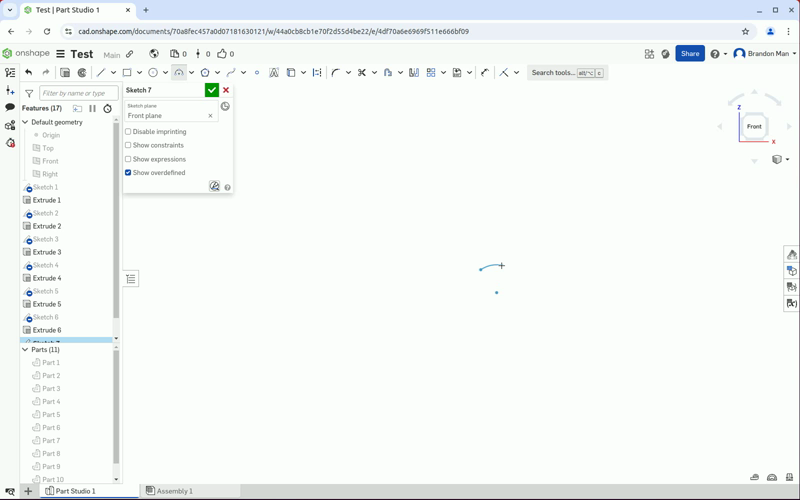
scroll(6)
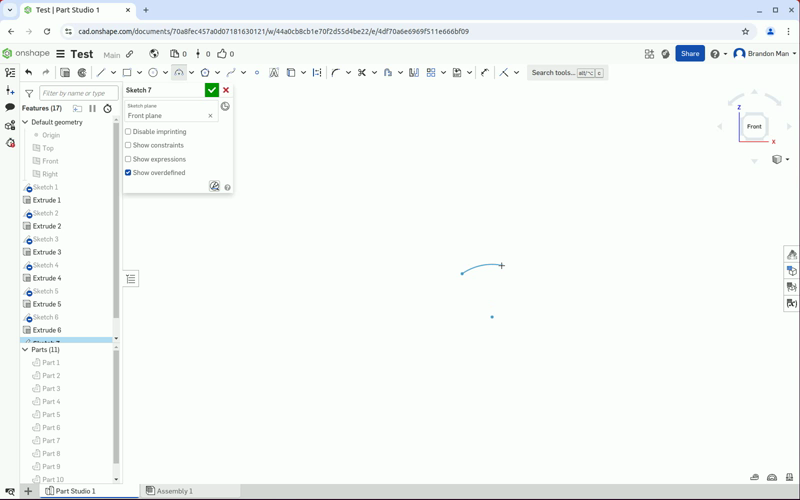
scroll(6)
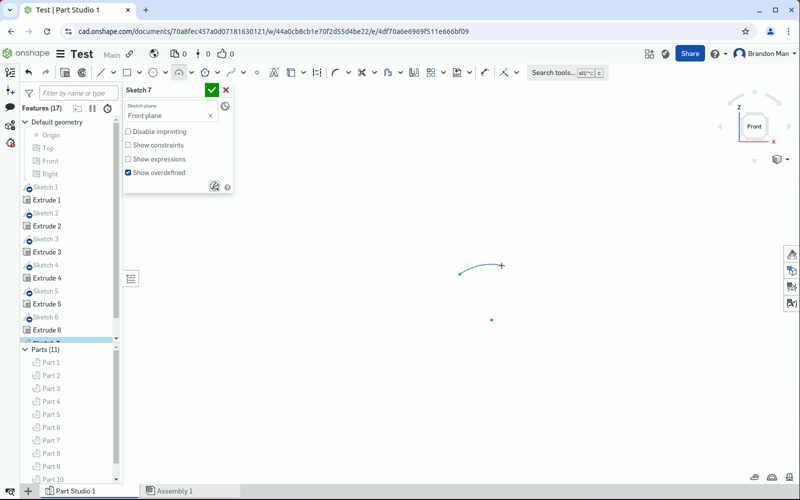
scroll(6)
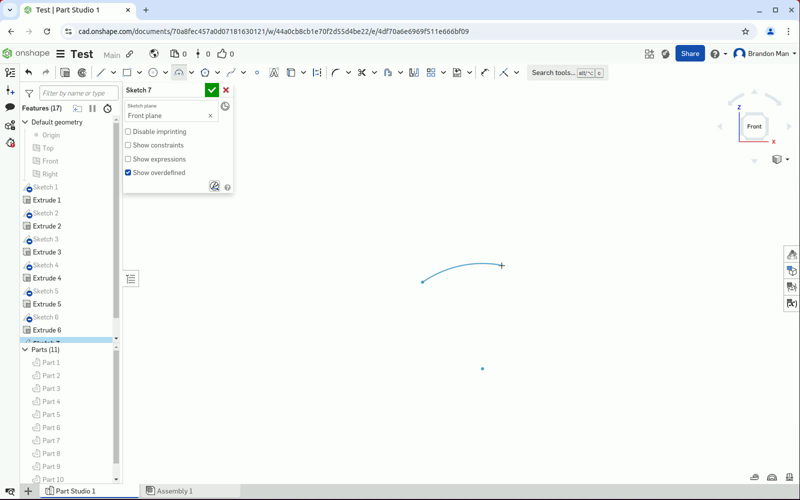
click(501, 265)
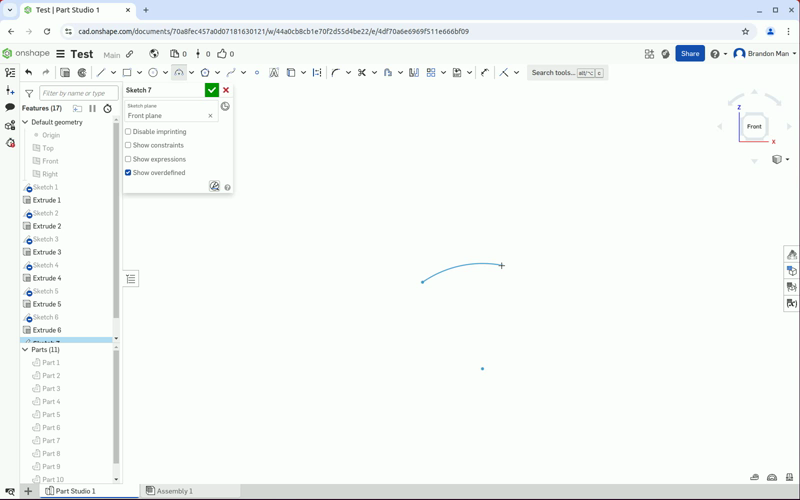
scroll(-6)
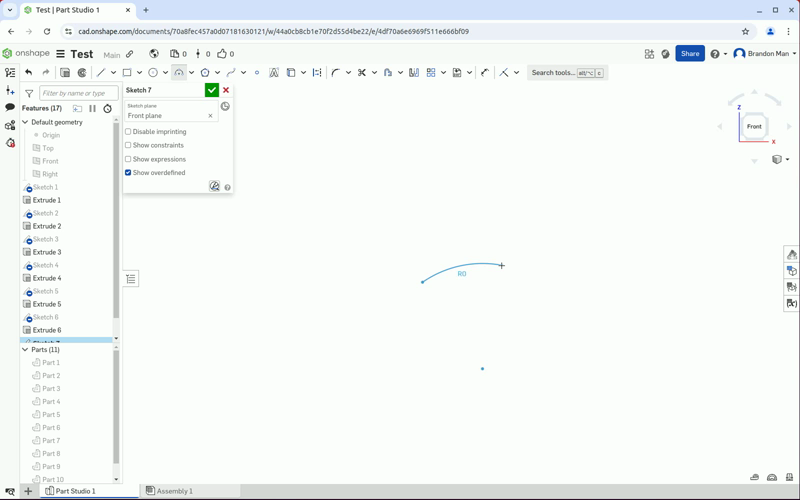
scroll(-6)
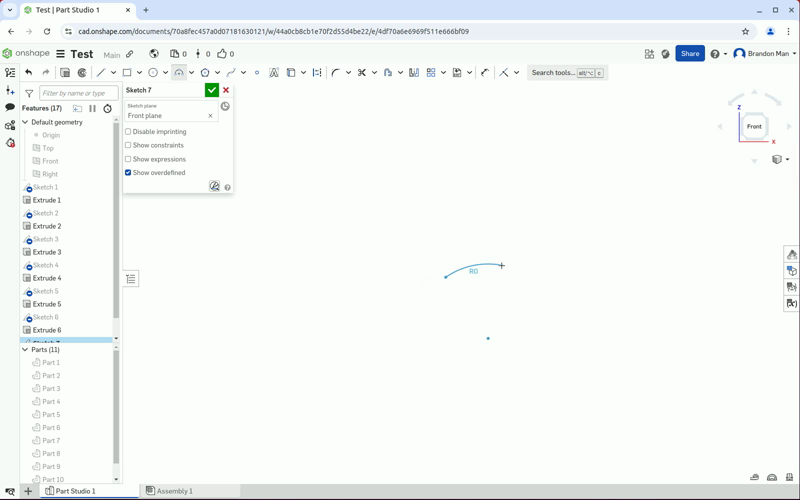
scroll(-6)
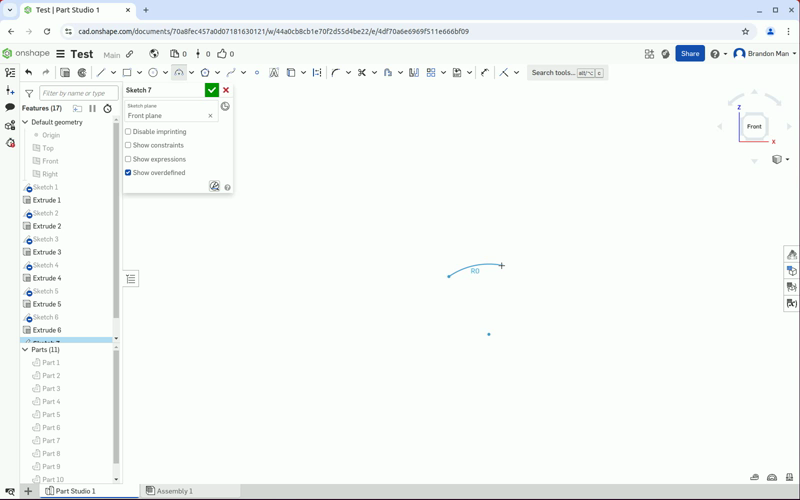
scroll(-6)
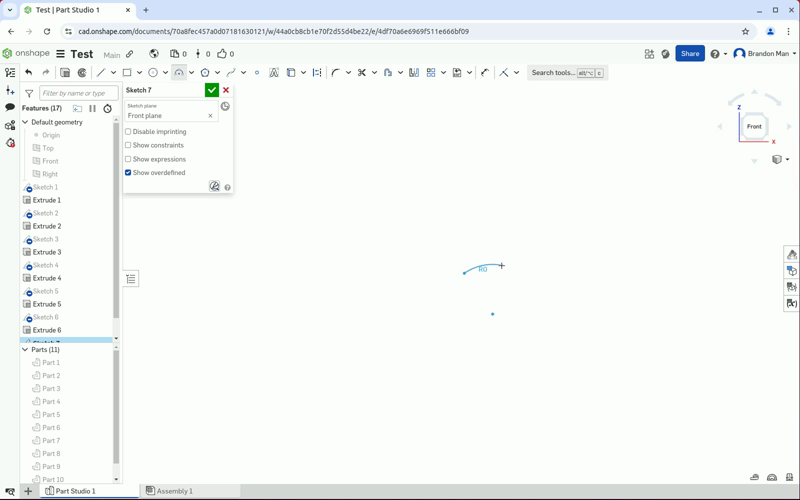
scroll(-6)
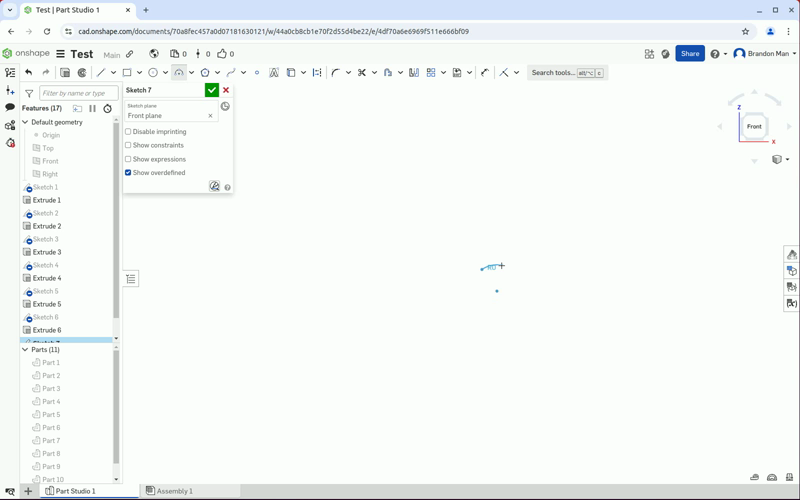
scroll(-6)
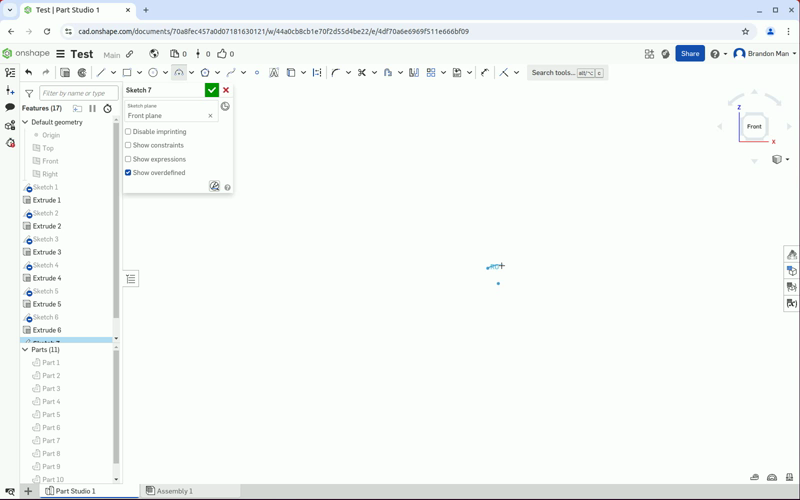
scroll(-6)
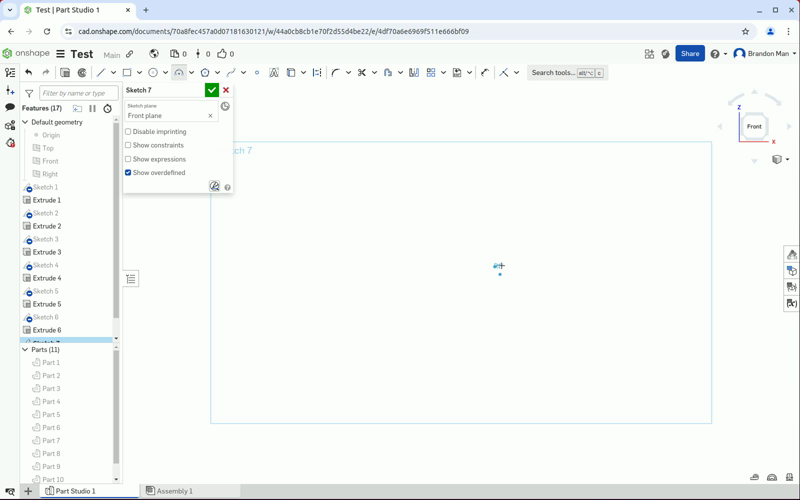
mouse_move(505, 299)
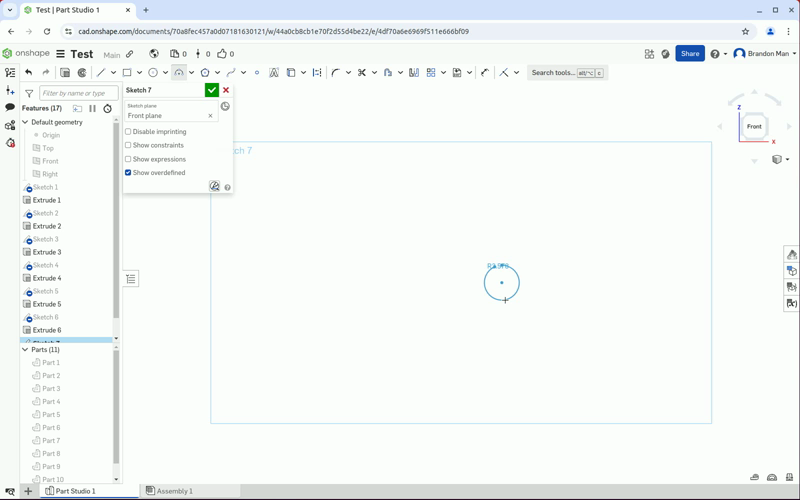
scroll(6)
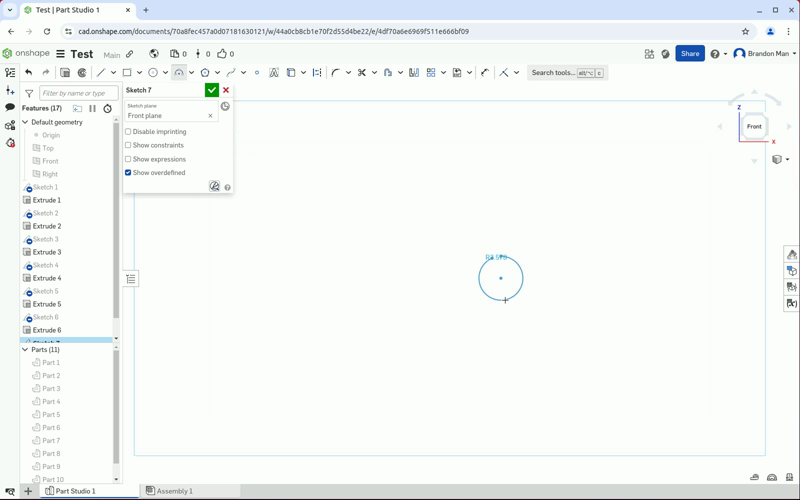
scroll(6)
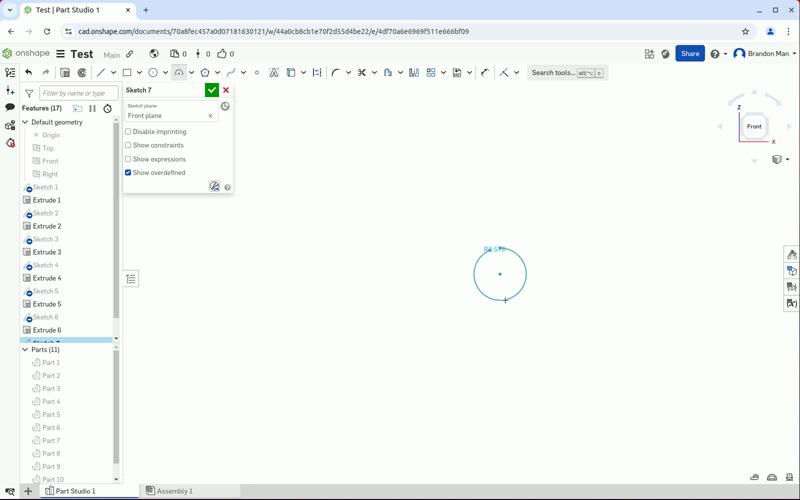
scroll(6)
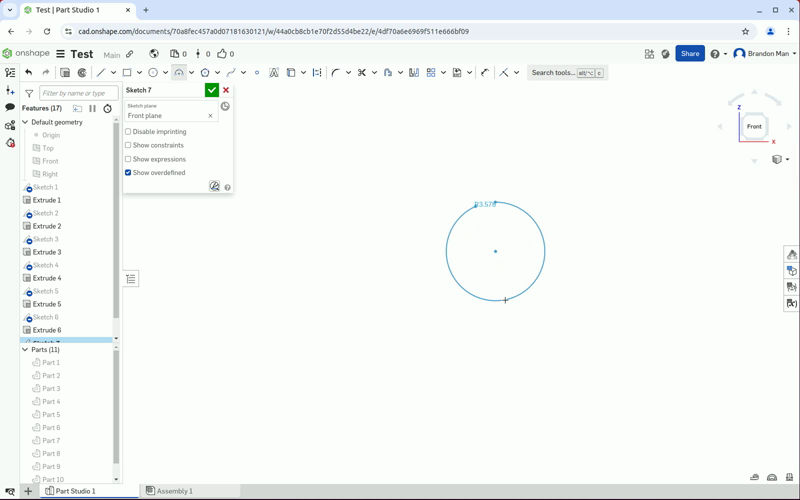
scroll(6)
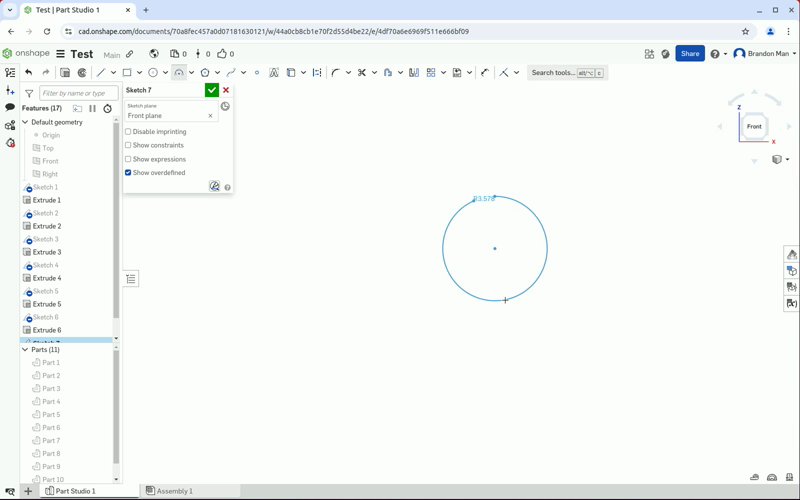
scroll(6)
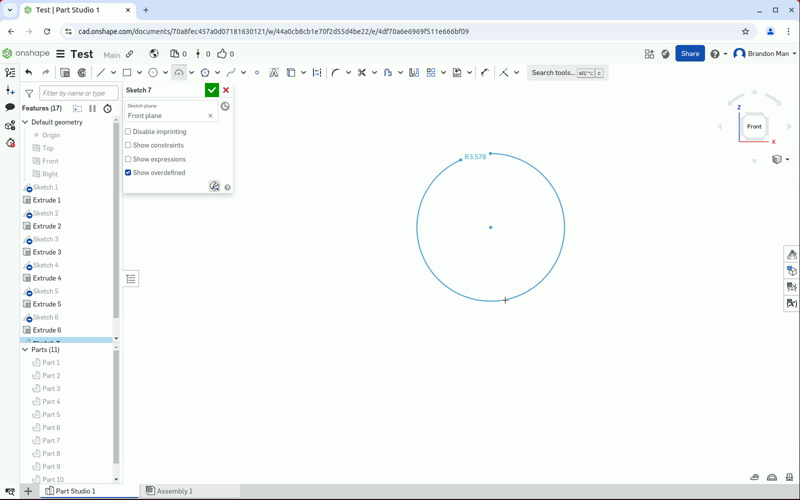
scroll(6)
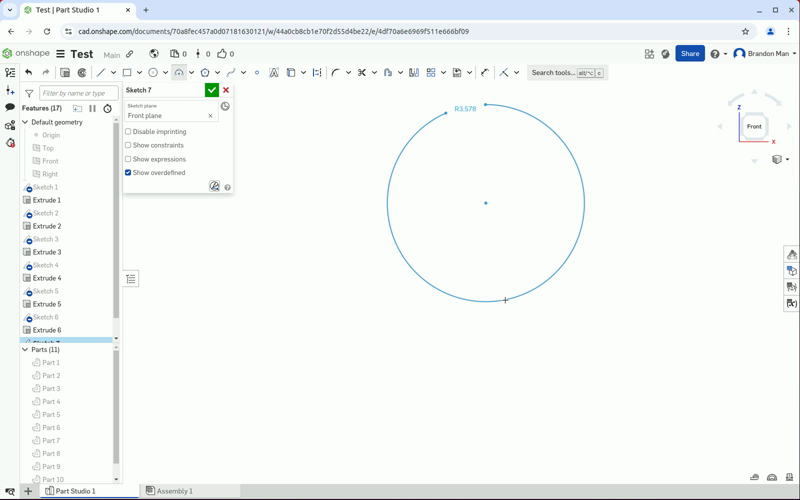
scroll(6)
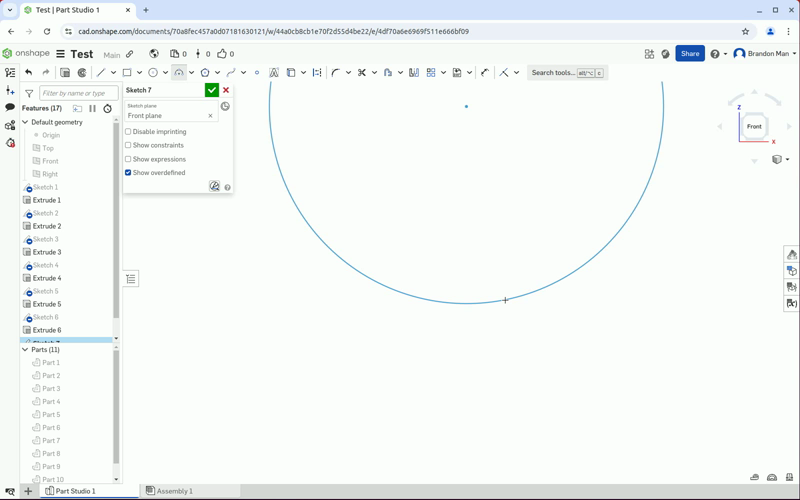
click(505, 299)
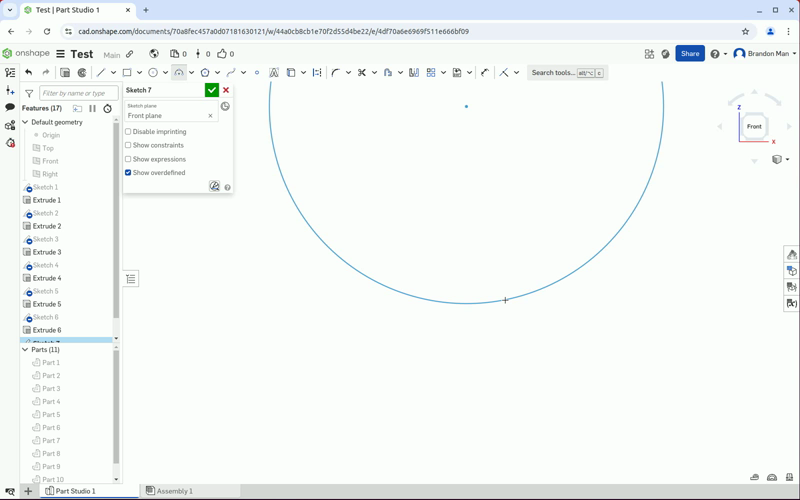
scroll(-6)
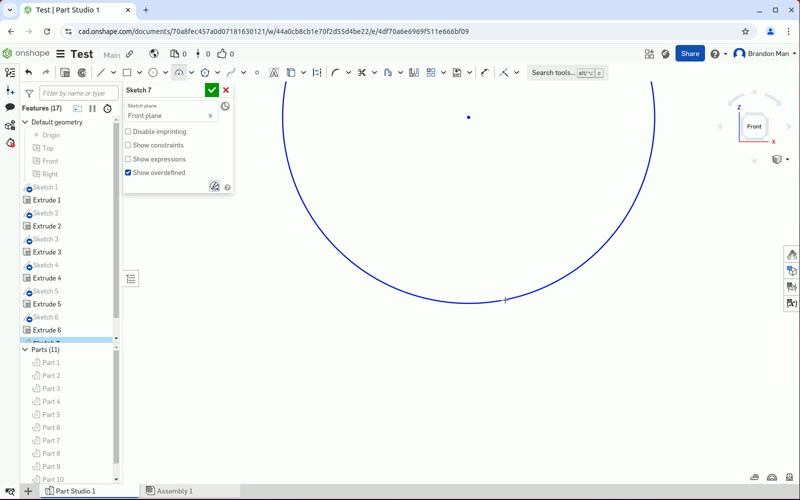
scroll(-6)
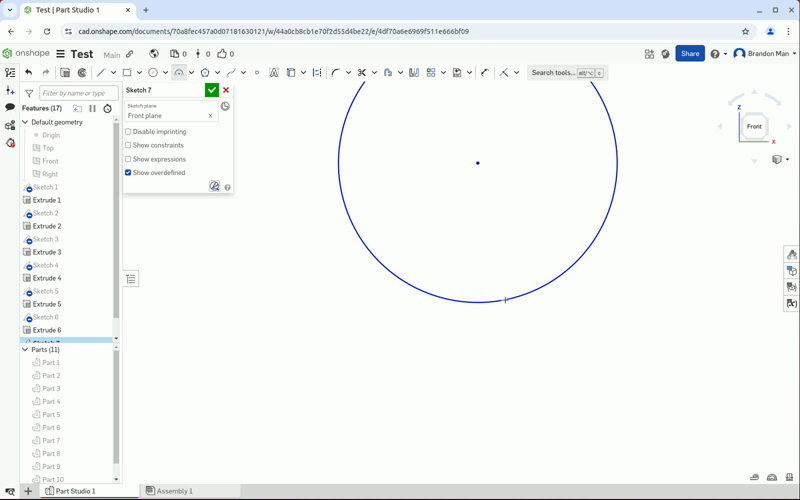
scroll(-6)
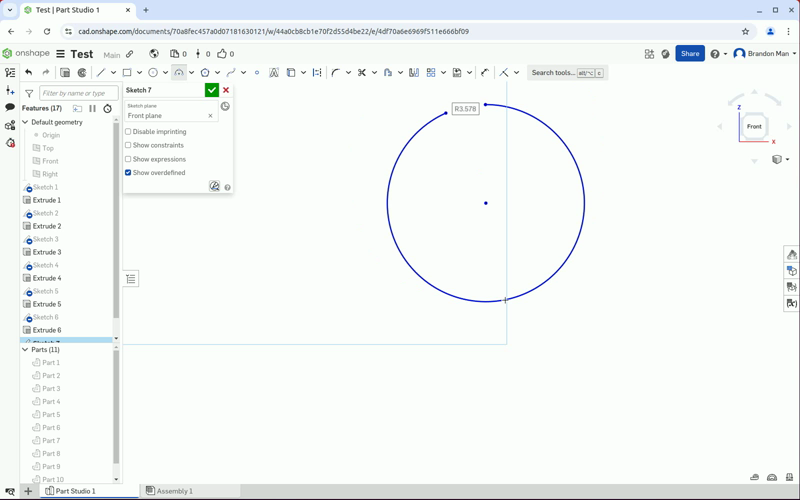
scroll(-6)
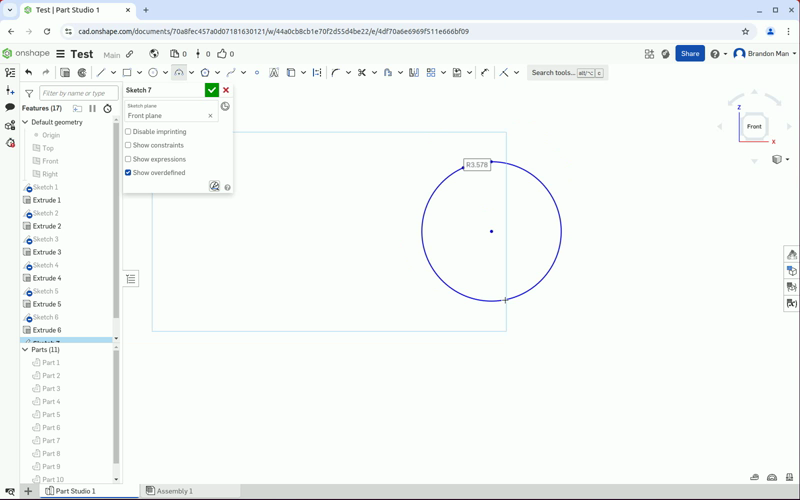
scroll(-6)
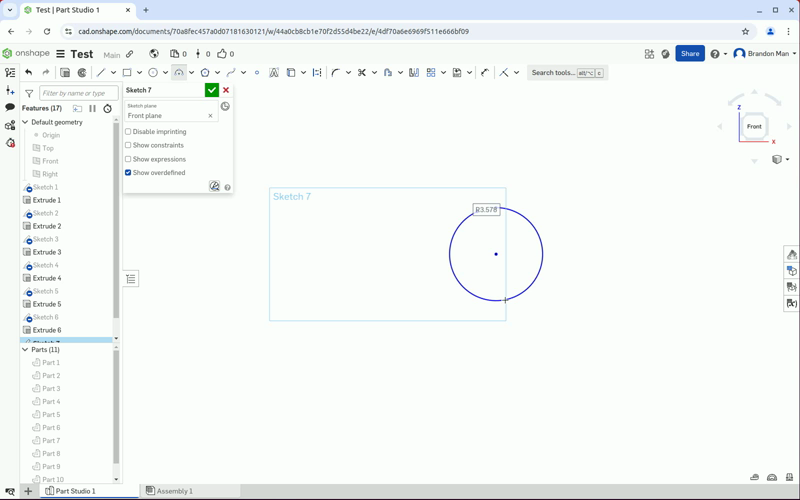
scroll(-6)
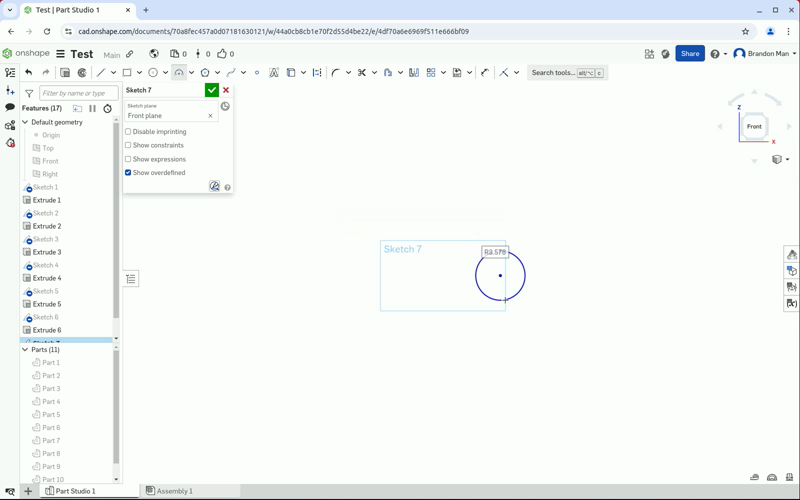
scroll(-6)
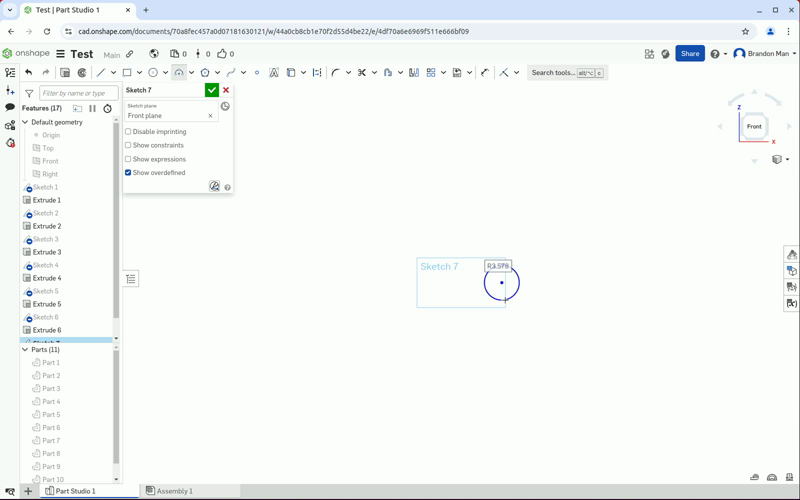
key_up(shift)
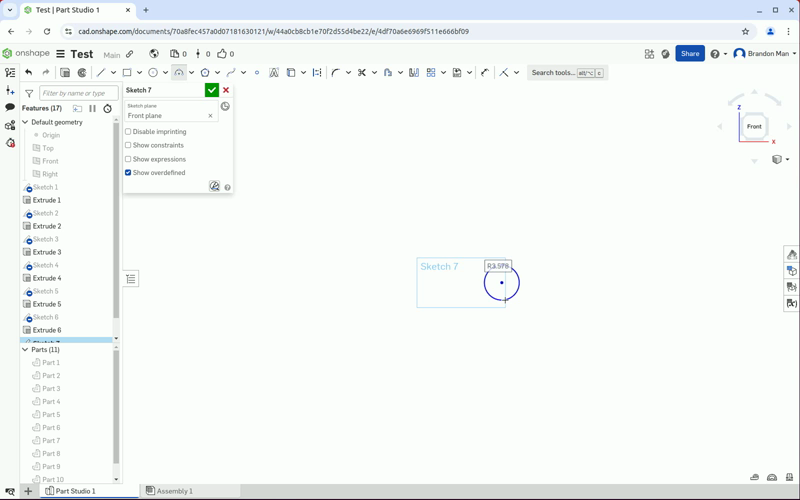
key(esc)
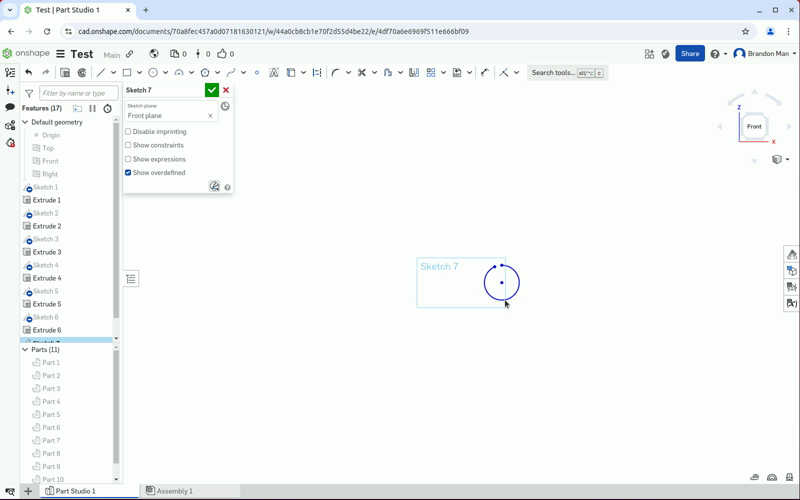
key(l)
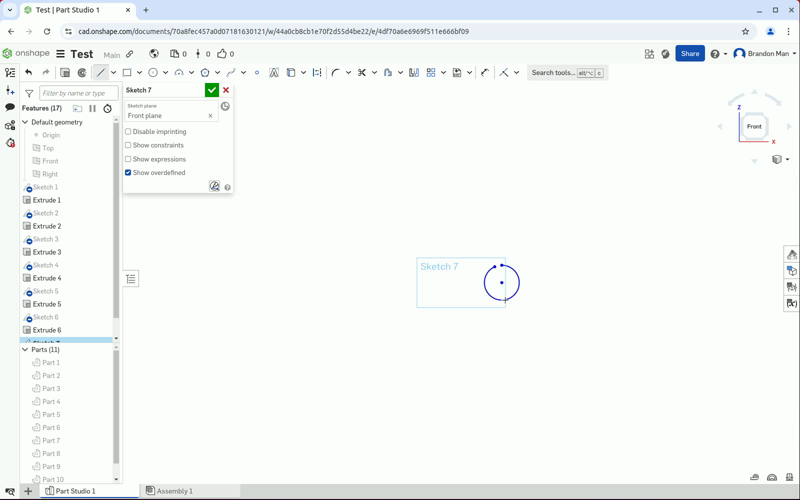
mouse_move(501, 265)
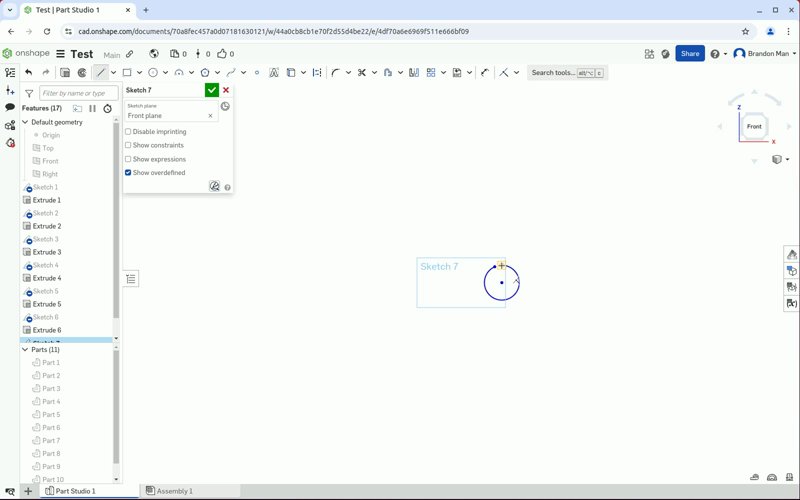
click(501, 265)
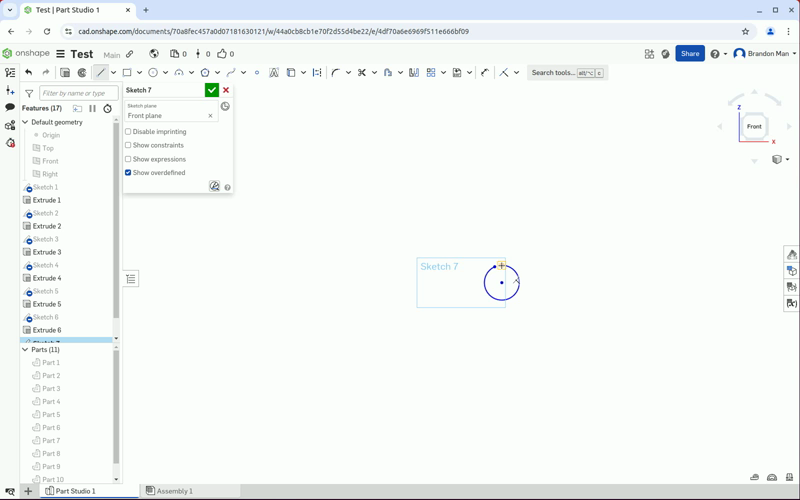
mouse_move(531, 265)
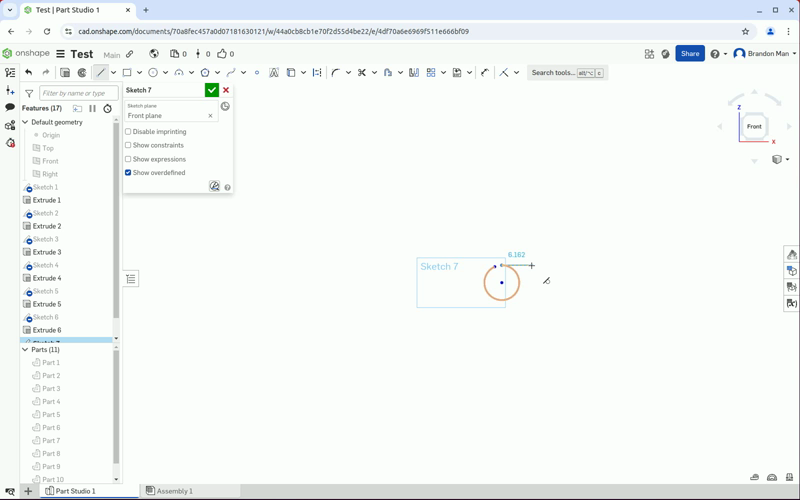
key_down(shift)
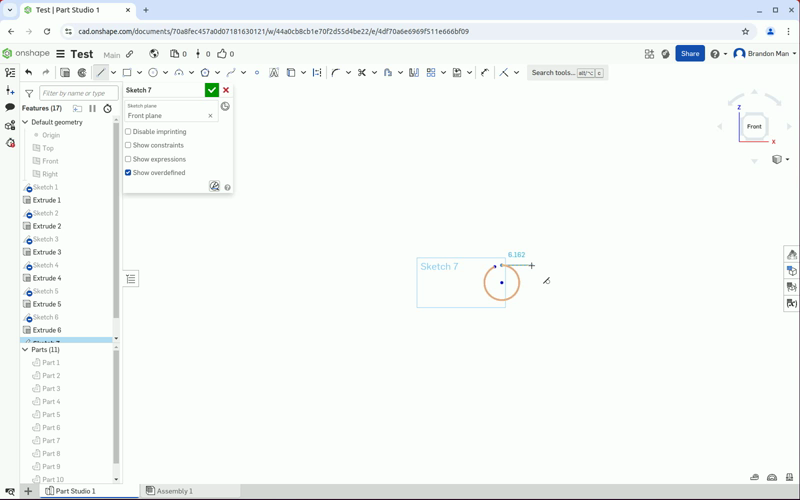
mouse_move(494, 266)
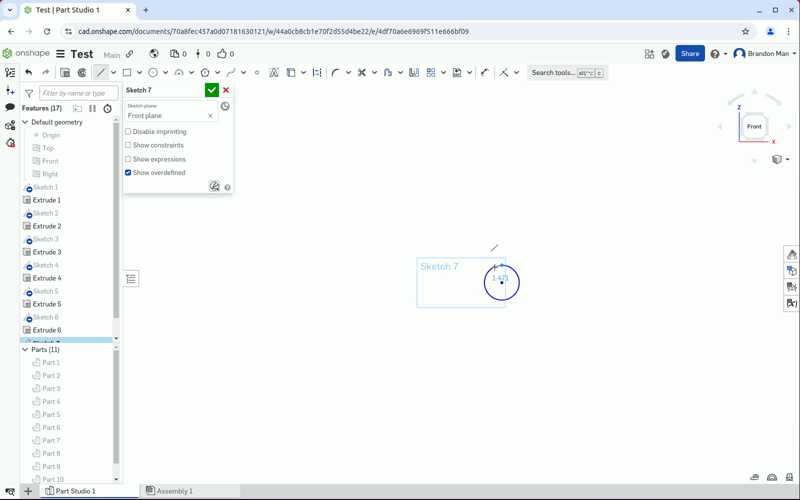
scroll(6)
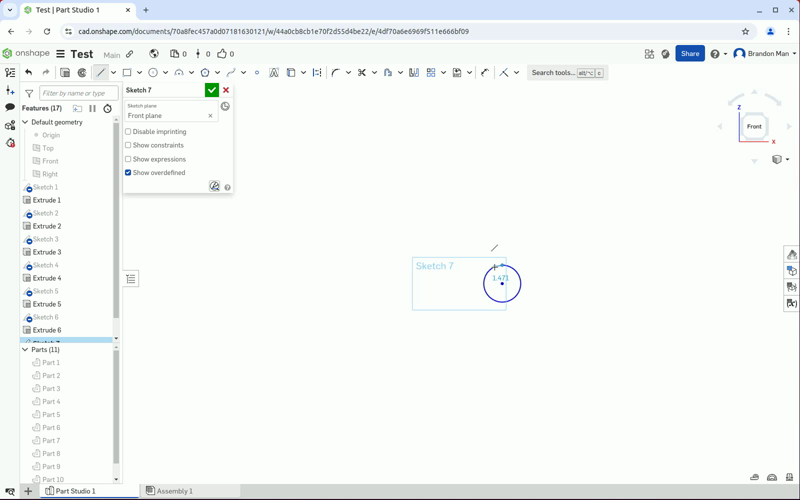
scroll(6)
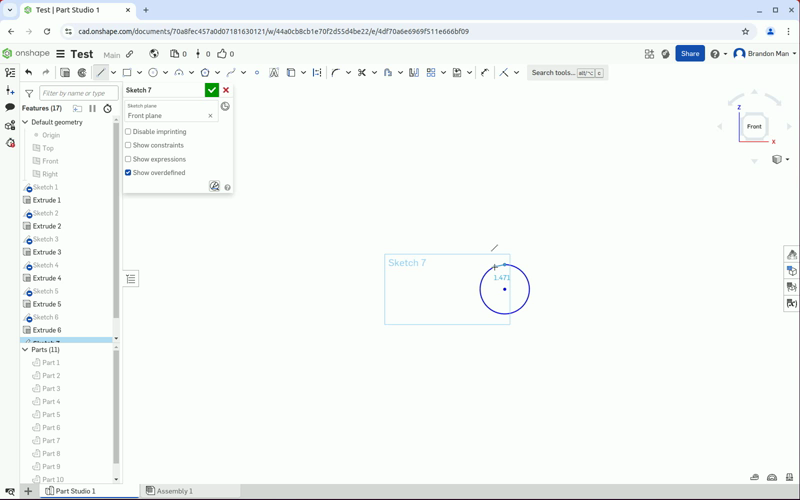
scroll(6)
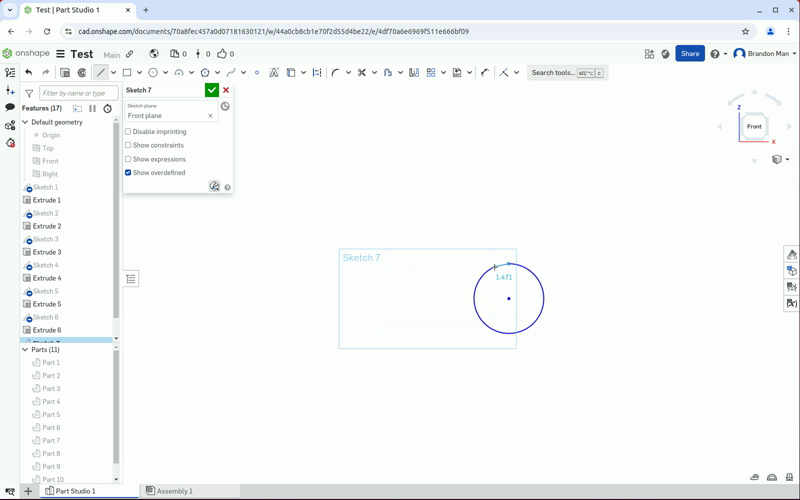
scroll(6)
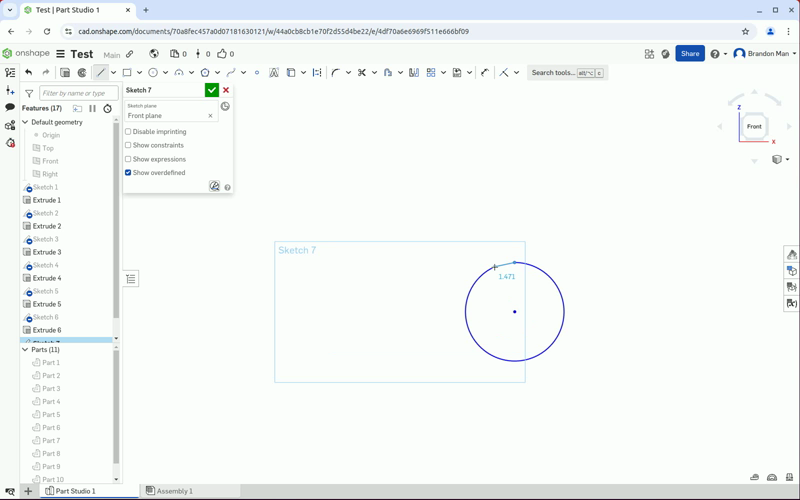
scroll(6)
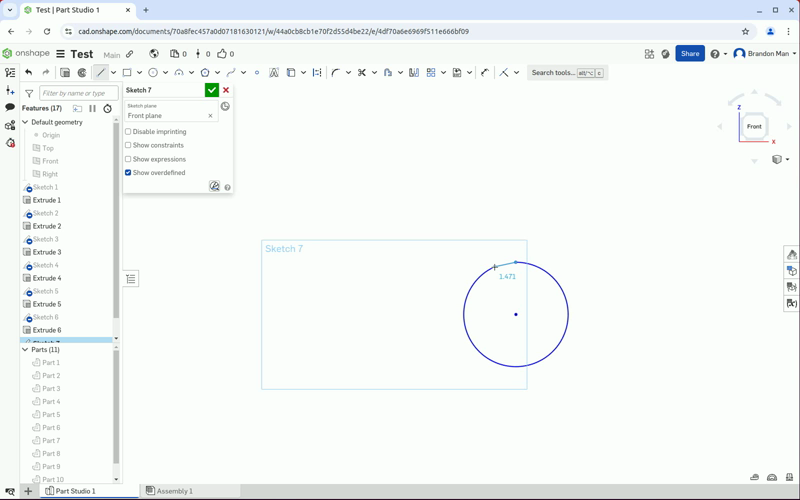
scroll(6)
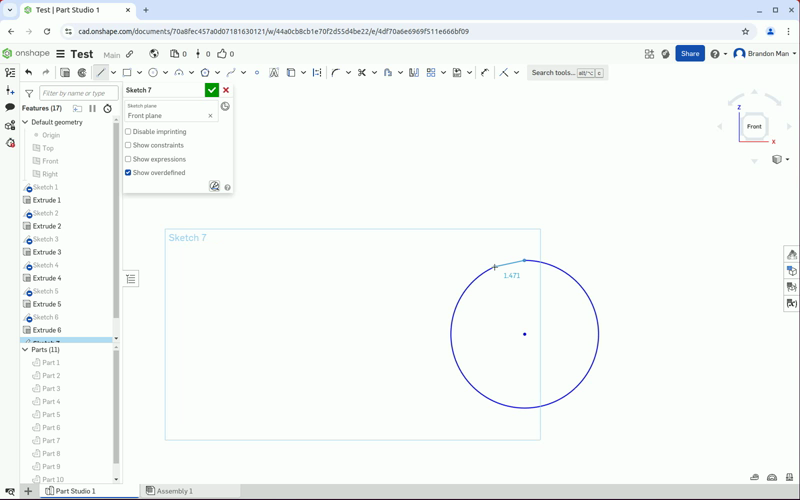
scroll(6)
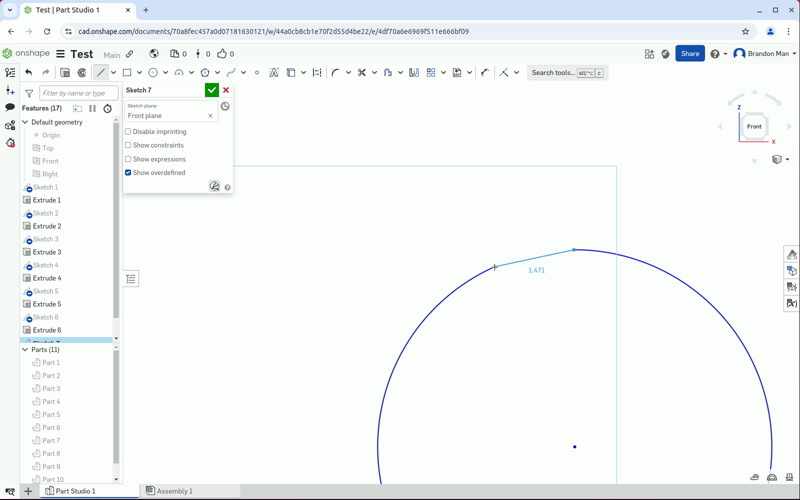
key_up(shift)
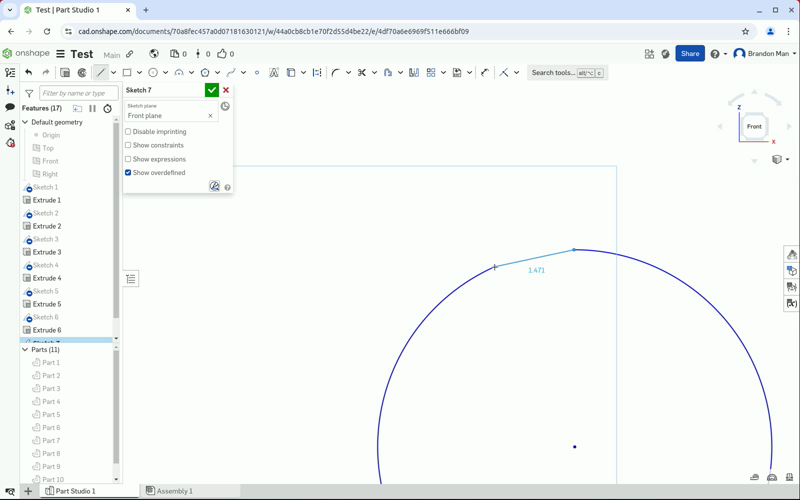
click(494, 266)
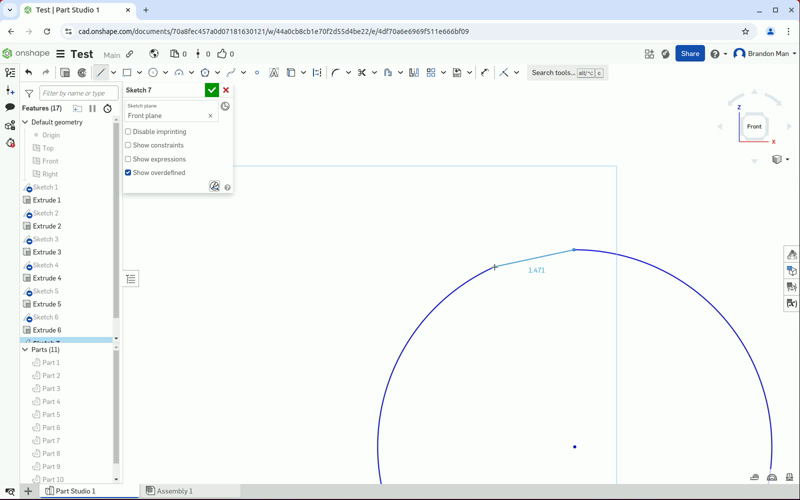
scroll(-6)
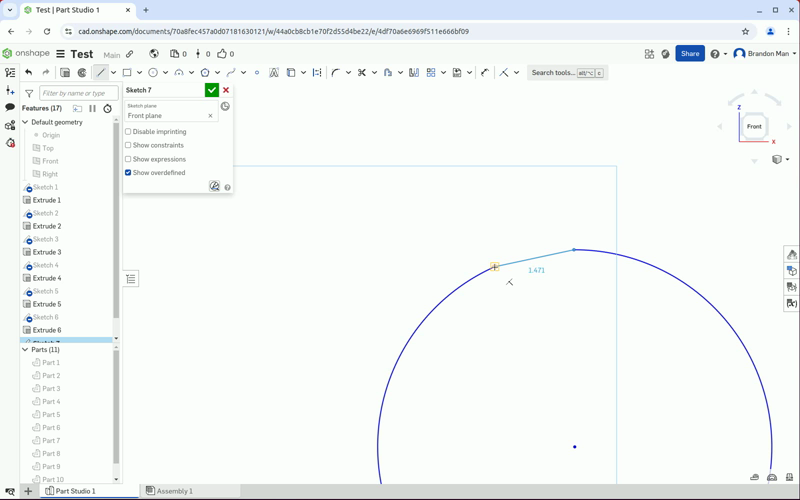
scroll(-6)
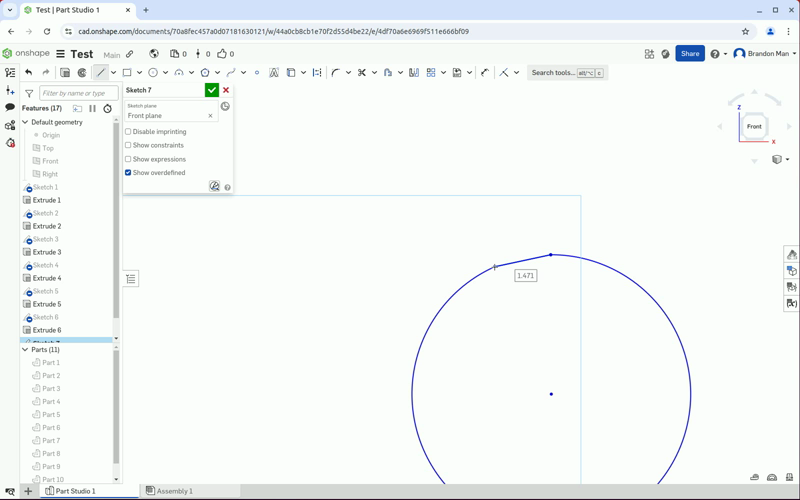
scroll(-6)
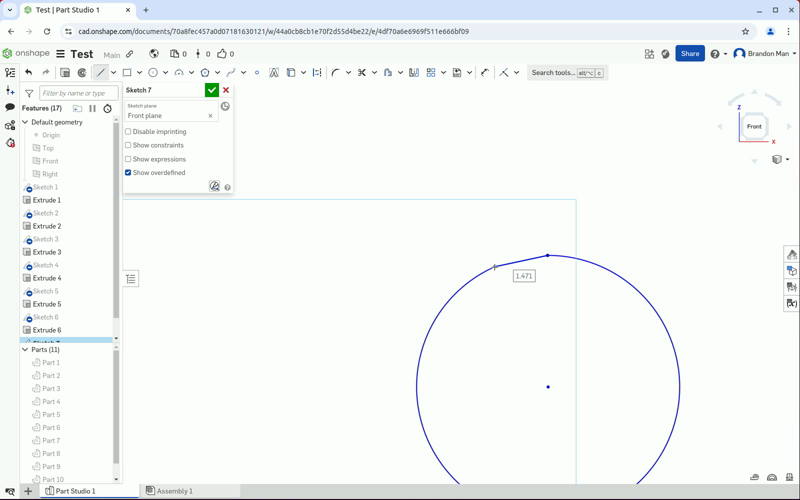
scroll(-6)
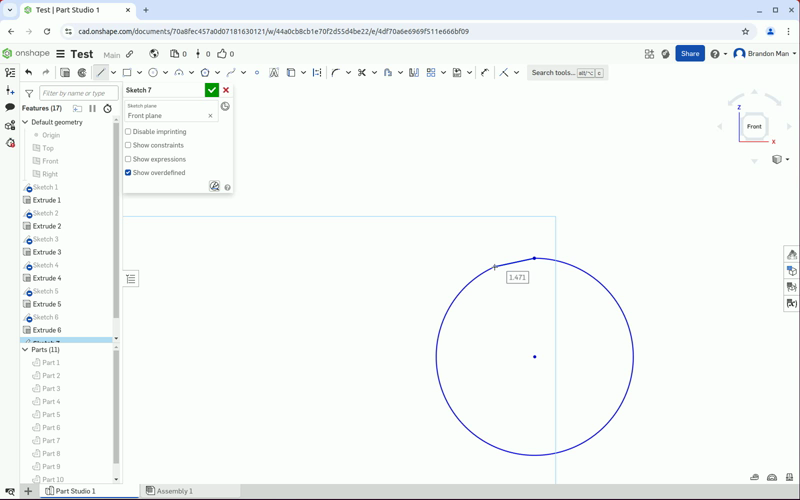
scroll(-6)
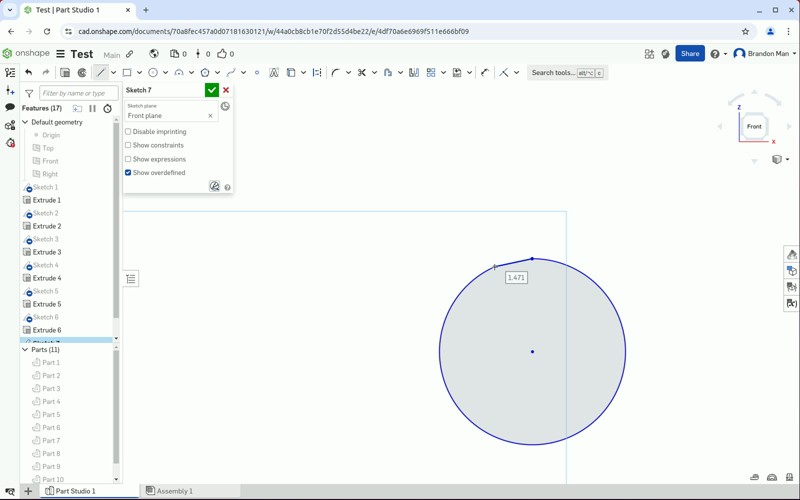
scroll(-6)
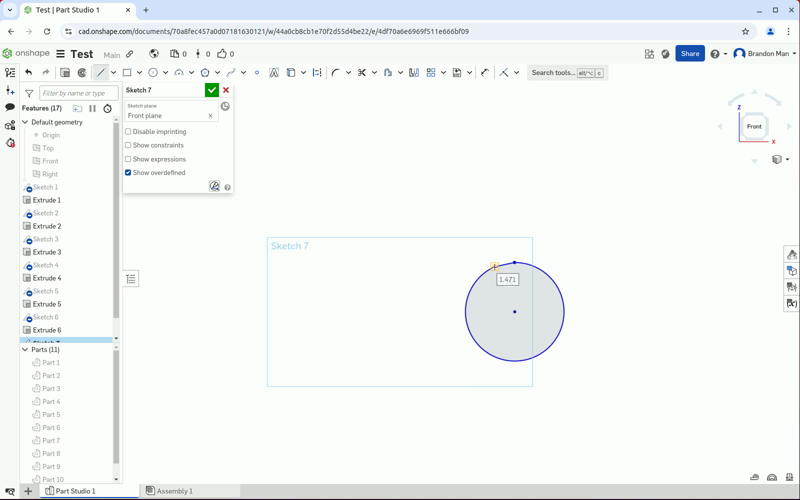
scroll(-6)
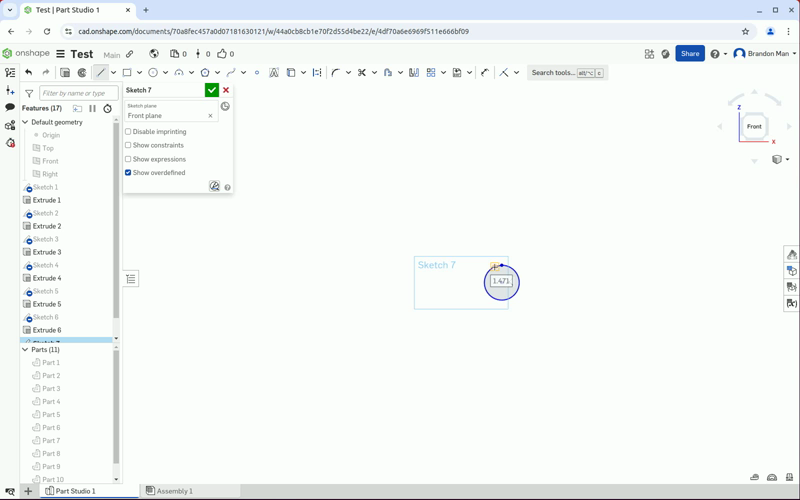
key(esc)
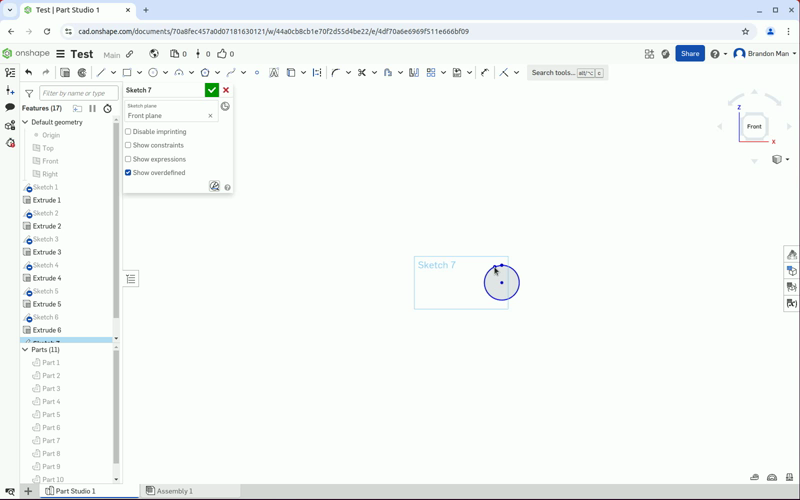
key(c)
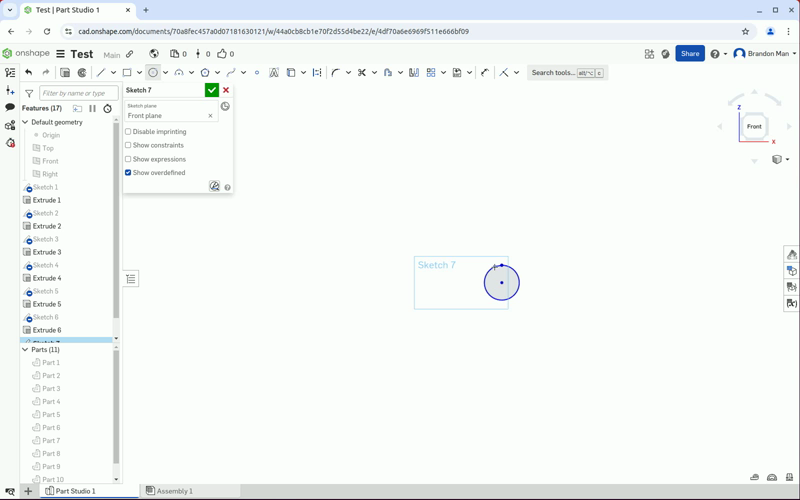
key_down(shift)
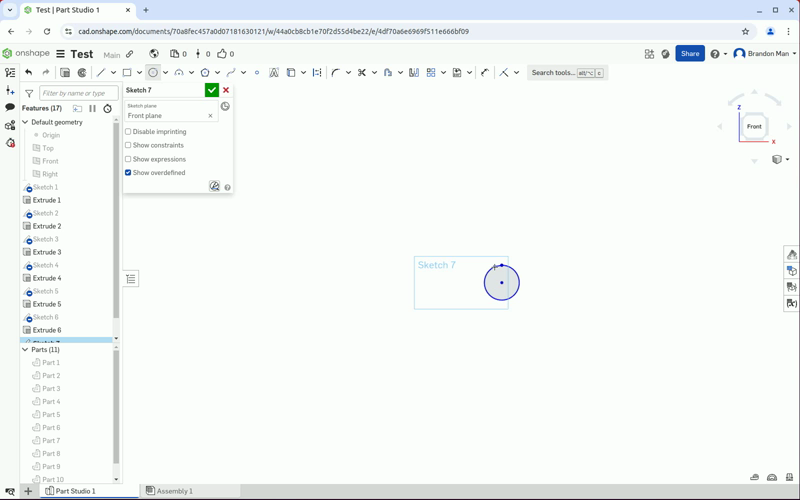
mouse_move(501, 282)
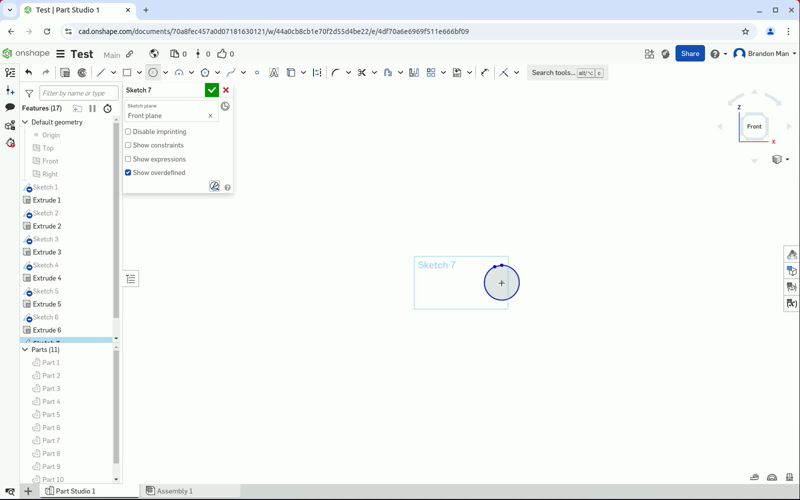
click(501, 282)
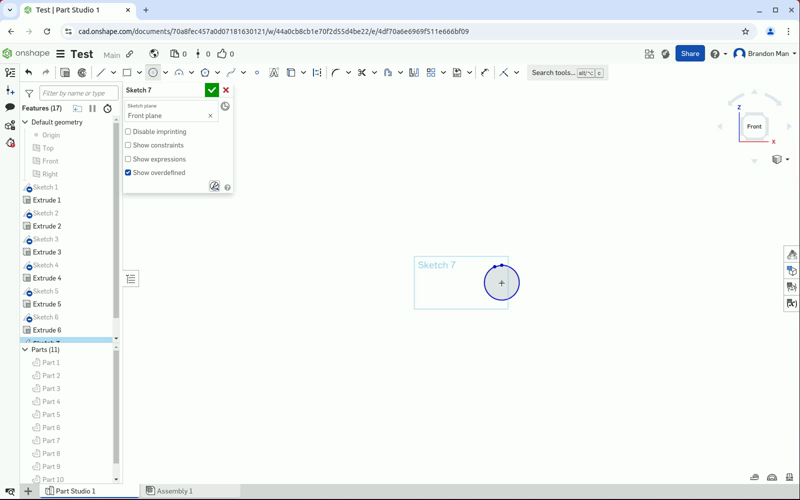
key_up(shift)
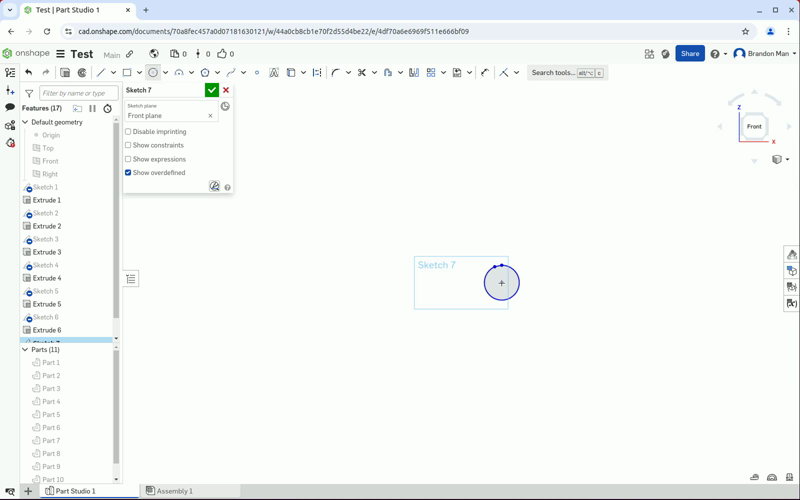
mouse_move(504, 282)
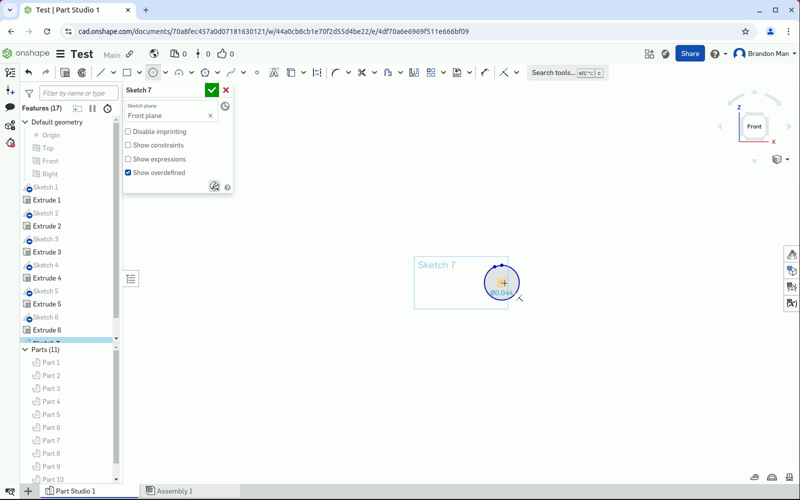
scroll(6)
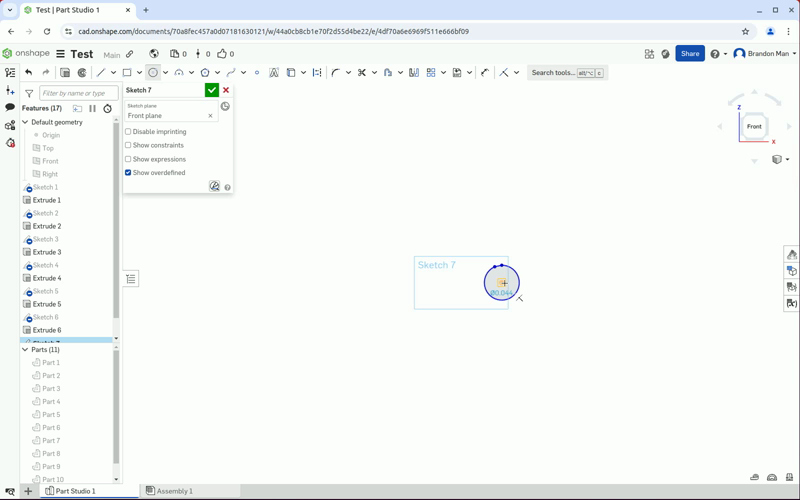
scroll(6)
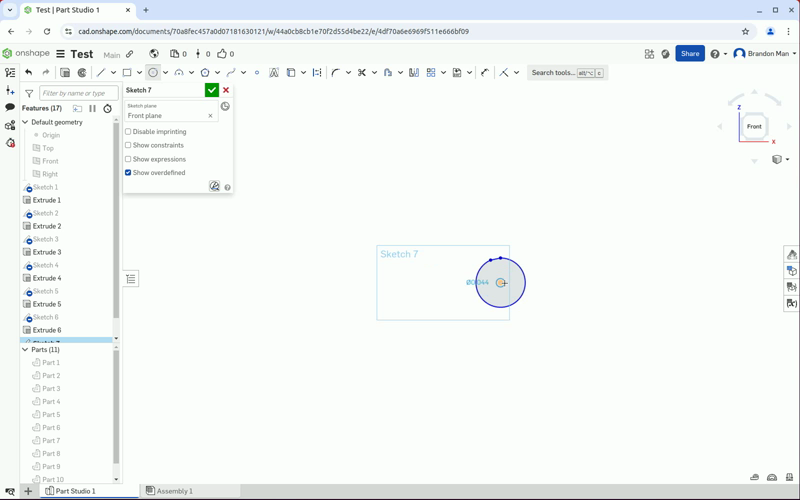
scroll(6)
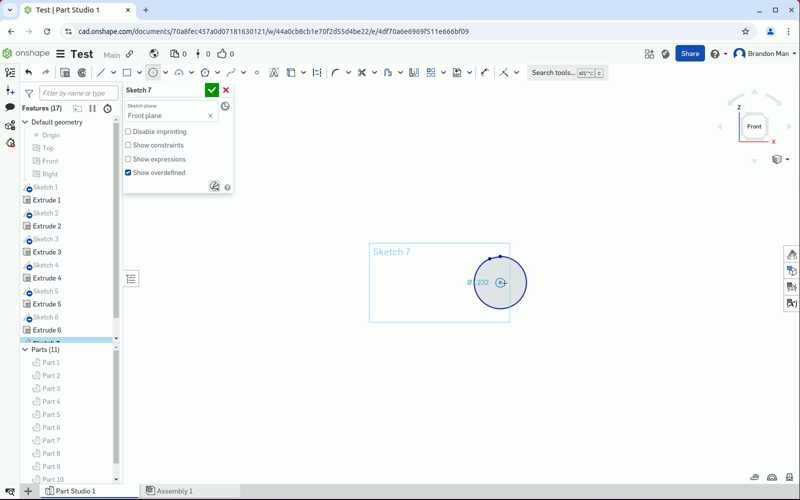
scroll(6)
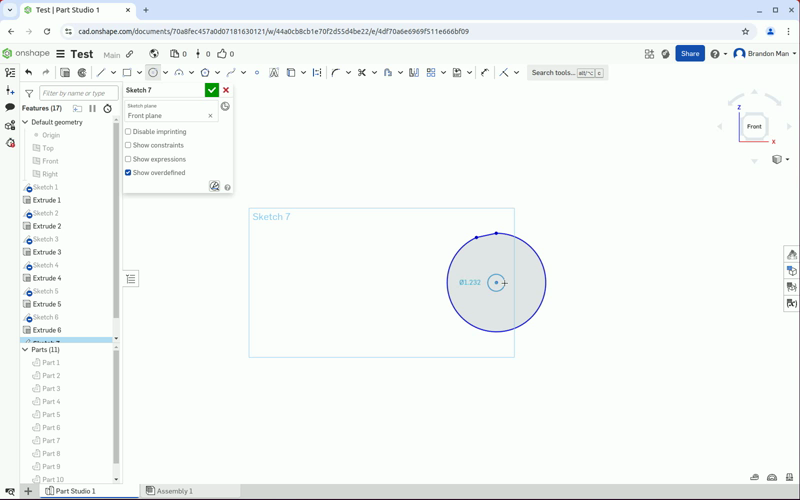
scroll(6)
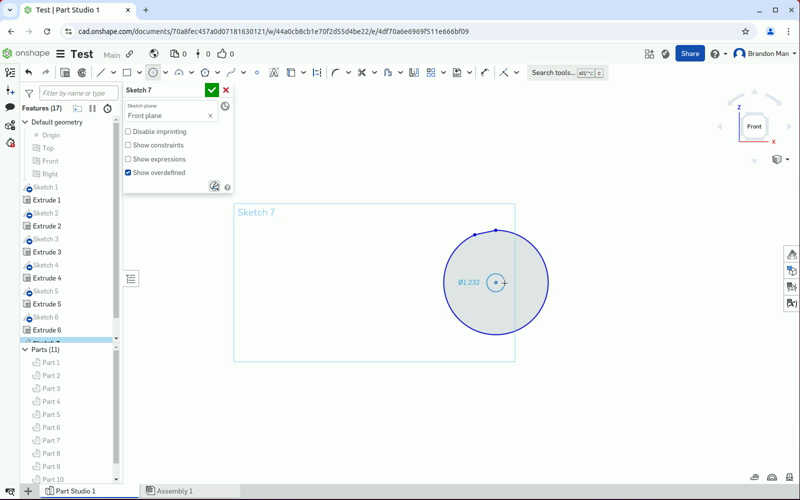
scroll(6)
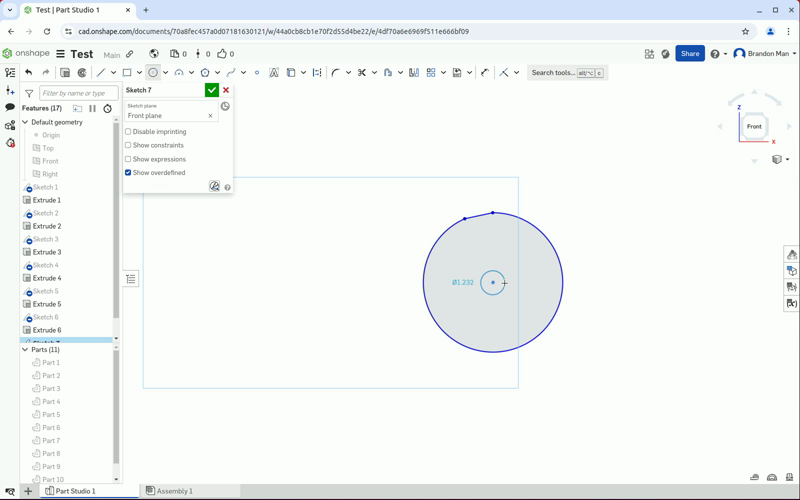
scroll(6)
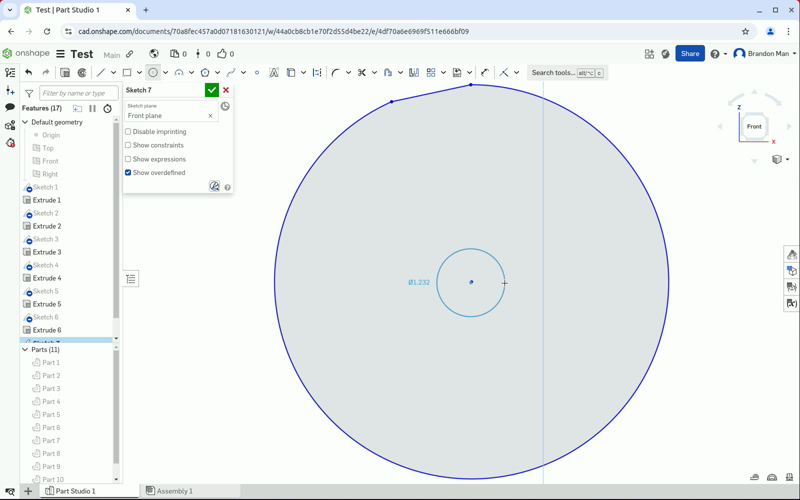
click(504, 282)
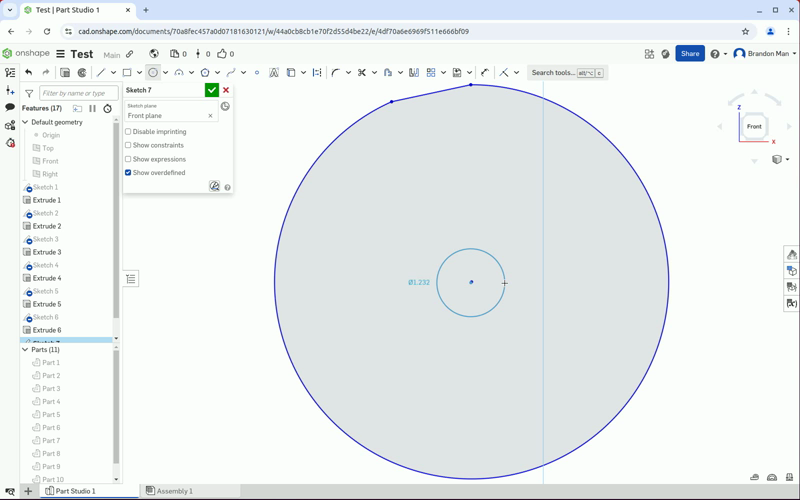
scroll(-6)
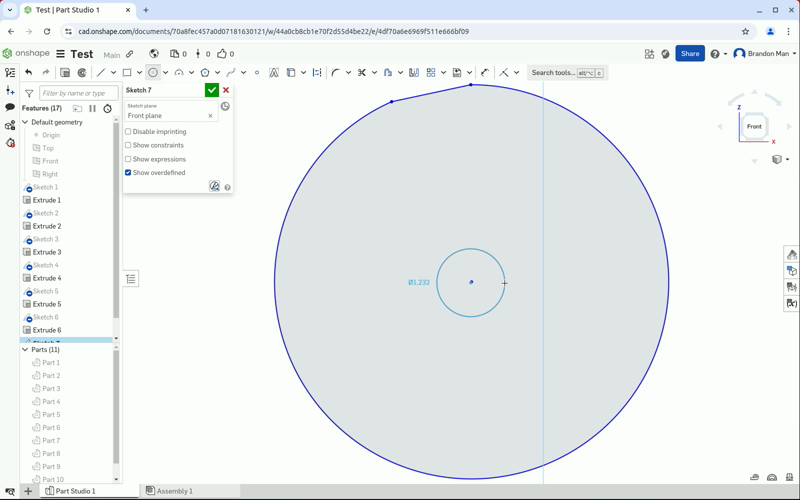
scroll(-6)
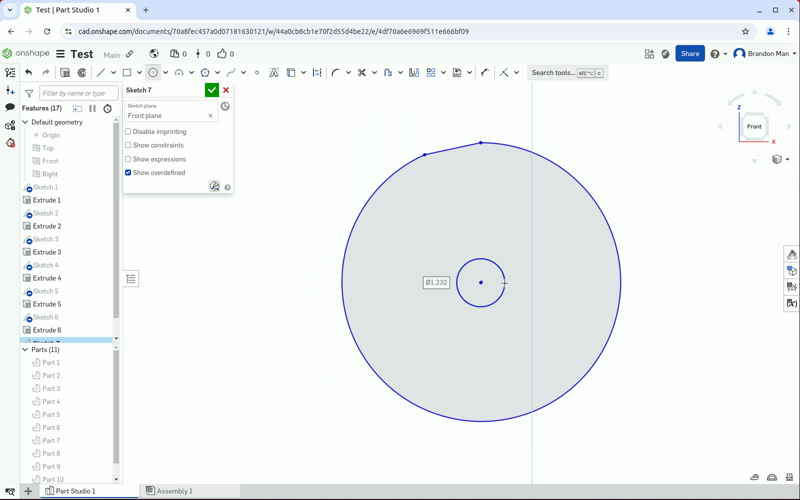
scroll(-6)
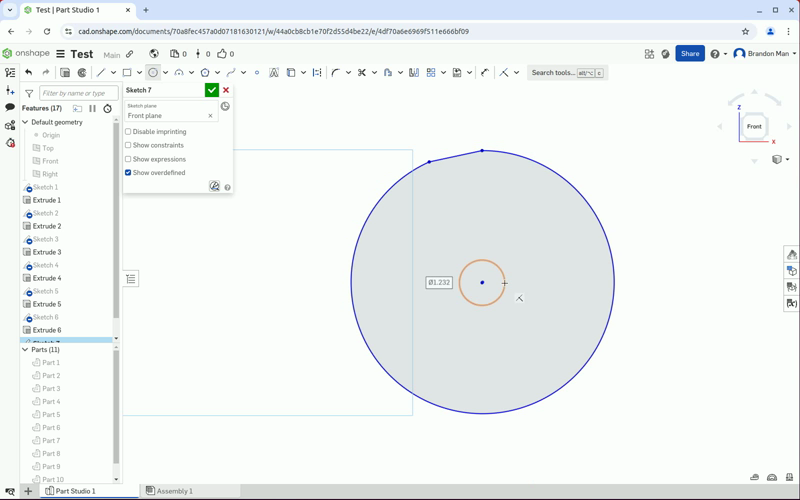
scroll(-6)
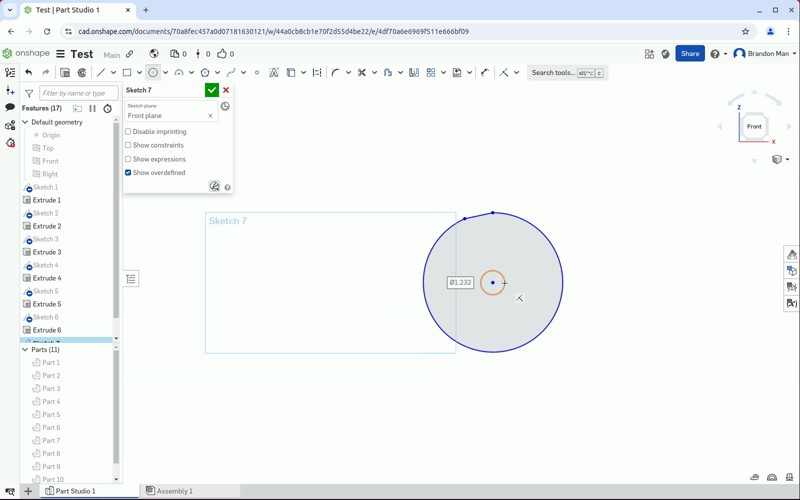
scroll(-6)
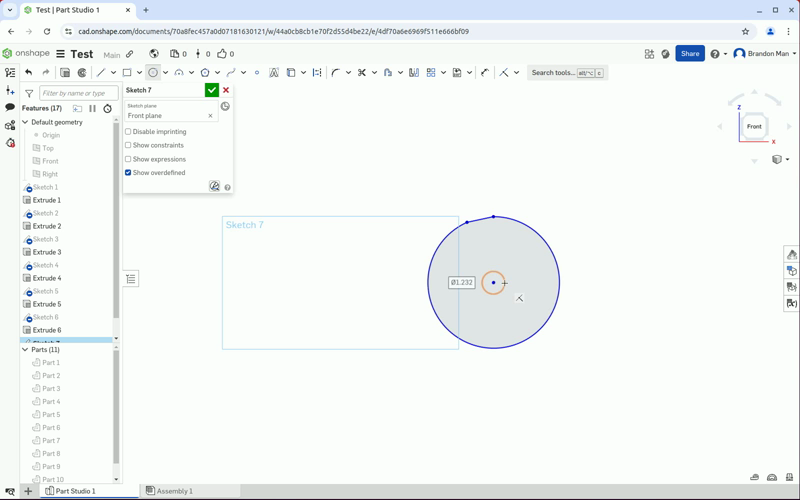
scroll(-6)
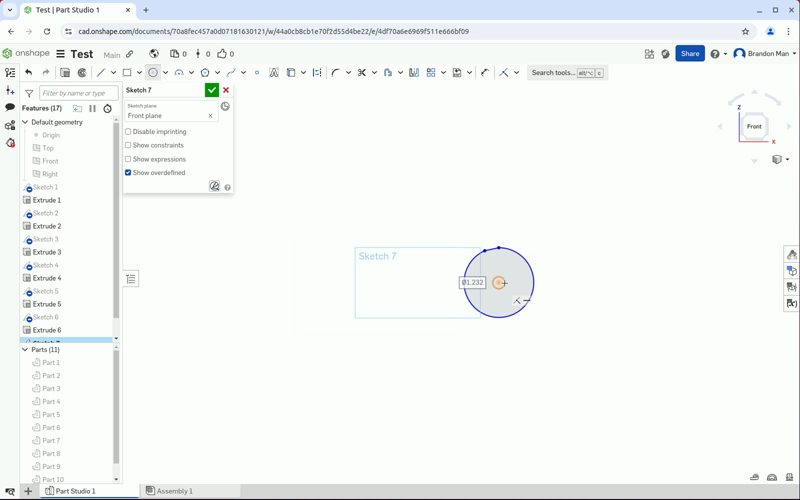
scroll(-6)
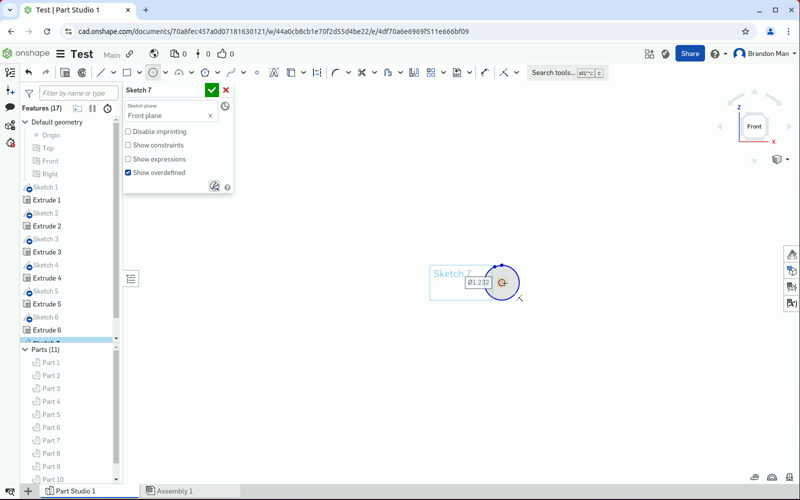
key(esc)
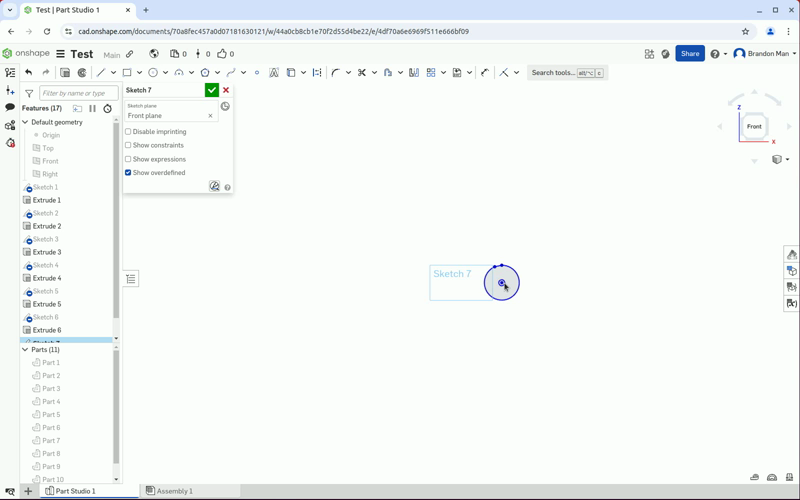
mouse_move(494, 295)
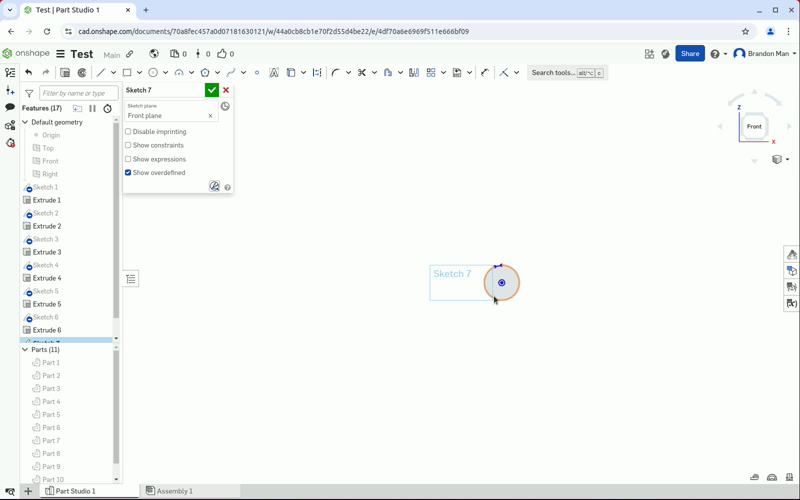
scroll(6)
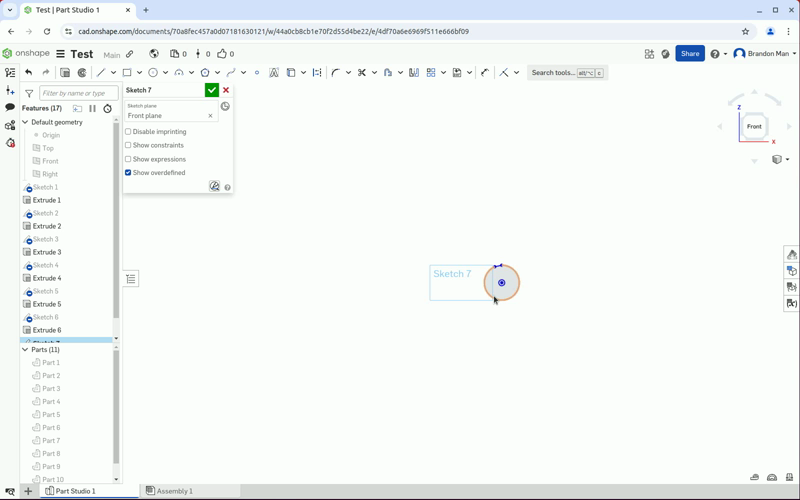
scroll(6)
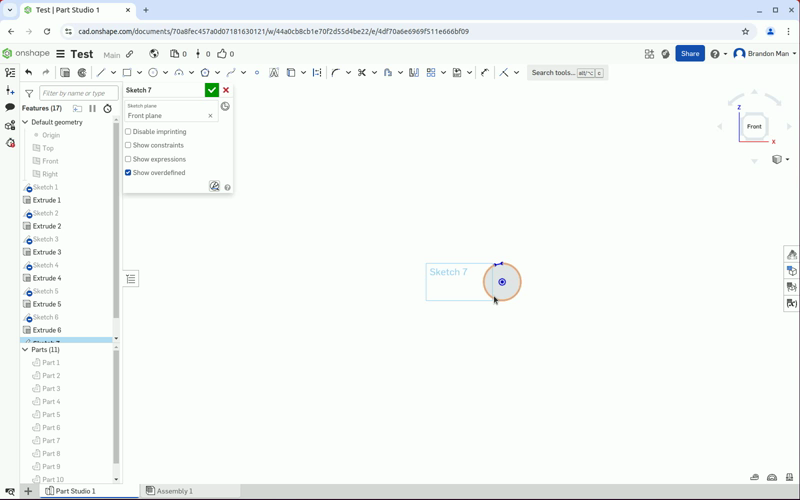
scroll(6)
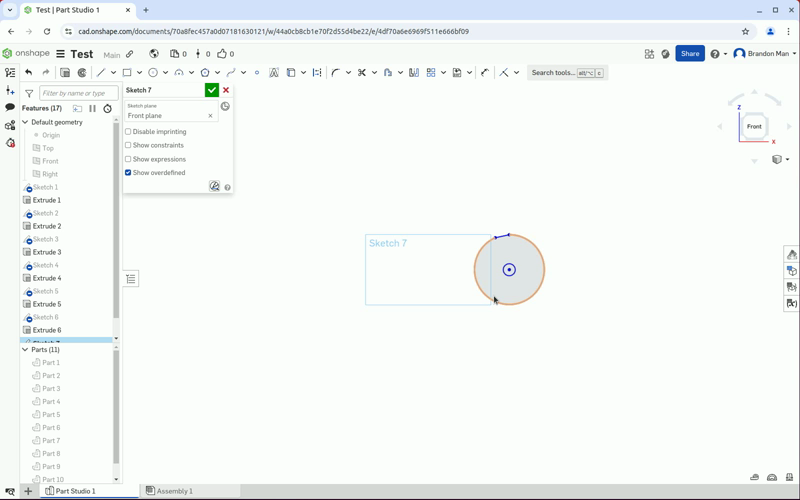
scroll(6)
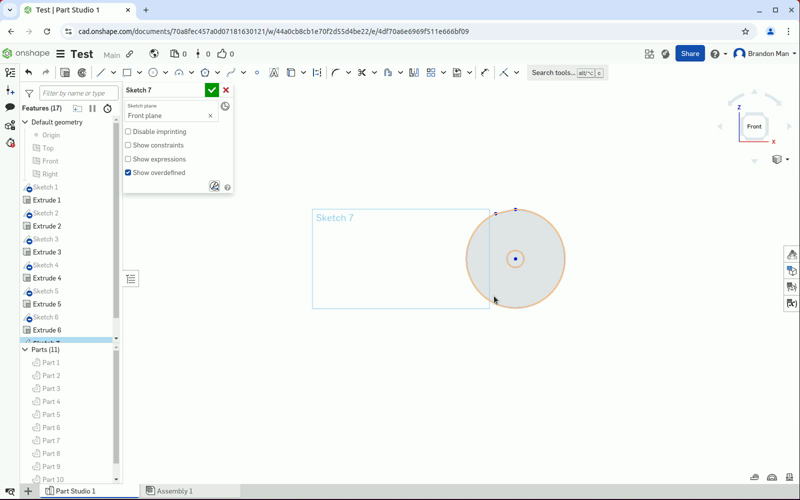
scroll(6)
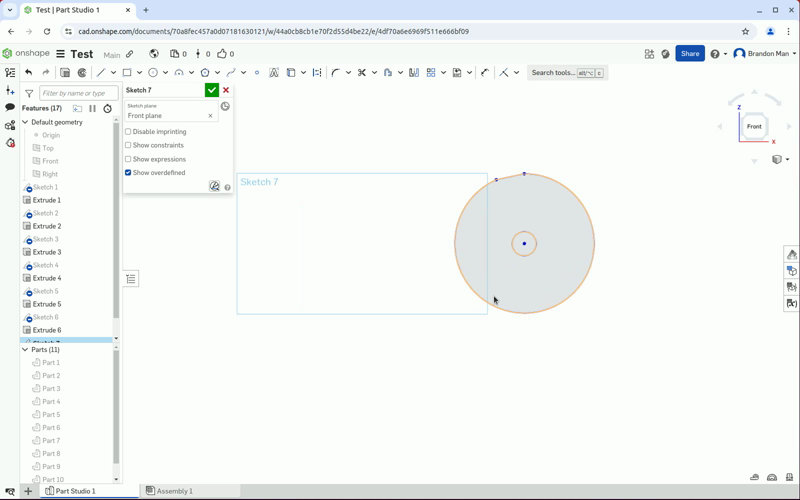
scroll(6)
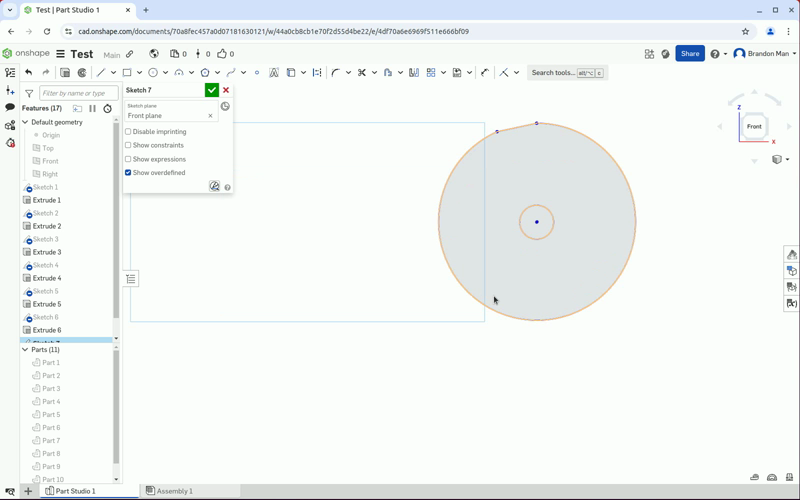
scroll(6)
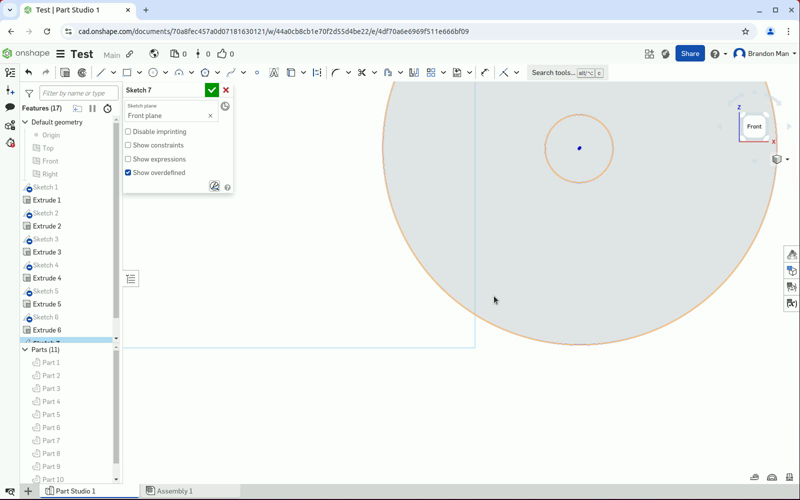
click(494, 295)
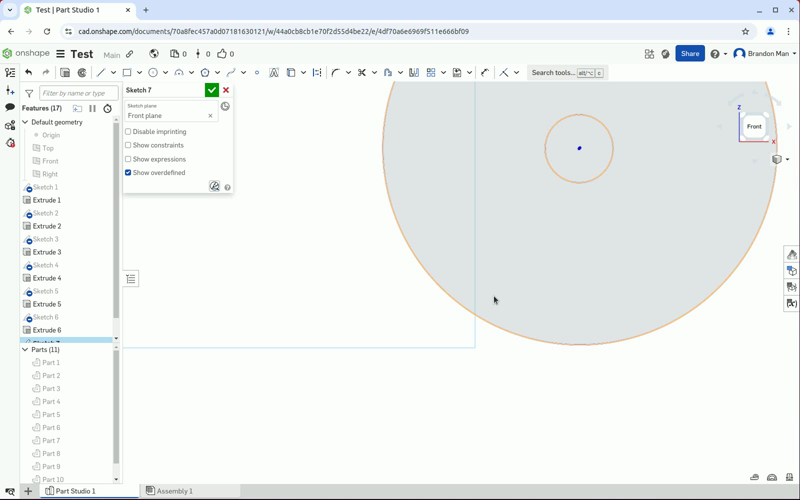
scroll(-6)
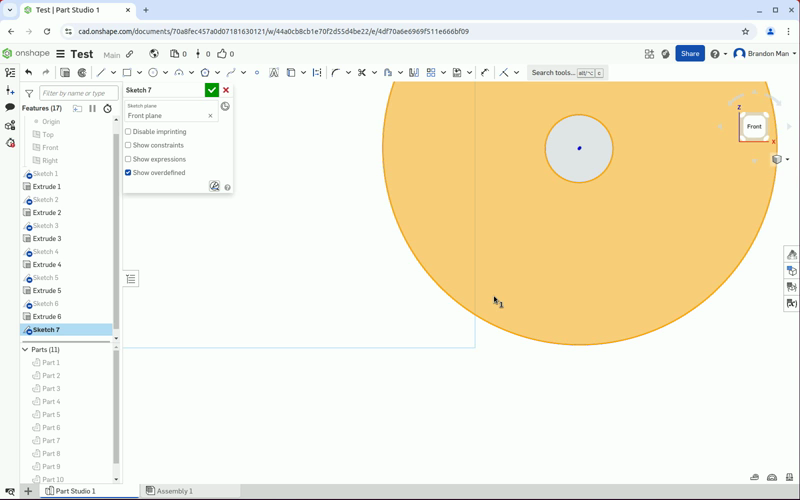
scroll(-6)
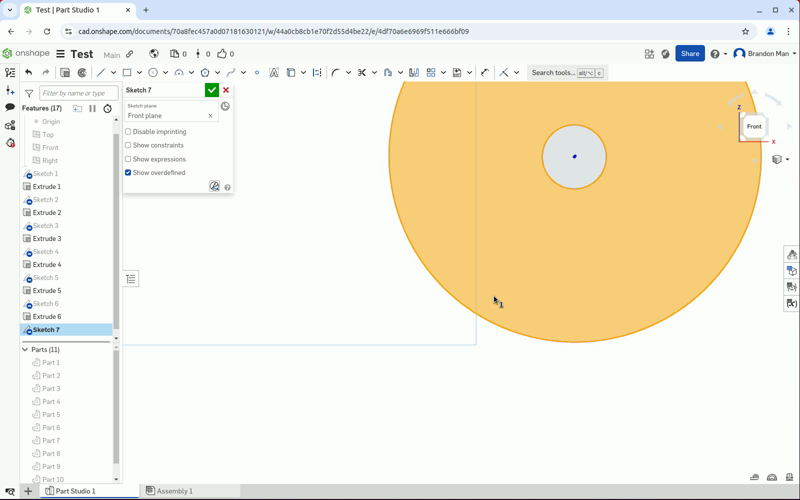
scroll(-6)
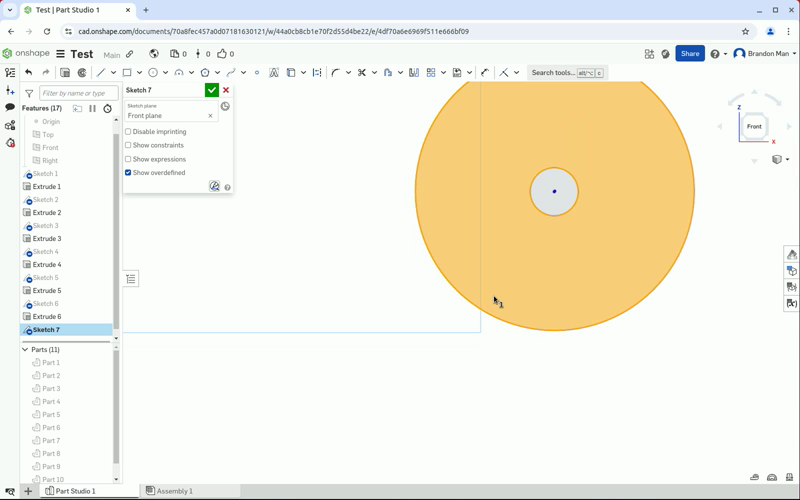
scroll(-6)
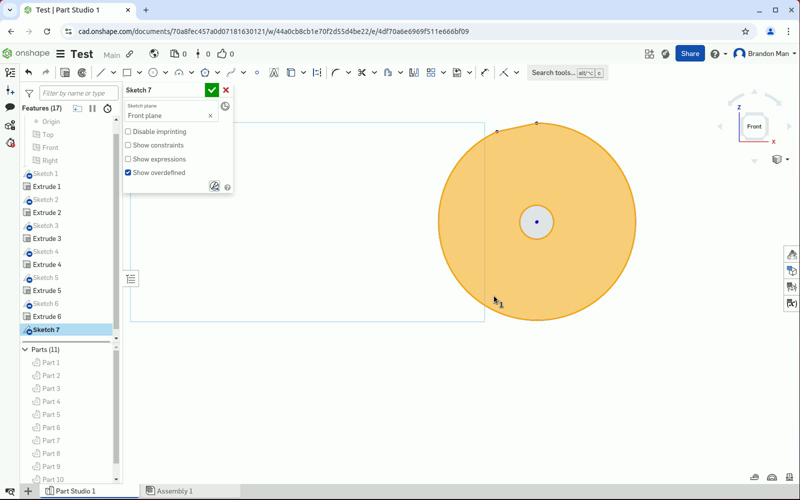
scroll(-6)
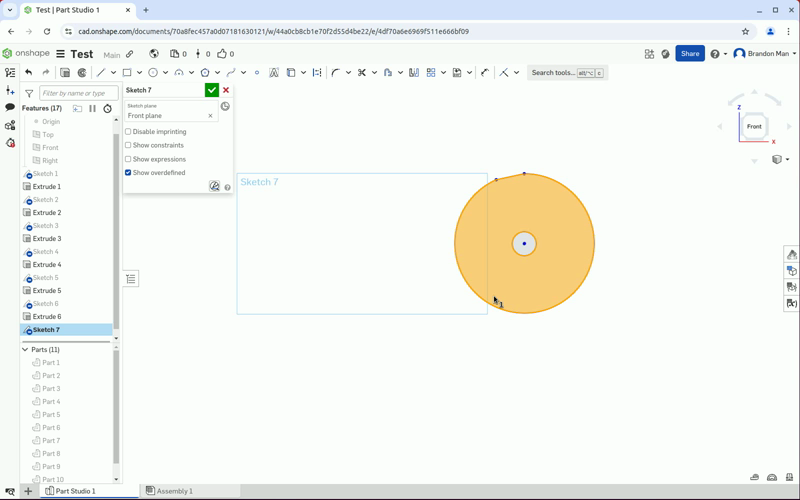
scroll(-6)
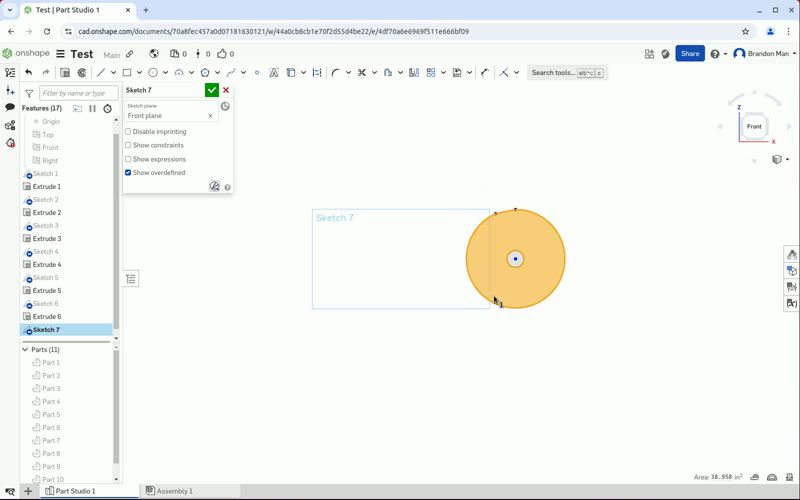
scroll(-6)
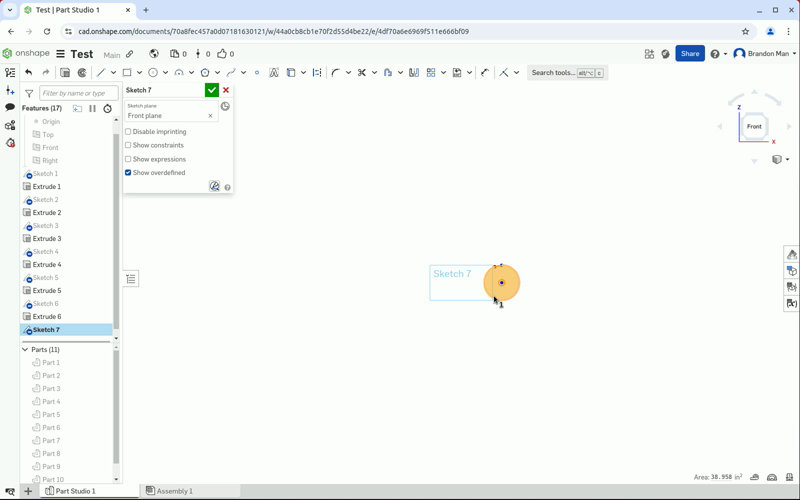
mouse_move(69, 352)
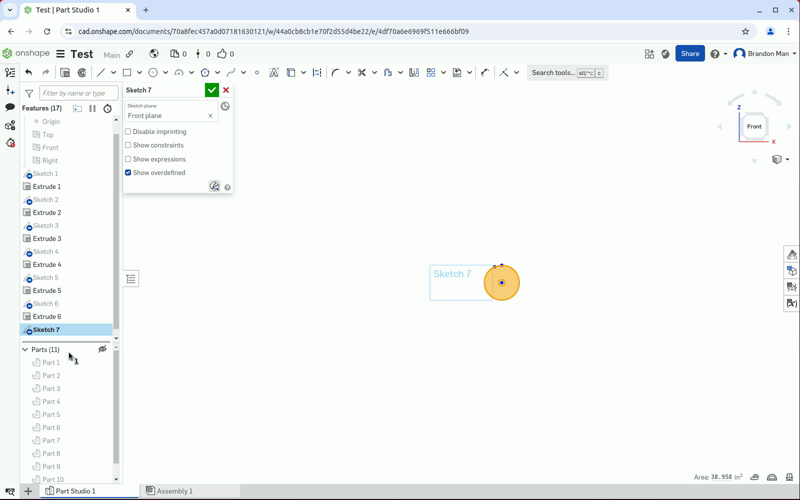
key(shift+y)
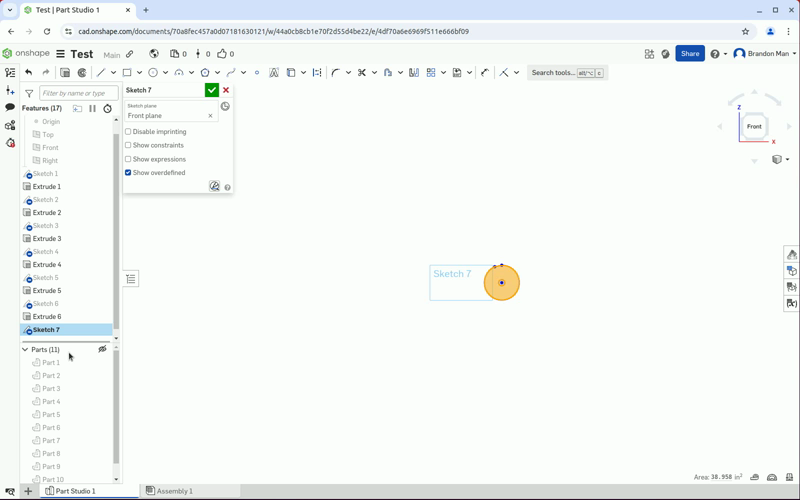
key(shift+e)
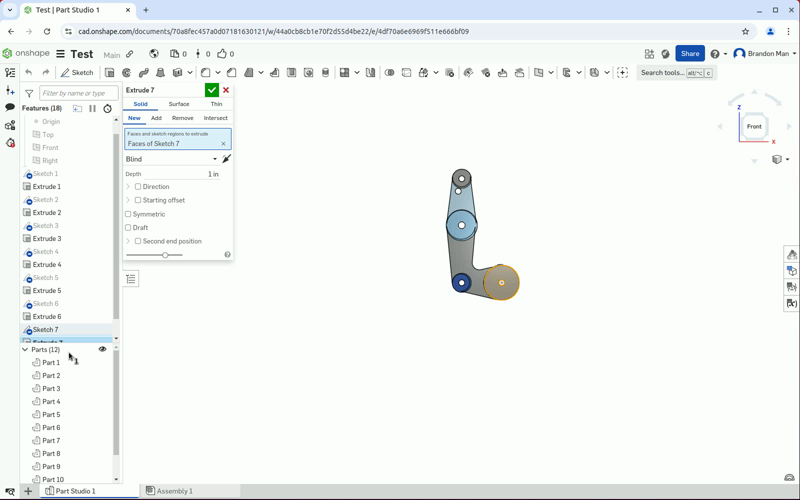
mouse_move(143, 106)
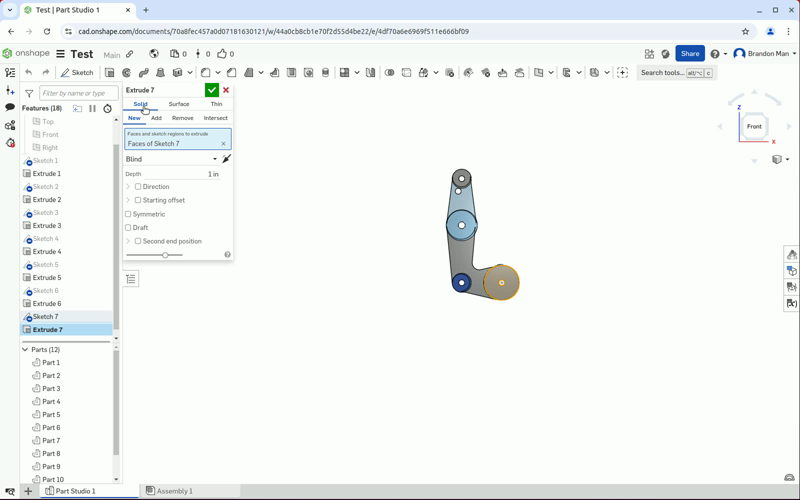
click(143, 106)
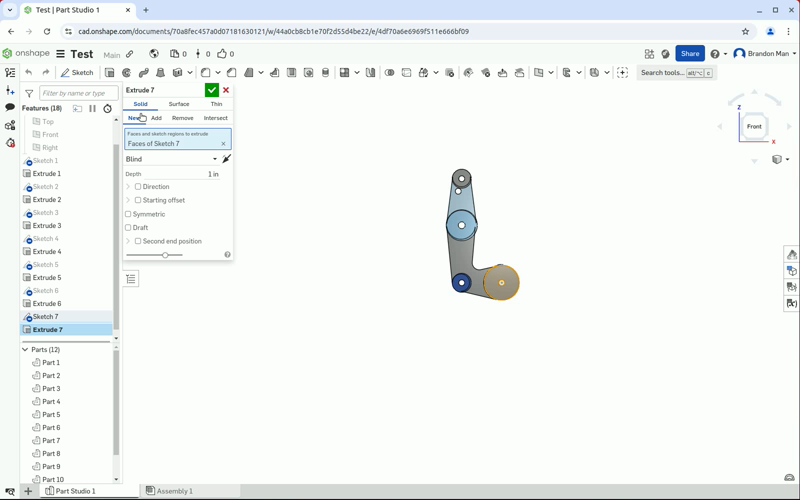
mouse_move(137, 120)
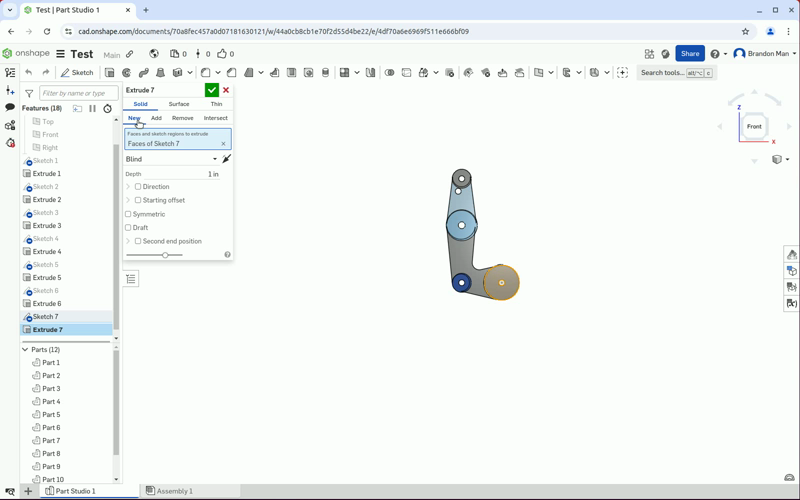
click(137, 120)
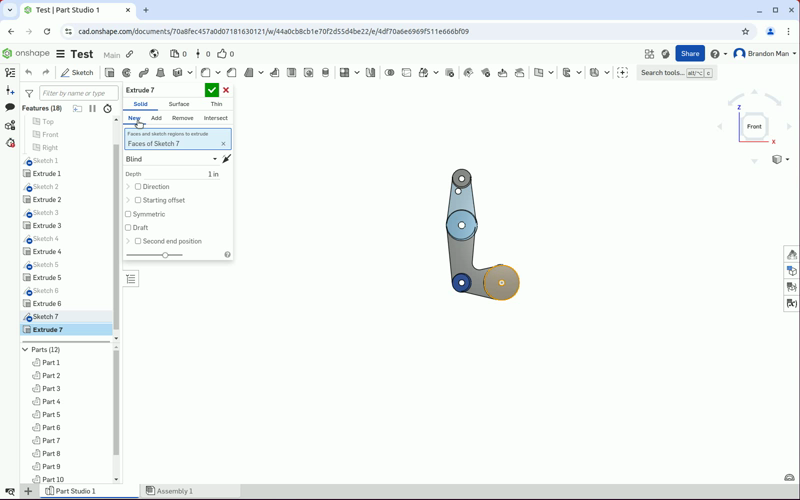
key(tab, 4)
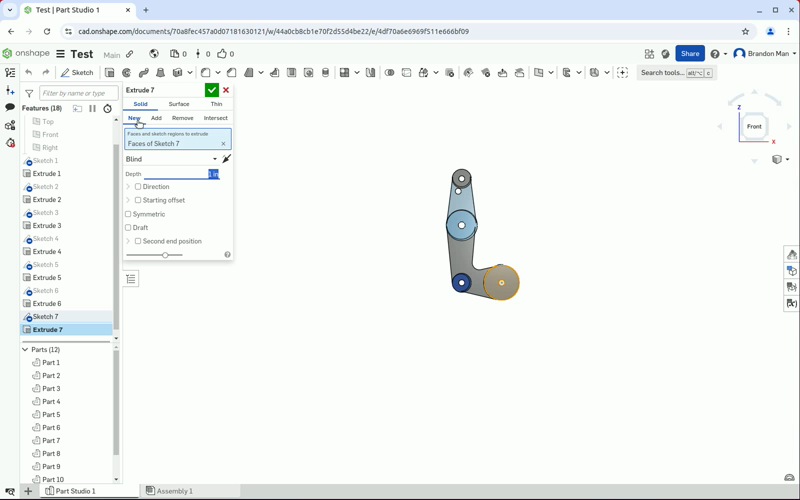
text(0.481)
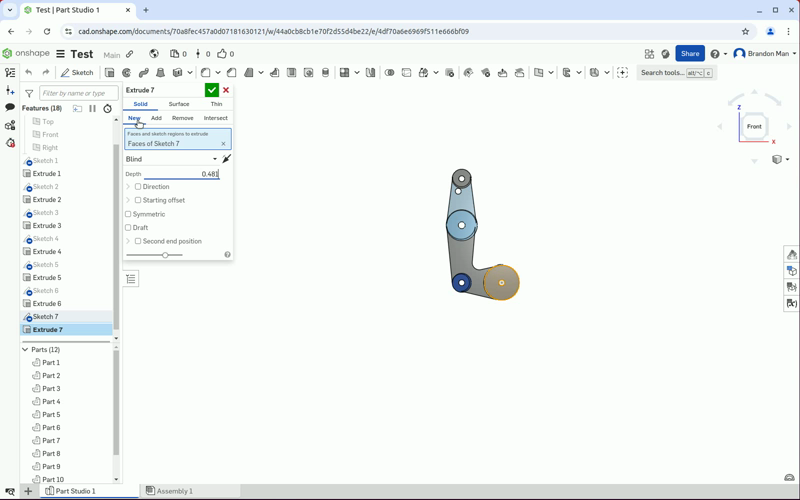
key(enter)
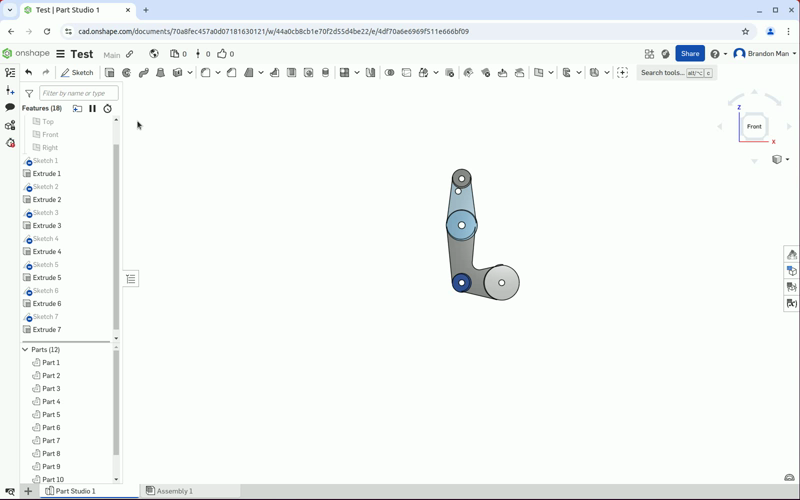
key(shift+h)
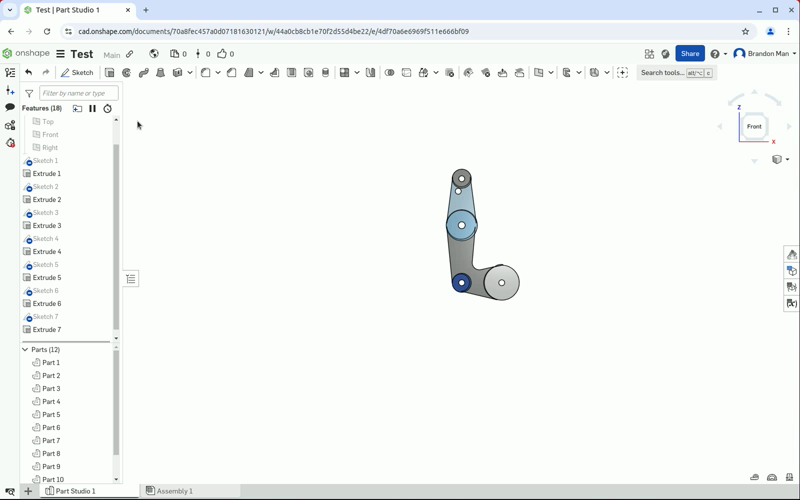
key(shift+h)
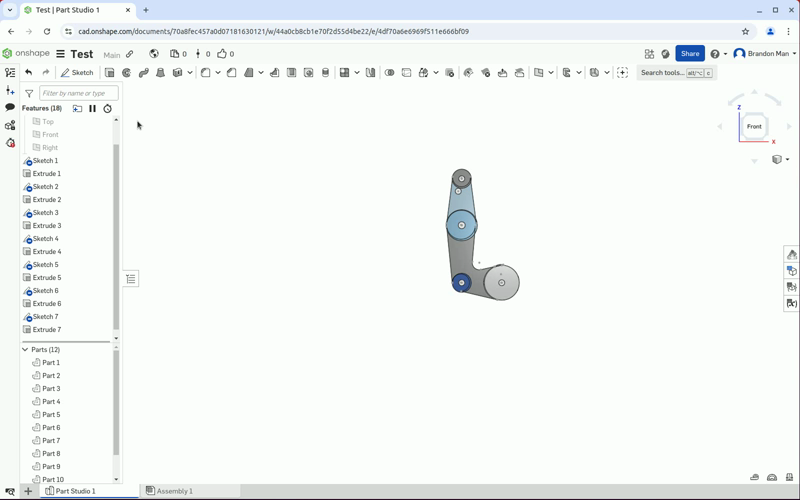
key(shift+7)
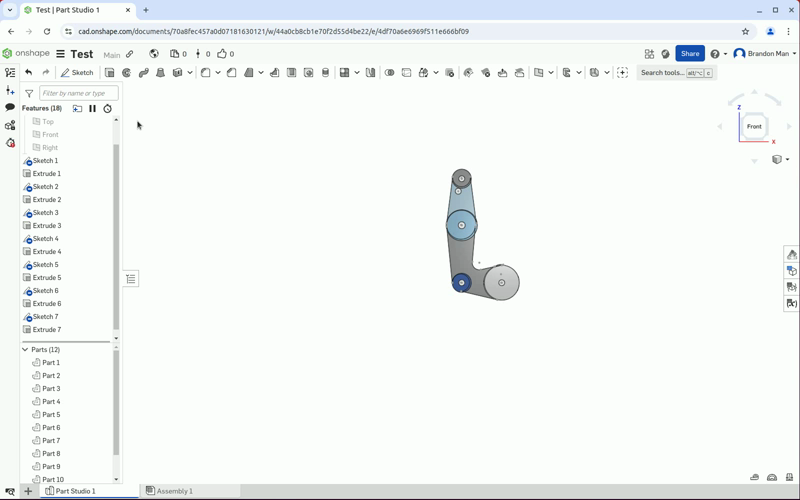
key(left, 2)
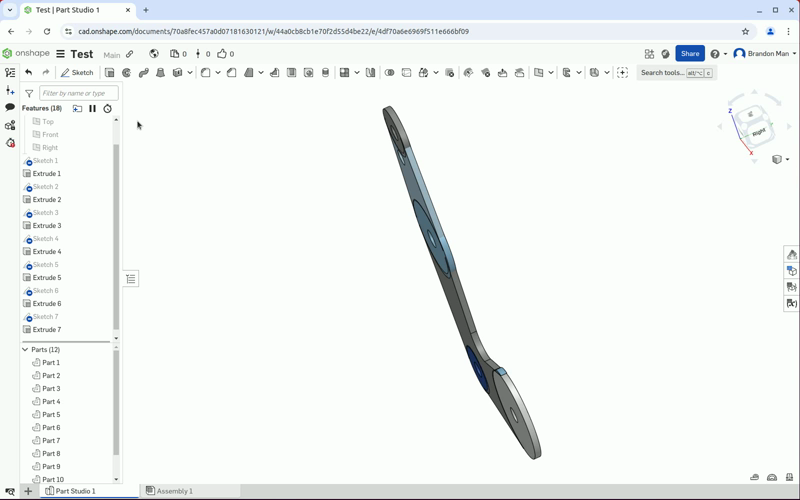
key(down, 2)
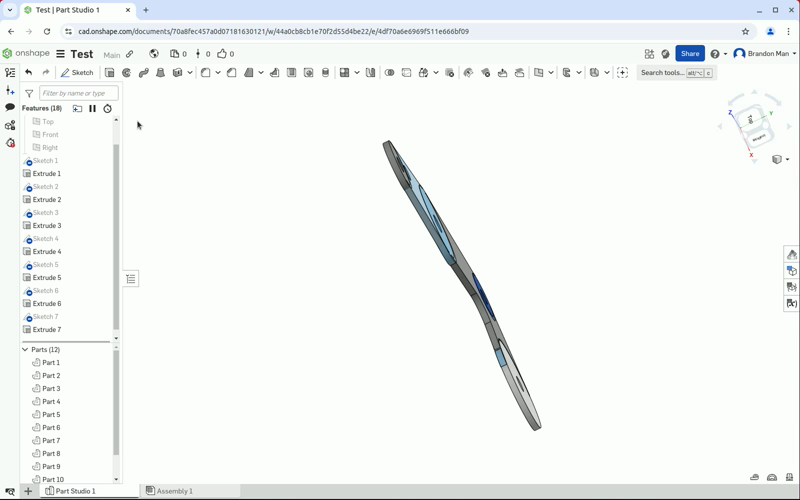
key(up, 2)
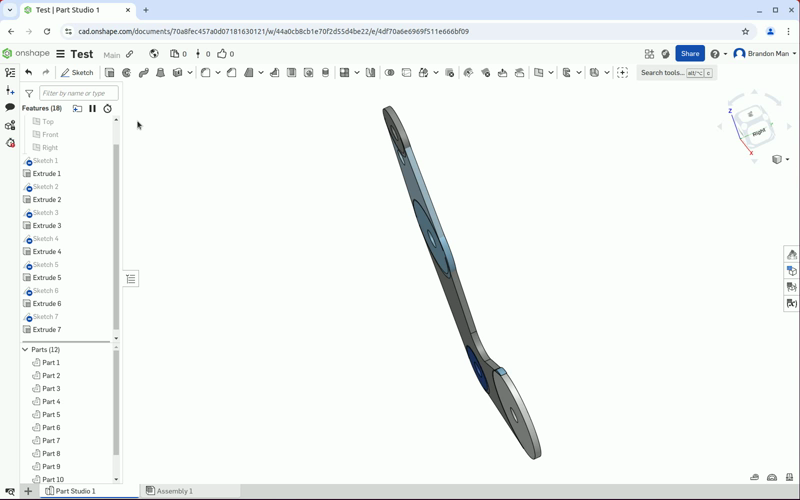
key(right, 2)
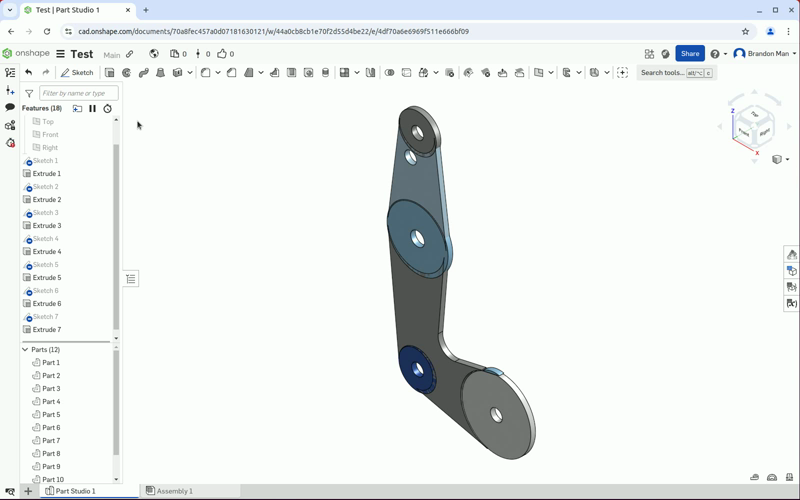
mouse_move(69, 163)
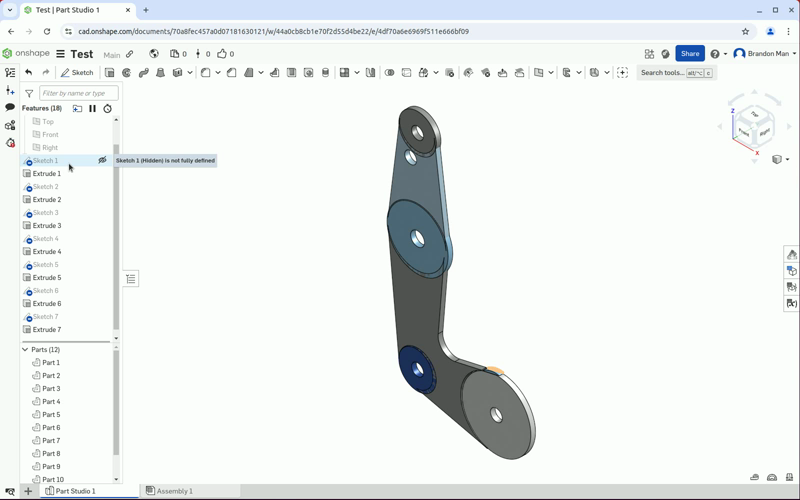
click(69, 163)